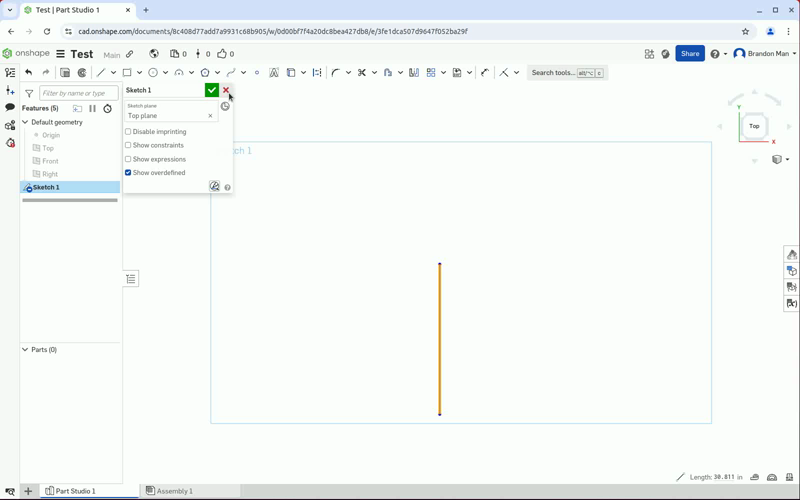
key(shift+h)
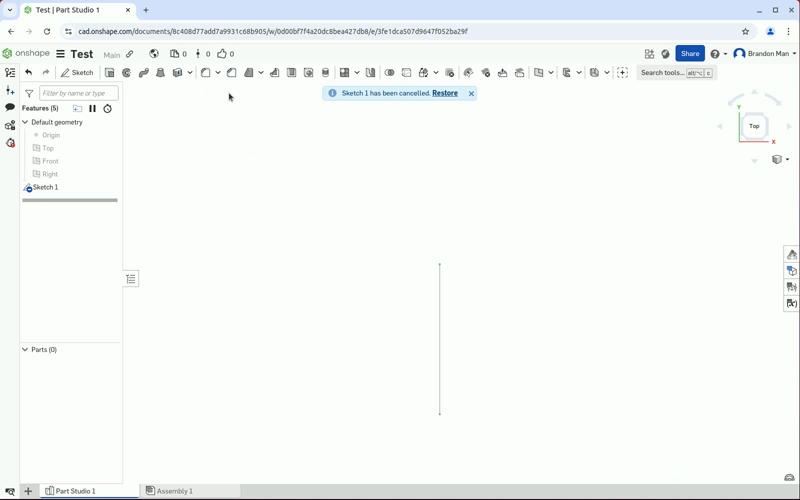
key(shift+s)
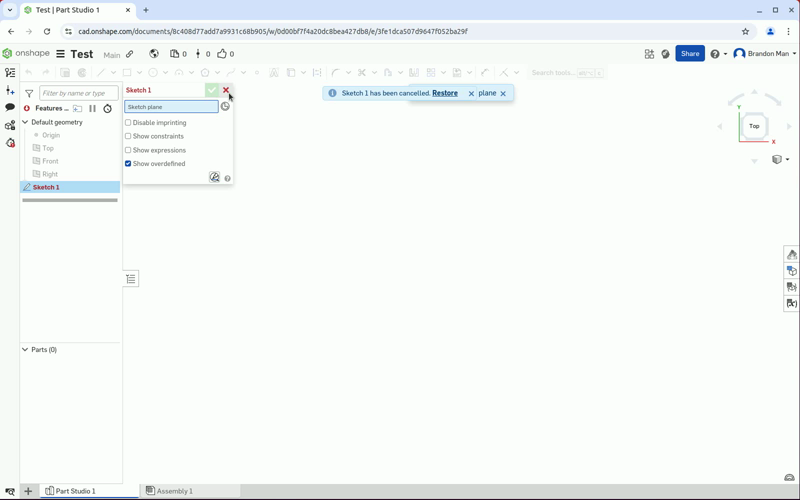
mouse_move(73, 150)
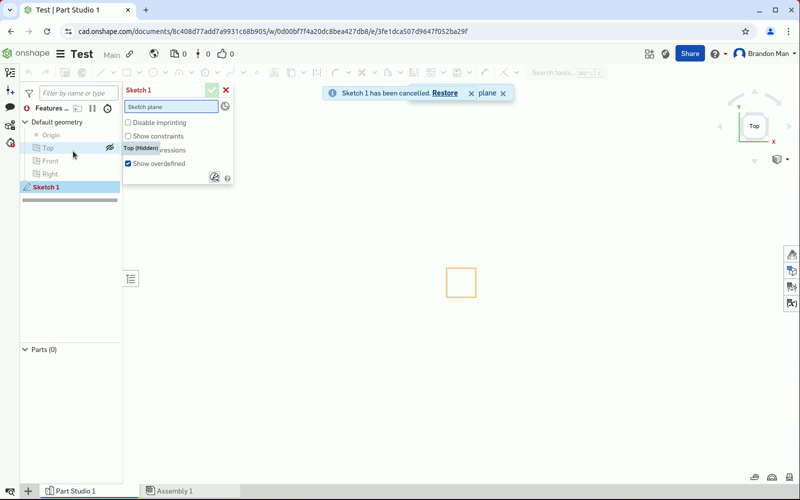
click(73, 150)
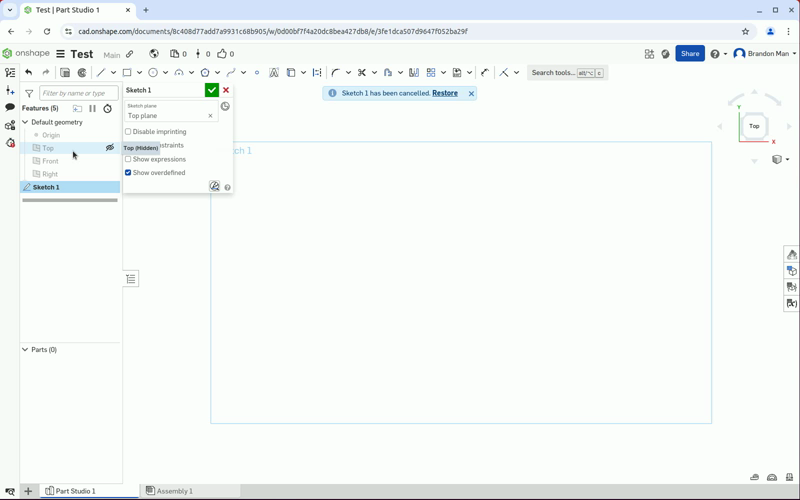
mouse_move(73, 352)
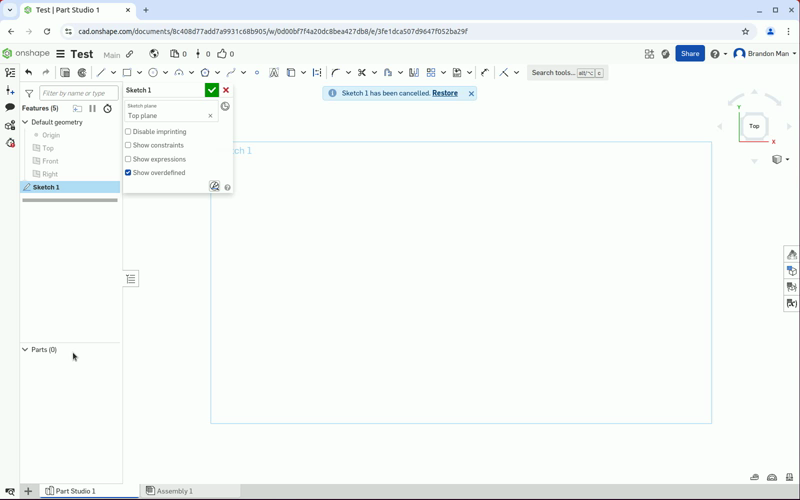
key(y)
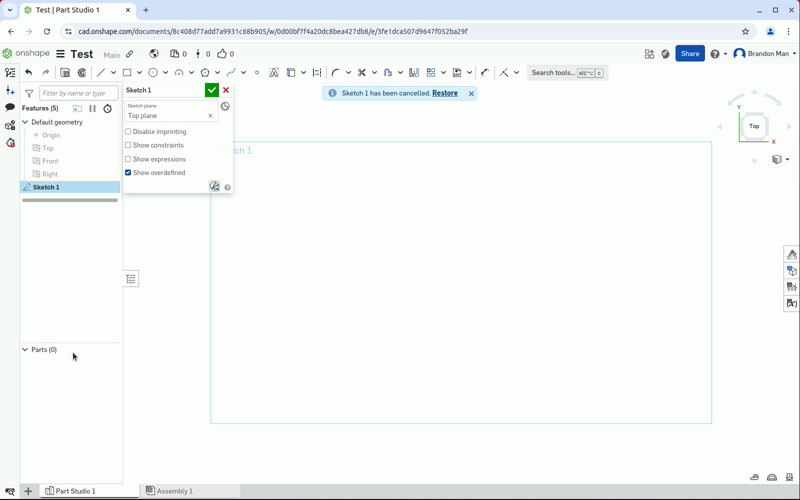
key(l)
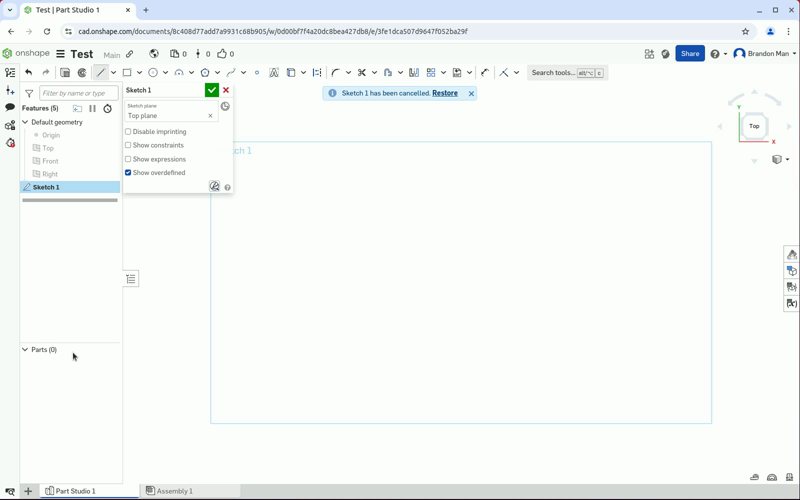
key_down(shift)
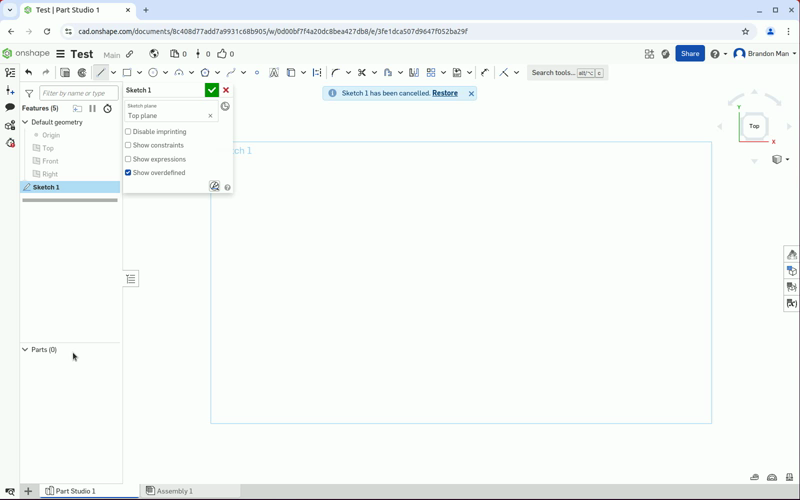
mouse_move(351, 335)
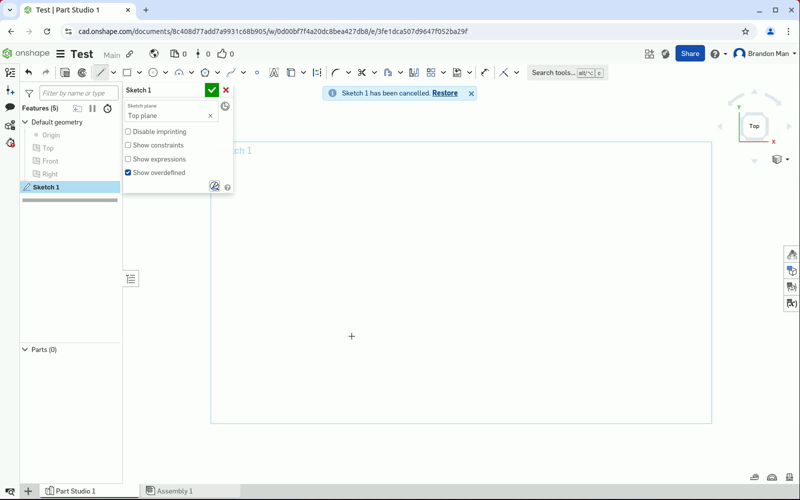
click(351, 335)
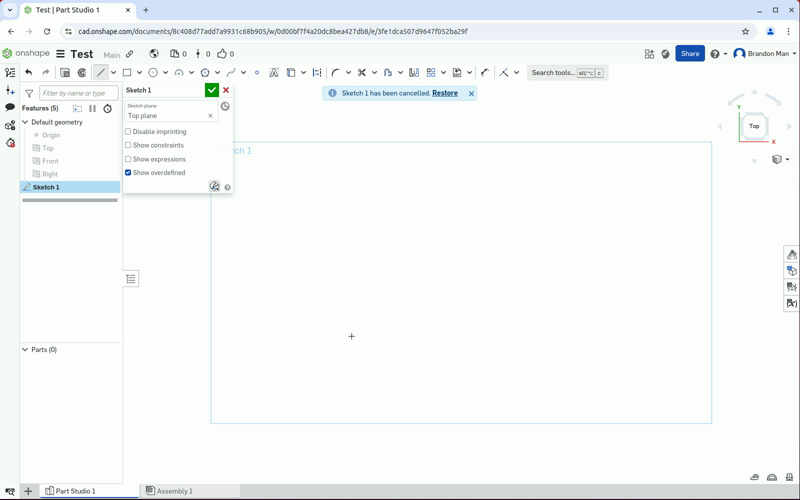
key_up(shift)
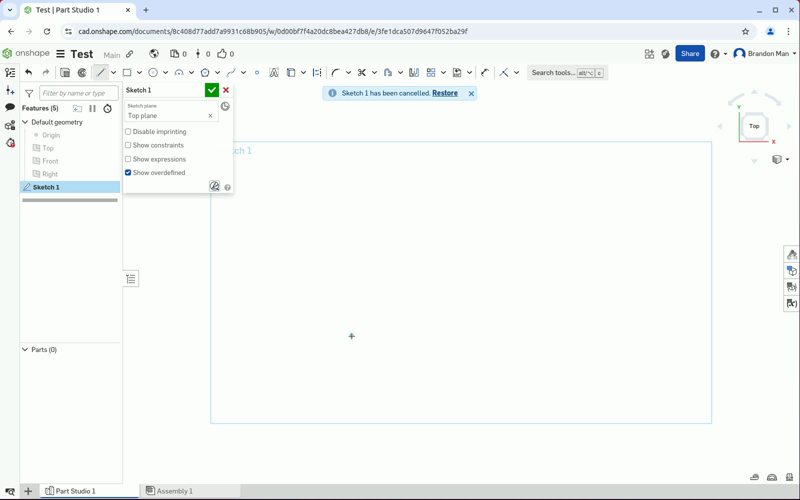
key_down(shift)
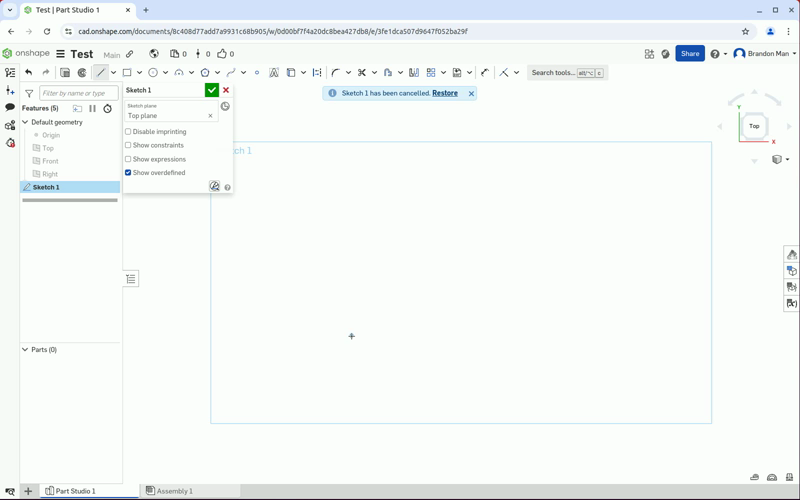
mouse_move(569, 335)
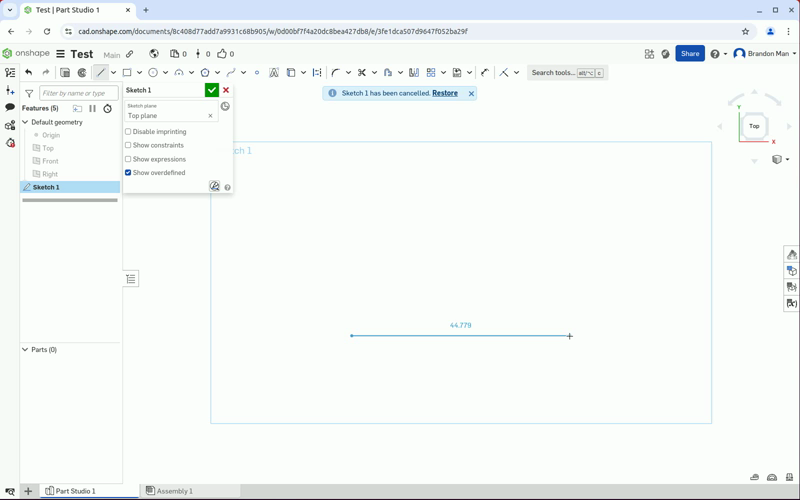
click(569, 335)
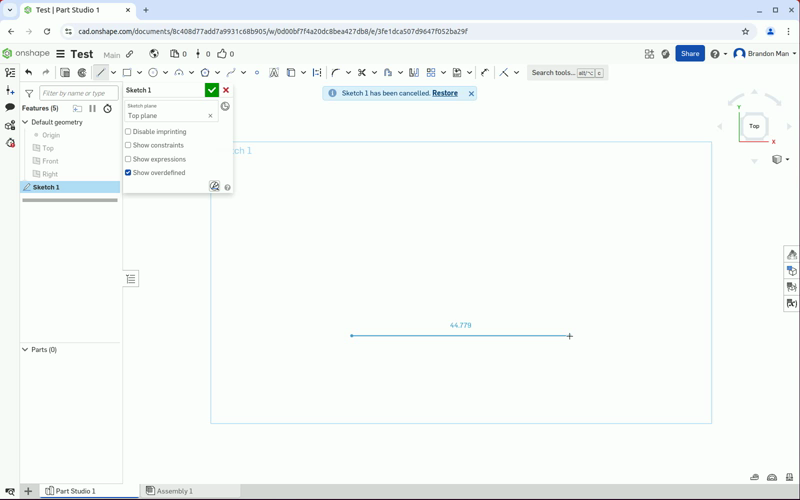
key_up(shift)
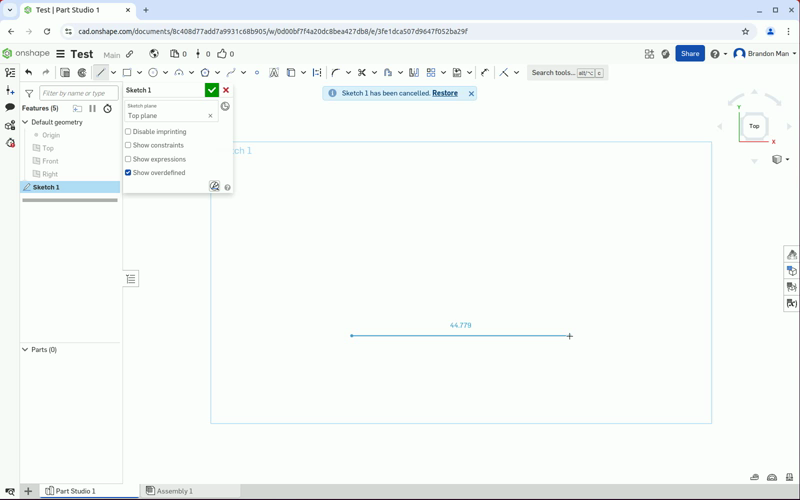
key_down(shift)
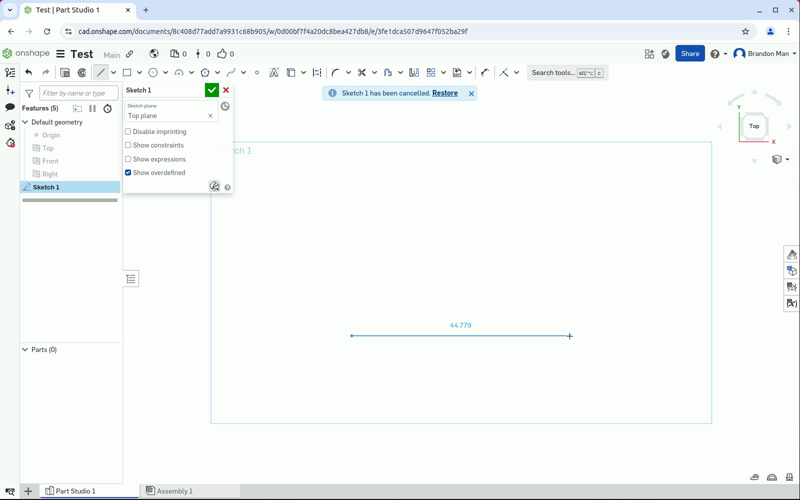
mouse_move(569, 230)
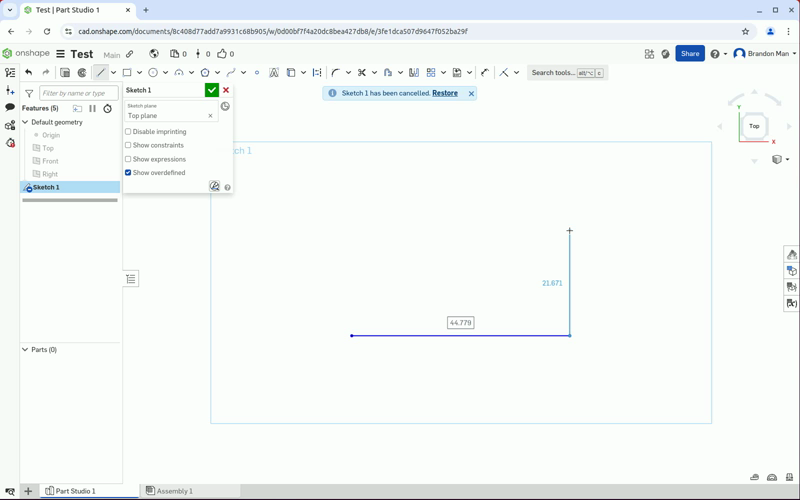
click(569, 230)
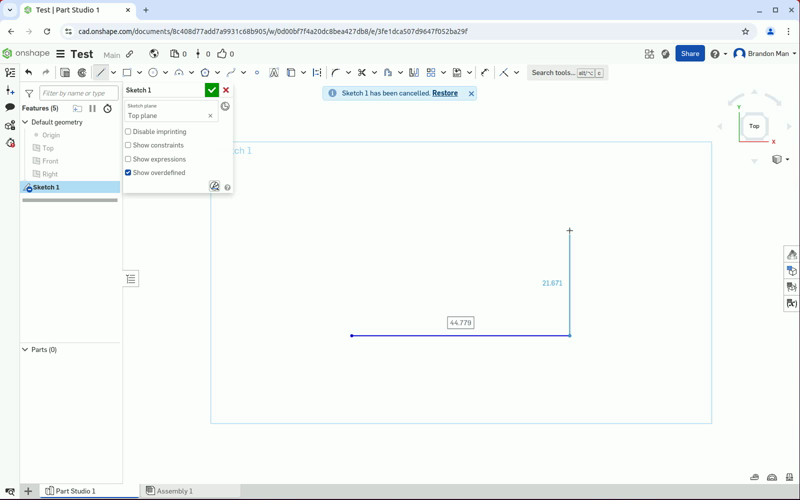
key_up(shift)
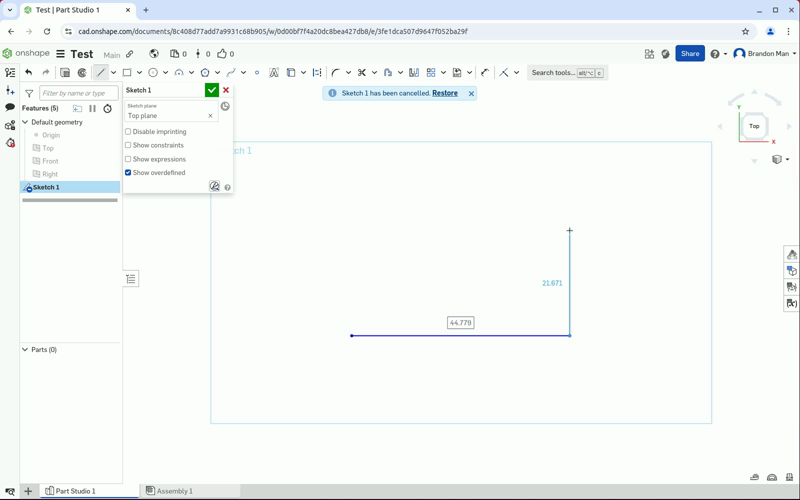
key_down(shift)
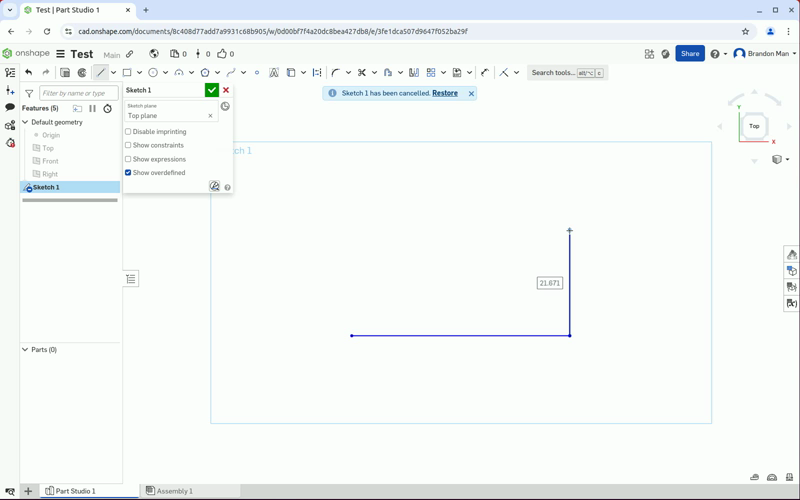
mouse_move(351, 230)
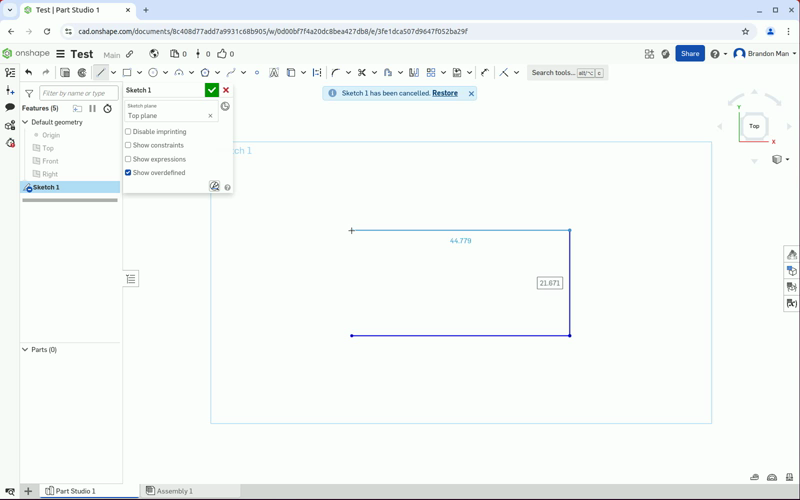
click(351, 230)
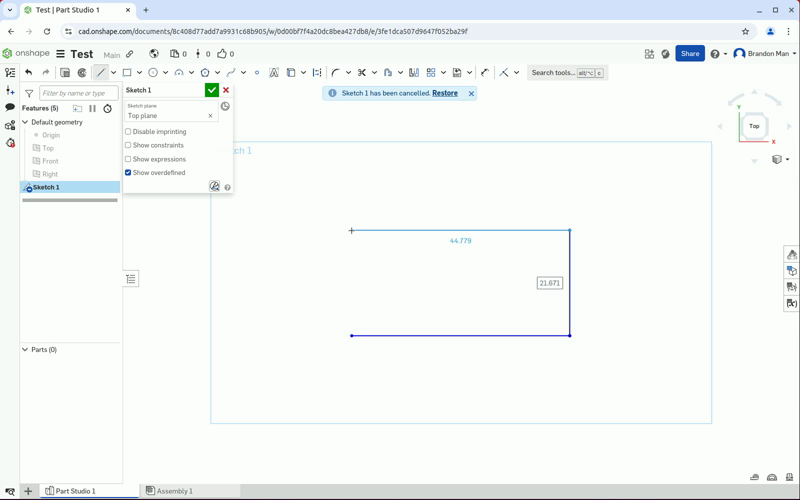
key_up(shift)
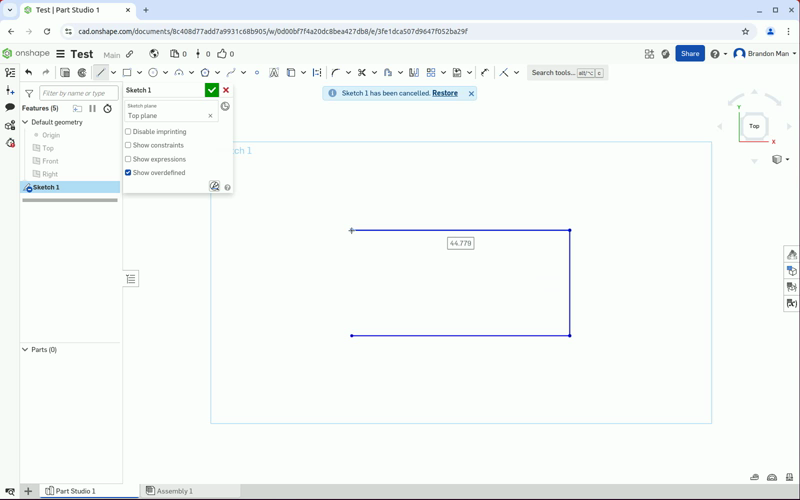
key_down(shift)
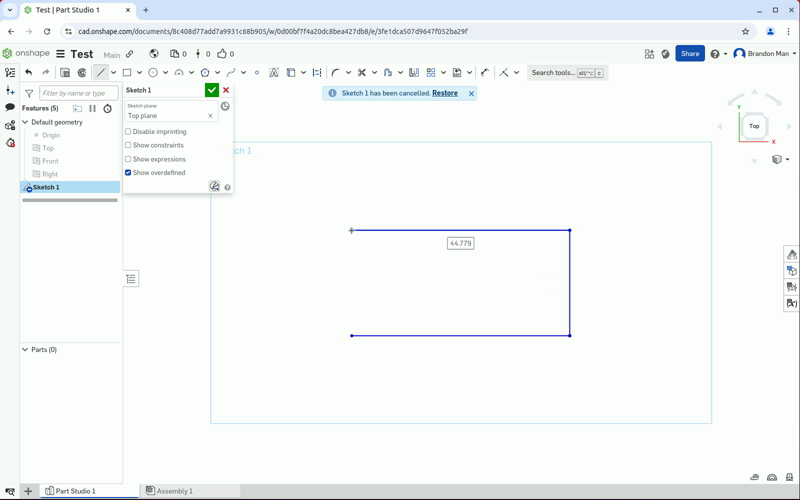
mouse_move(351, 335)
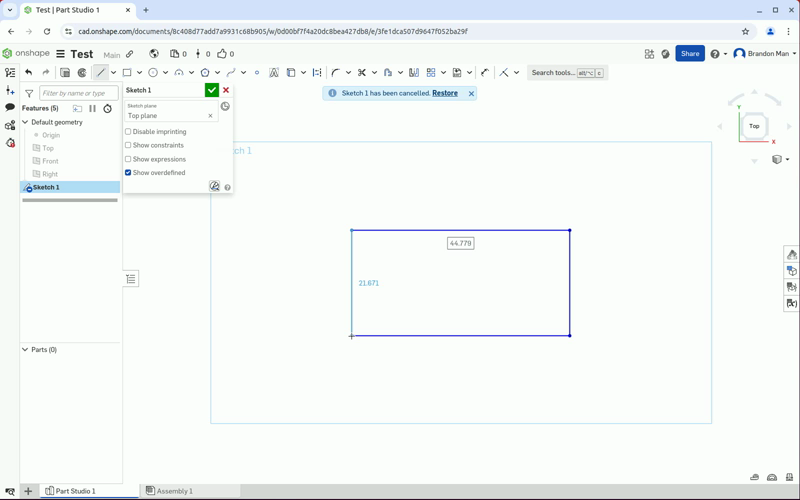
key_up(shift)
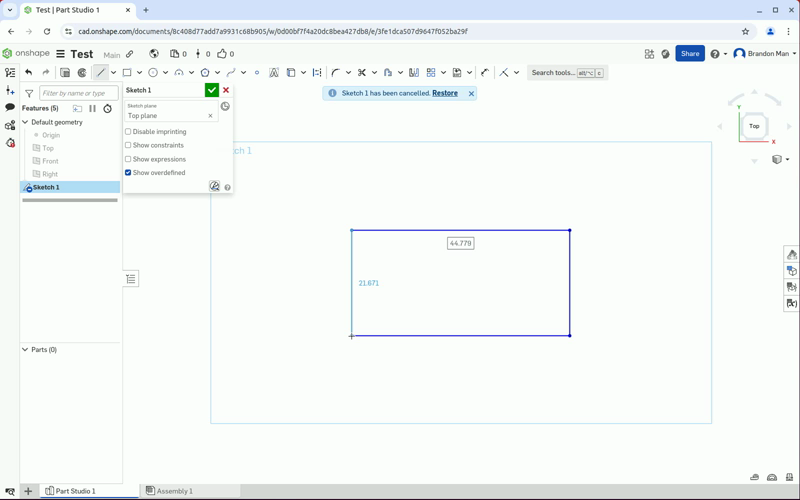
click(351, 335)
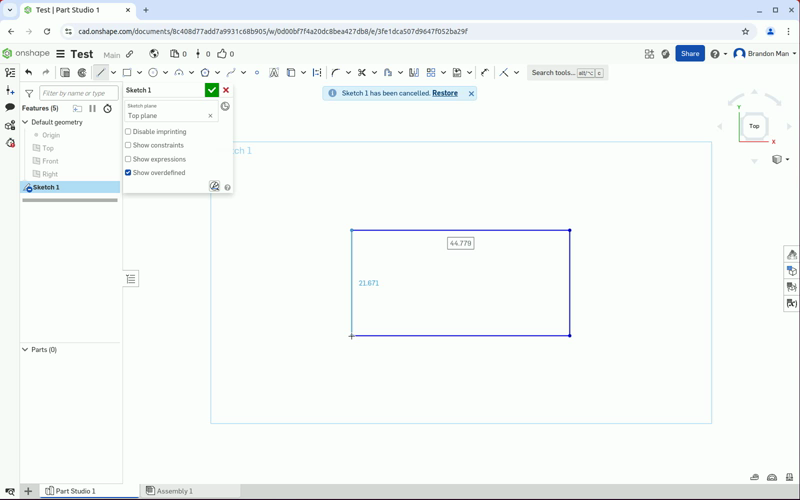
key(esc)
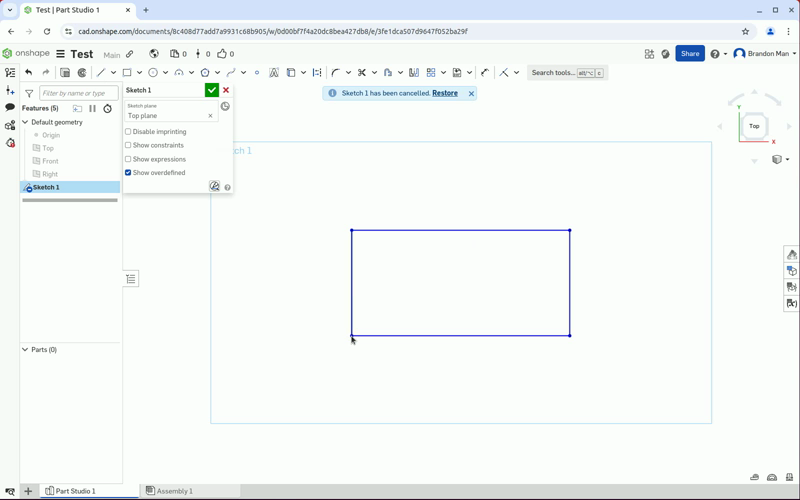
mouse_move(515, 261)
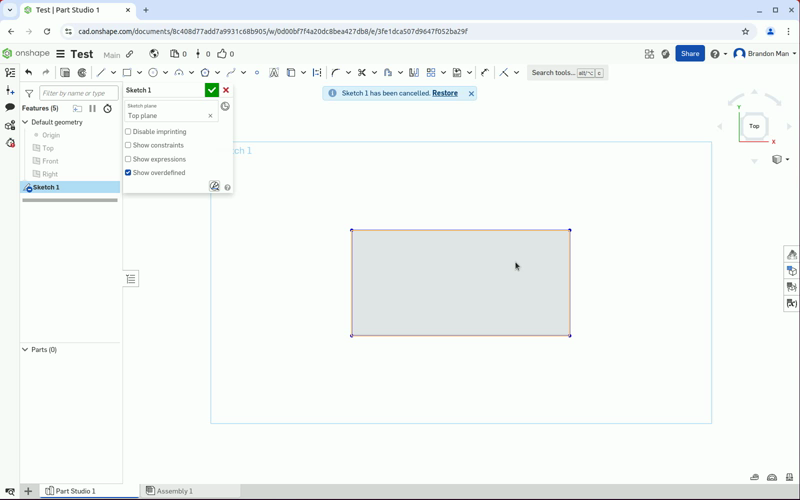
click(515, 261)
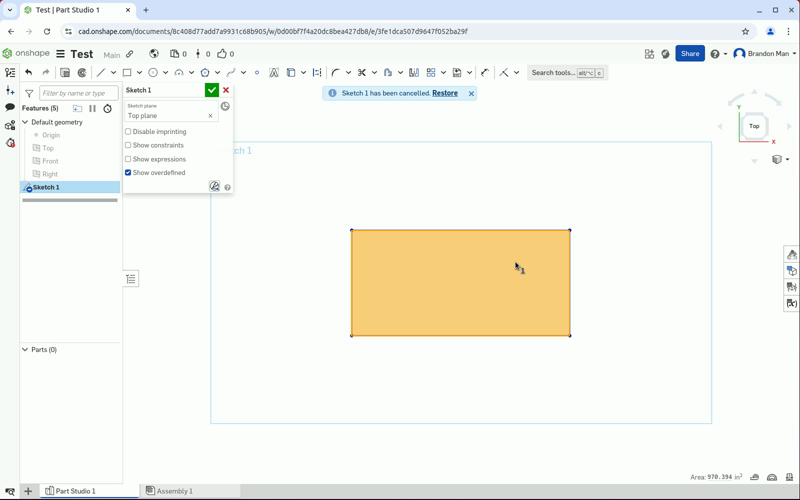
mouse_move(73, 352)
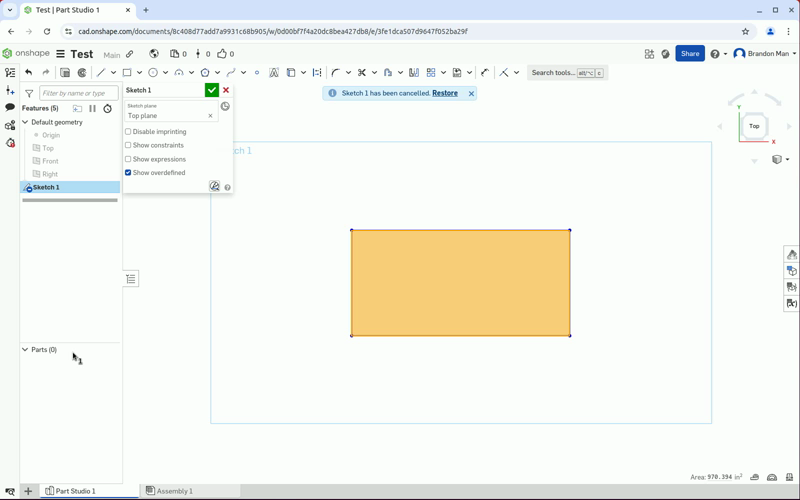
key(shift+y)
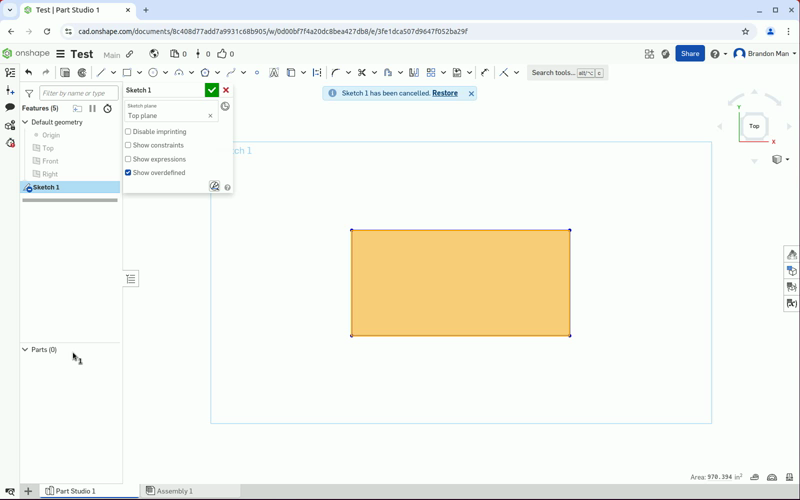
key(shift+e)
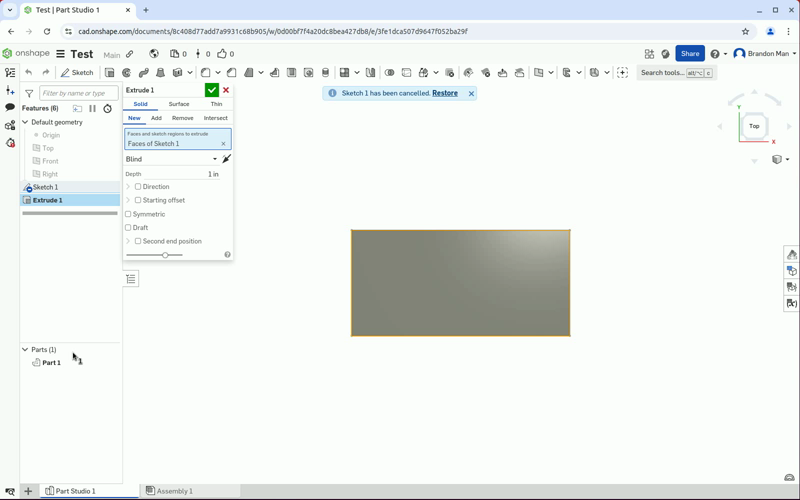
mouse_move(143, 106)
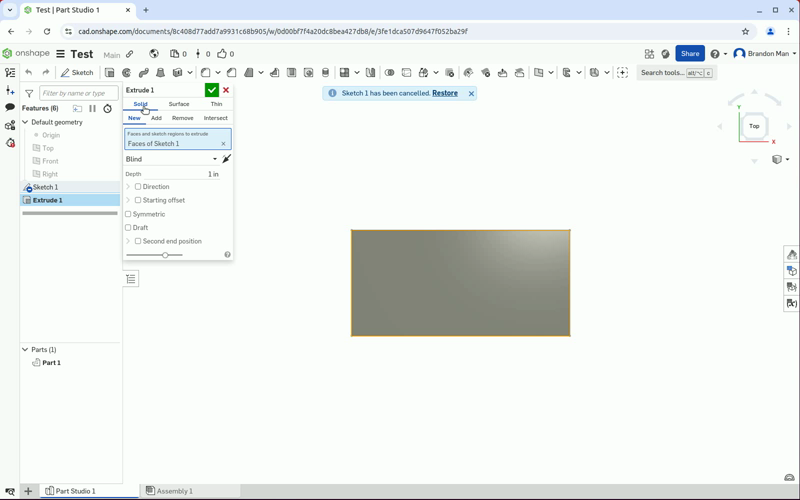
click(143, 106)
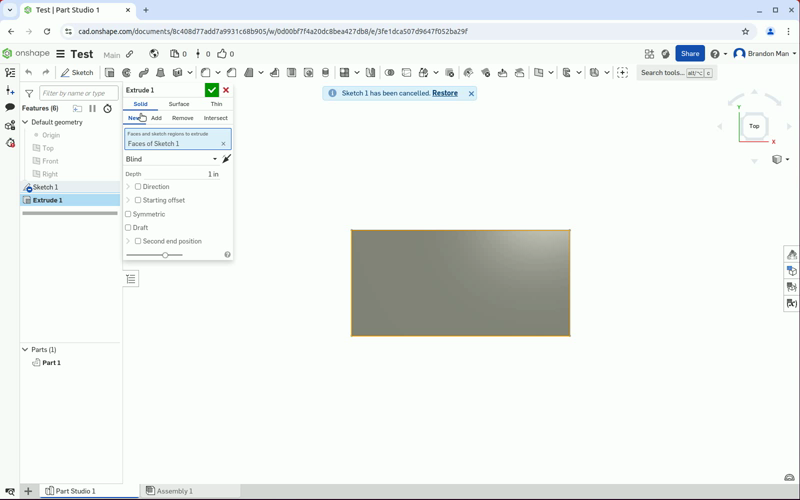
mouse_move(137, 120)
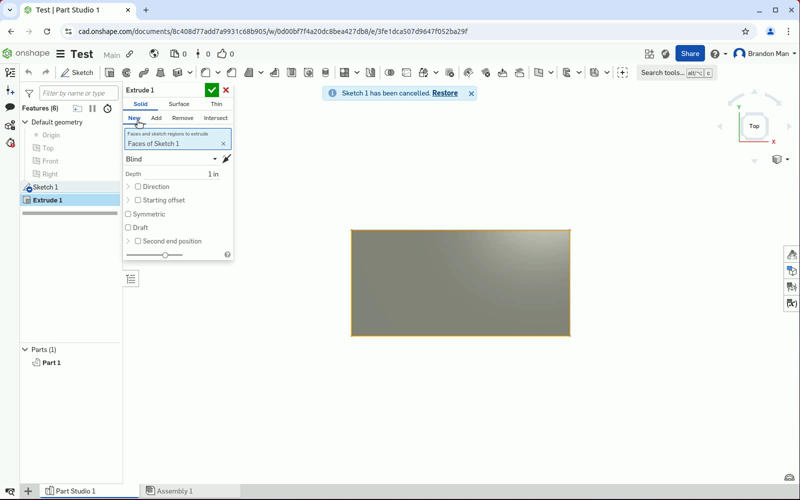
click(137, 120)
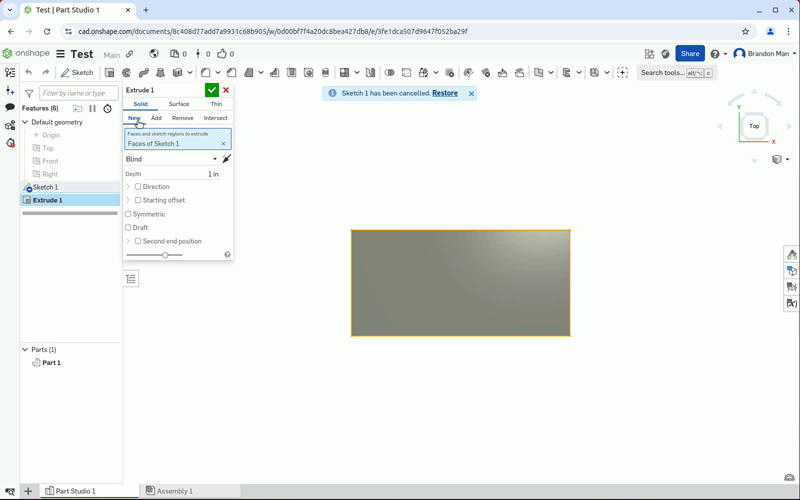
key(tab, 4)
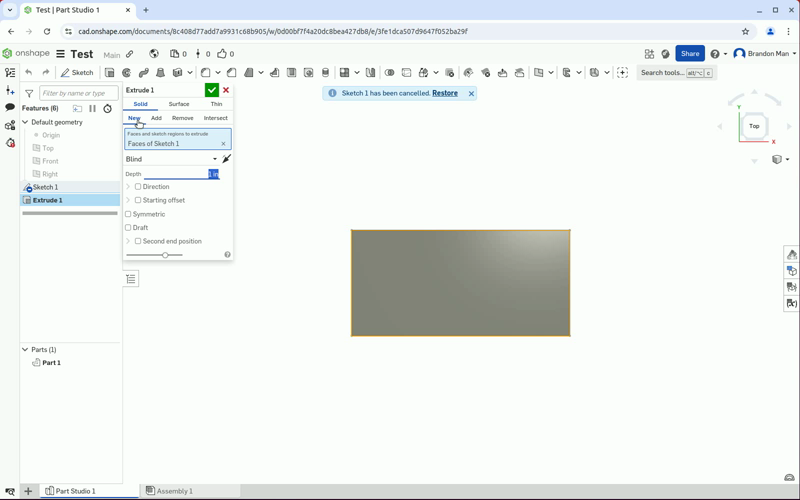
text(4.574)
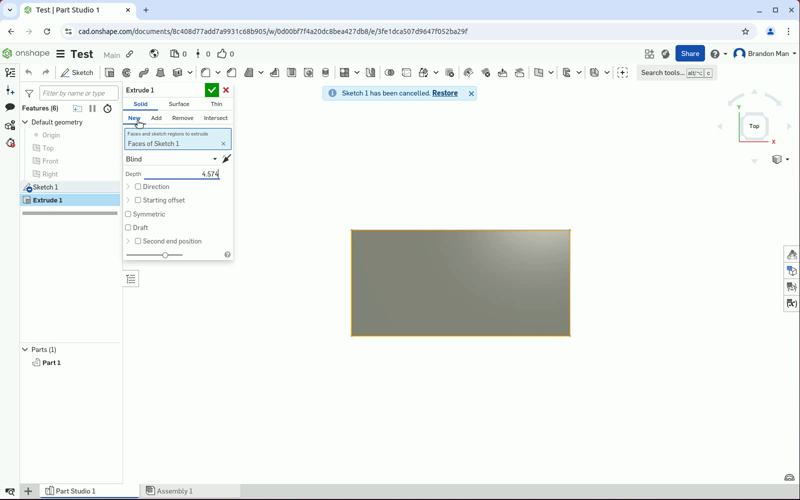
key(enter)
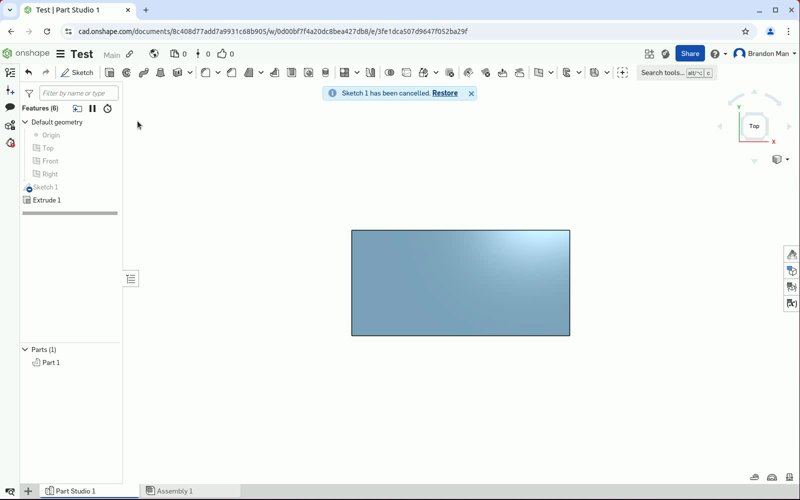
key(shift+h)
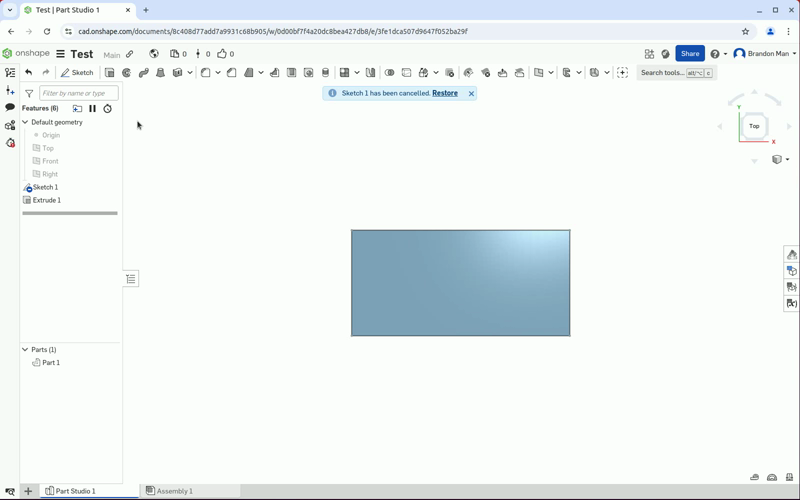
key(shift+h)
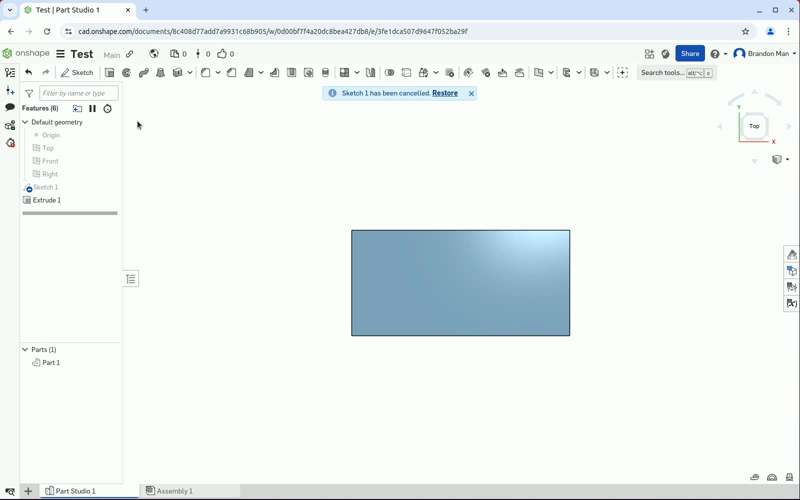
mouse_move(73, 189)
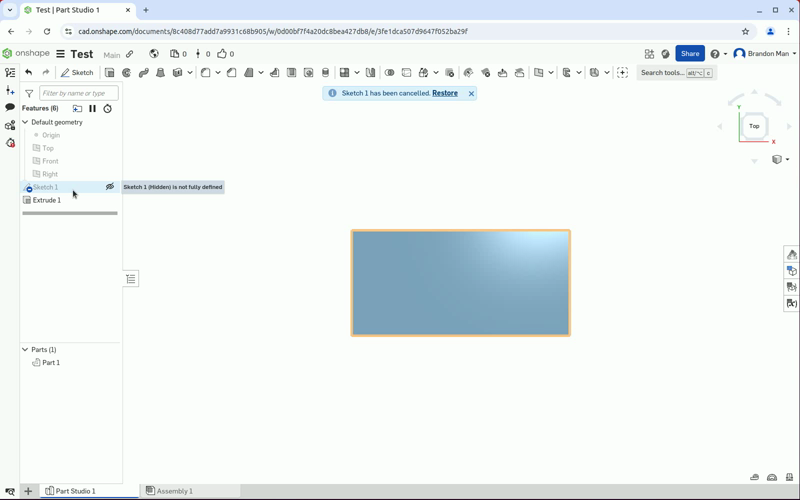
click(73, 189)
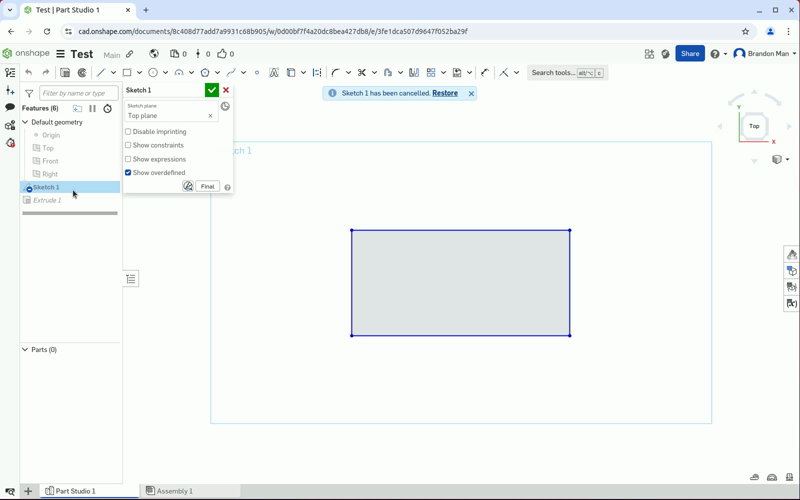
mouse_move(229, 92)
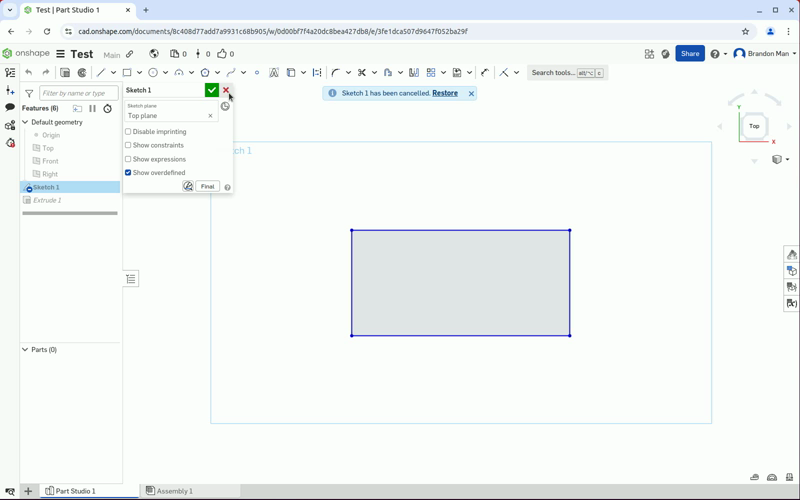
click(229, 92)
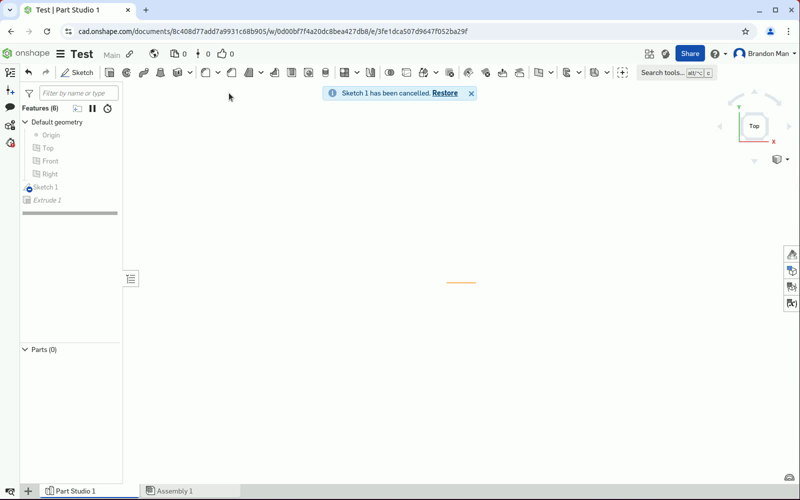
mouse_move(73, 352)
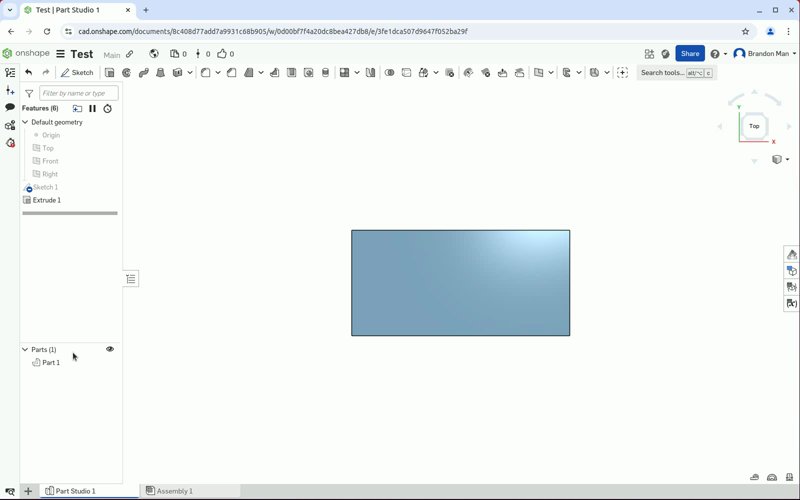
key(y)
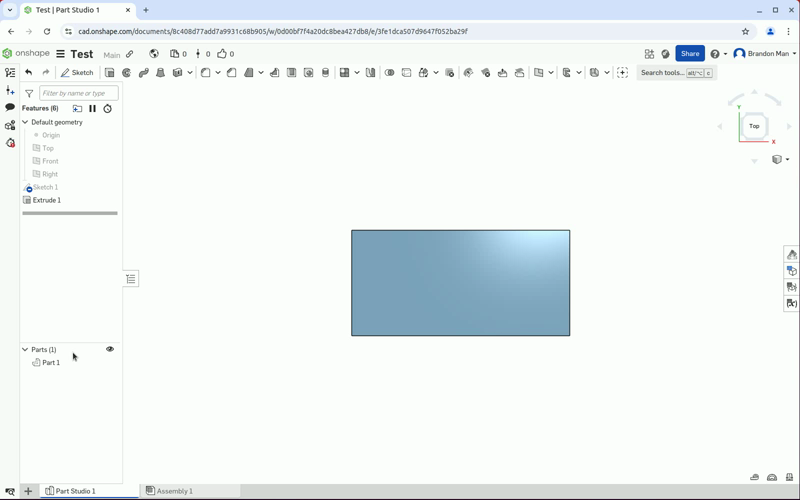
key(shift+p)
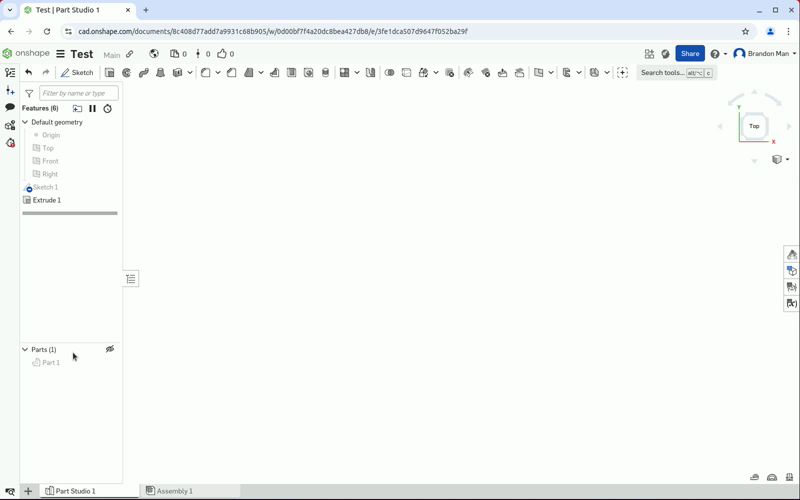
key(space)
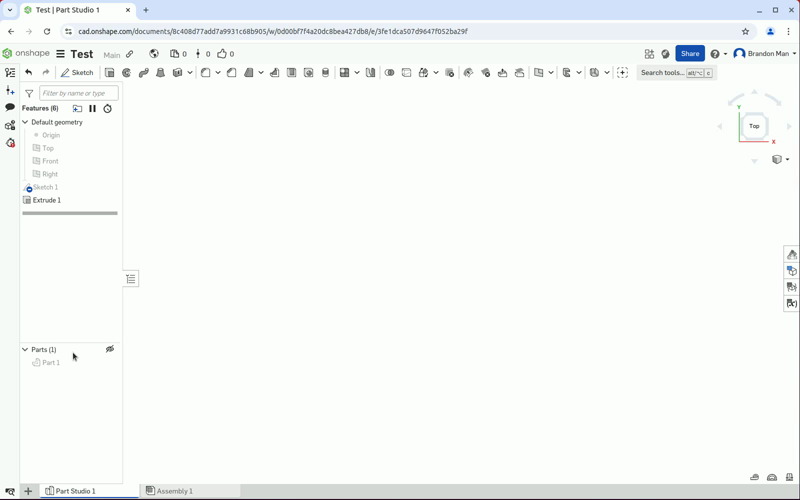
key_down(shift)
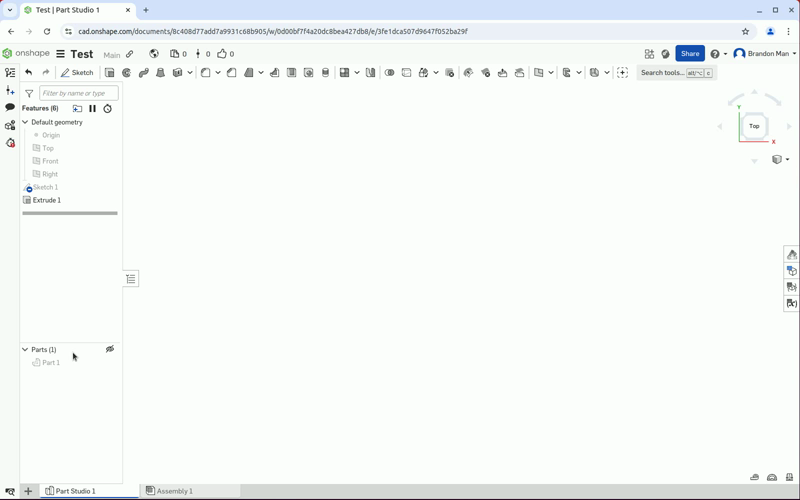
key(up)
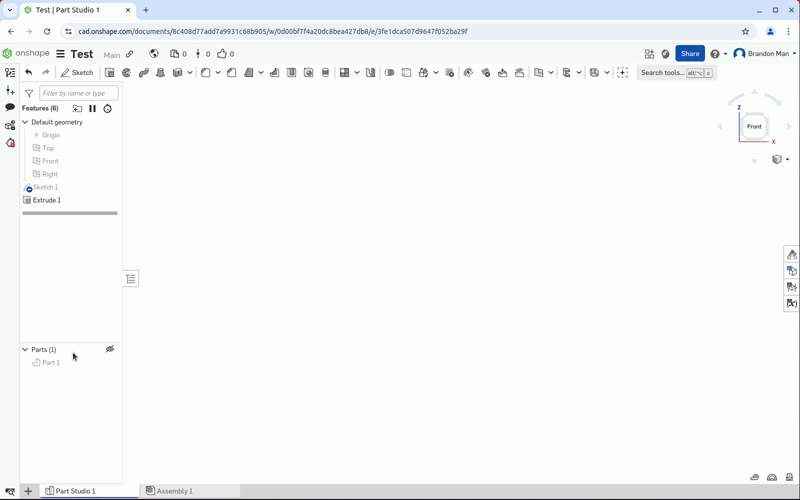
key_up(shift)
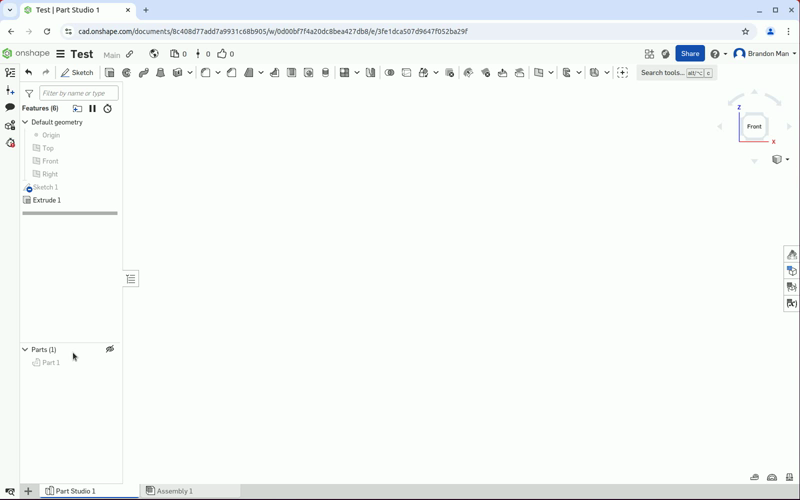
key(space)
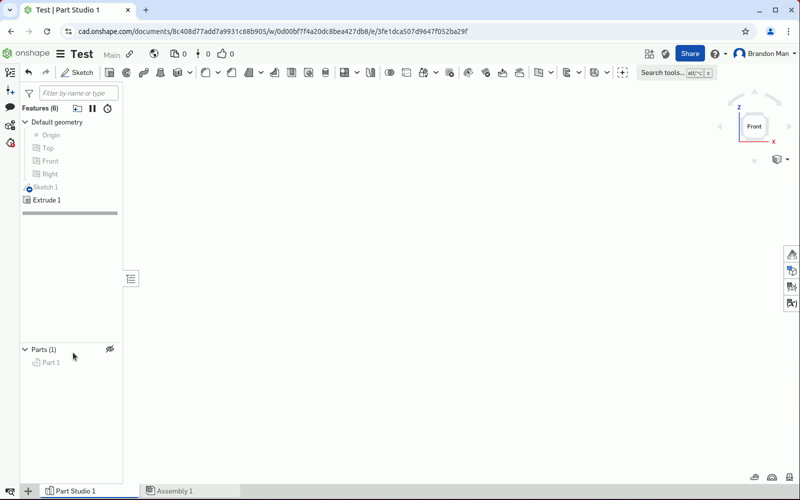
key_down(shift)
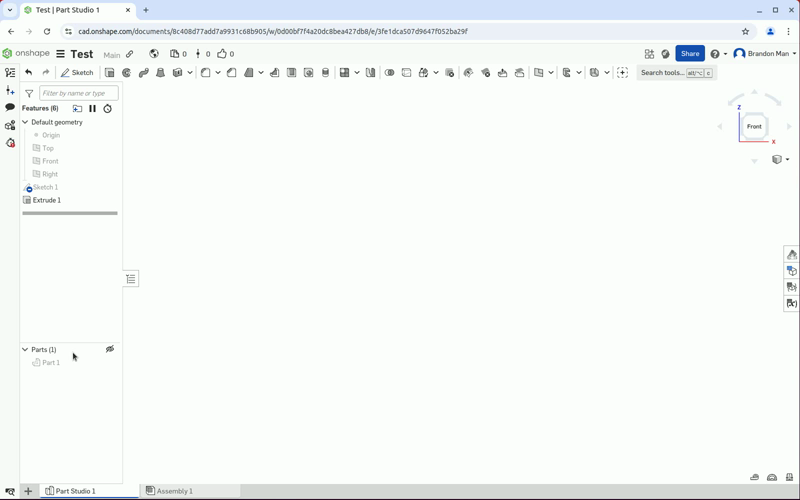
key(left)
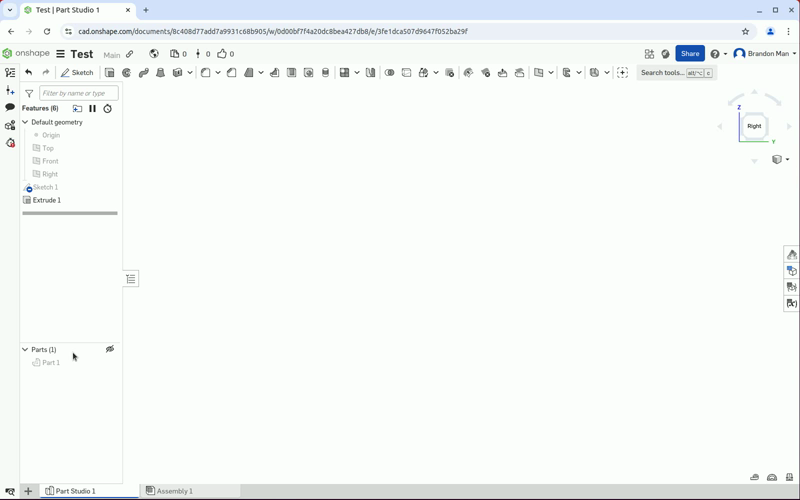
key_up(shift)
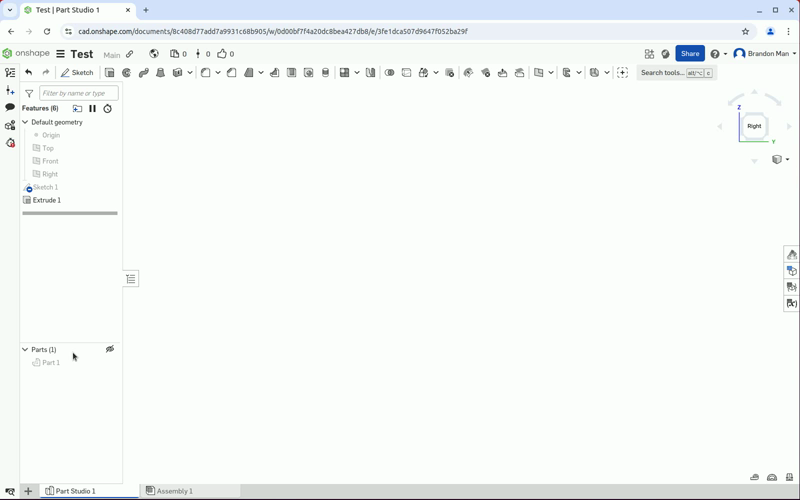
mouse_move(73, 352)
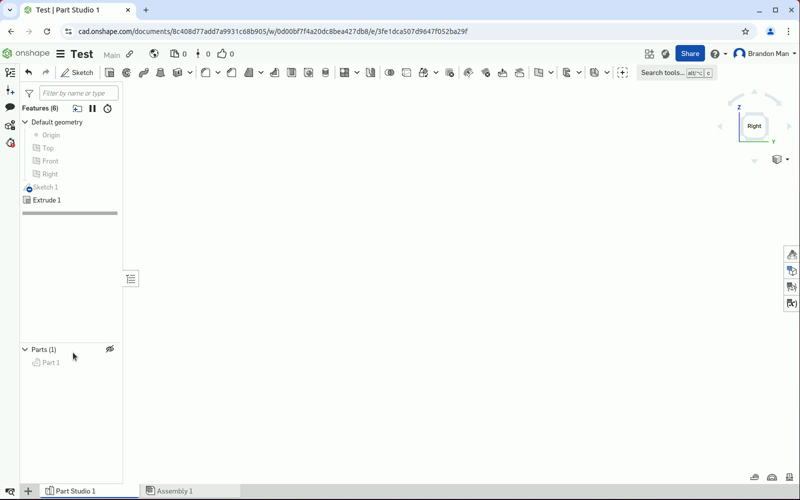
key(shift+y)
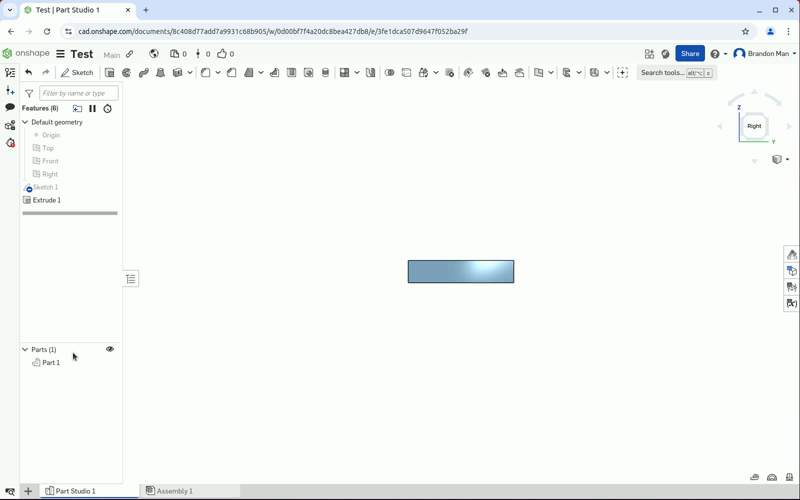
mouse_move(541, 75)
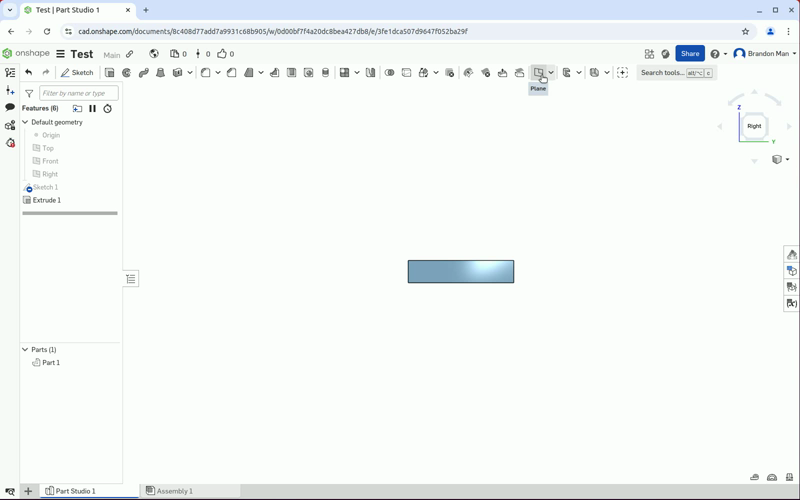
click(541, 75)
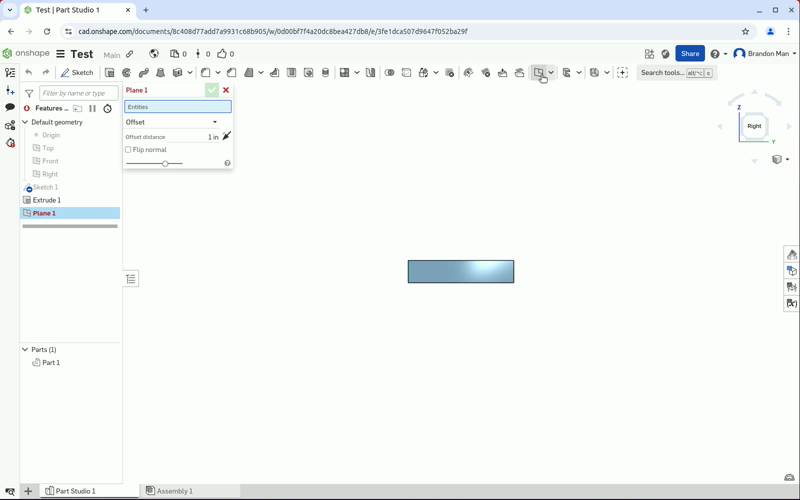
mouse_move(73, 176)
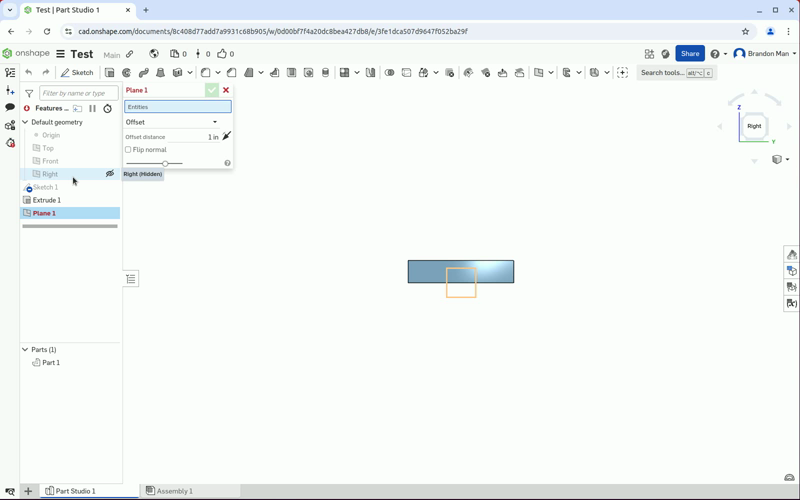
click(73, 176)
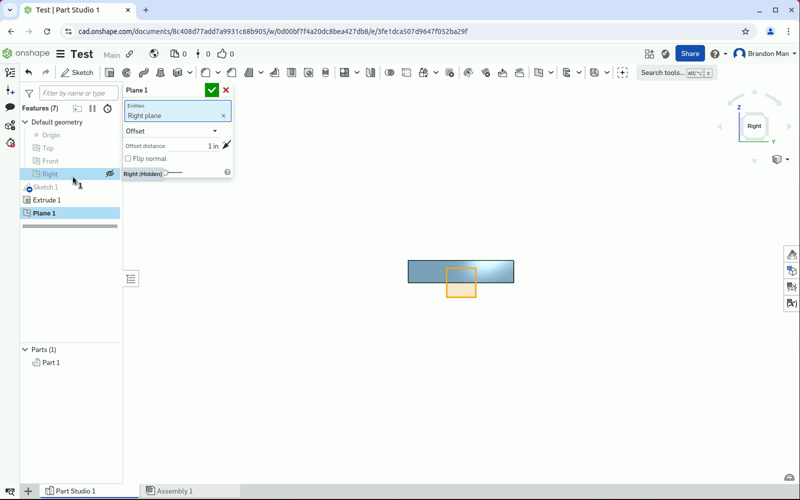
key(tab, 2)
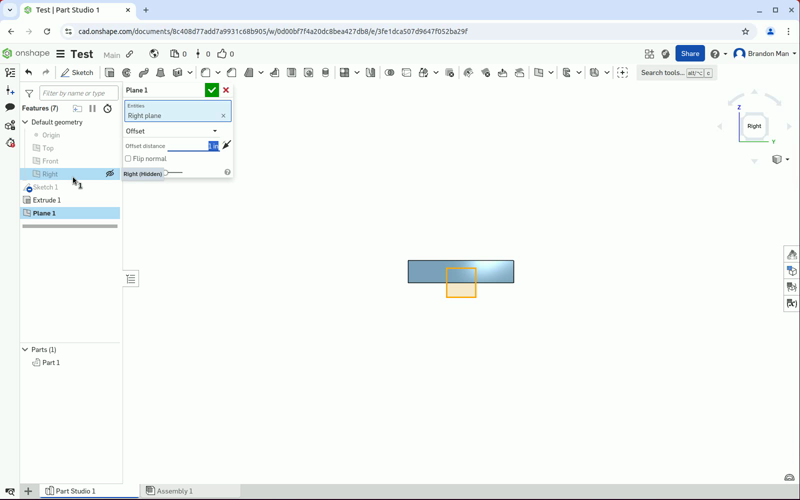
text(22.4)
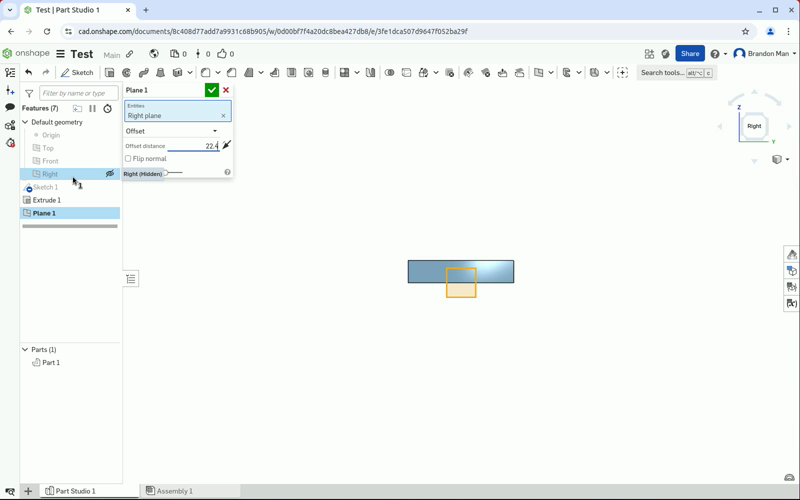
key(enter, 2)
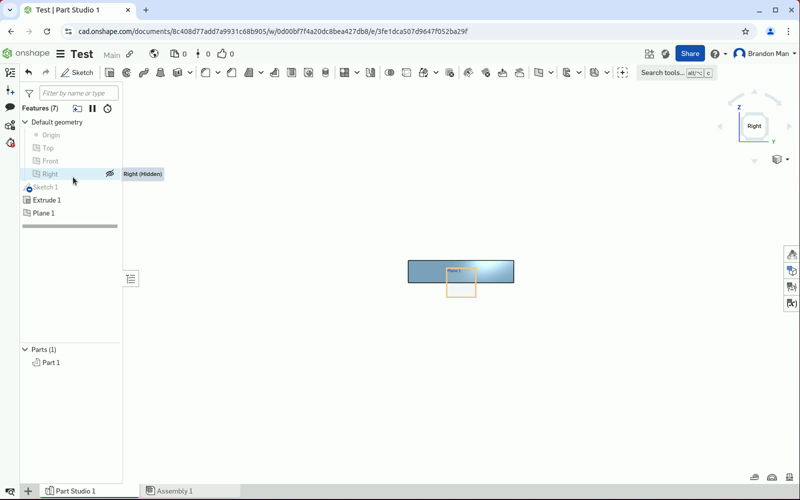
key(shift+s)
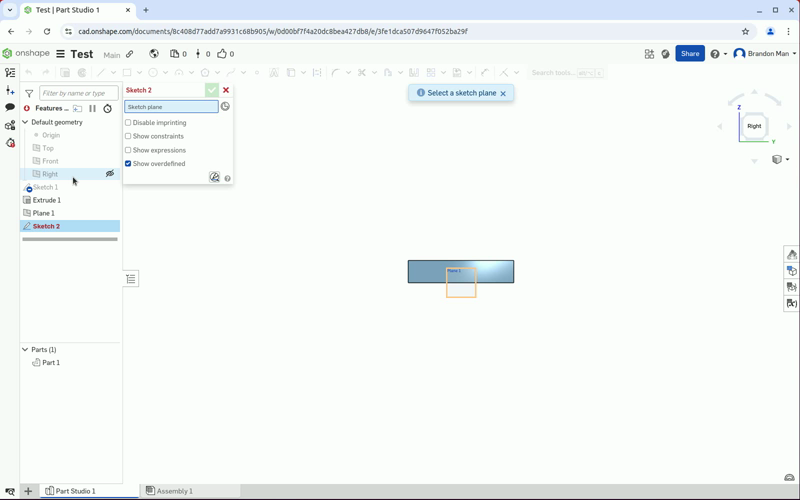
mouse_move(73, 215)
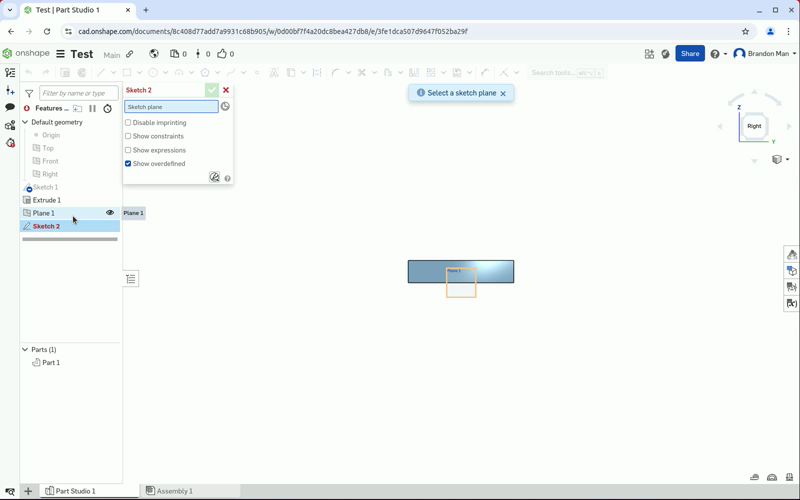
click(73, 215)
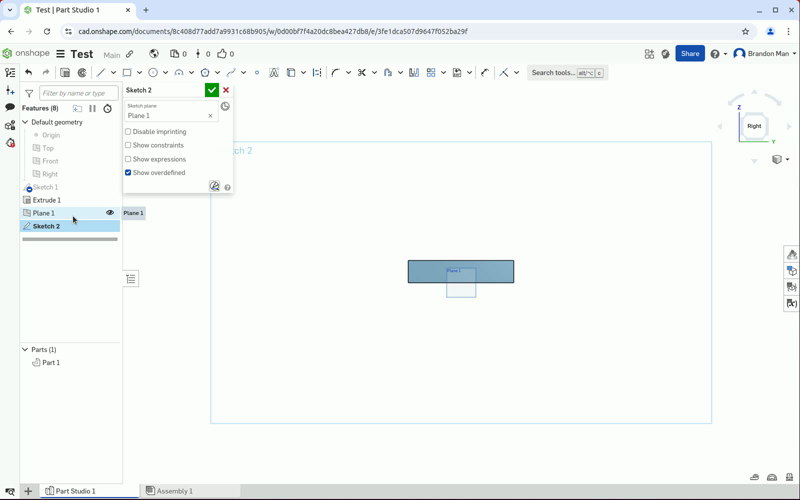
mouse_move(73, 352)
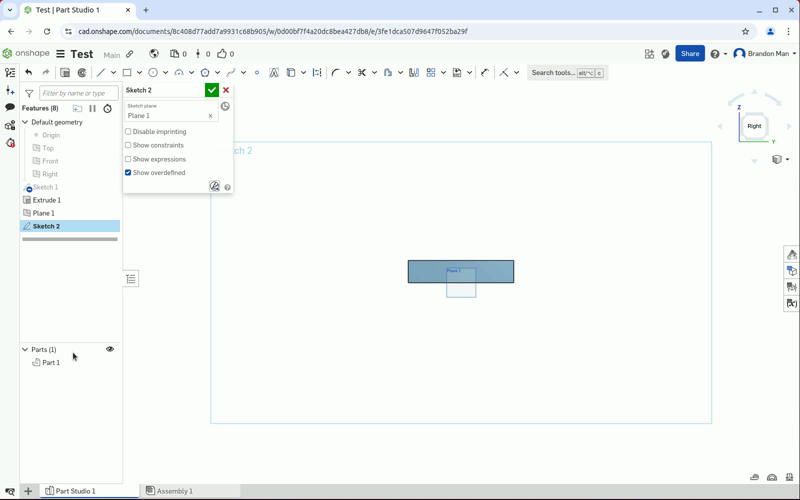
key(y)
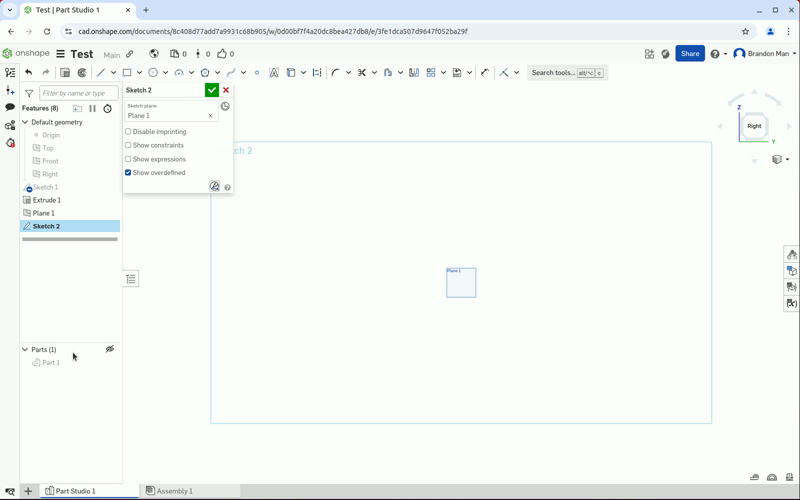
key(l)
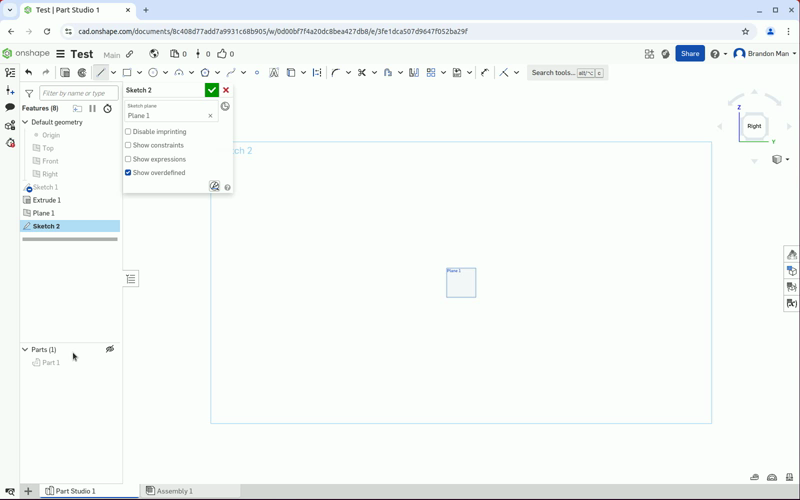
key_down(shift)
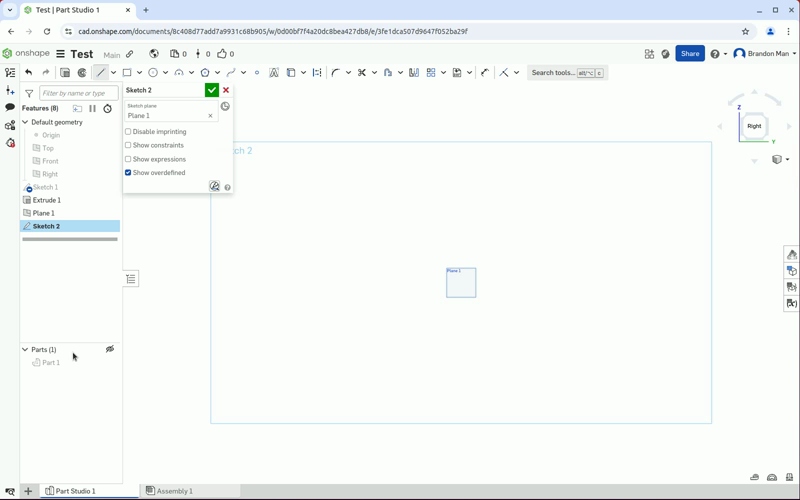
mouse_move(407, 282)
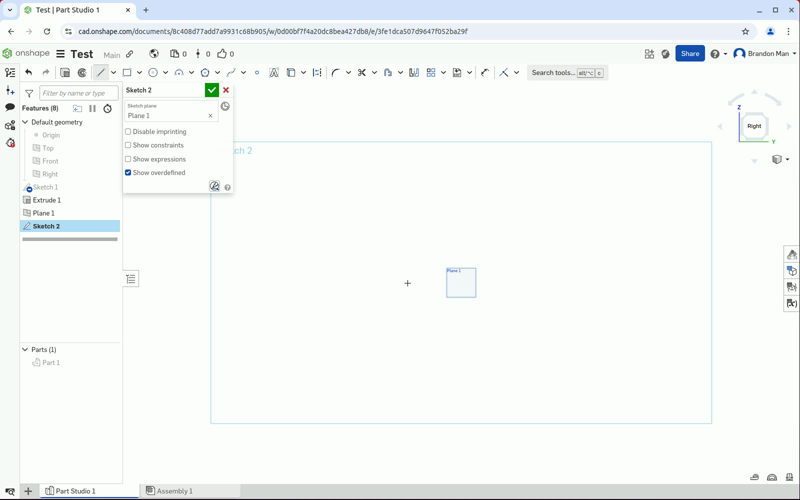
click(407, 282)
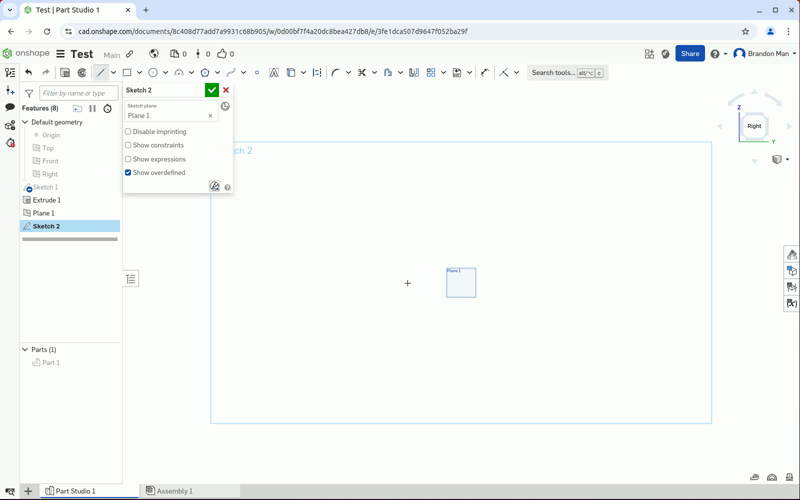
key_up(shift)
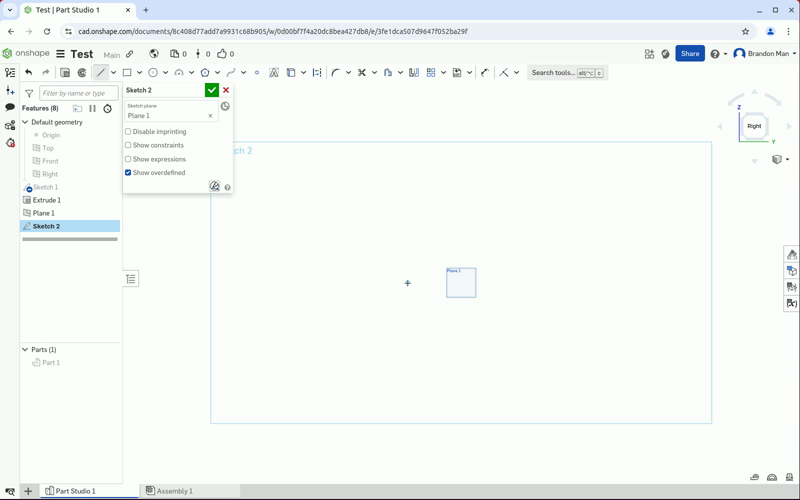
key_down(shift)
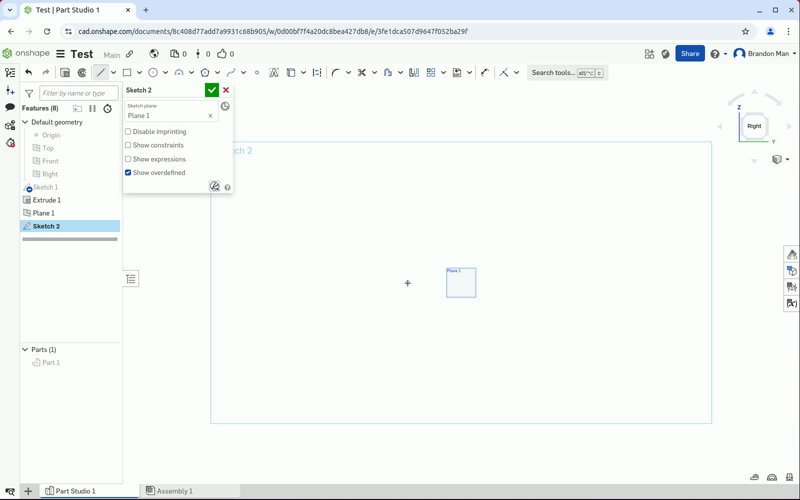
mouse_move(513, 282)
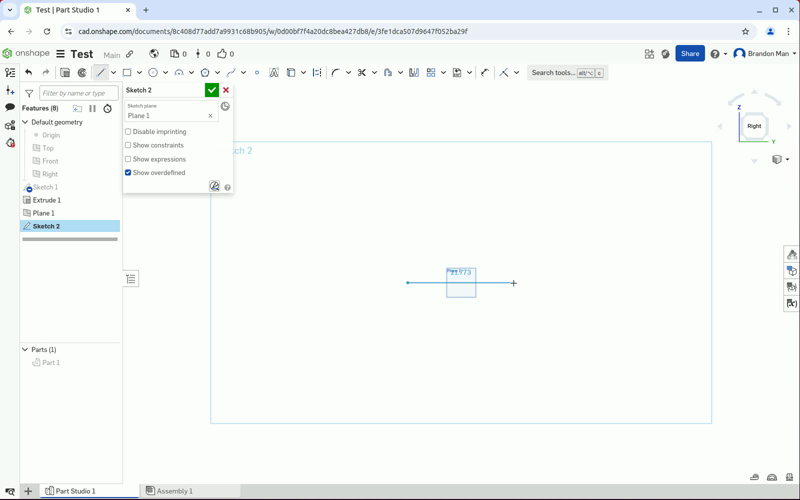
click(513, 282)
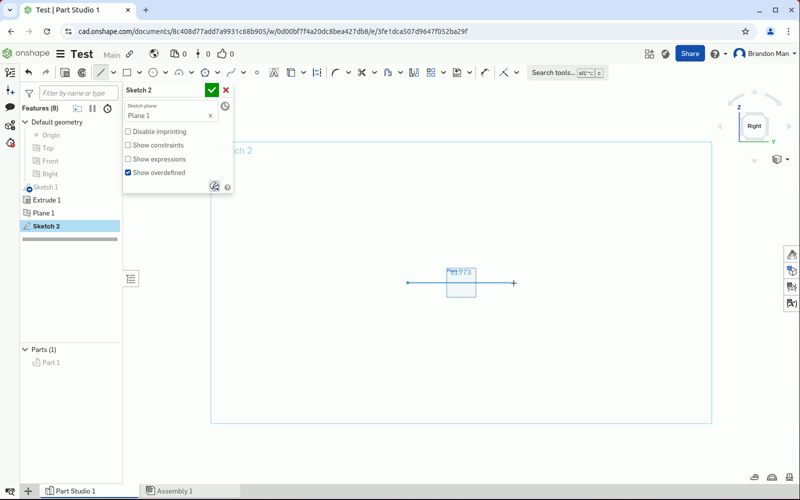
key_up(shift)
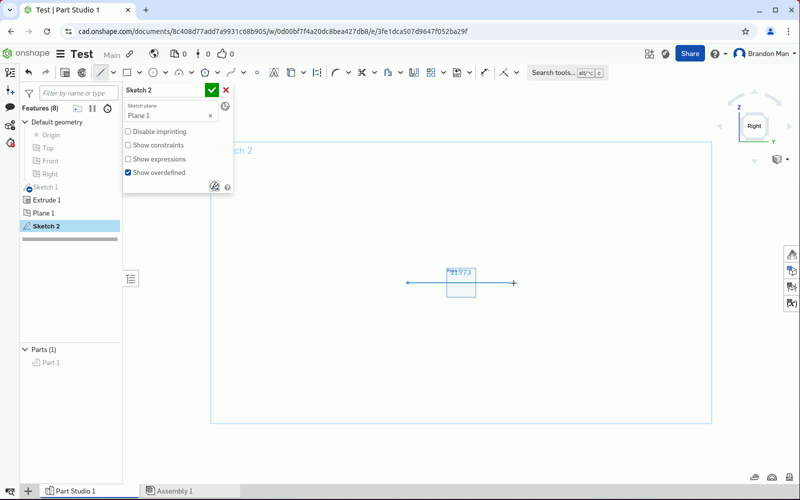
key_down(shift)
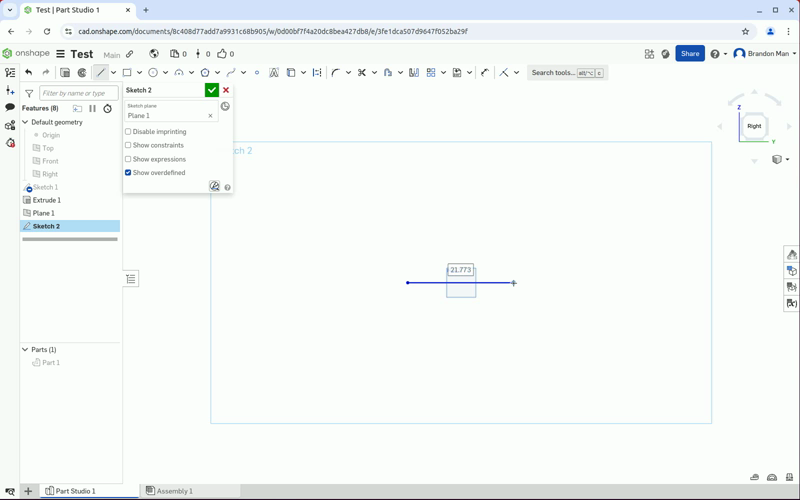
mouse_move(543, 282)
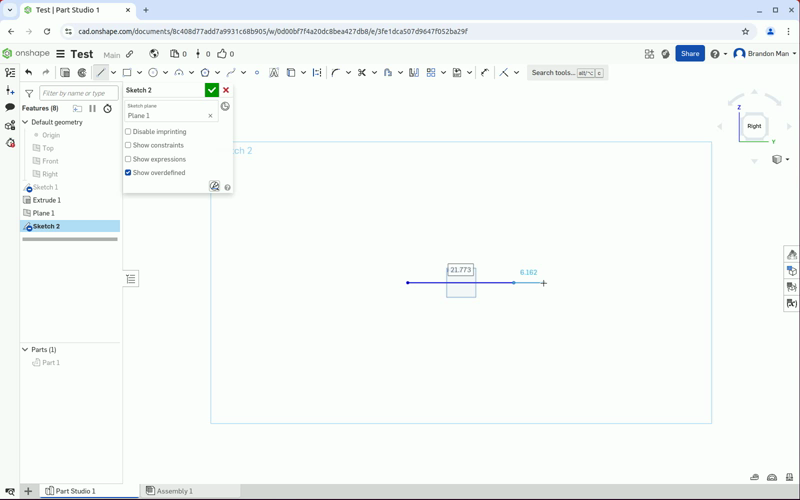
mouse_move(513, 260)
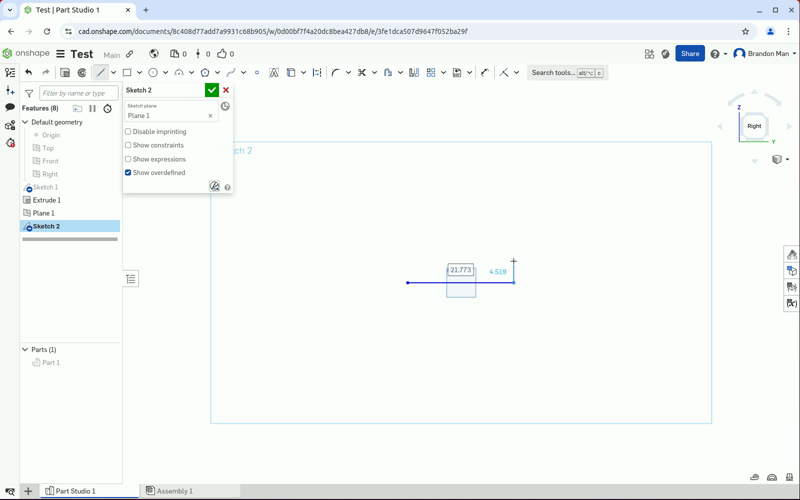
click(513, 260)
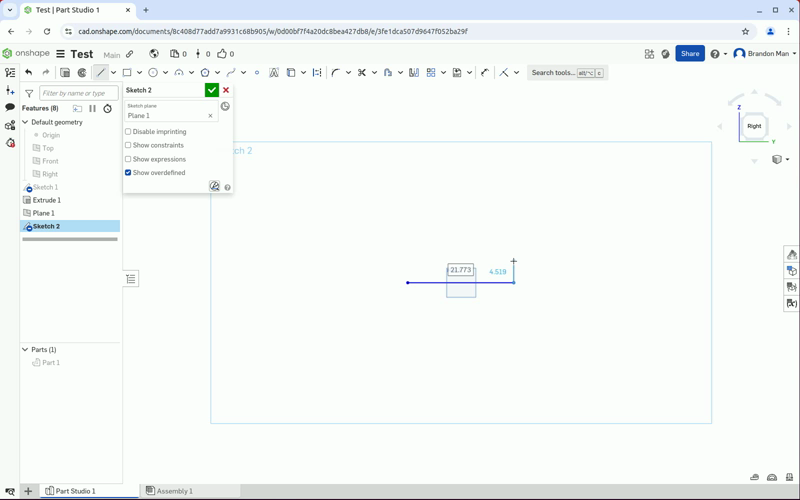
key_up(shift)
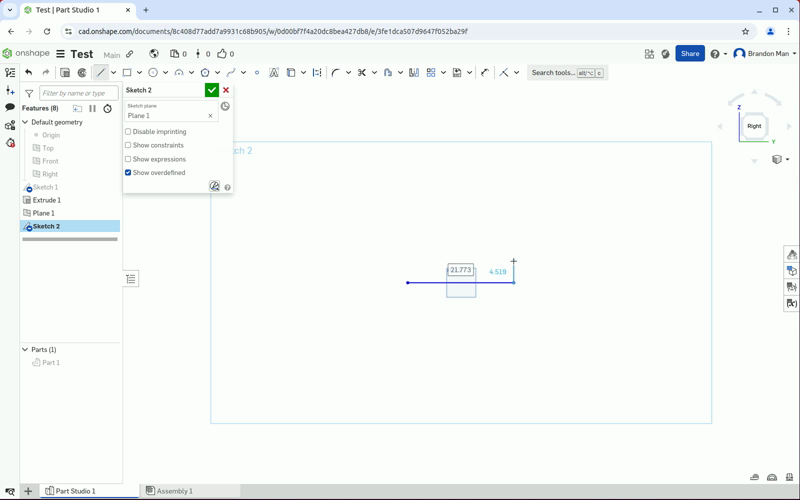
key_down(shift)
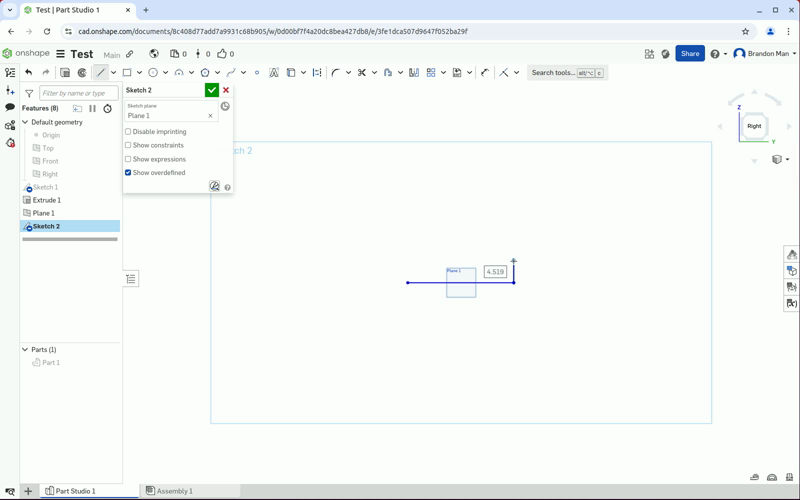
mouse_move(407, 260)
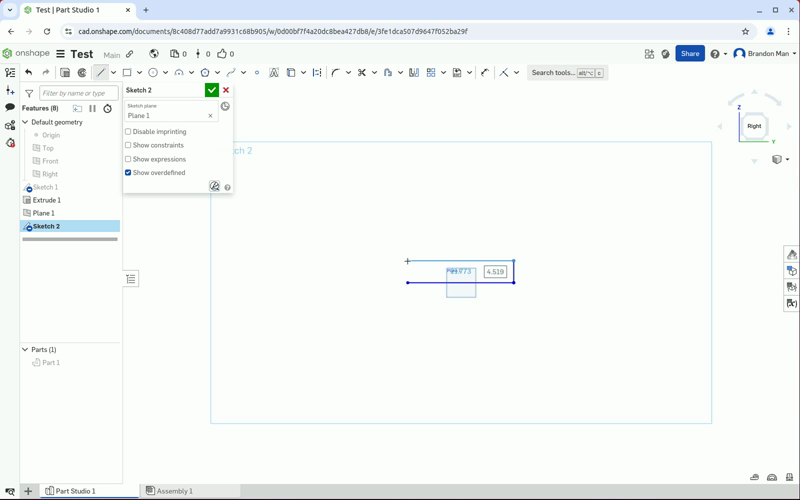
click(407, 260)
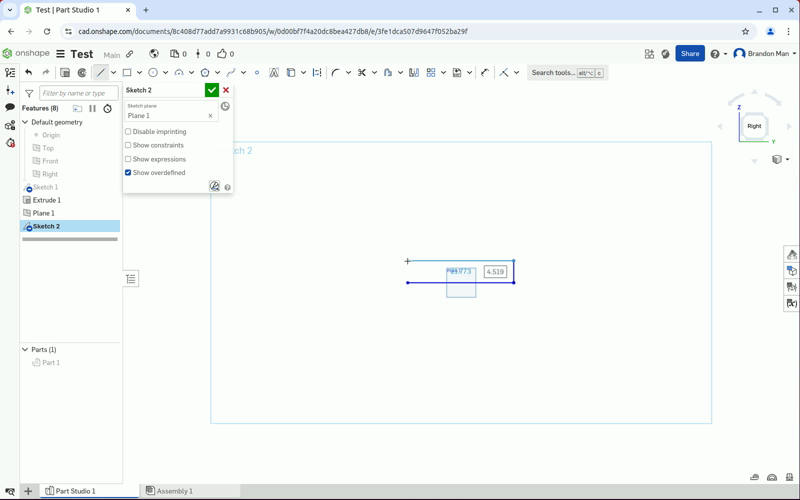
key_up(shift)
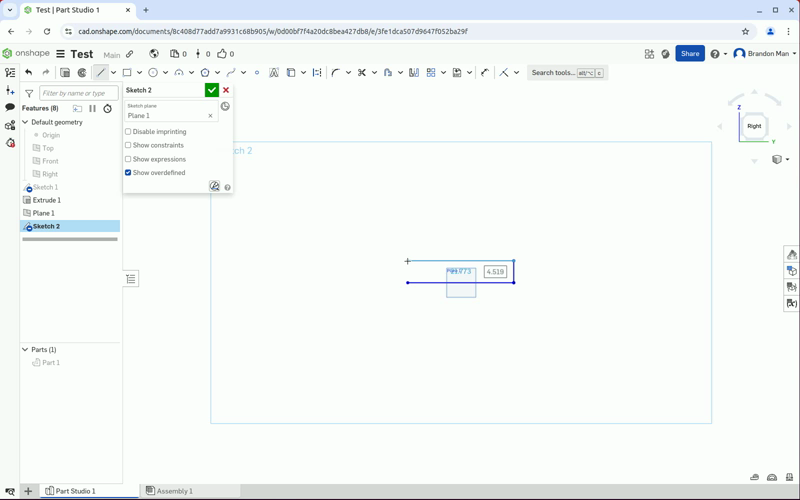
mouse_move(437, 260)
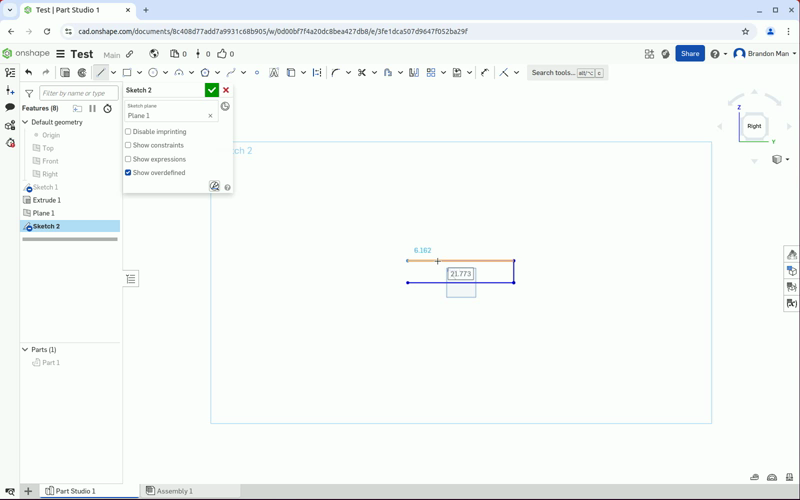
key_down(shift)
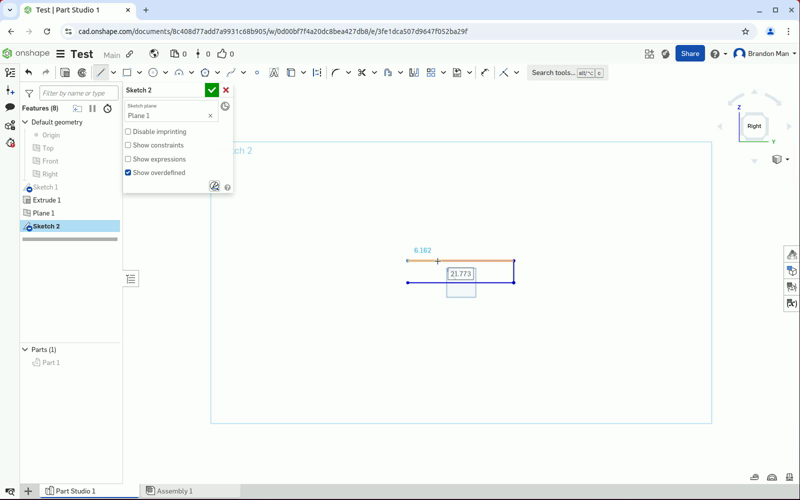
mouse_move(407, 282)
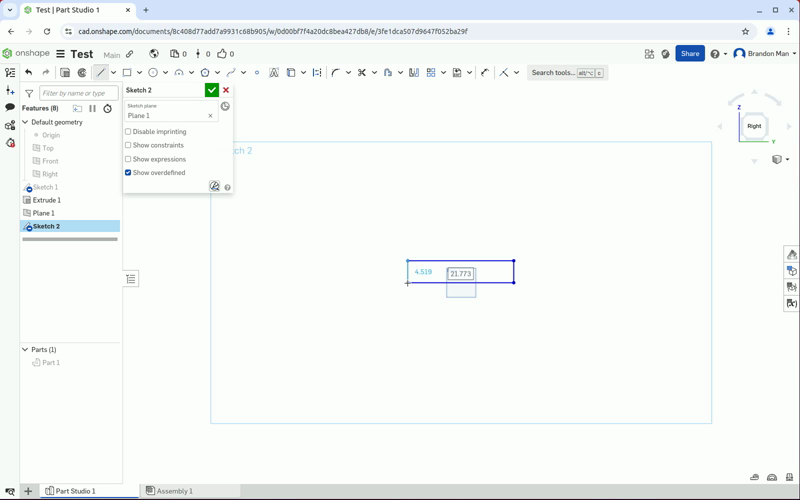
key_up(shift)
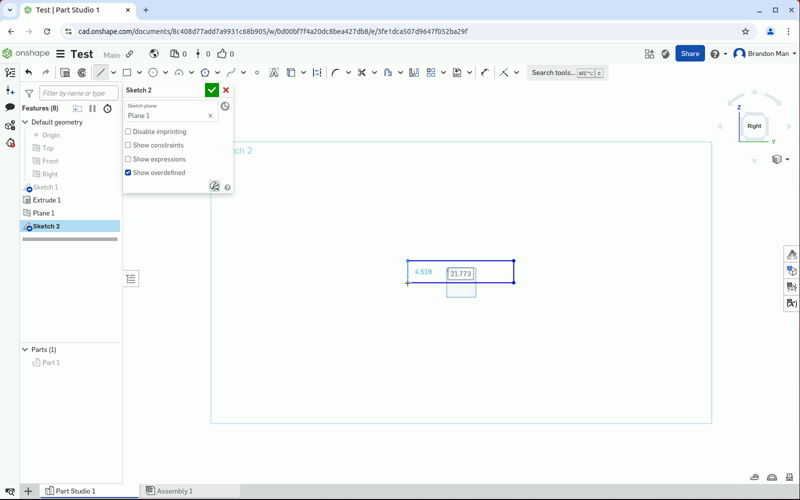
click(407, 282)
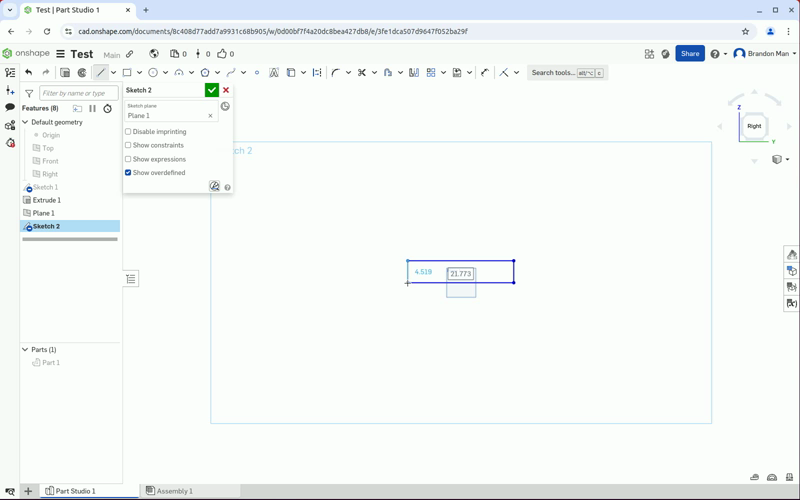
key(esc)
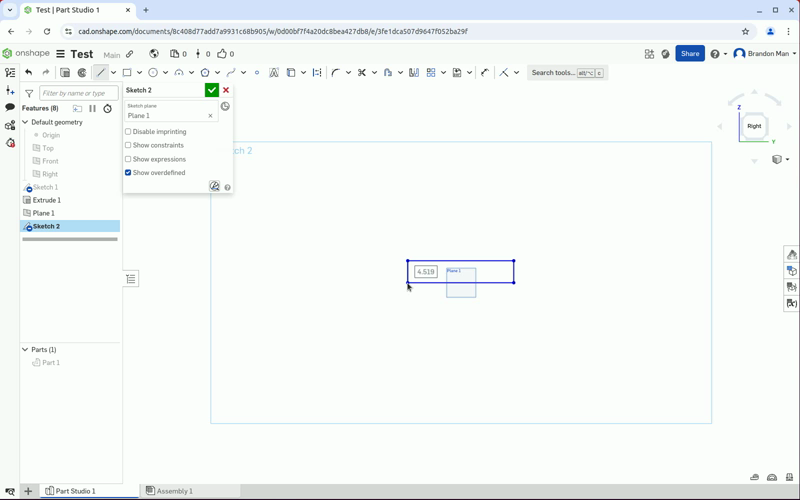
mouse_move(484, 272)
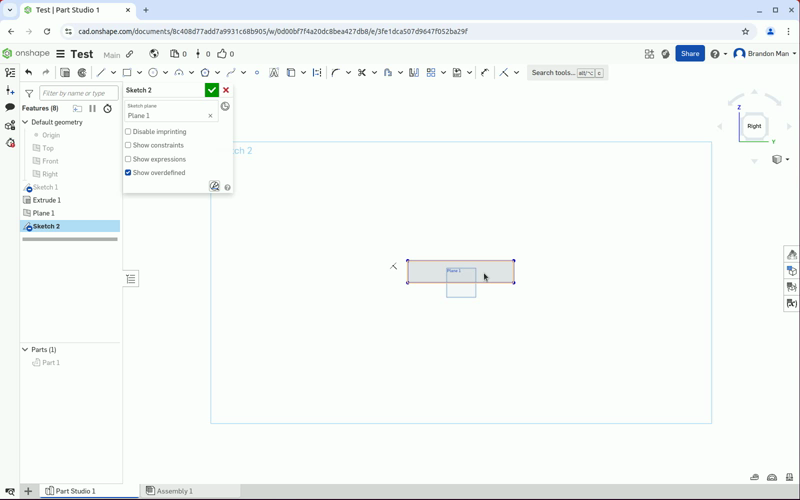
click(484, 272)
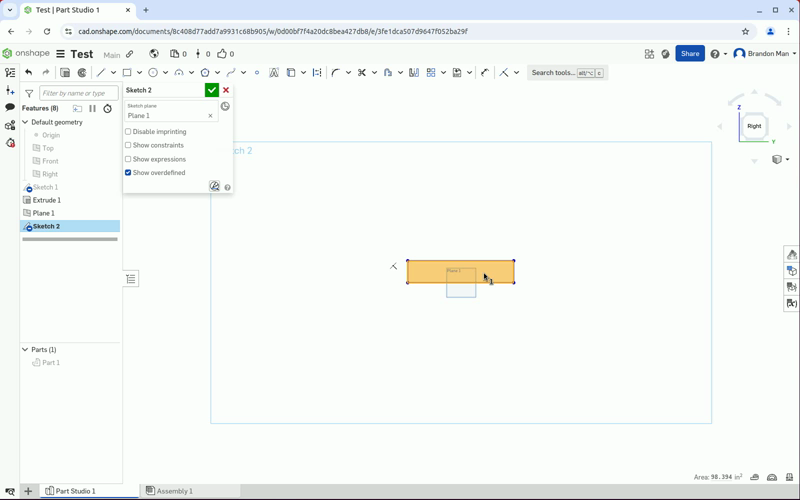
mouse_move(73, 352)
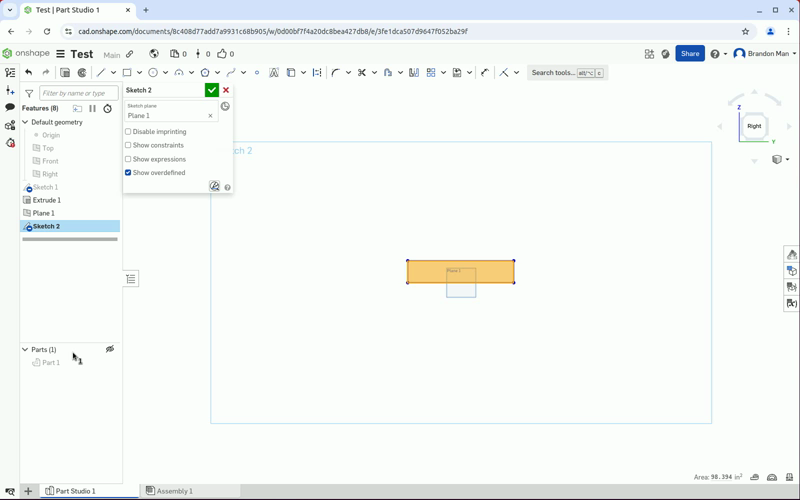
key(shift+y)
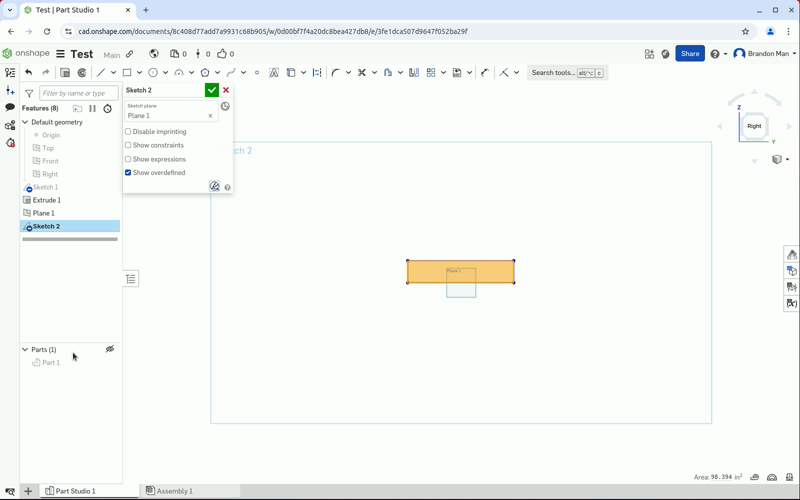
key(shift+e)
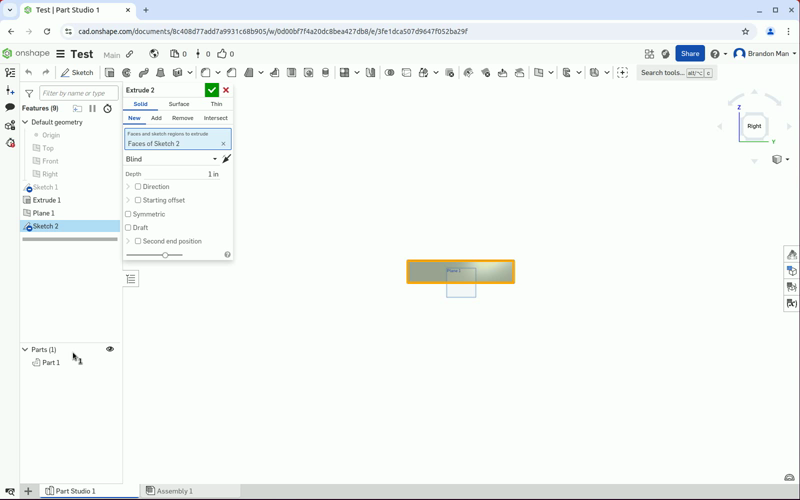
mouse_move(143, 106)
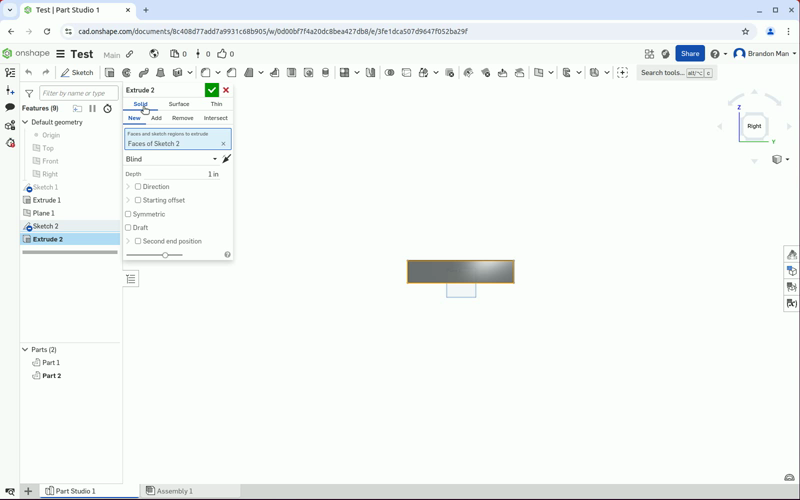
click(143, 106)
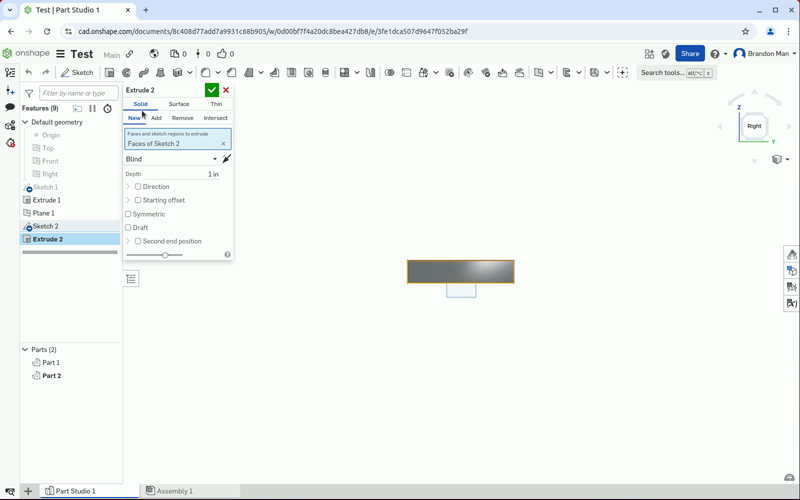
mouse_move(137, 120)
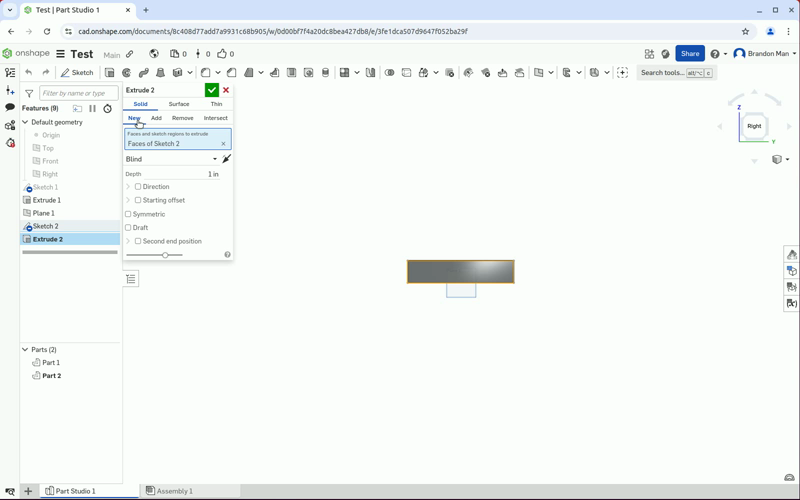
click(137, 120)
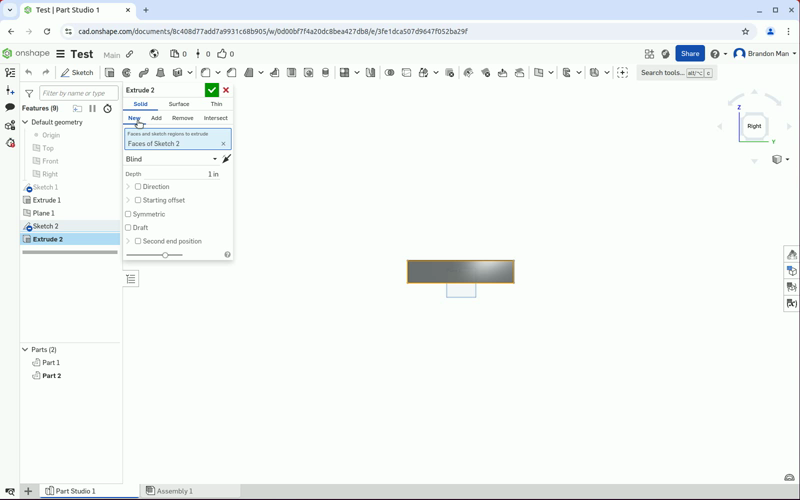
key(tab, 4)
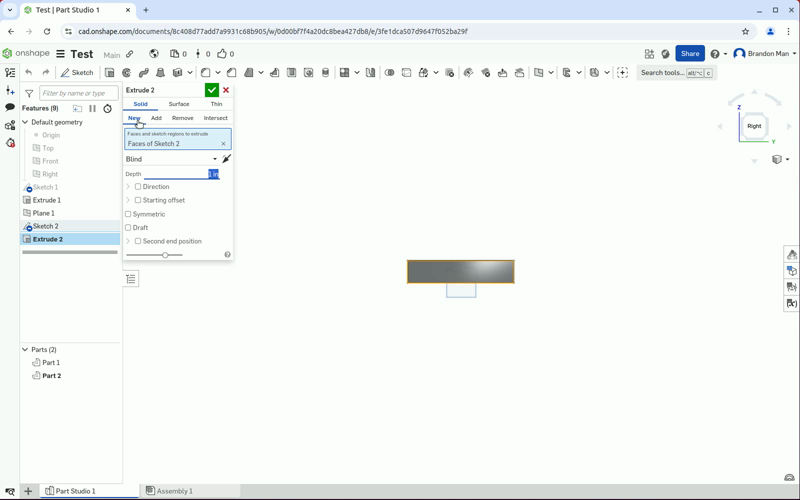
text(0.722)
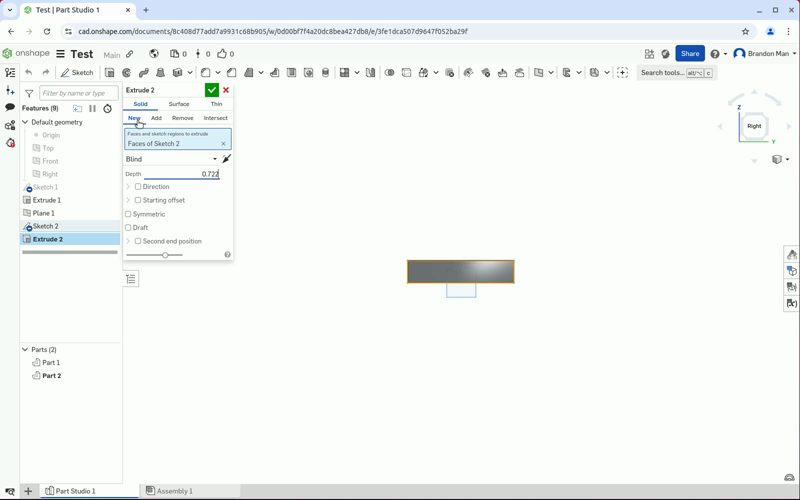
key(enter)
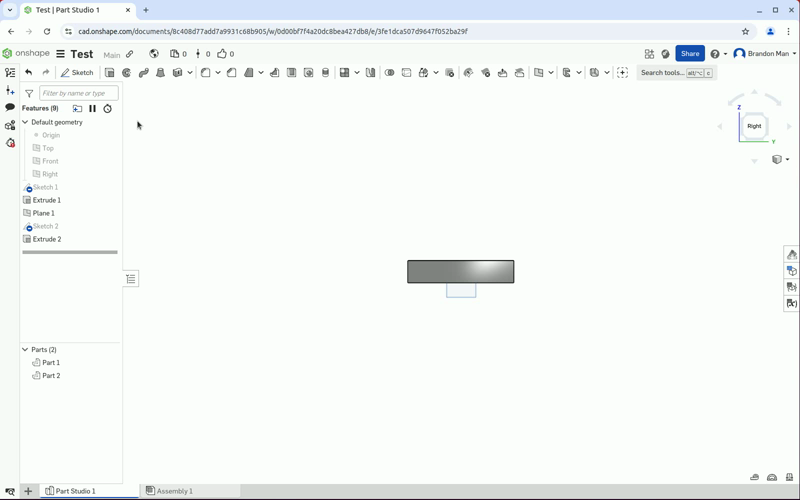
key(shift+h)
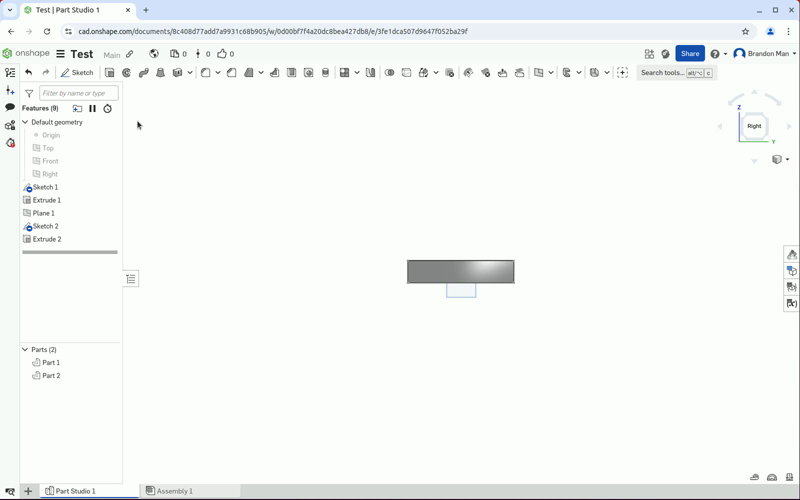
key(shift+h)
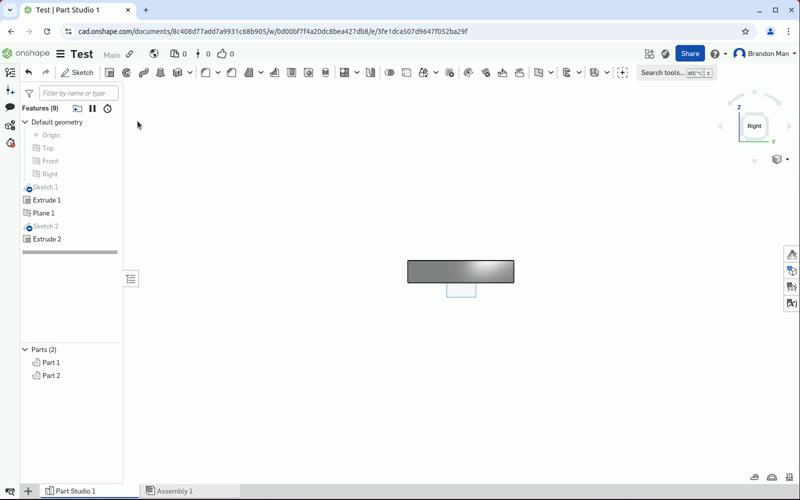
mouse_move(73, 189)
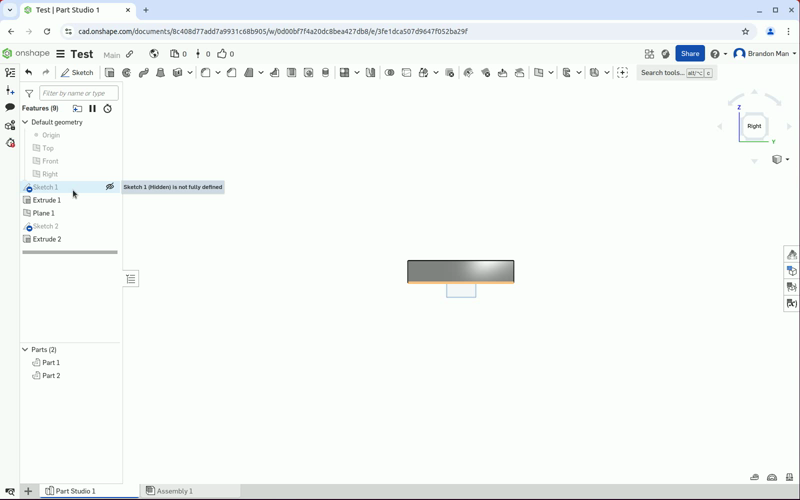
click(73, 189)
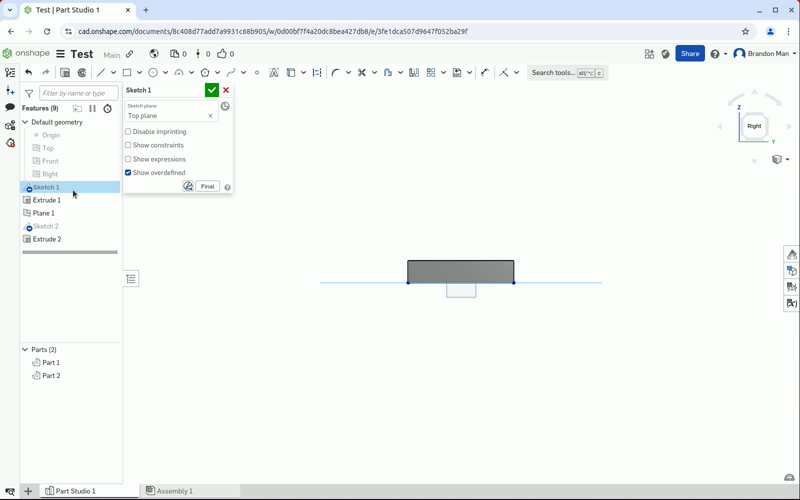
mouse_move(229, 92)
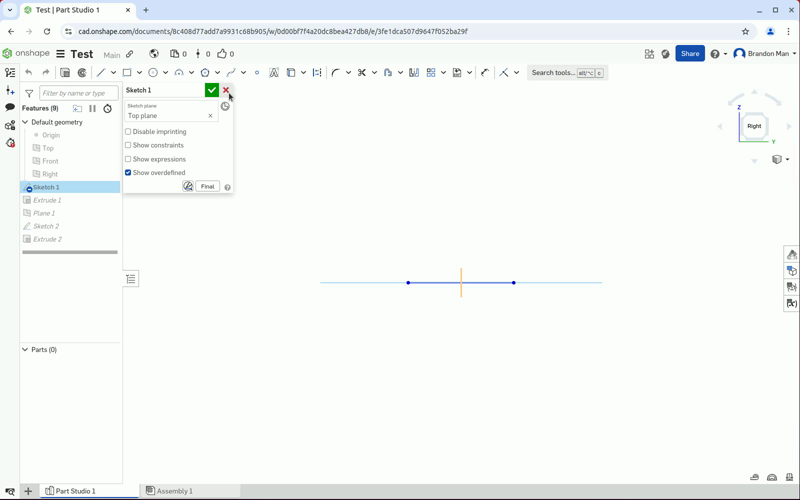
click(229, 92)
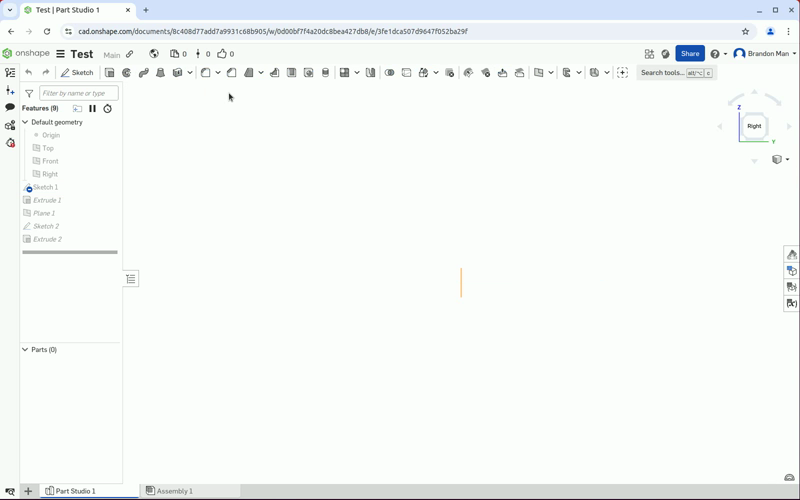
key(shift+s)
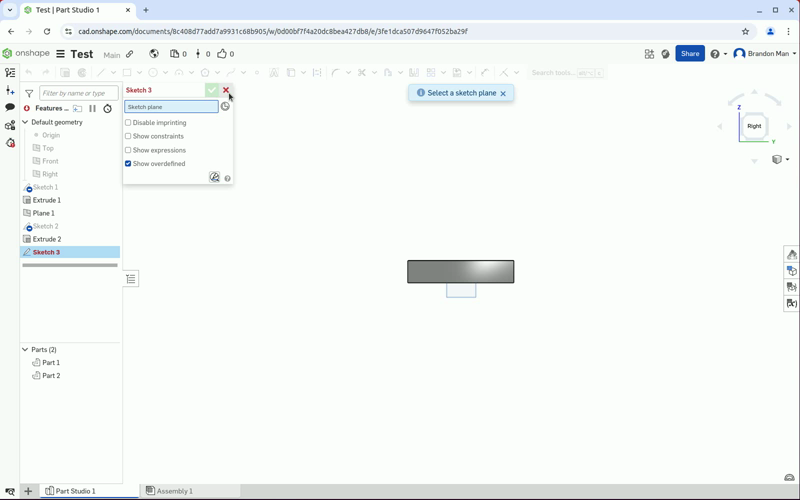
mouse_move(73, 215)
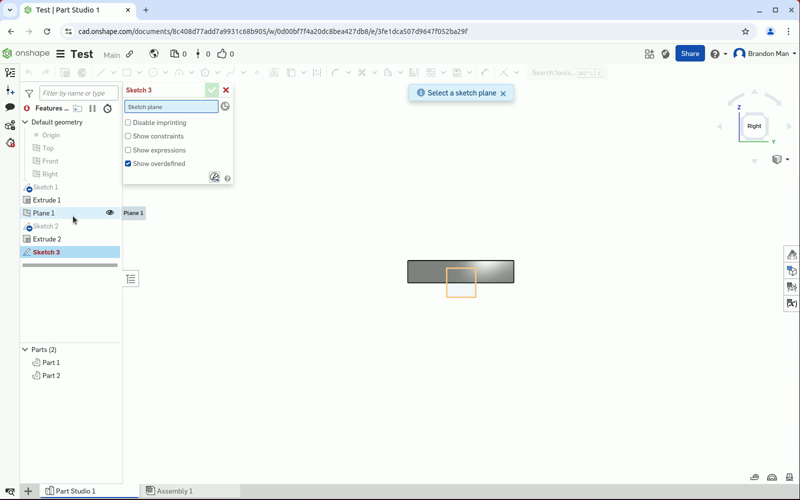
click(73, 215)
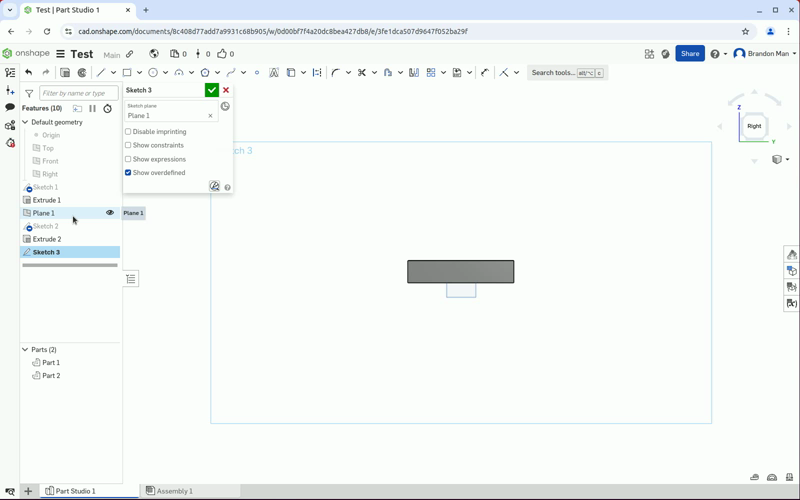
mouse_move(73, 352)
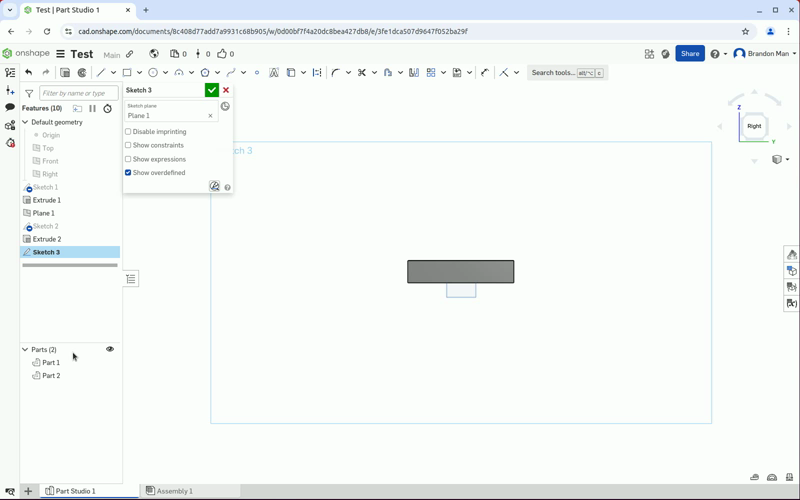
key(y)
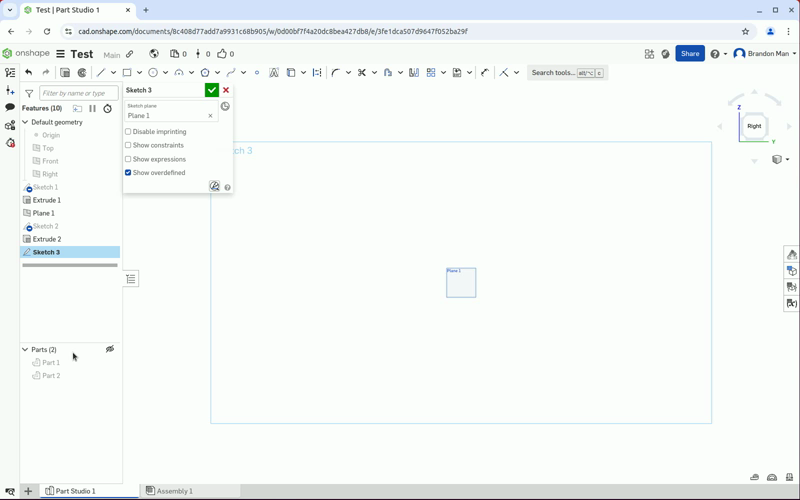
key(l)
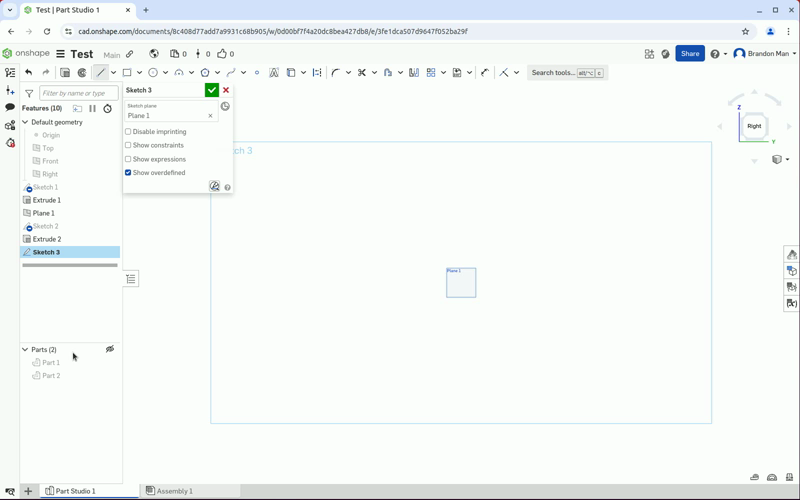
key_down(shift)
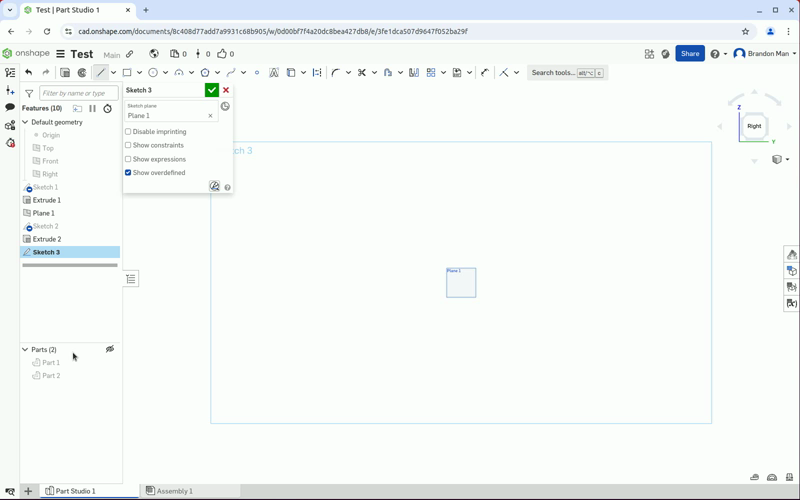
mouse_move(407, 260)
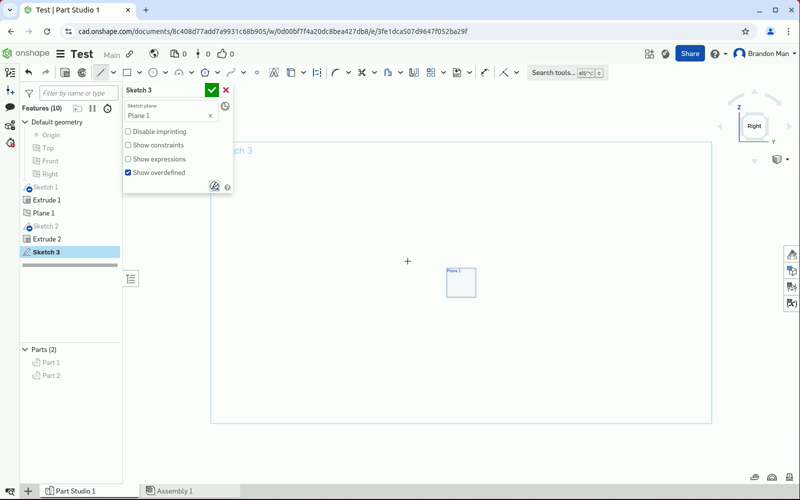
click(407, 260)
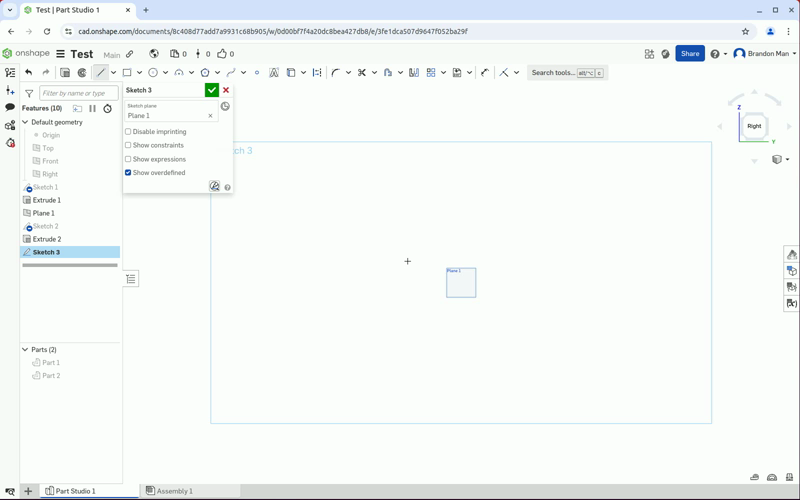
key_up(shift)
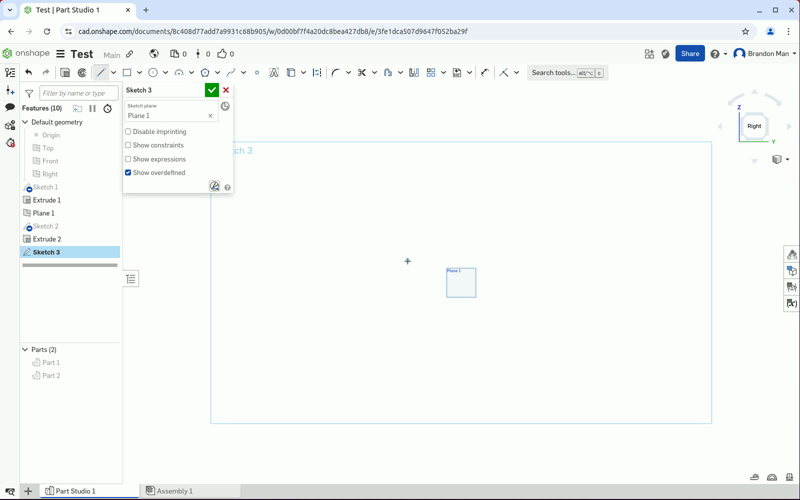
key_down(shift)
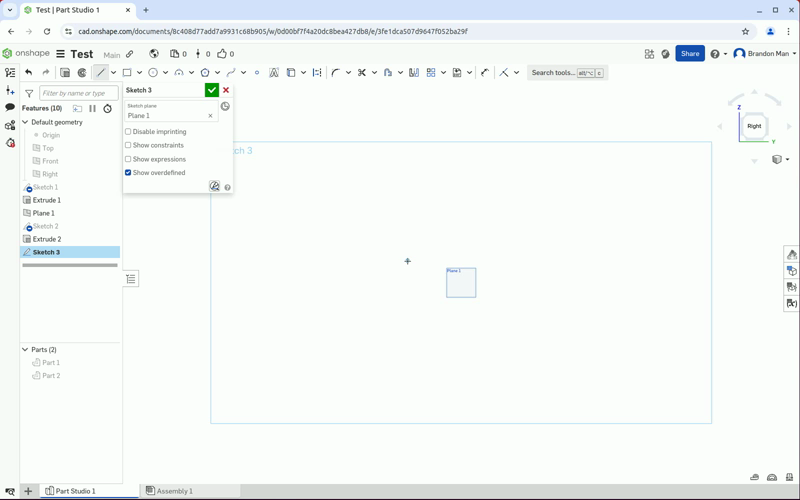
mouse_move(513, 260)
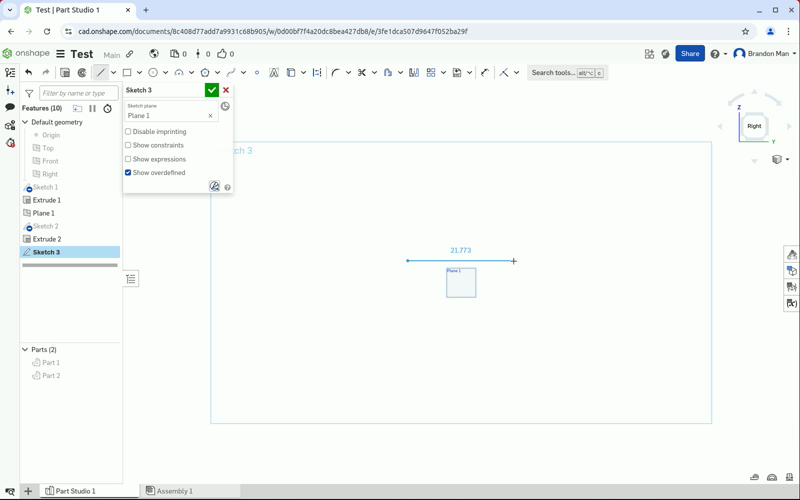
click(513, 260)
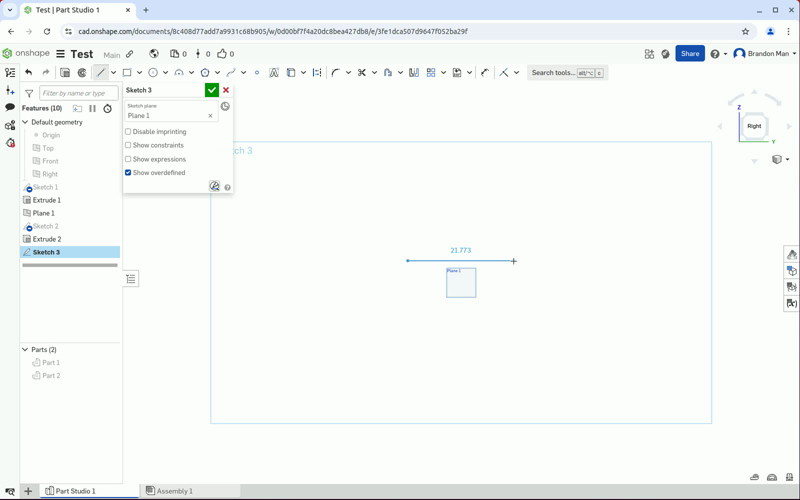
key_up(shift)
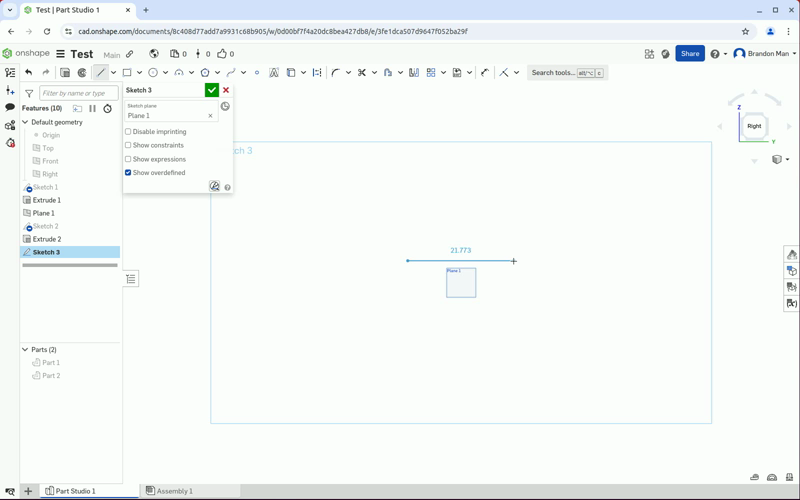
key_down(shift)
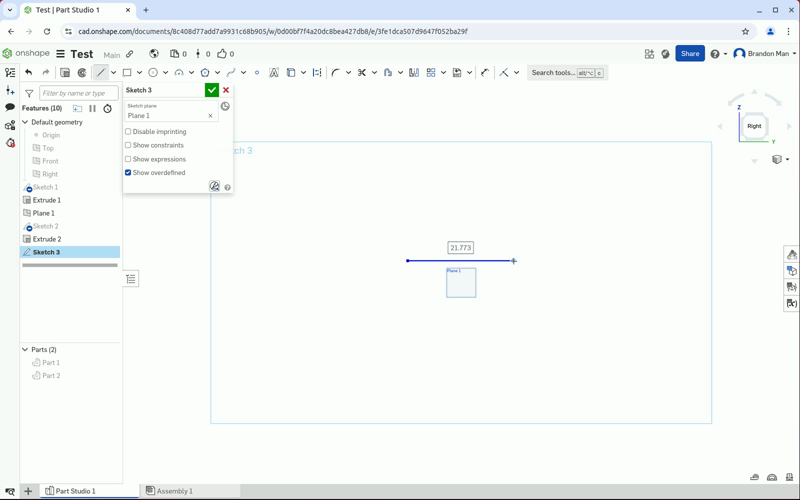
mouse_move(543, 260)
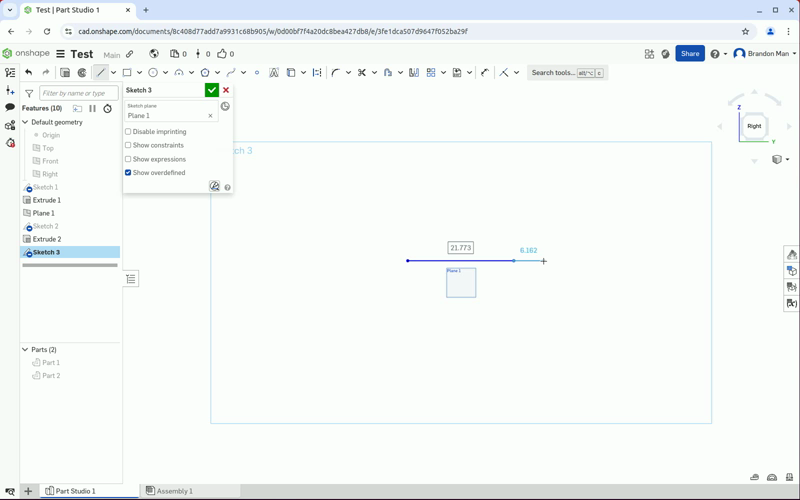
mouse_move(513, 257)
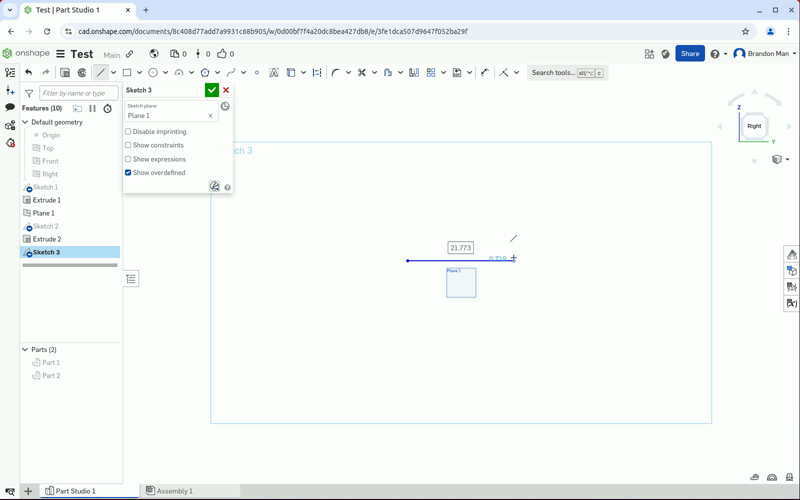
scroll(6)
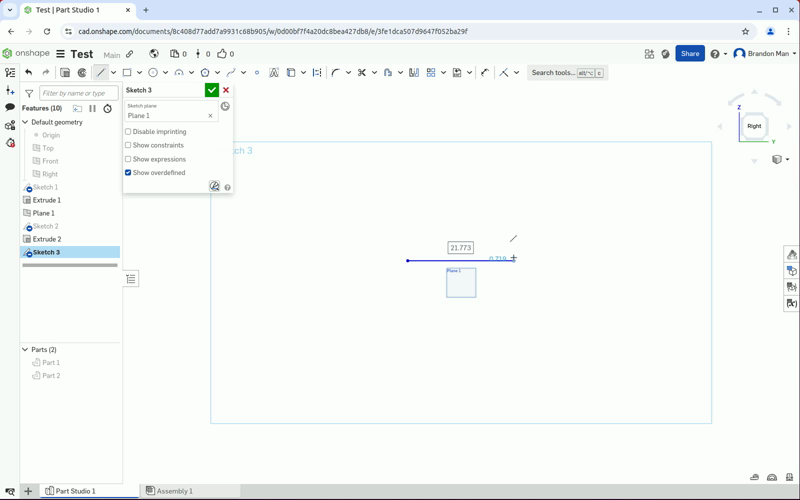
scroll(6)
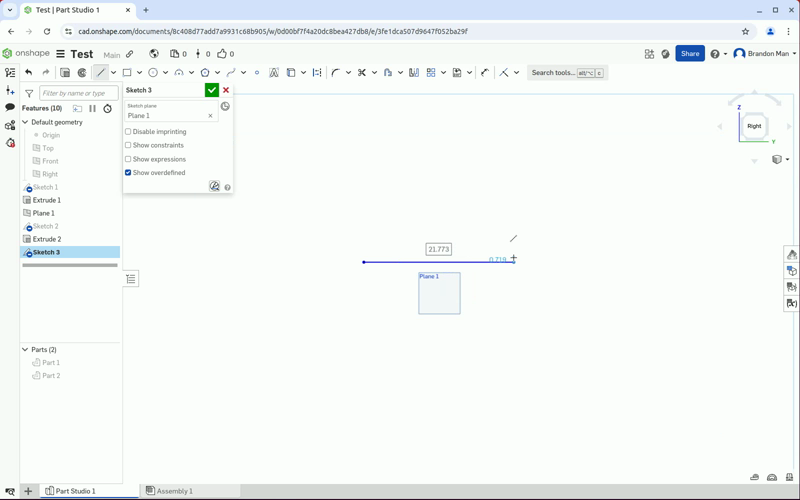
scroll(6)
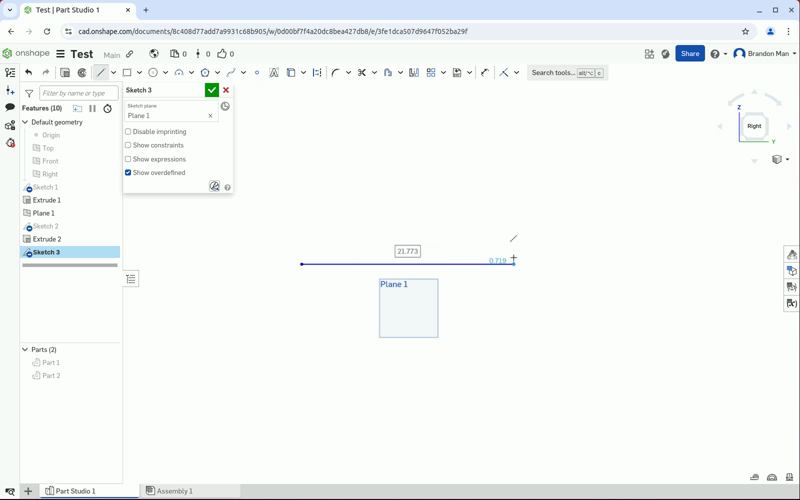
scroll(6)
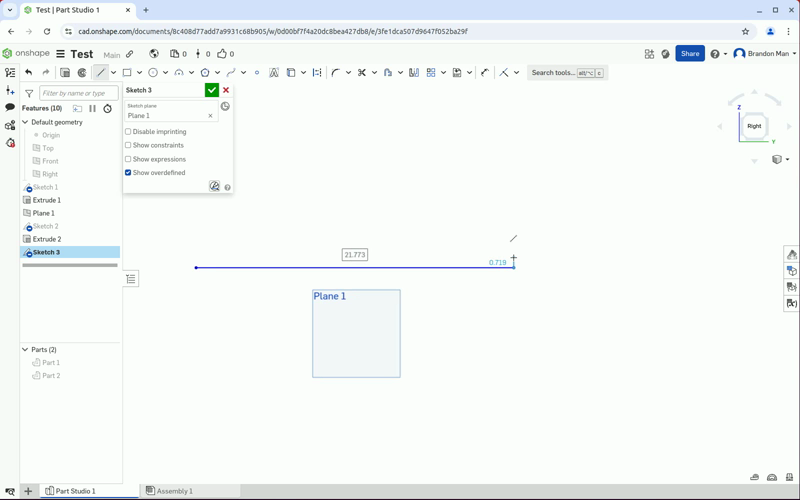
scroll(6)
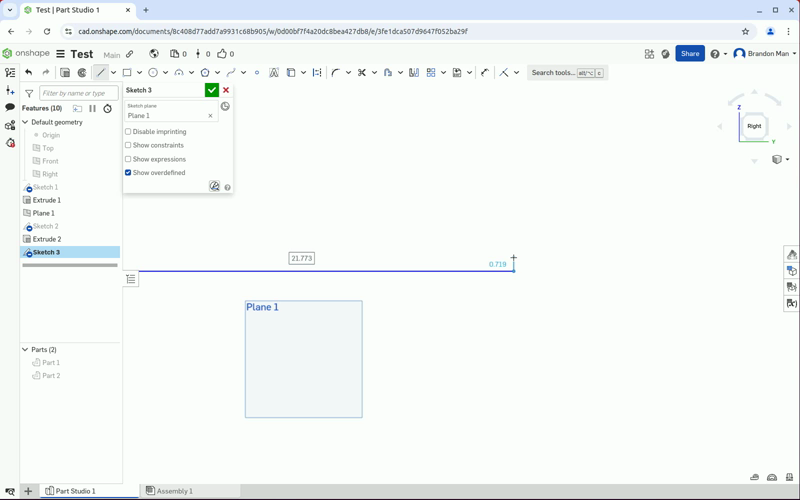
scroll(6)
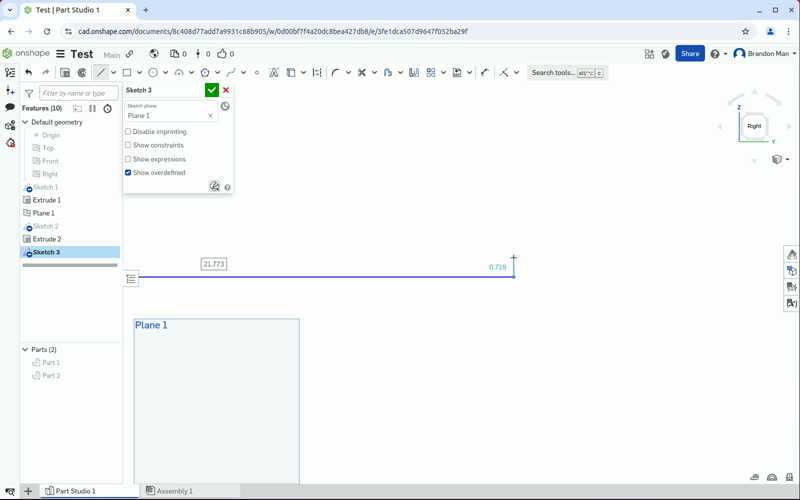
scroll(6)
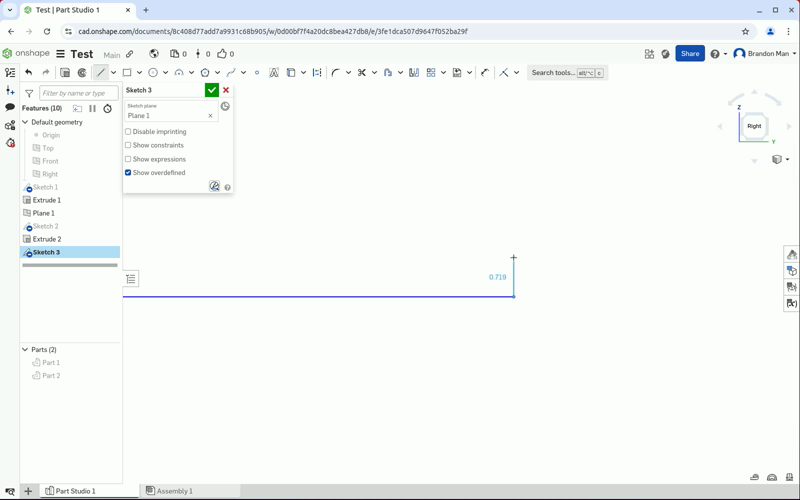
click(513, 257)
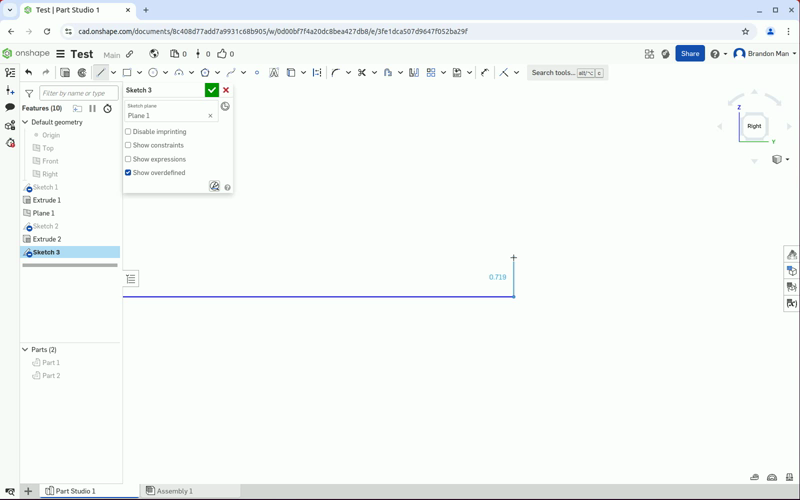
scroll(-6)
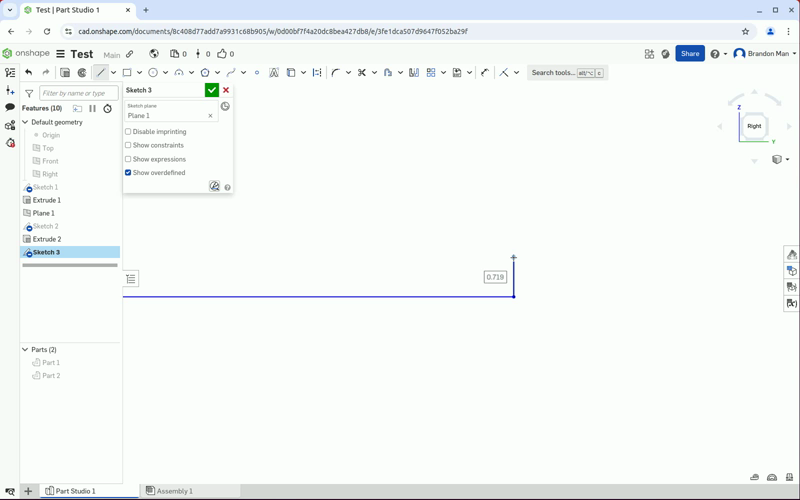
scroll(-6)
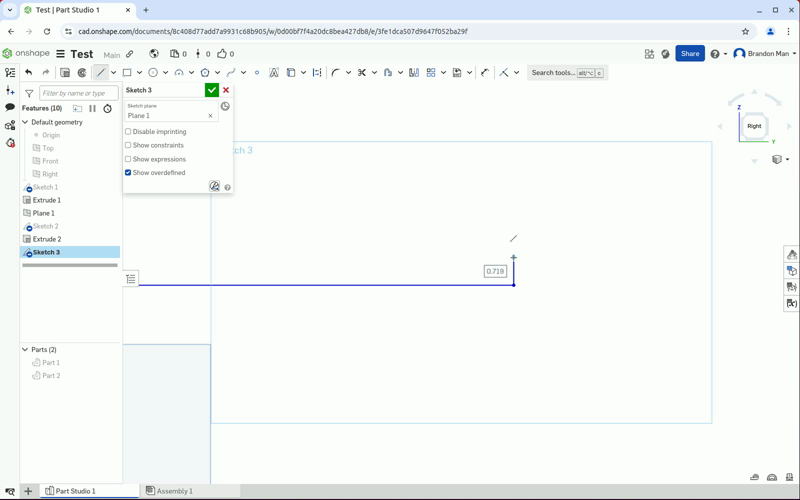
scroll(-6)
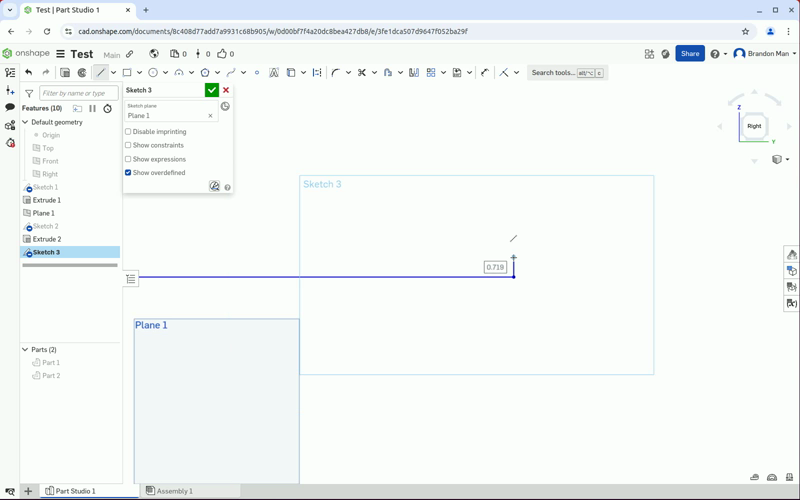
scroll(-6)
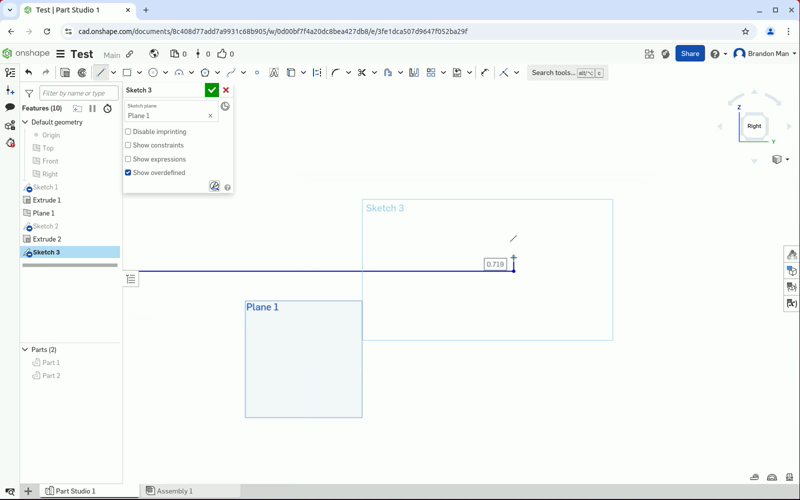
scroll(-6)
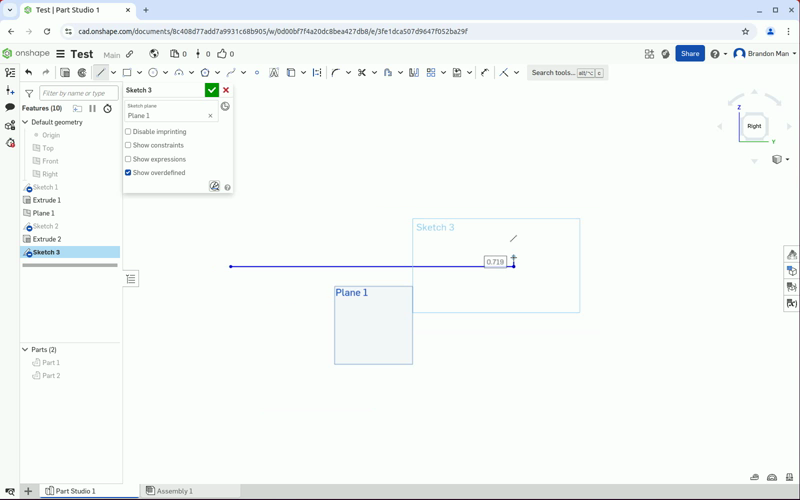
scroll(-6)
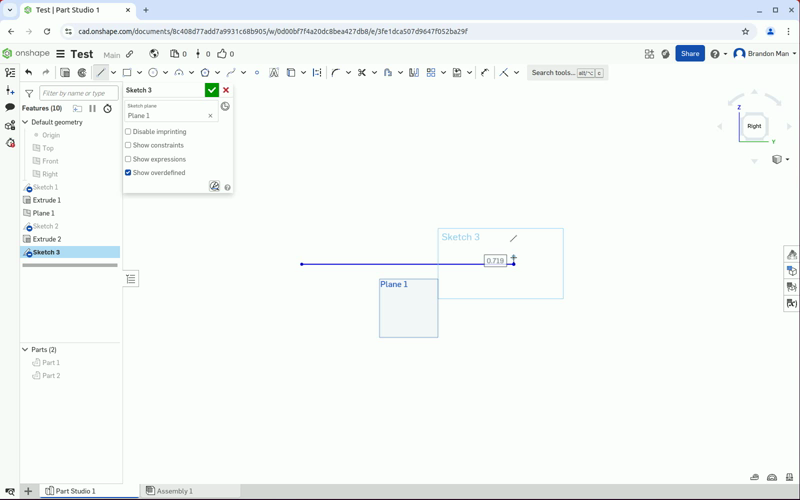
scroll(-6)
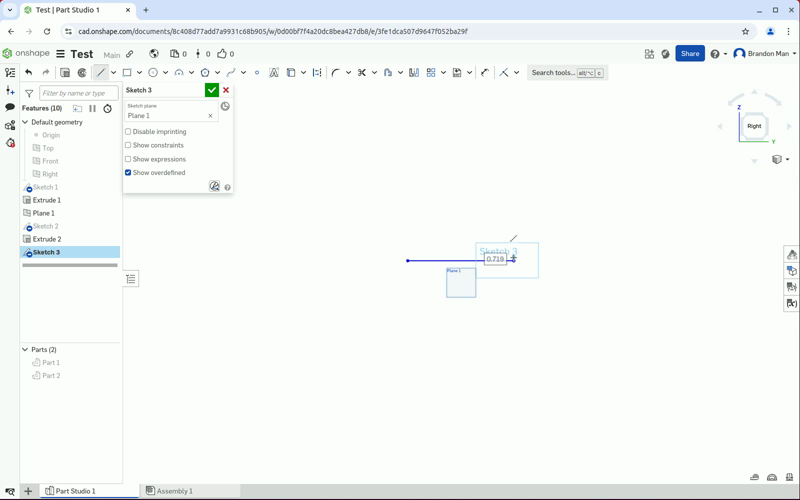
key_up(shift)
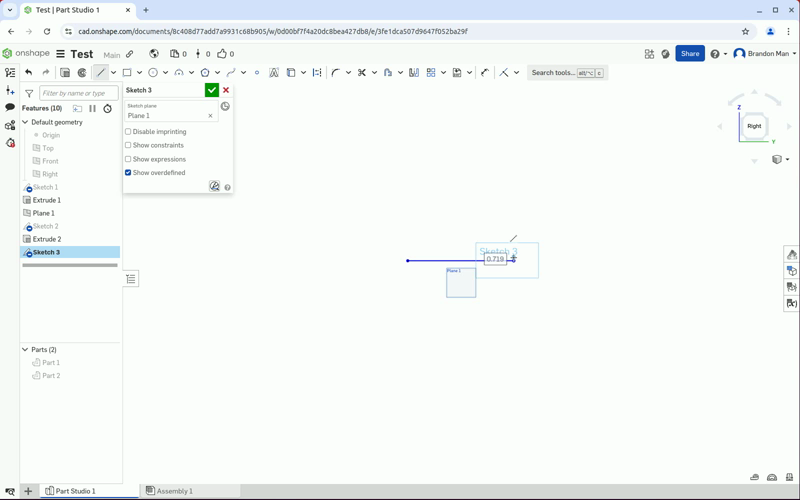
key_down(shift)
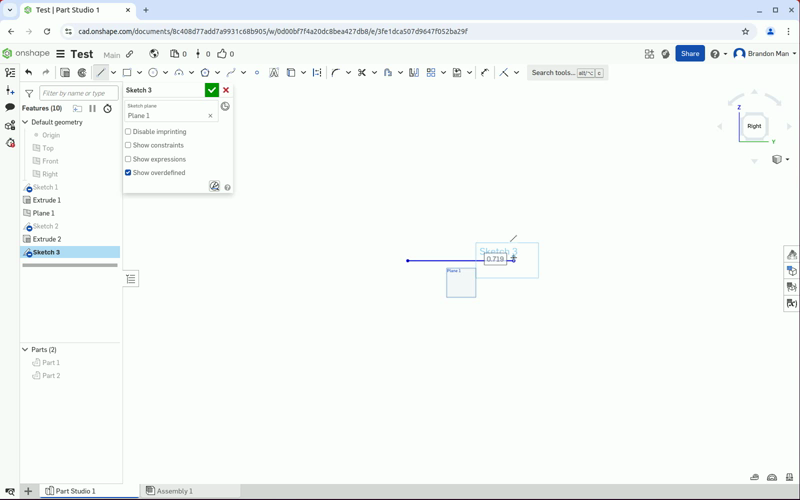
mouse_move(407, 257)
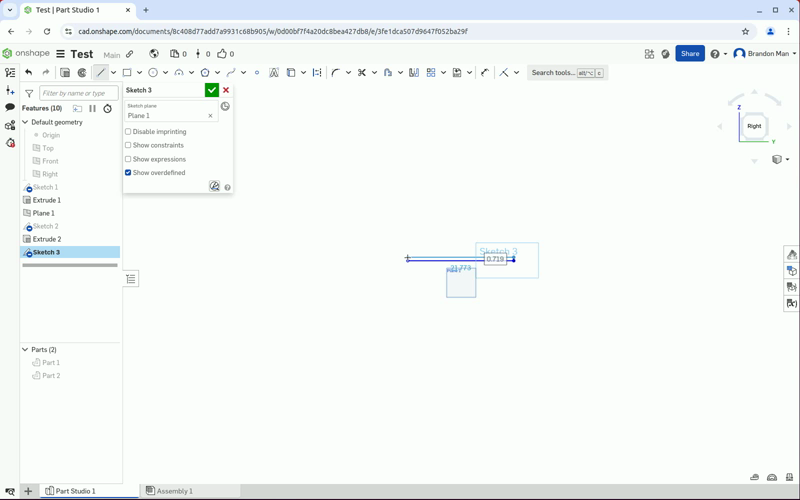
scroll(6)
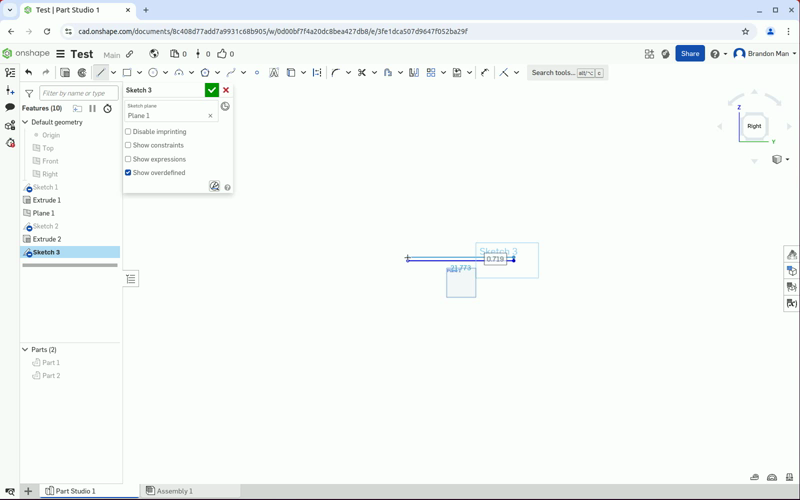
scroll(6)
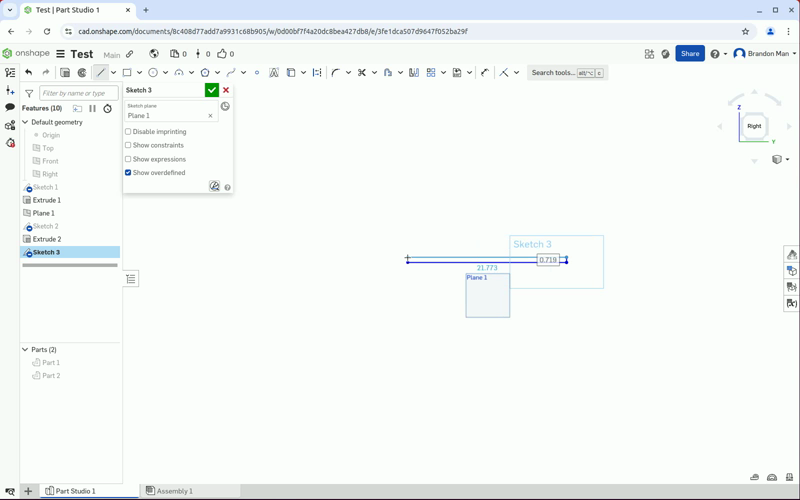
scroll(6)
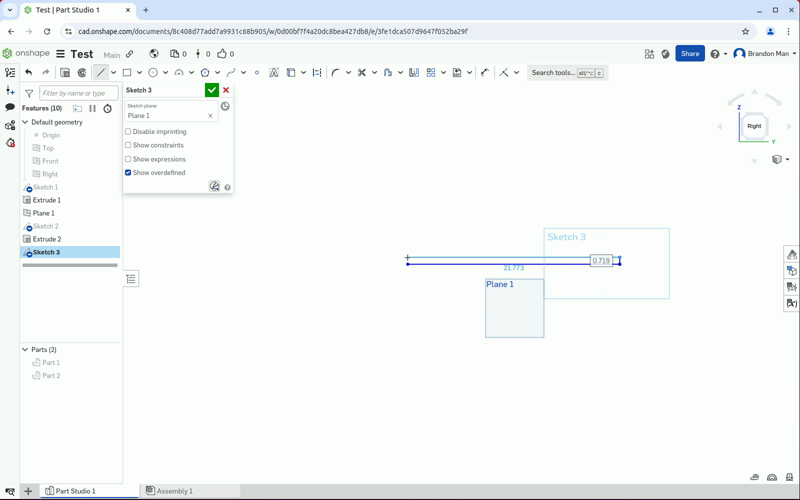
scroll(6)
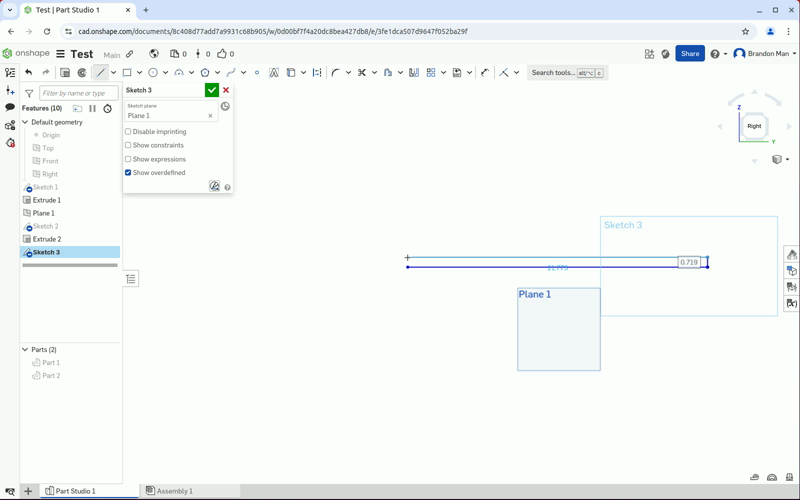
scroll(6)
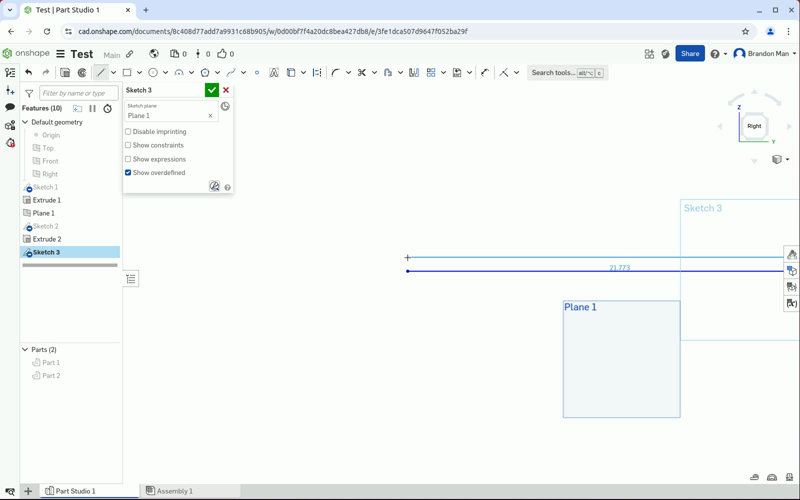
scroll(6)
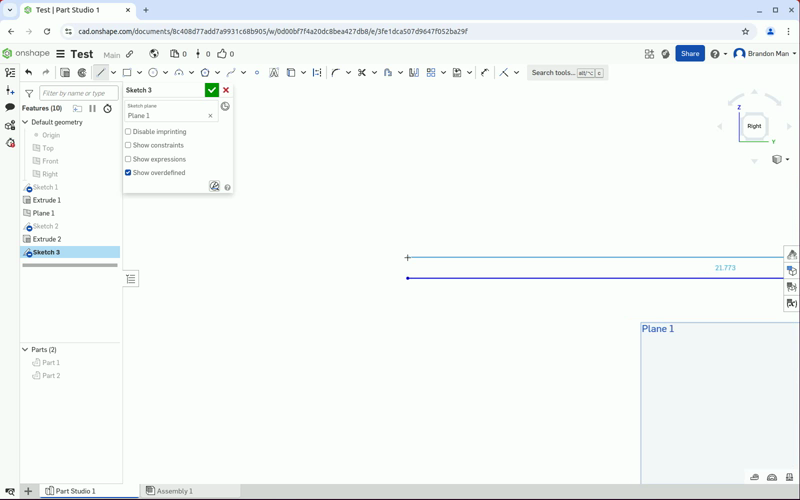
scroll(6)
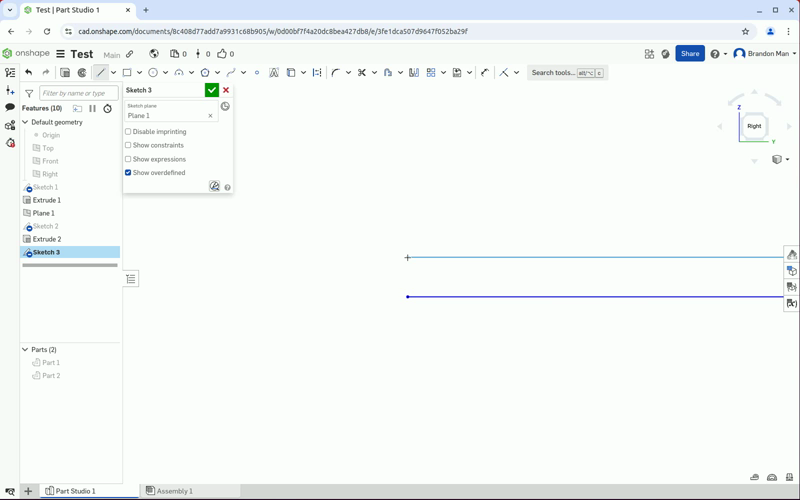
click(407, 257)
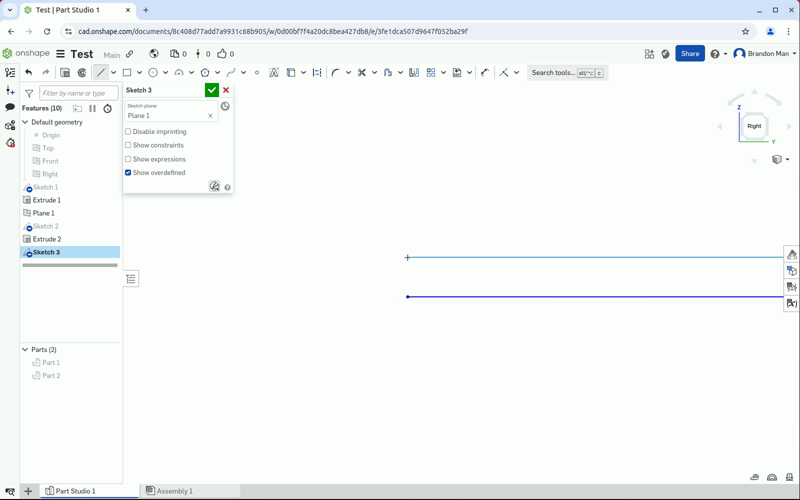
scroll(-6)
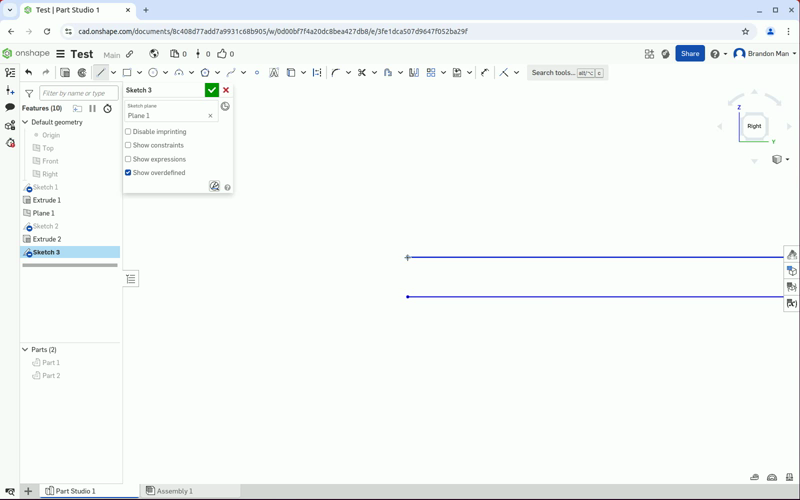
scroll(-6)
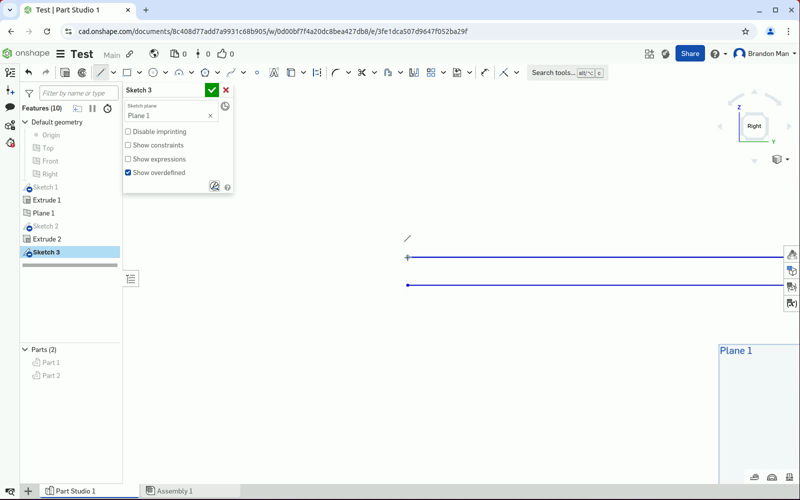
scroll(-6)
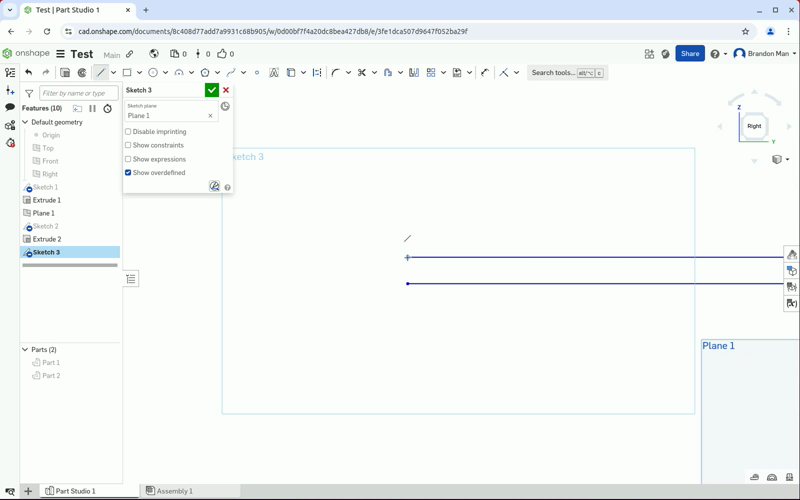
scroll(-6)
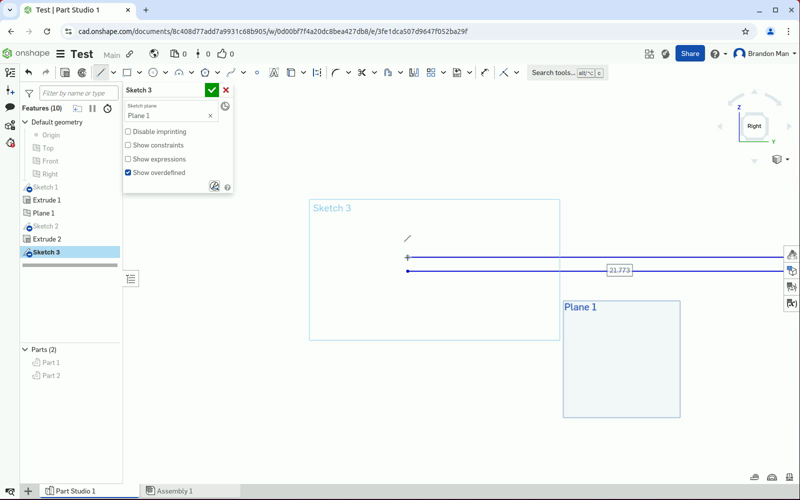
scroll(-6)
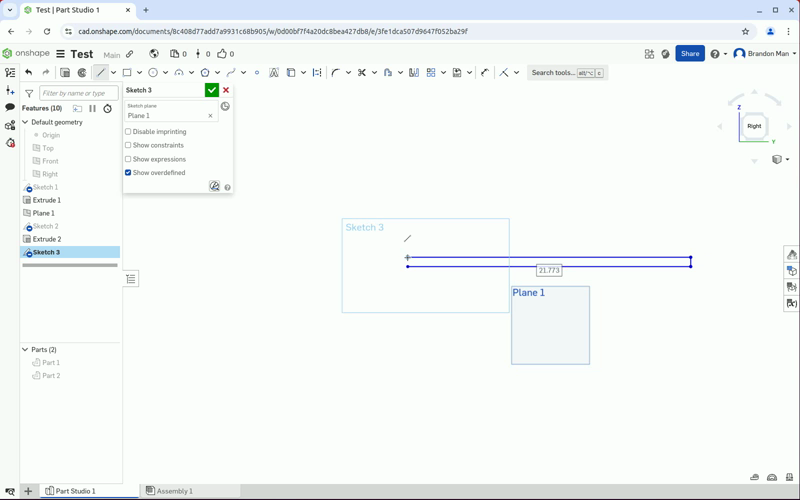
scroll(-6)
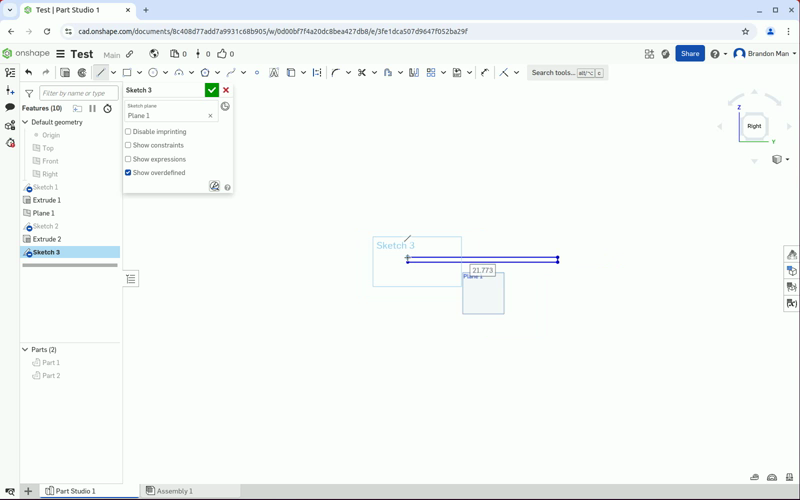
scroll(-6)
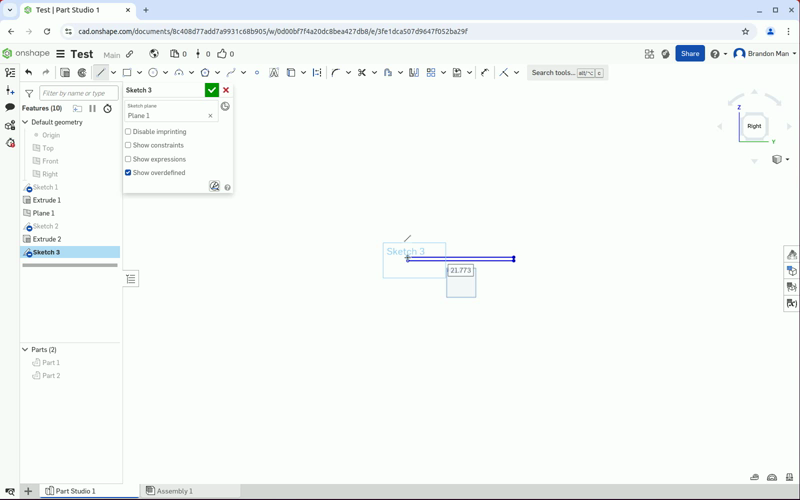
key_up(shift)
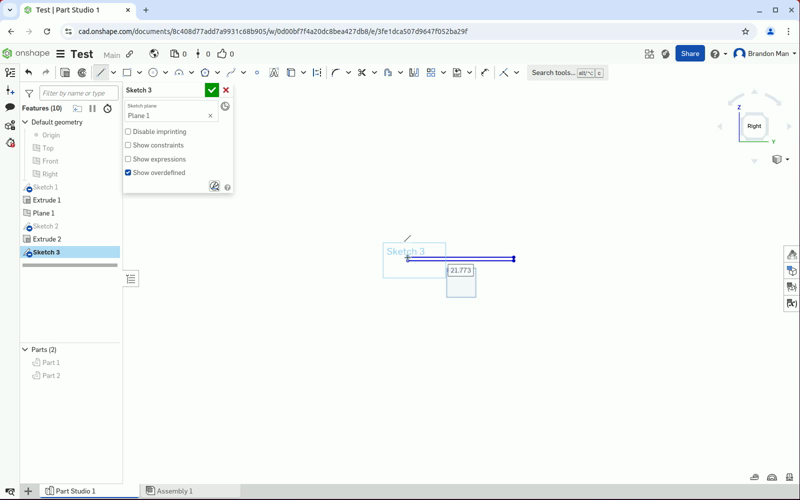
mouse_move(437, 257)
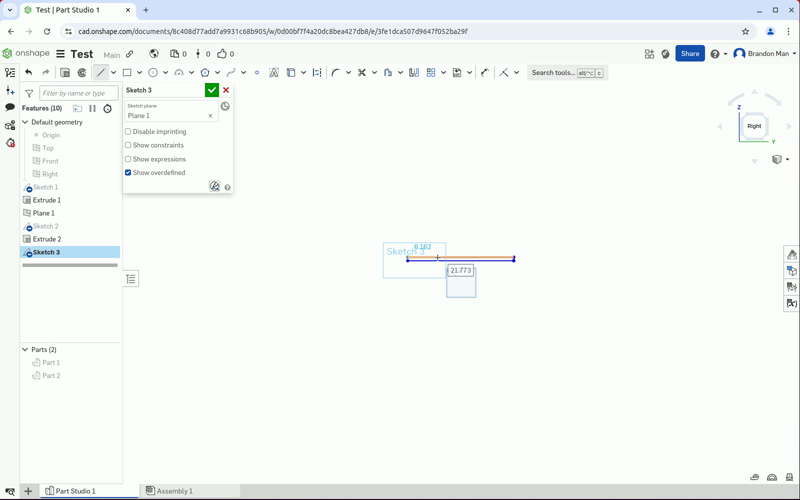
key_down(shift)
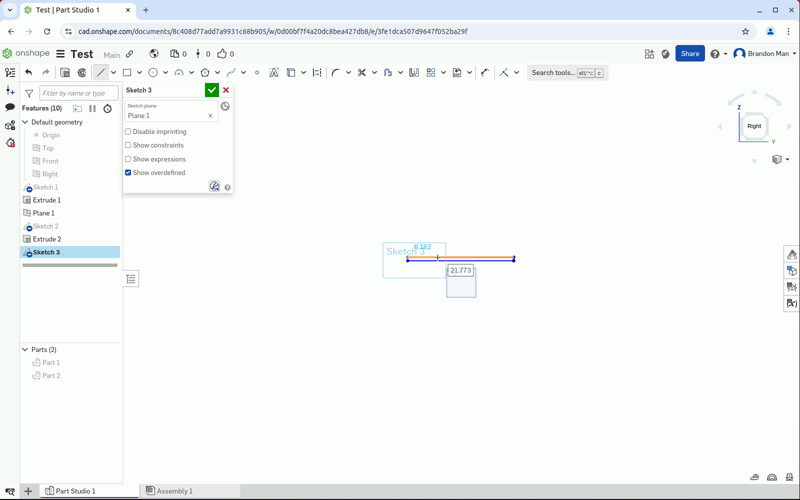
mouse_move(407, 260)
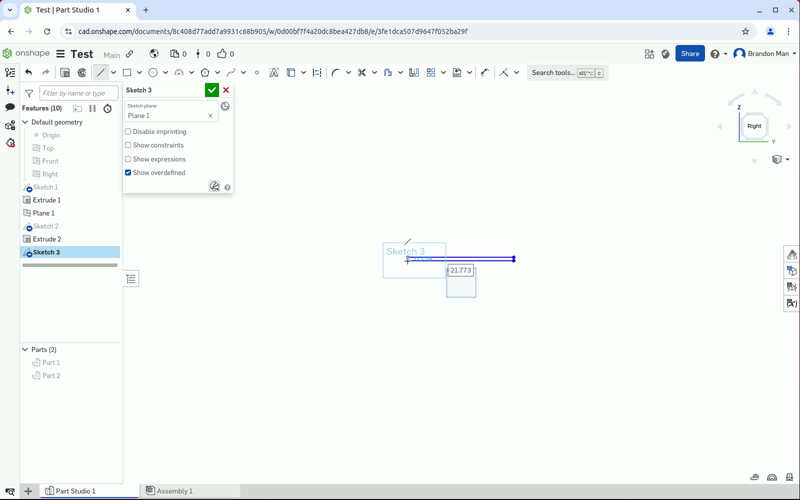
scroll(6)
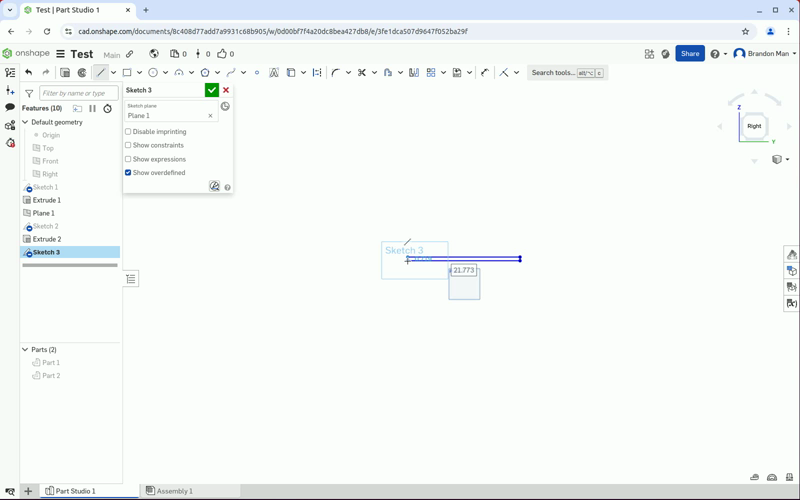
scroll(6)
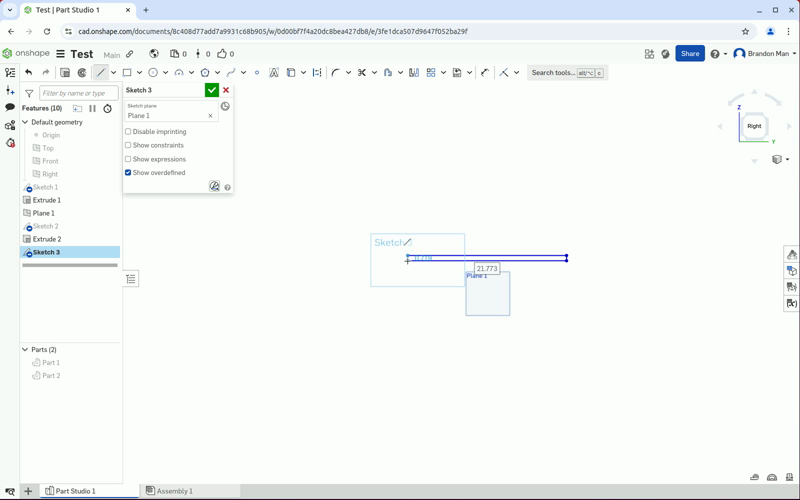
scroll(6)
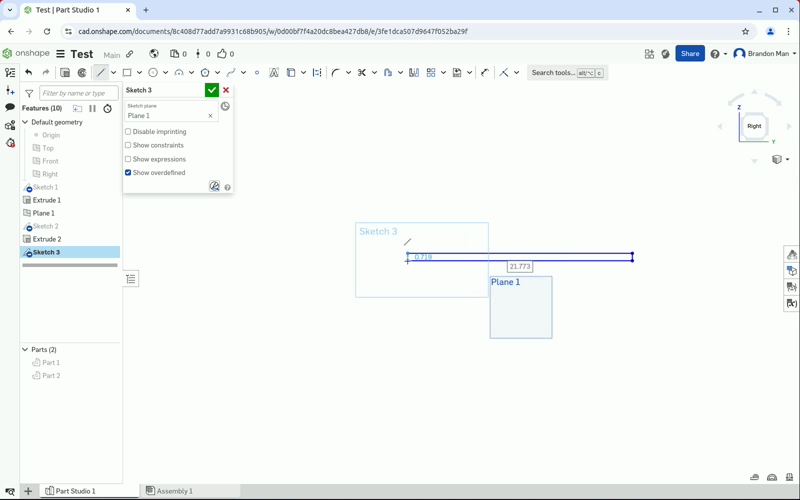
scroll(6)
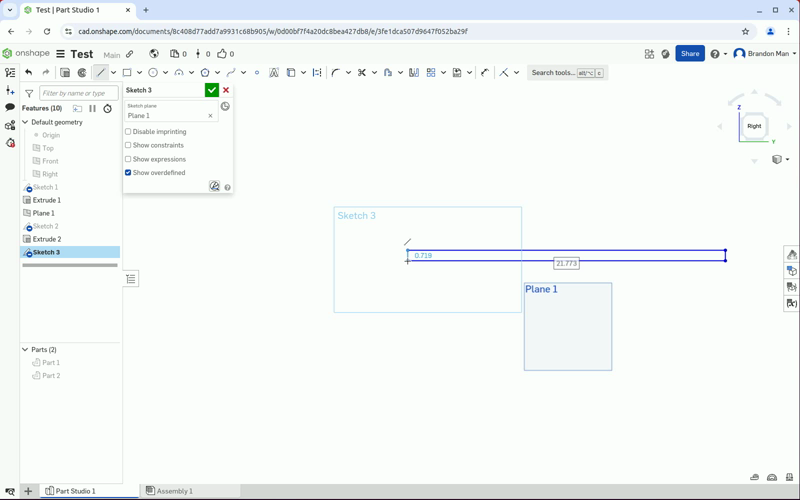
scroll(6)
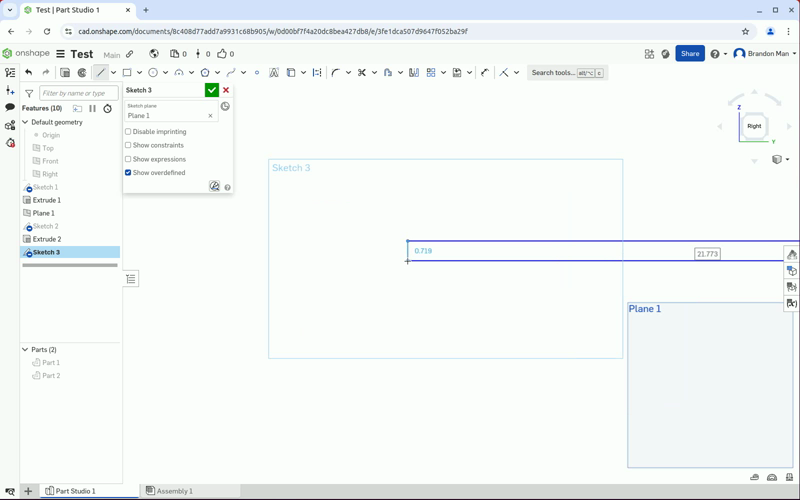
scroll(6)
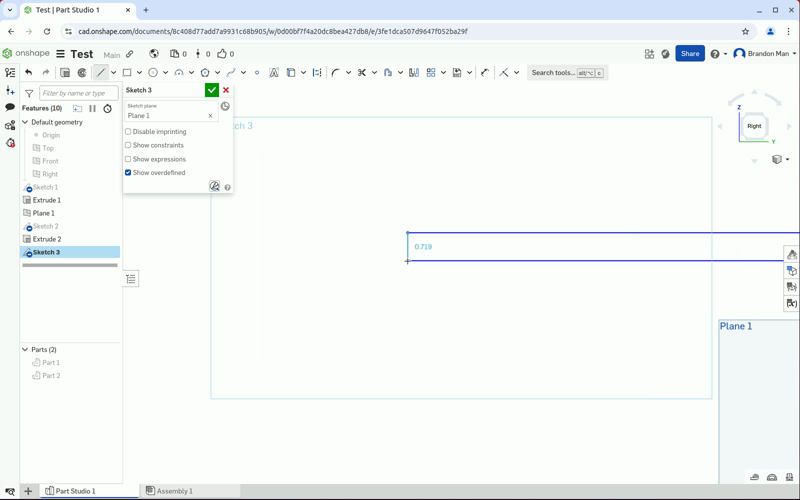
scroll(6)
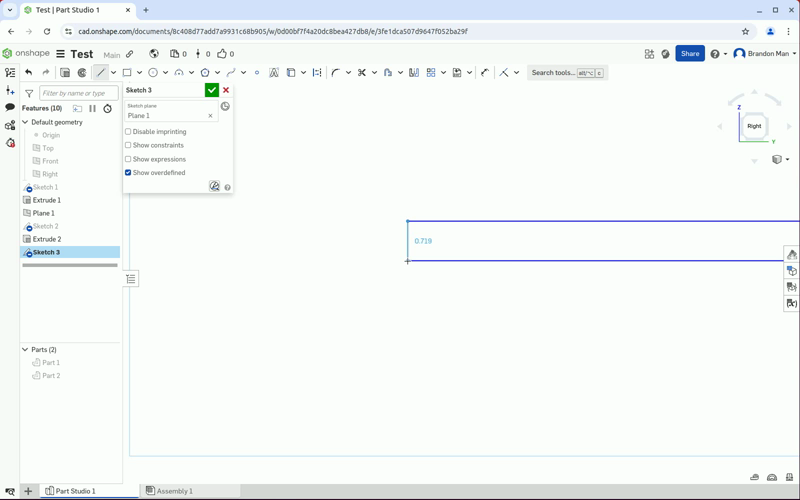
key_up(shift)
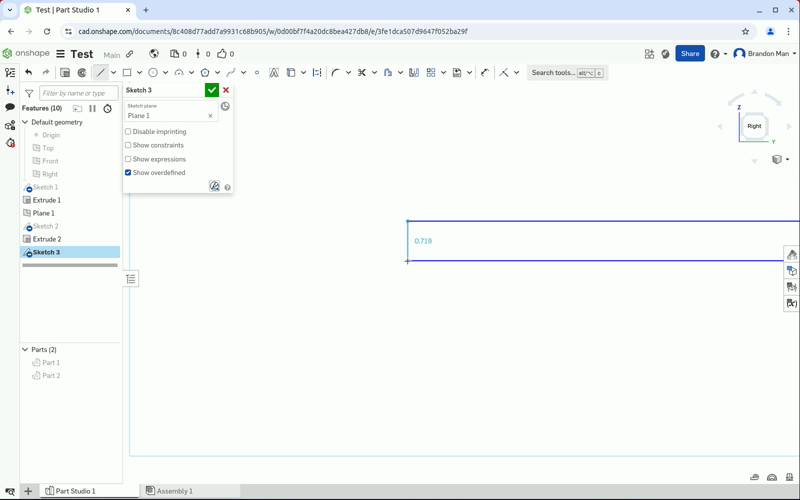
click(407, 260)
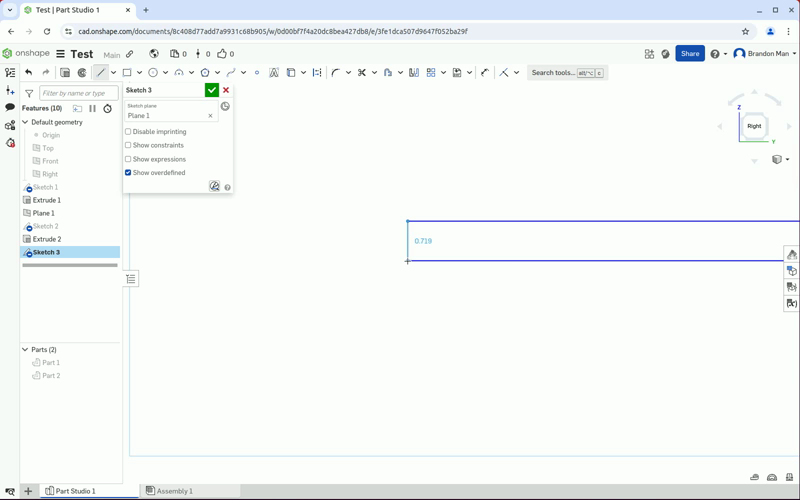
scroll(-6)
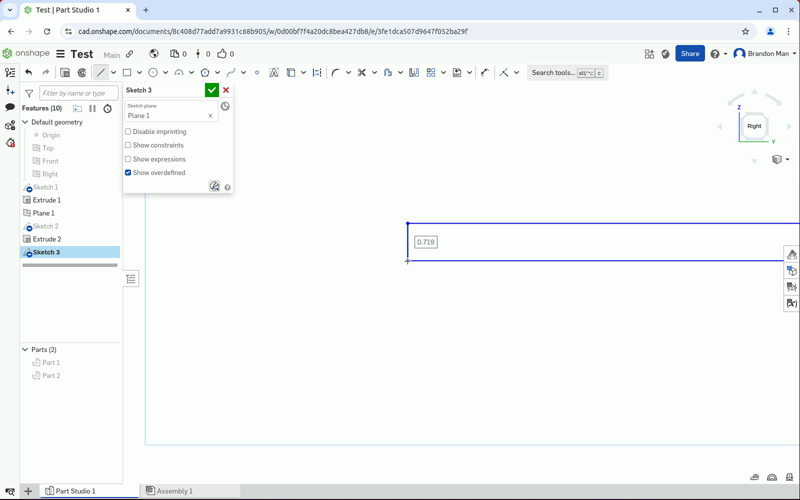
scroll(-6)
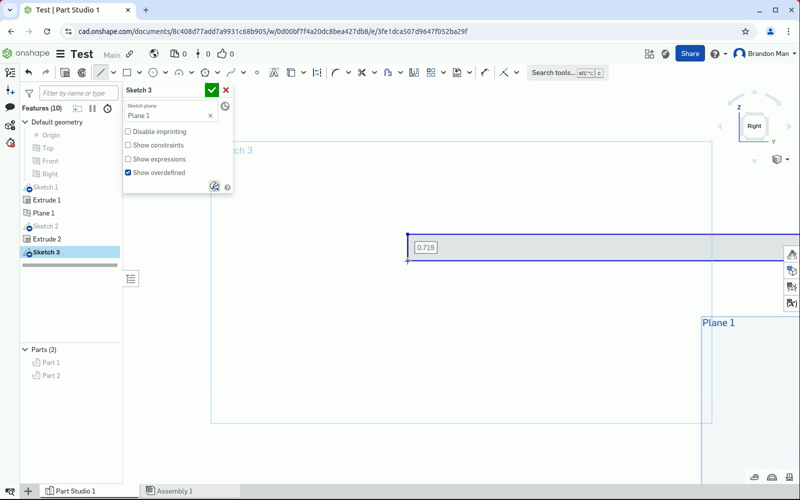
scroll(-6)
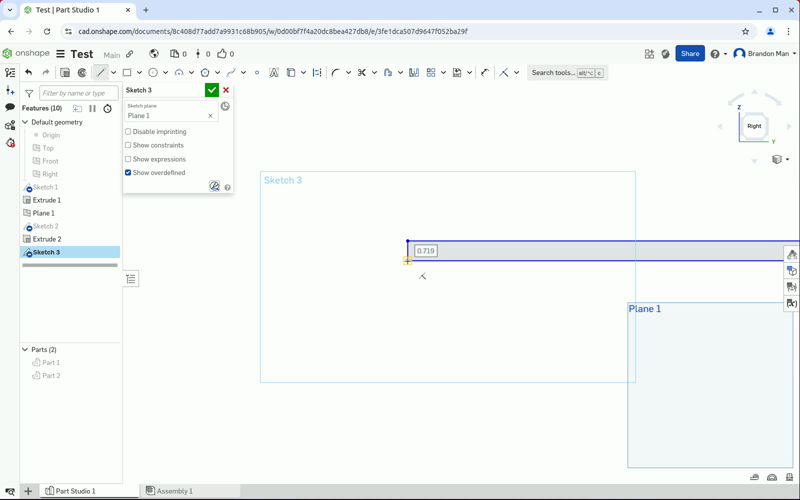
scroll(-6)
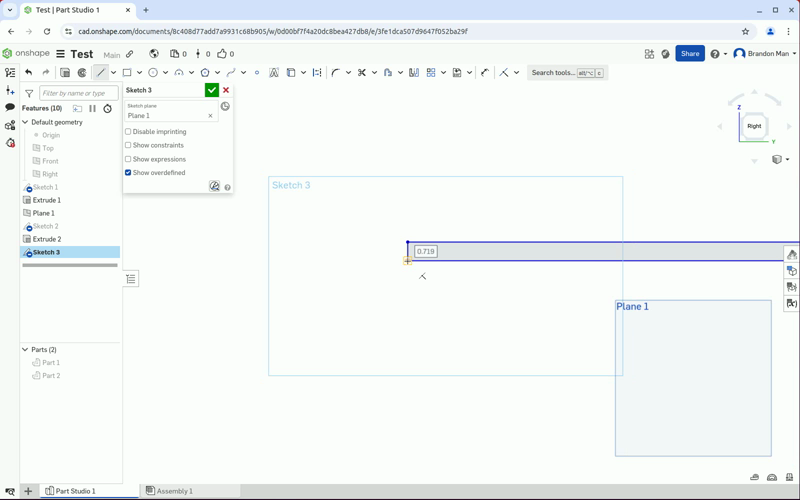
scroll(-6)
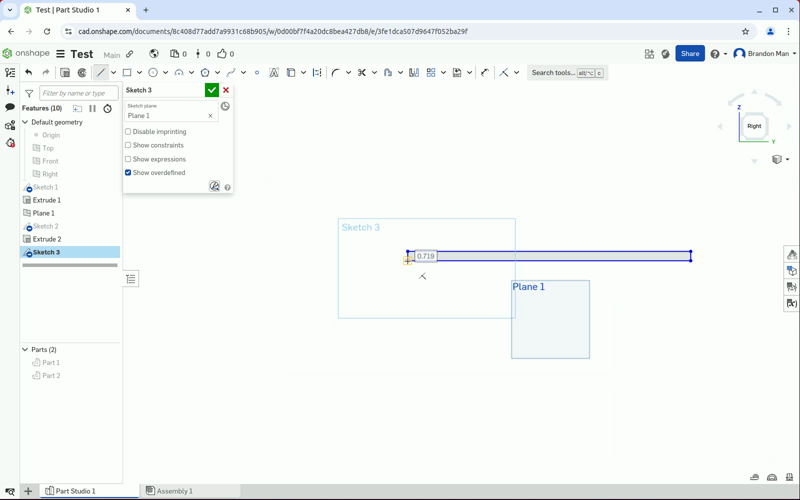
scroll(-6)
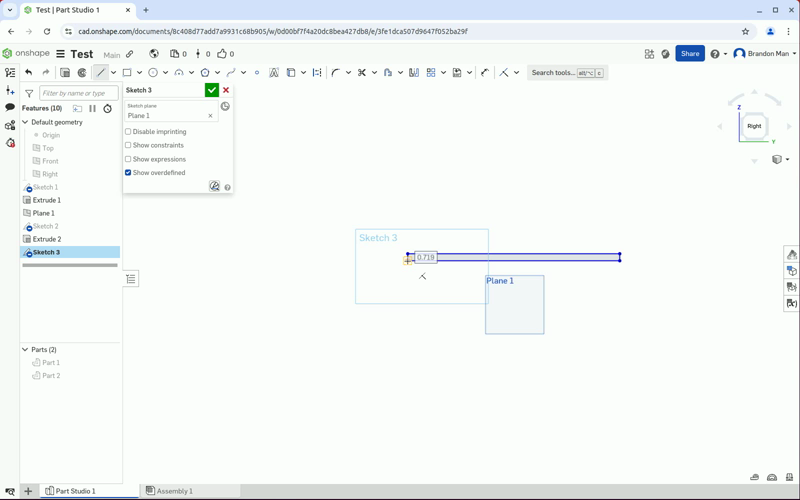
scroll(-6)
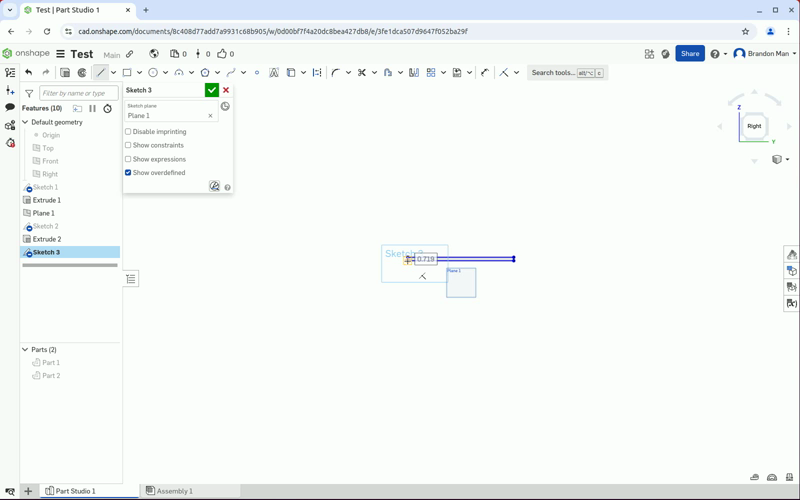
key(esc)
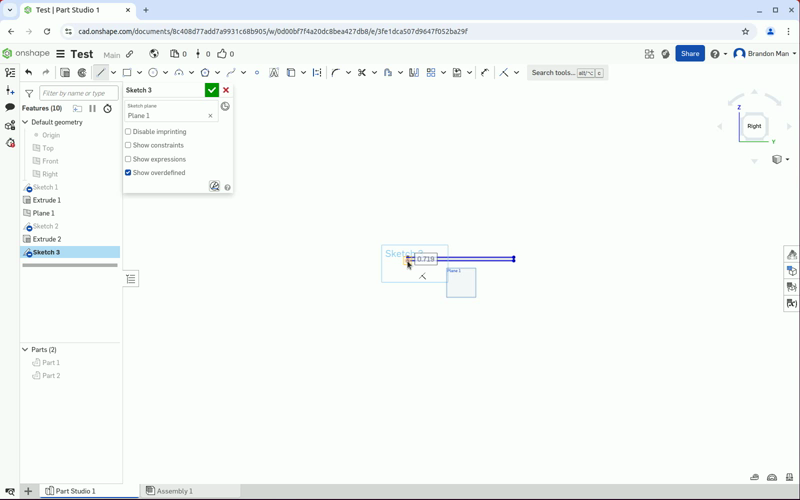
mouse_move(466, 258)
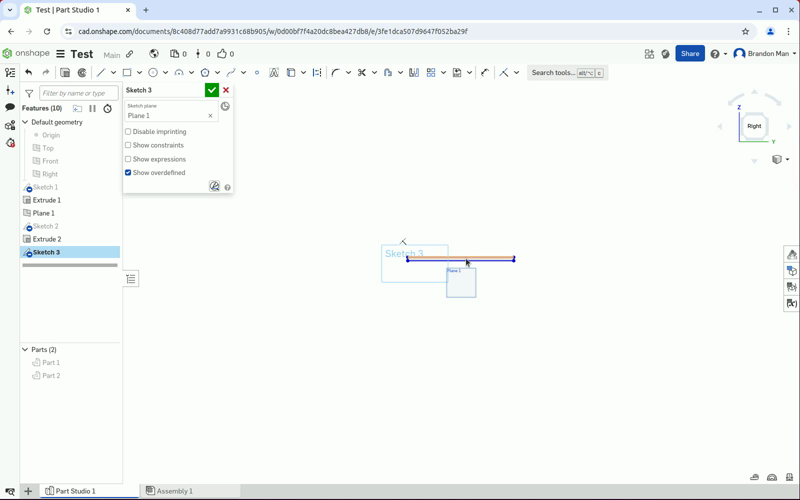
scroll(6)
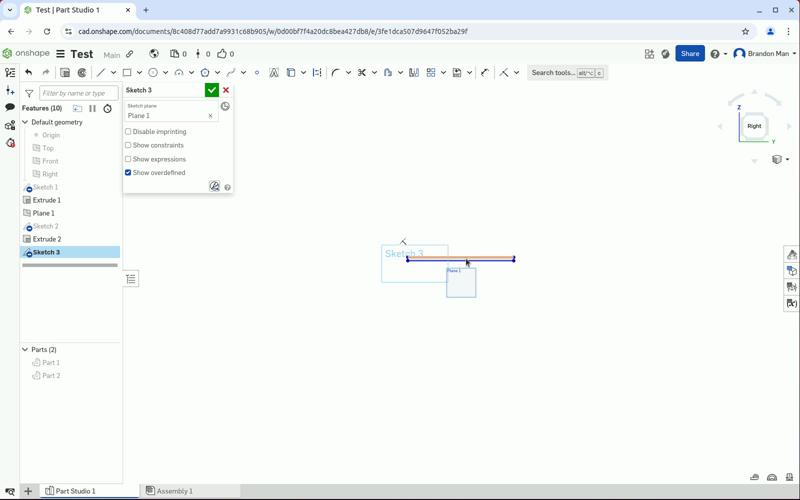
scroll(6)
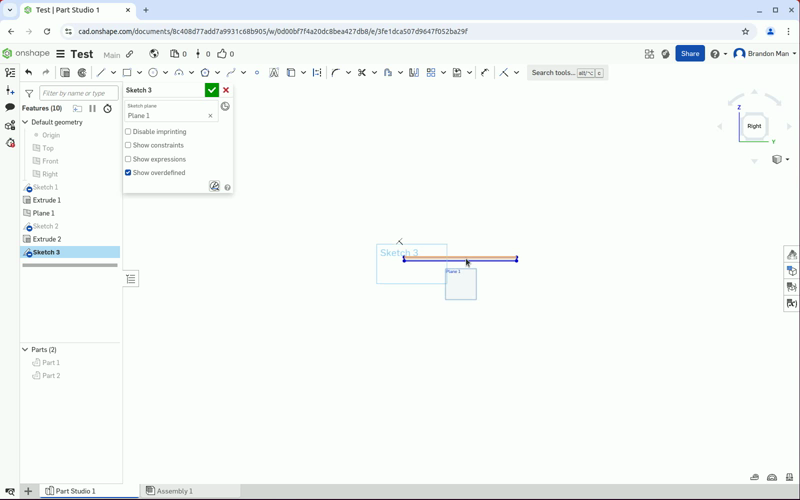
scroll(6)
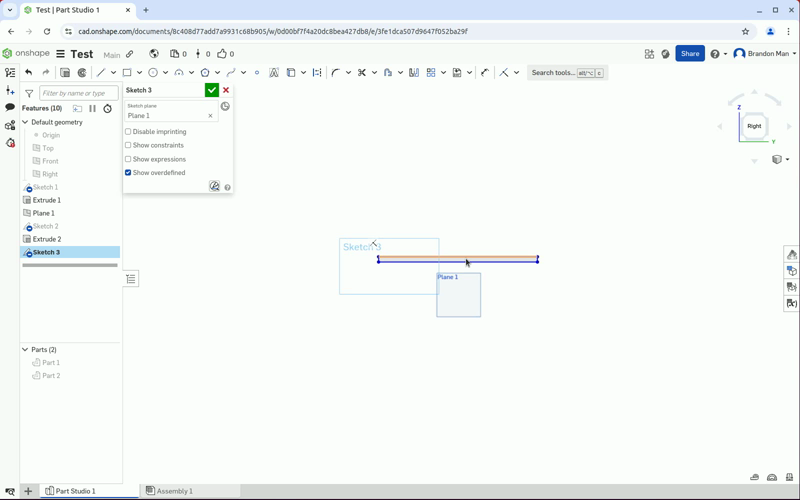
scroll(6)
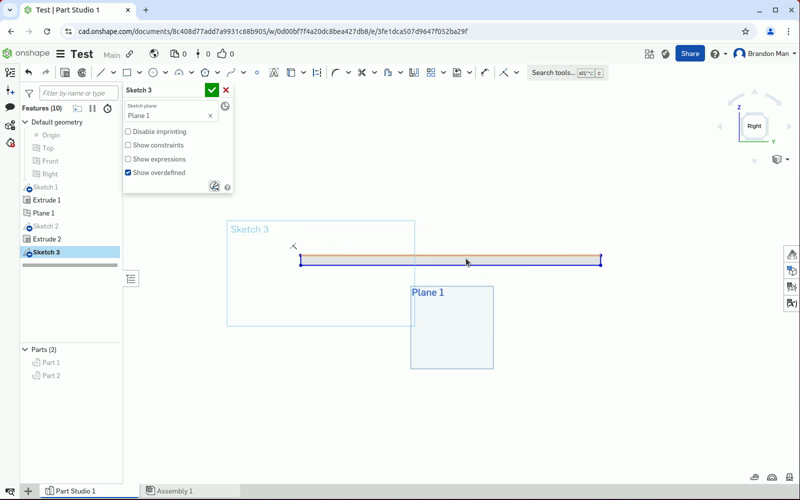
scroll(6)
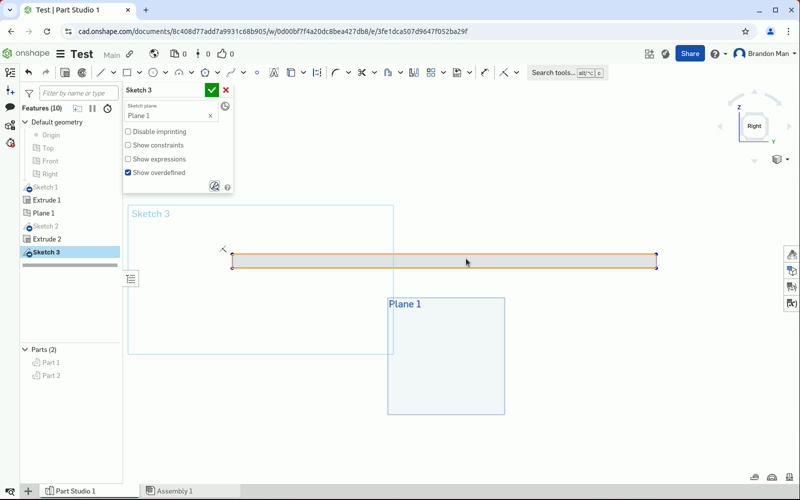
scroll(6)
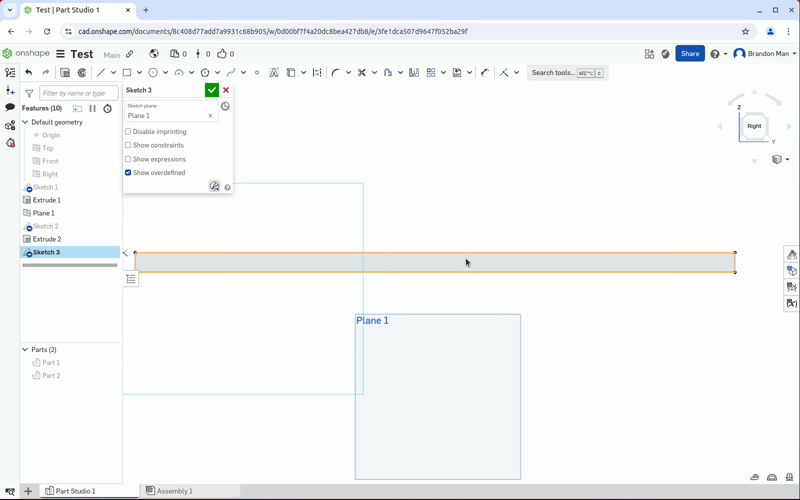
scroll(6)
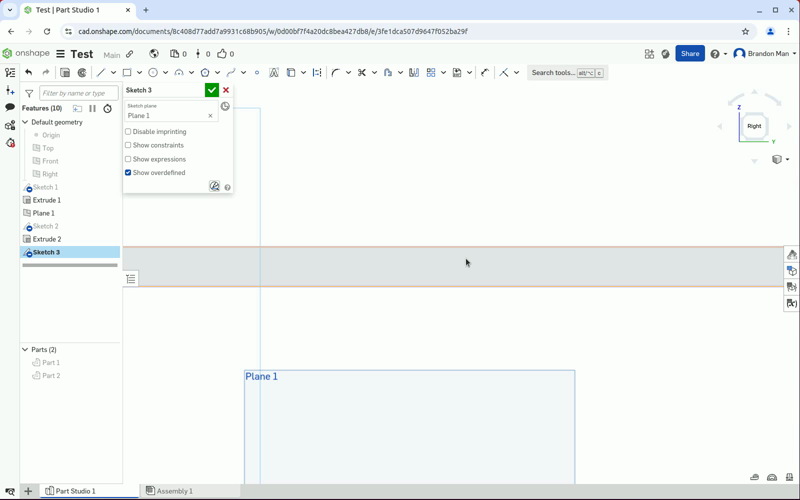
click(466, 258)
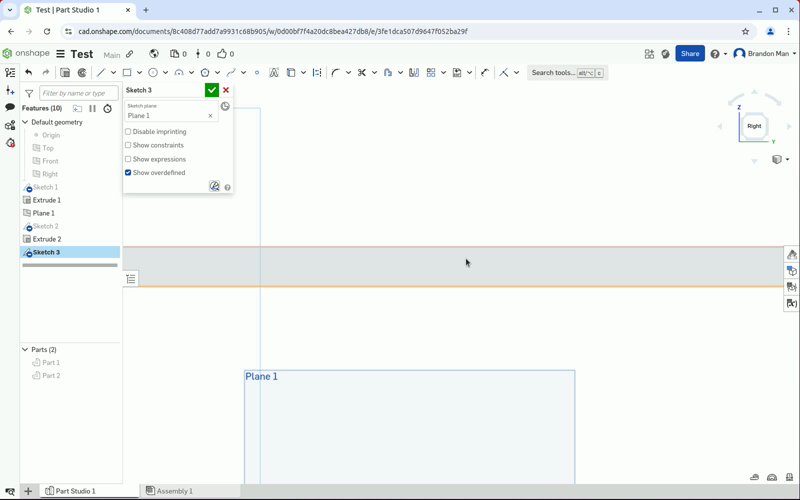
scroll(-6)
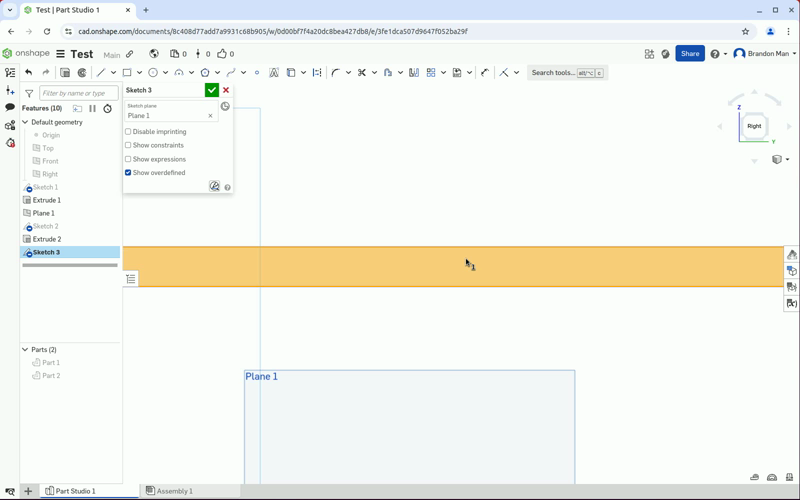
scroll(-6)
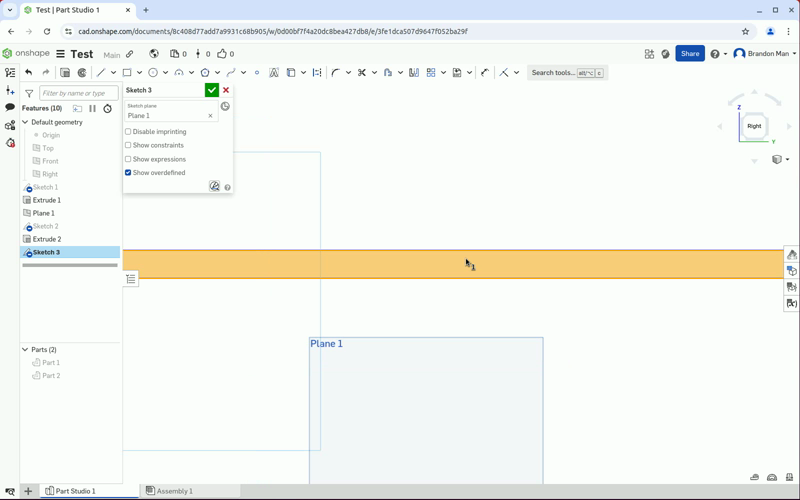
scroll(-6)
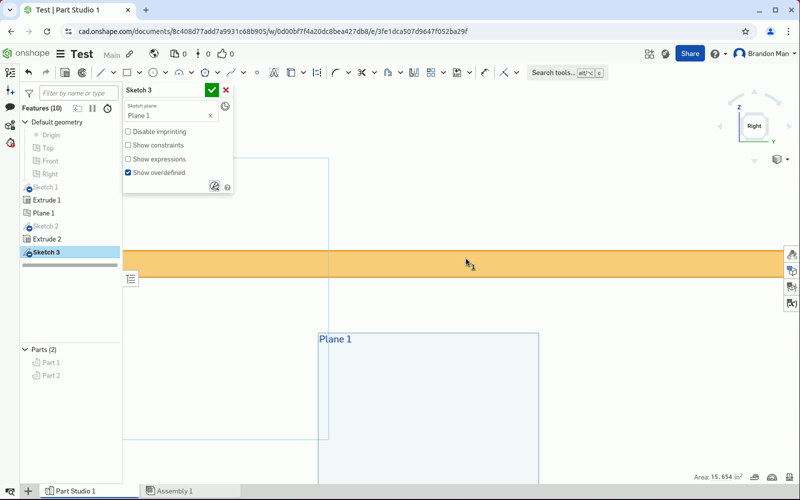
scroll(-6)
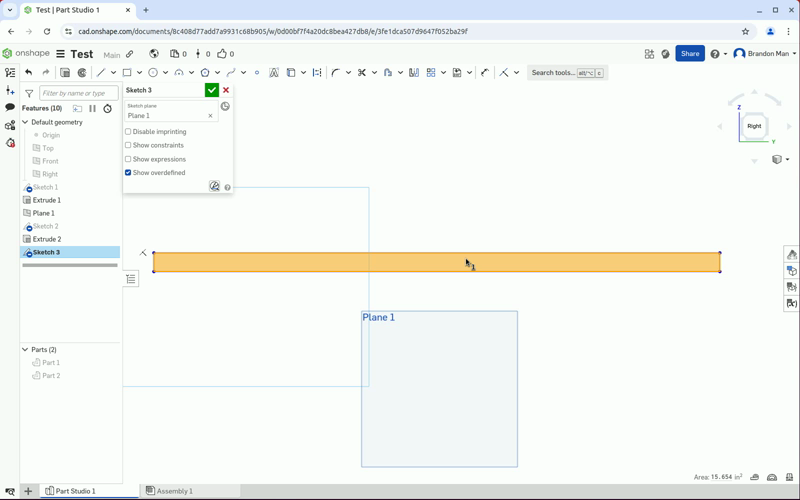
scroll(-6)
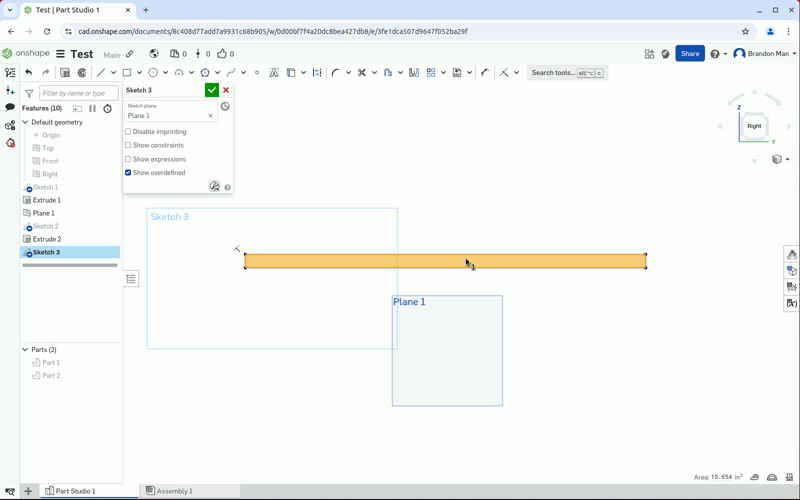
scroll(-6)
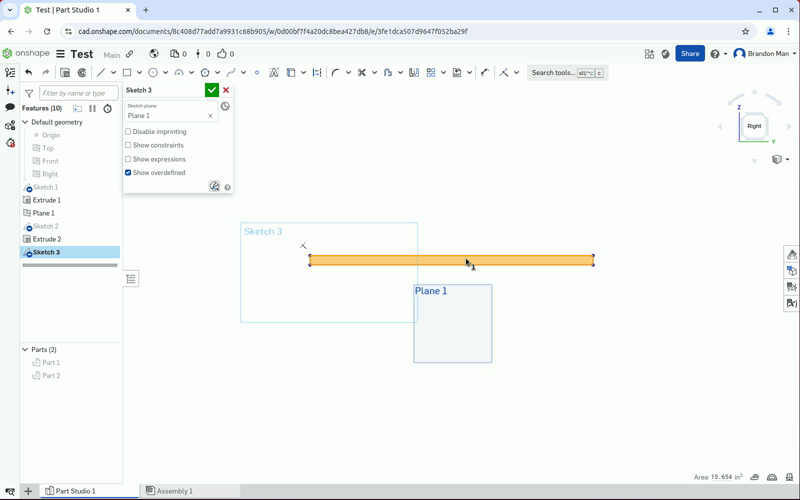
scroll(-6)
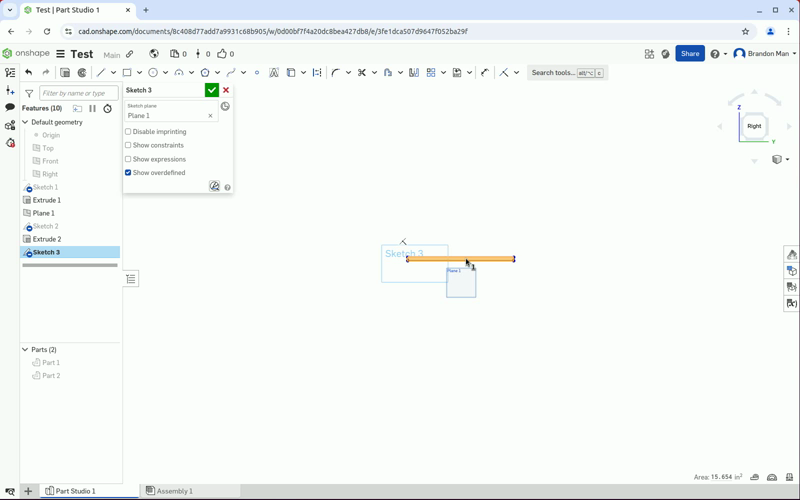
mouse_move(73, 352)
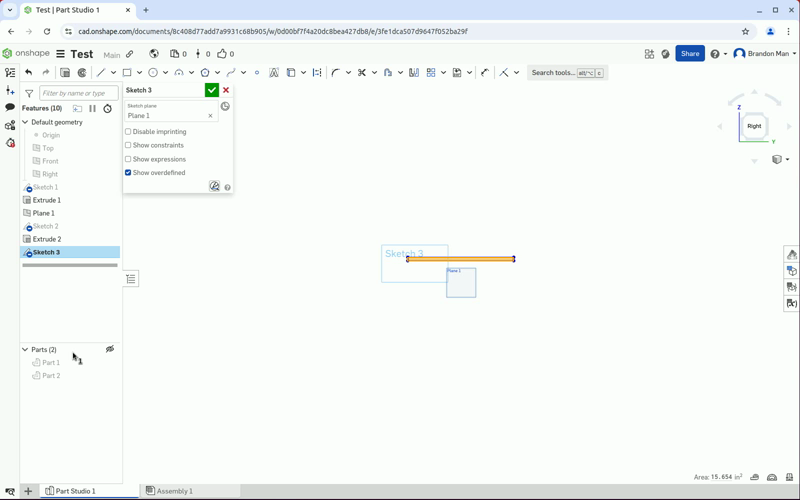
key(shift+y)
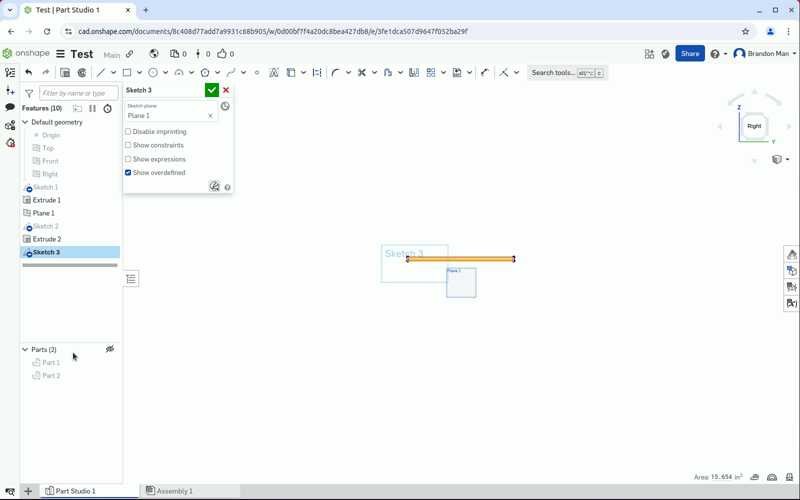
key(shift+e)
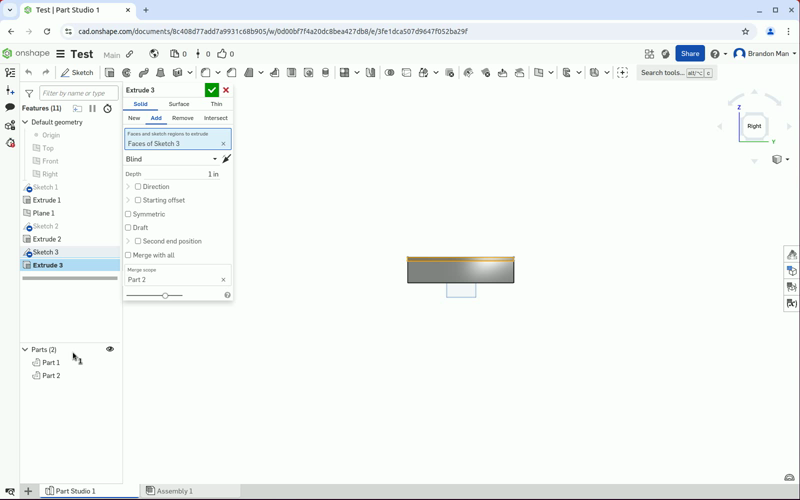
mouse_move(143, 106)
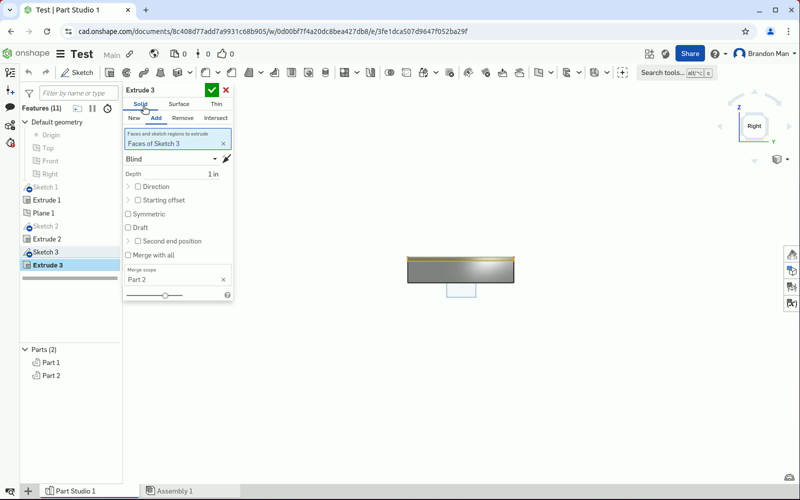
click(143, 106)
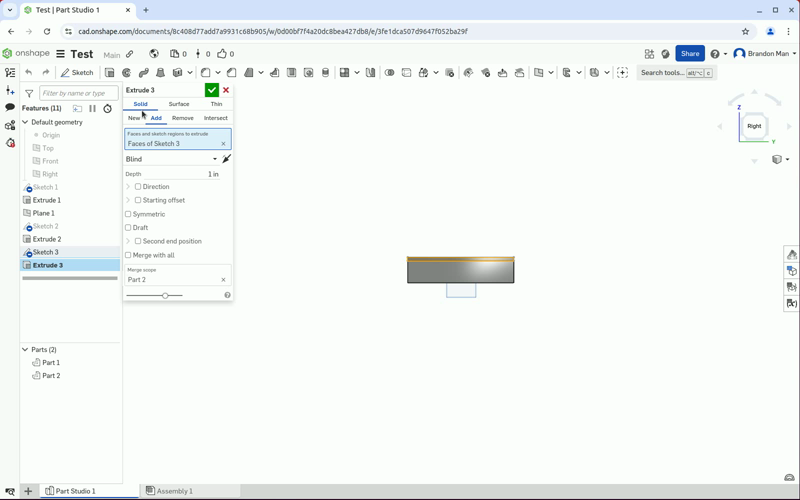
mouse_move(137, 120)
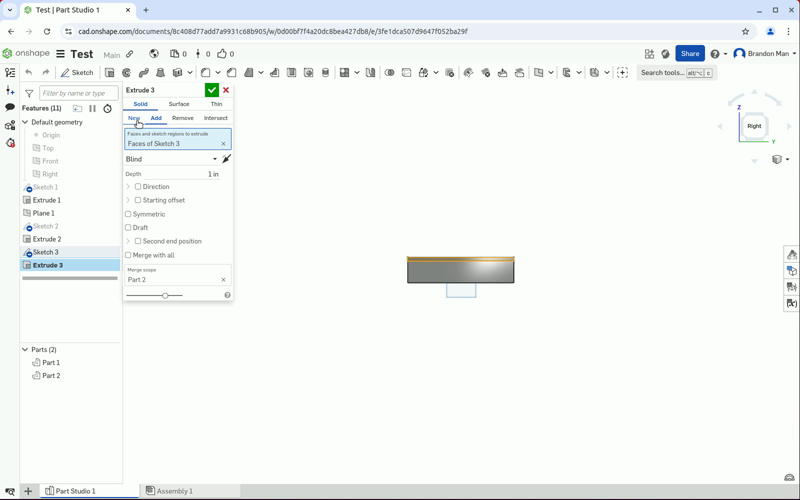
click(137, 120)
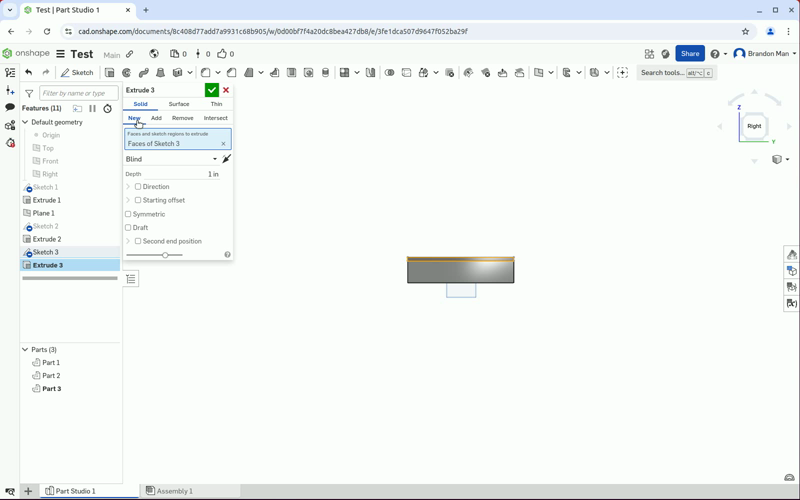
key(tab, 4)
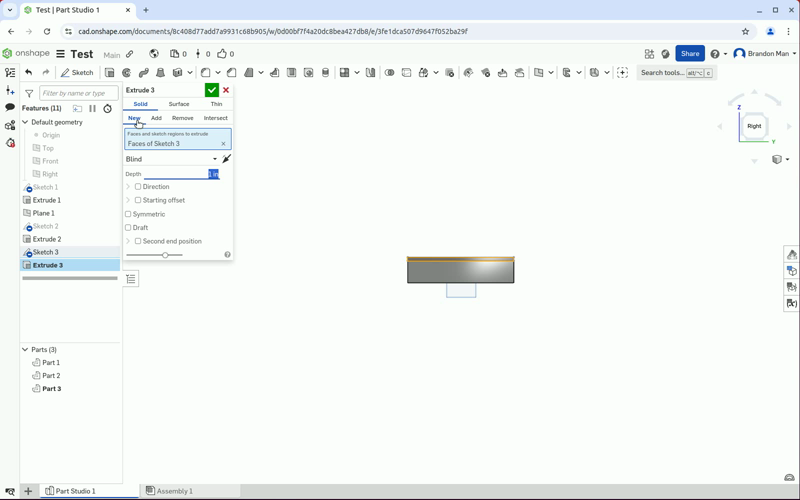
text(0.722)
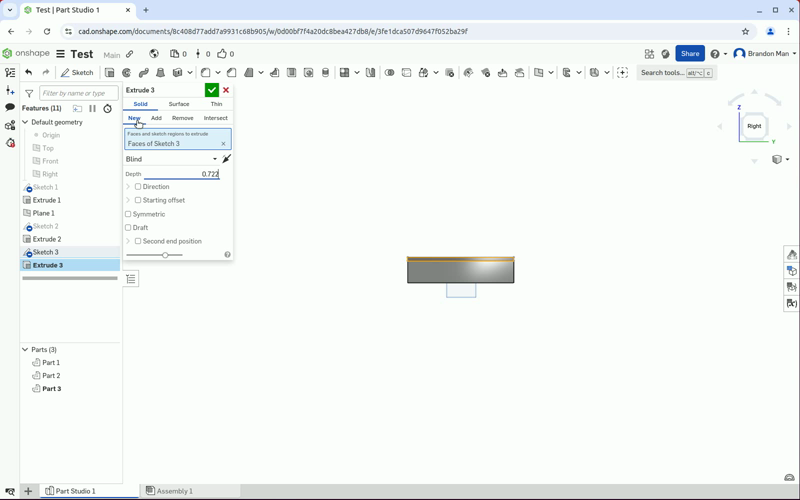
key(enter)
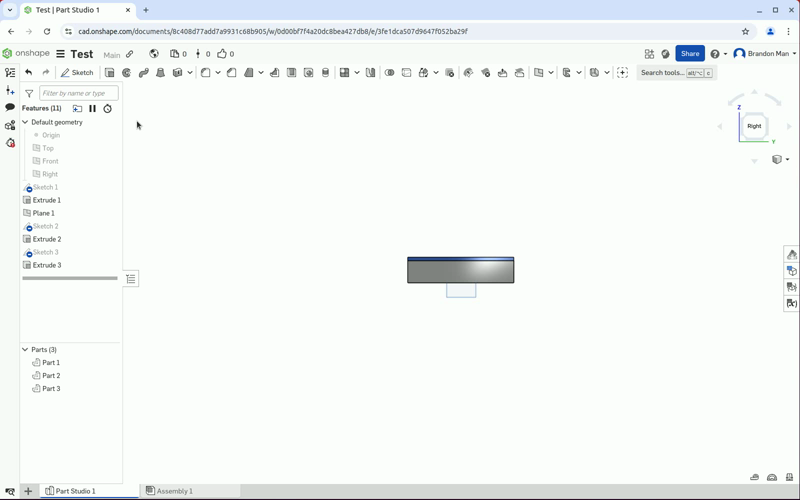
key(shift+h)
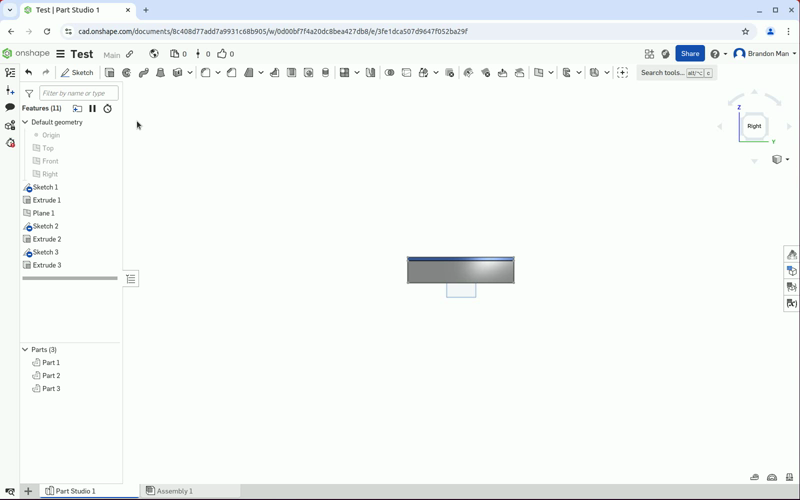
key(shift+h)
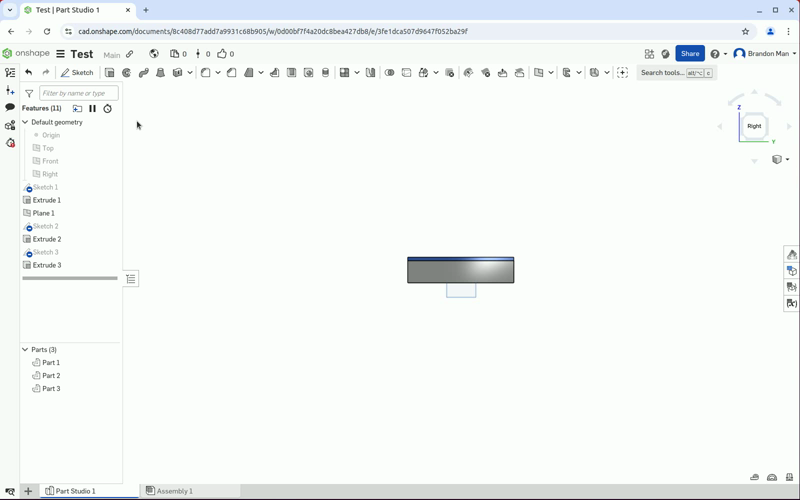
mouse_move(73, 189)
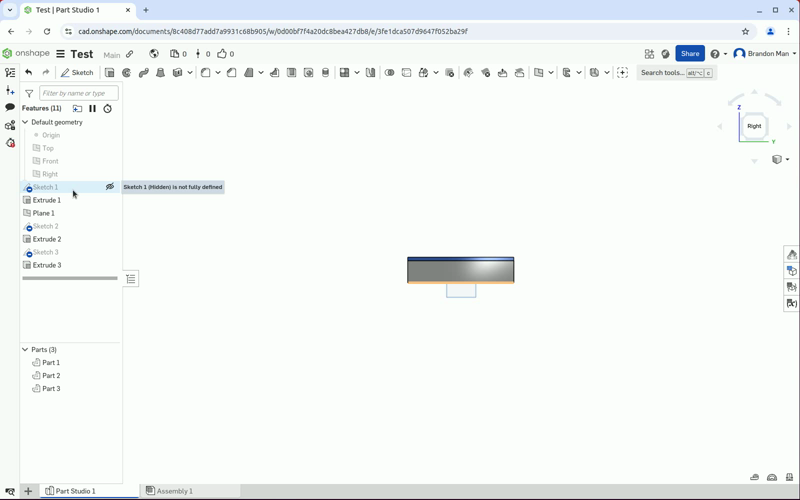
click(73, 189)
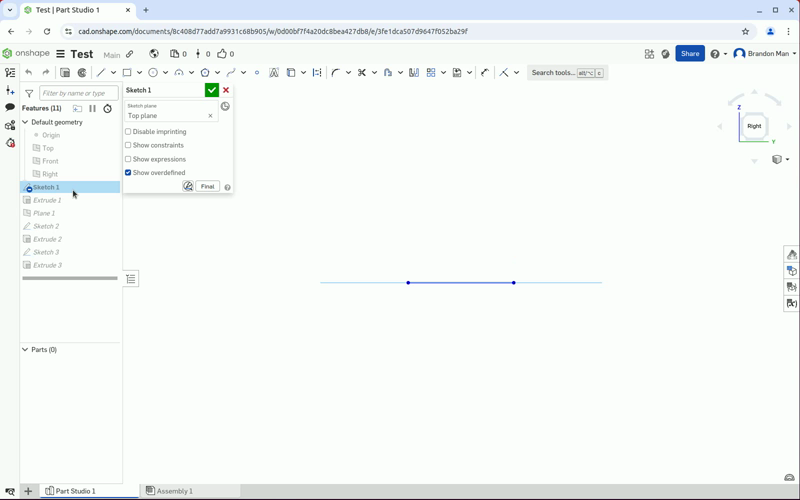
mouse_move(229, 92)
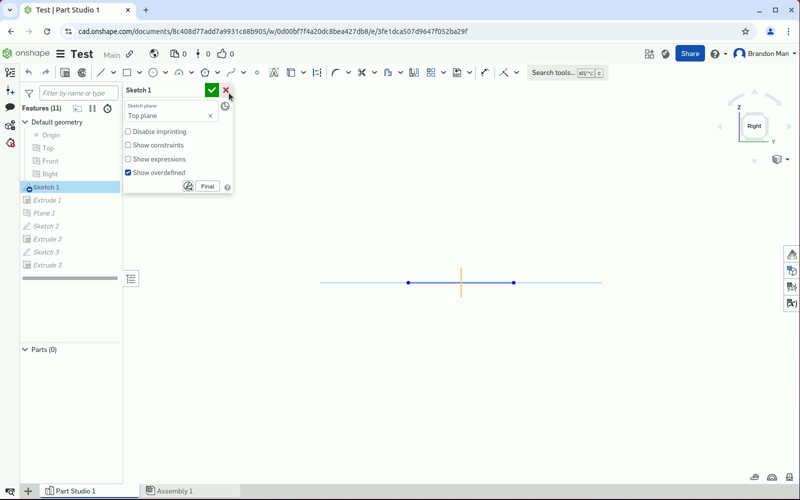
click(229, 92)
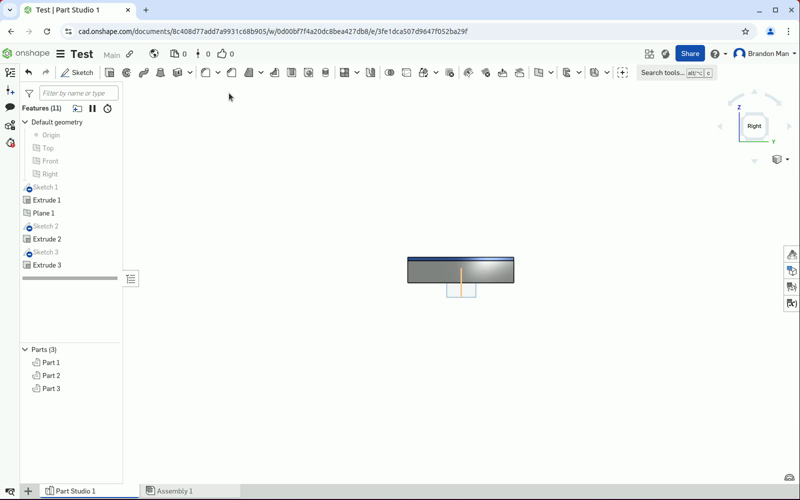
mouse_move(73, 352)
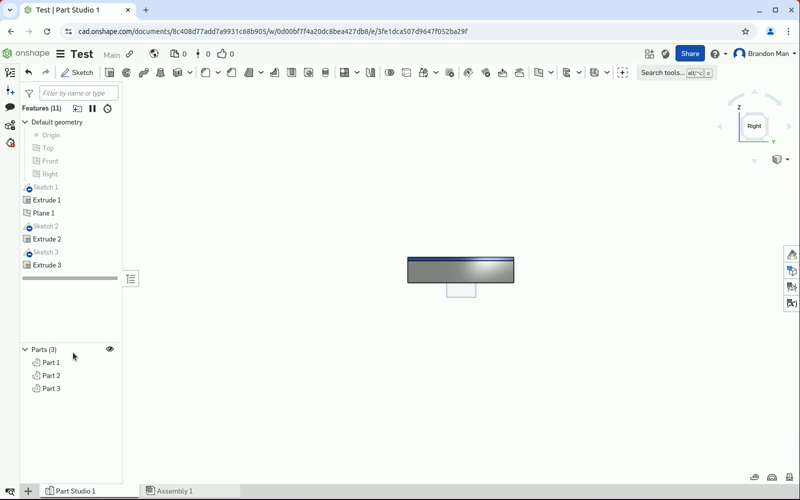
key(y)
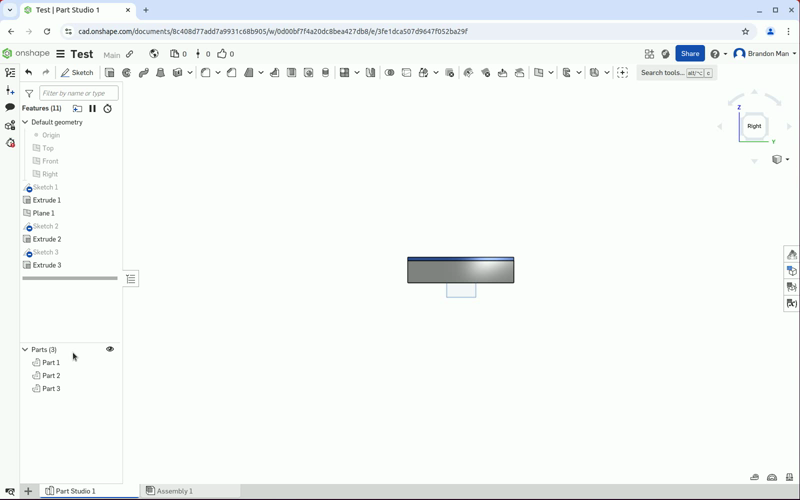
key(shift+p)
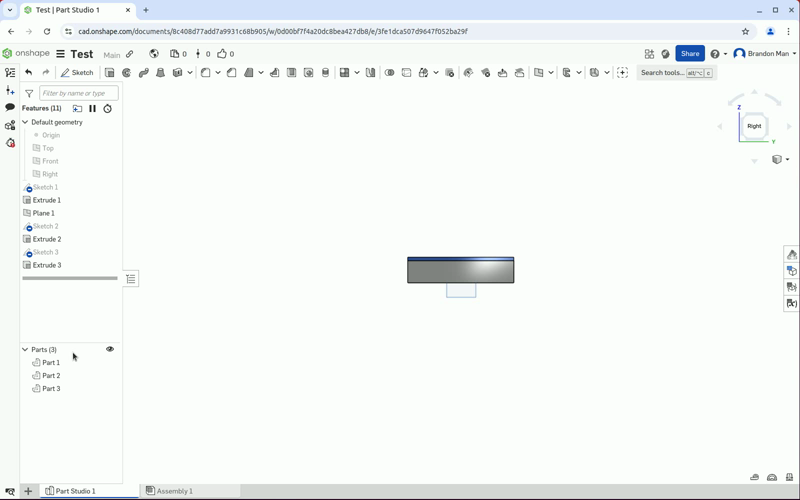
key(space)
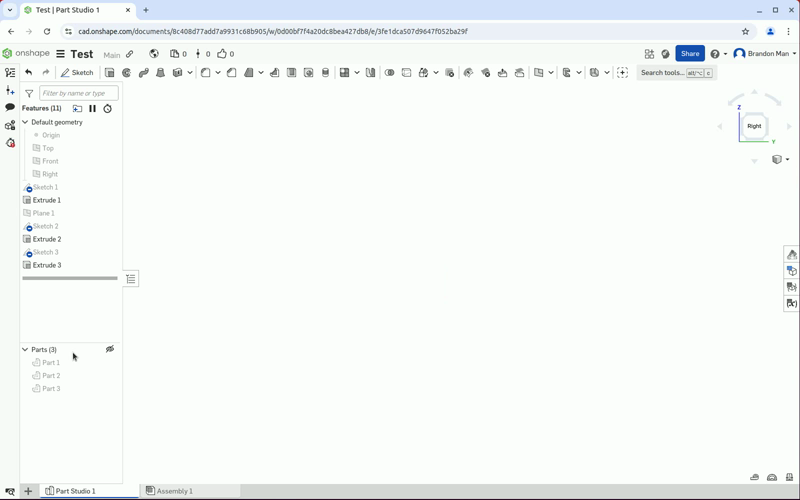
key_down(shift)
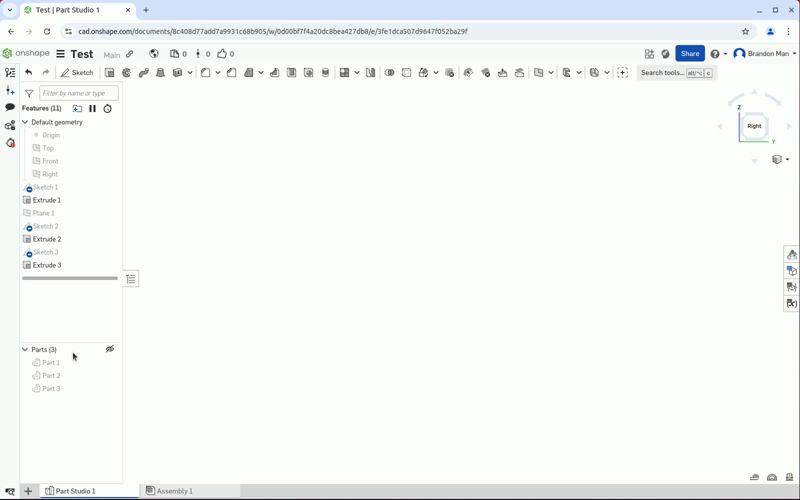
key(right)
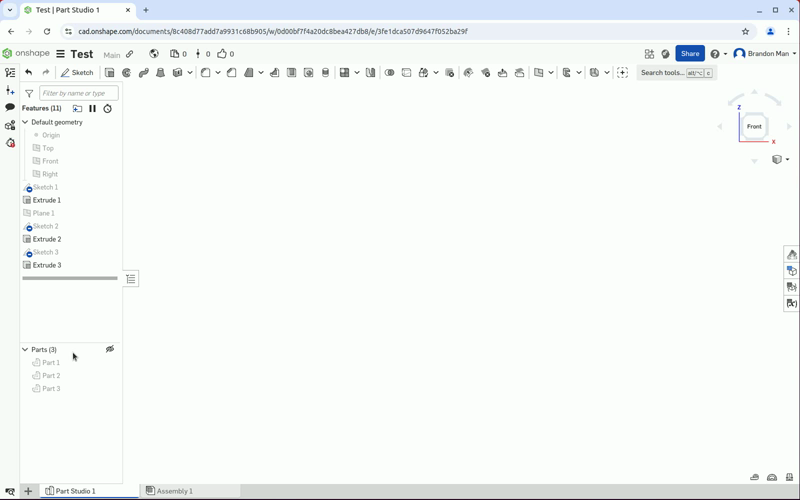
key_up(shift)
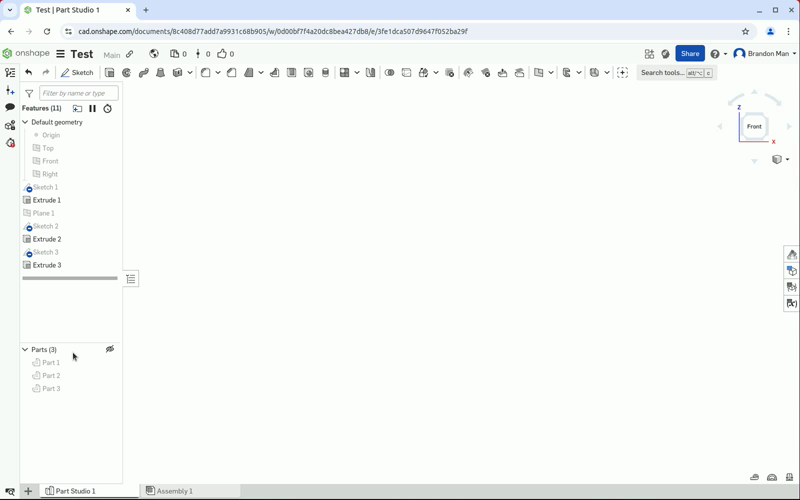
mouse_move(73, 352)
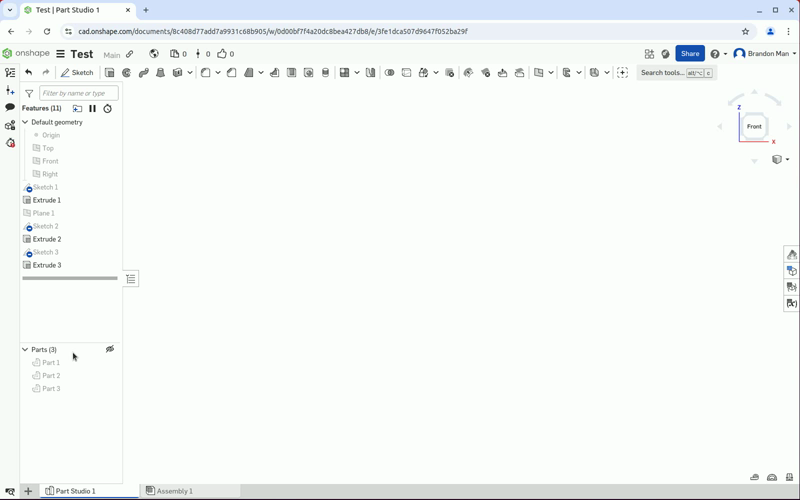
key(shift+y)
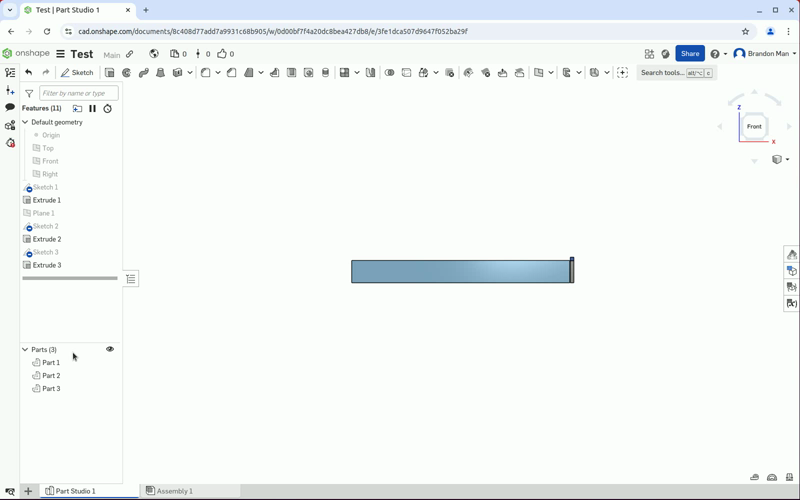
mouse_move(541, 75)
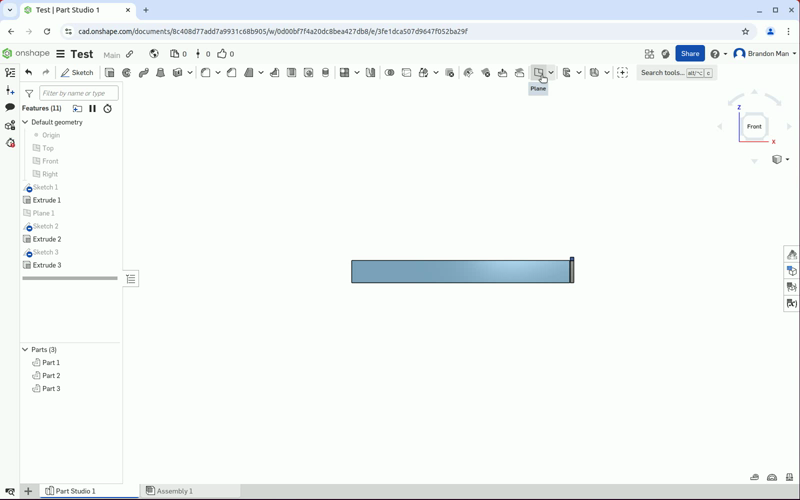
click(541, 75)
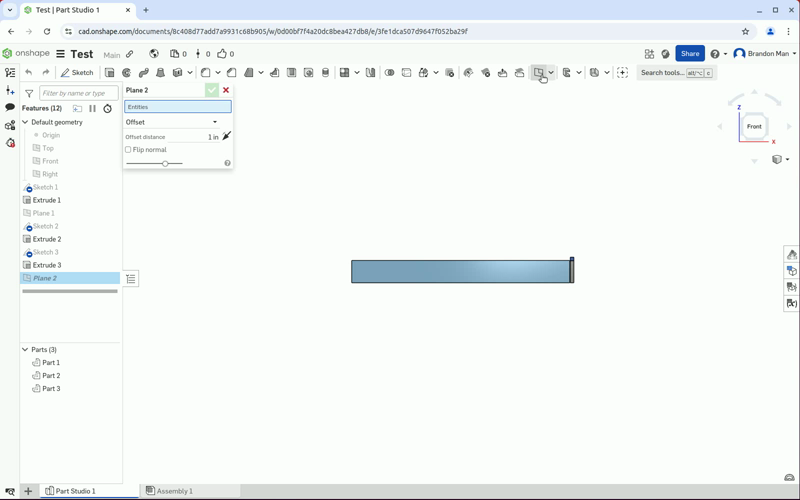
mouse_move(73, 163)
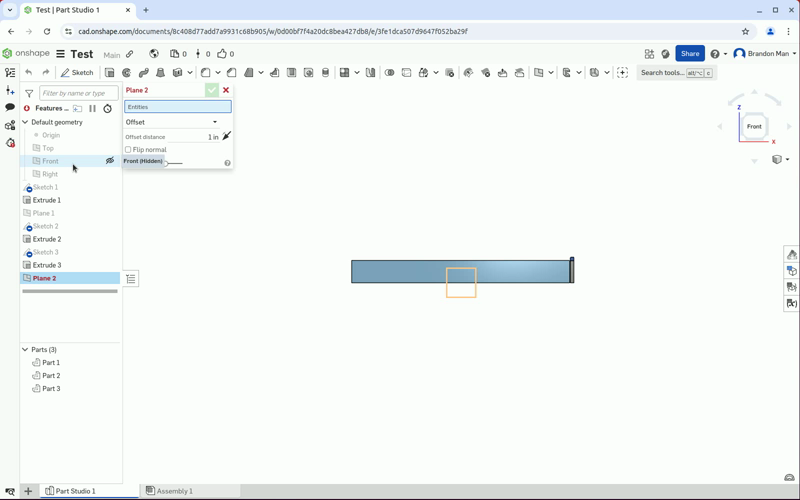
click(73, 163)
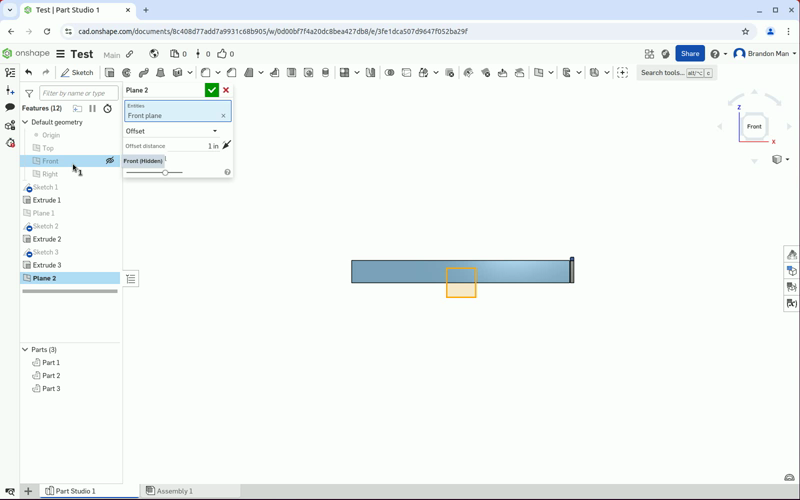
key(tab, 2)
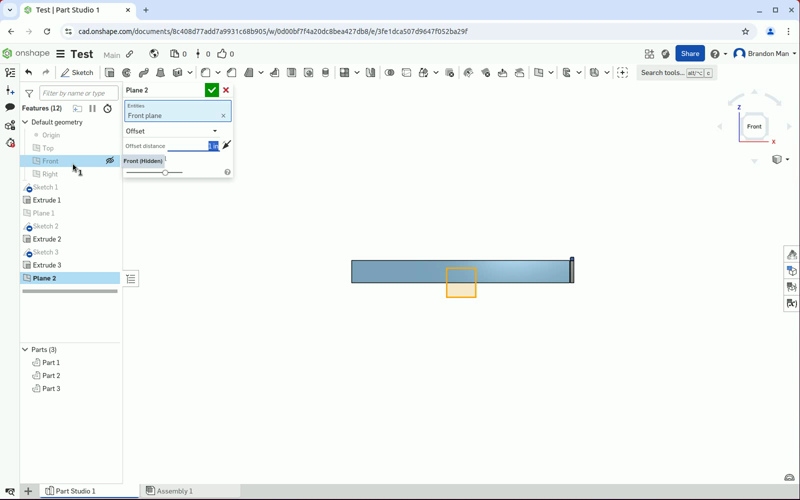
text(10.845)
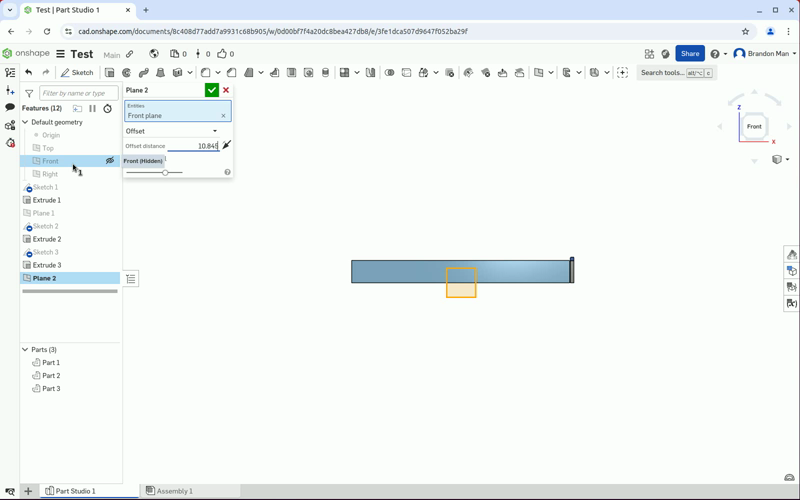
key(enter, 2)
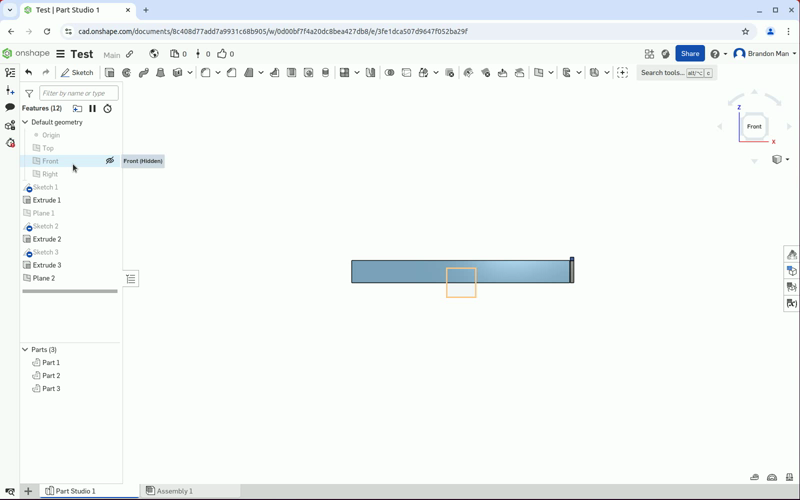
key(shift+s)
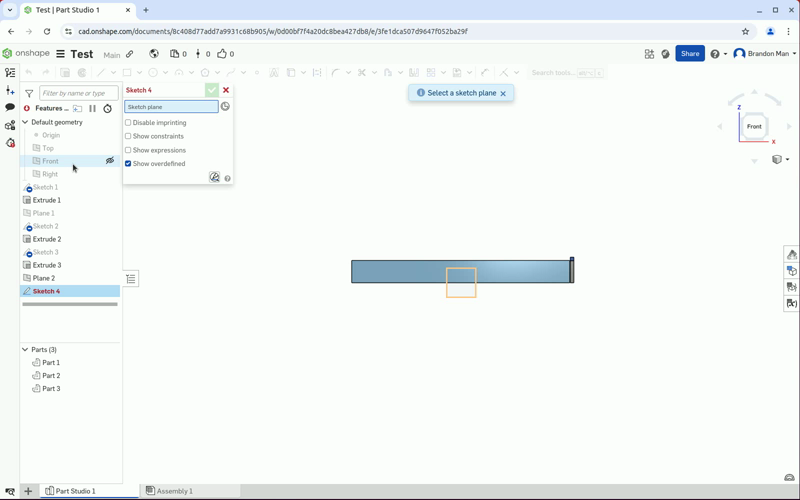
mouse_move(73, 280)
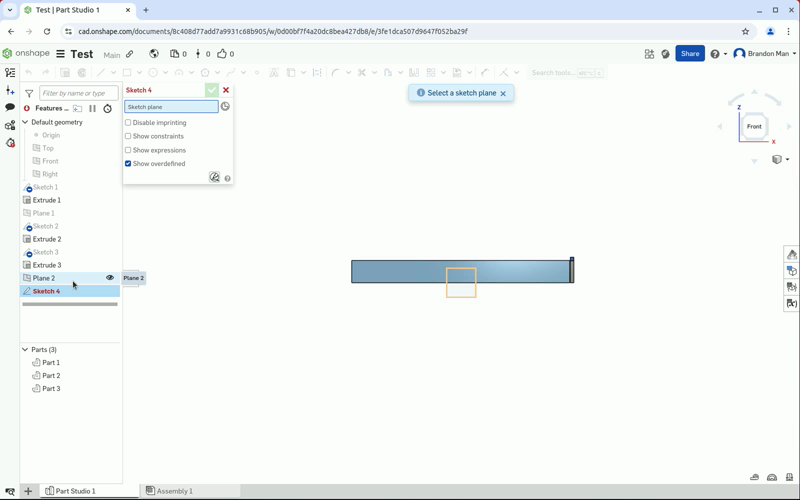
click(73, 280)
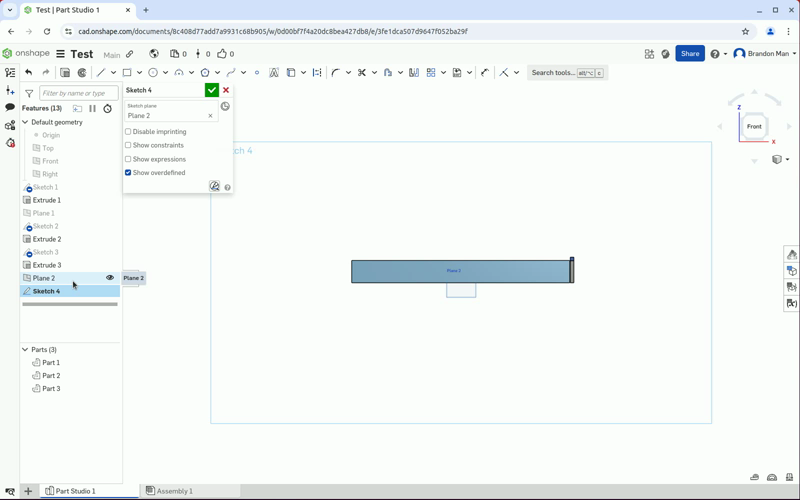
mouse_move(73, 352)
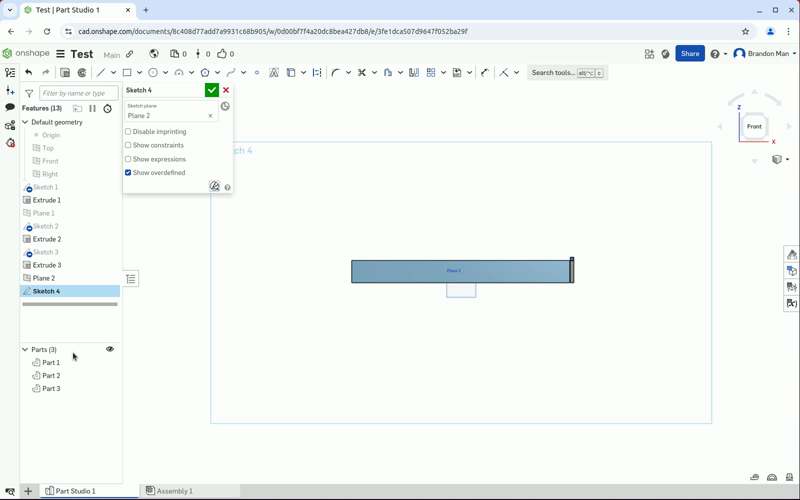
key(y)
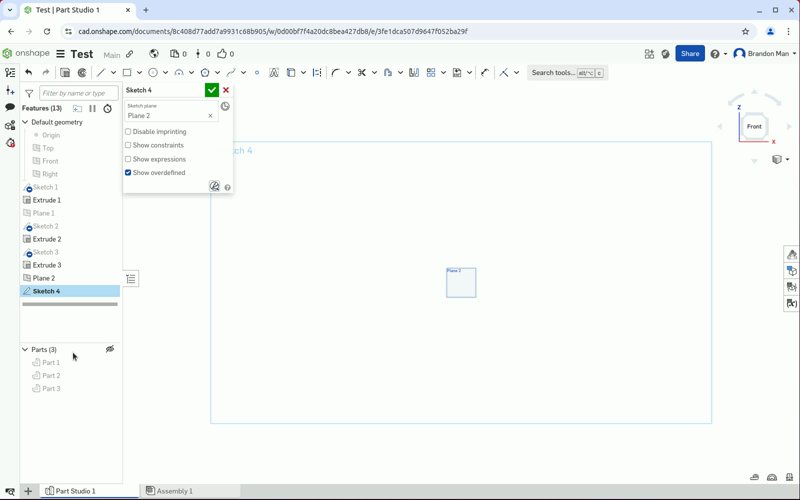
key(l)
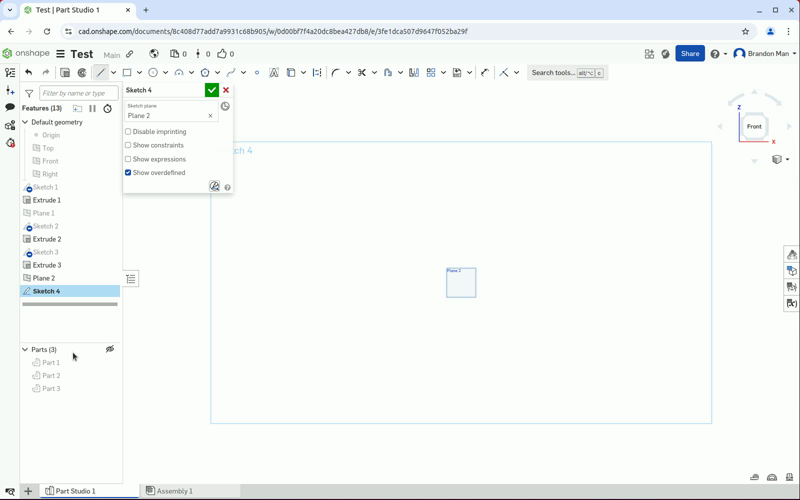
key_down(shift)
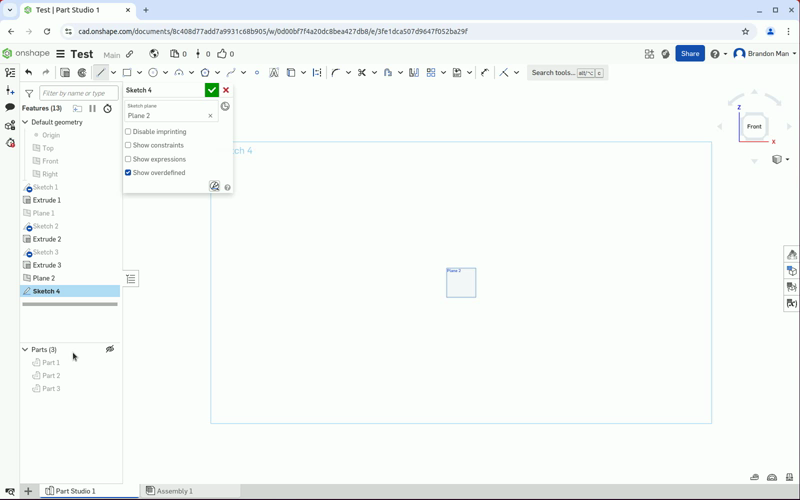
mouse_move(348, 282)
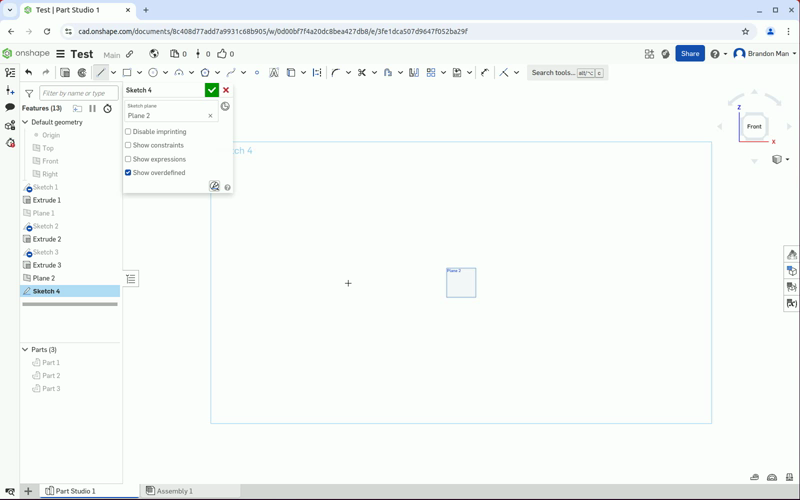
click(348, 282)
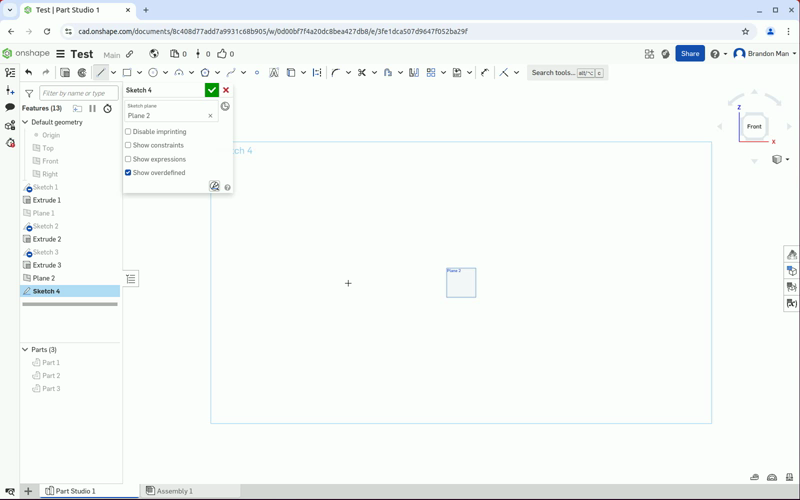
key_up(shift)
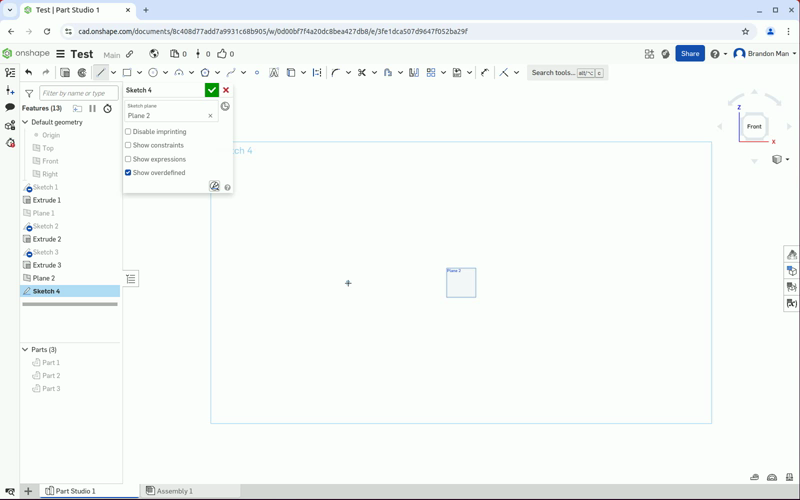
key_down(shift)
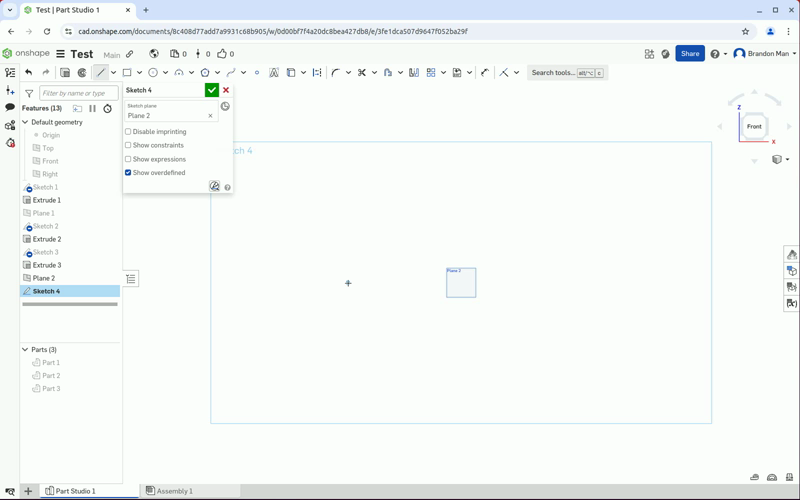
mouse_move(378, 282)
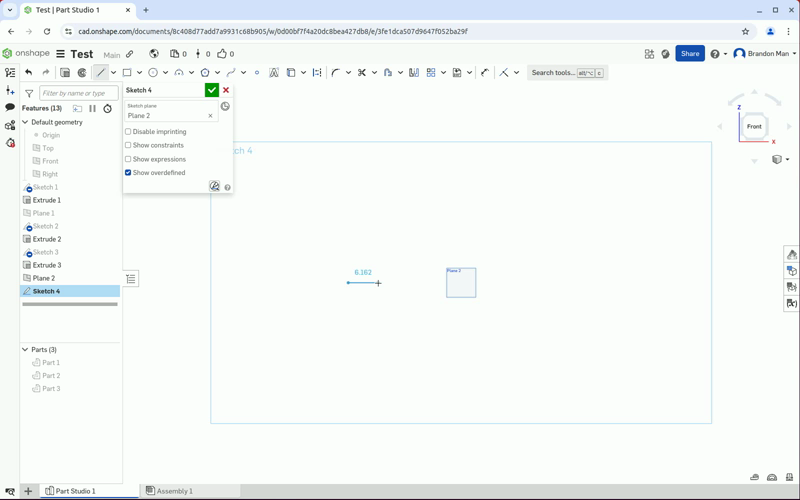
mouse_move(350, 282)
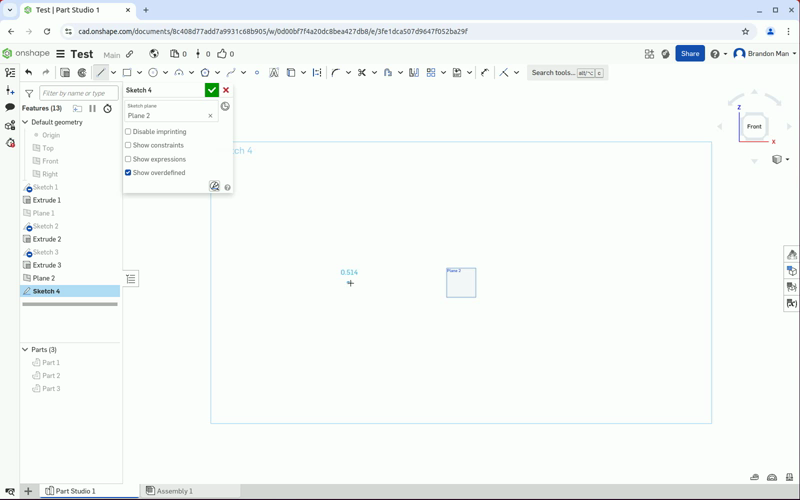
scroll(6)
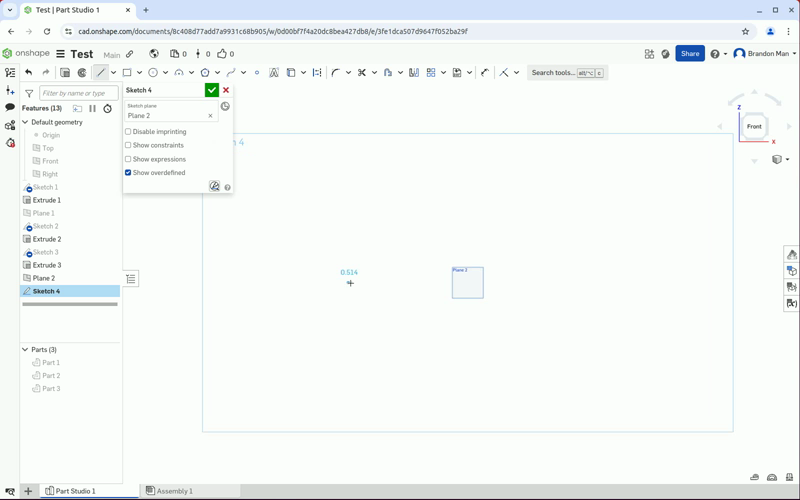
scroll(6)
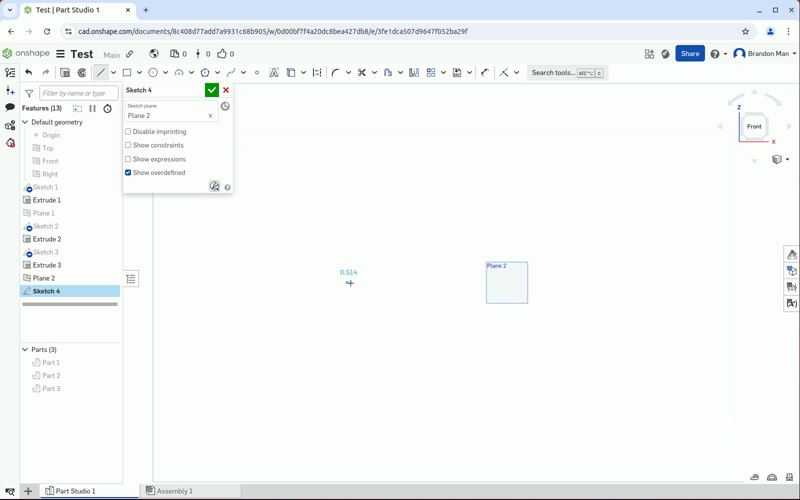
scroll(6)
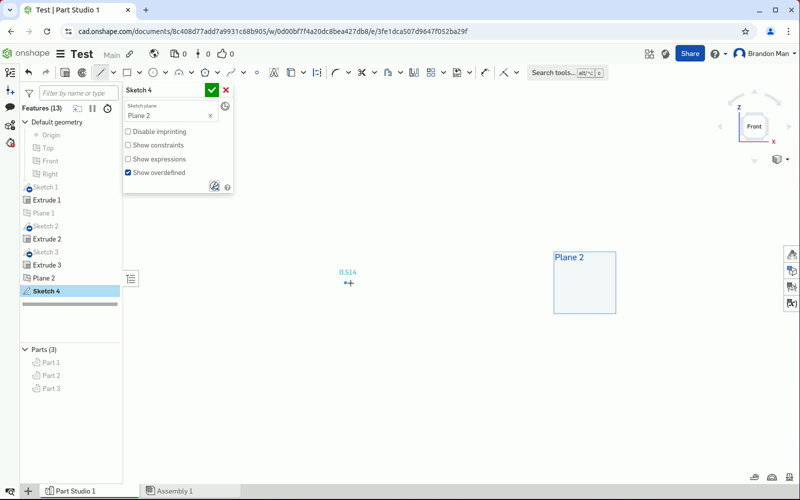
scroll(6)
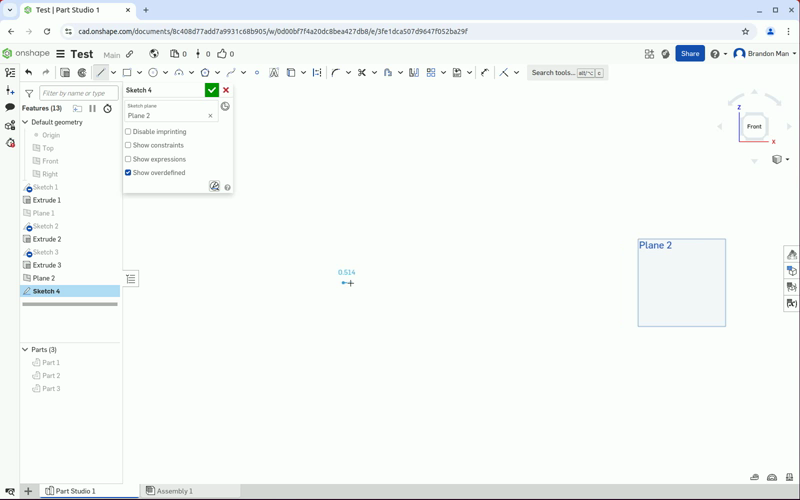
scroll(6)
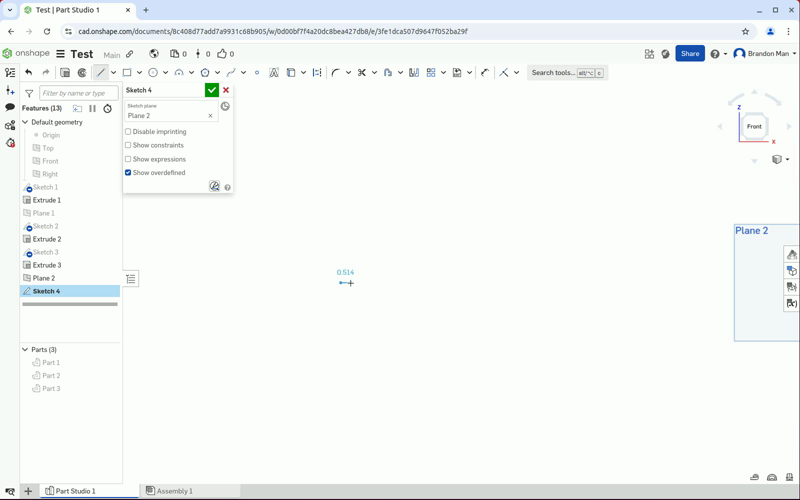
scroll(6)
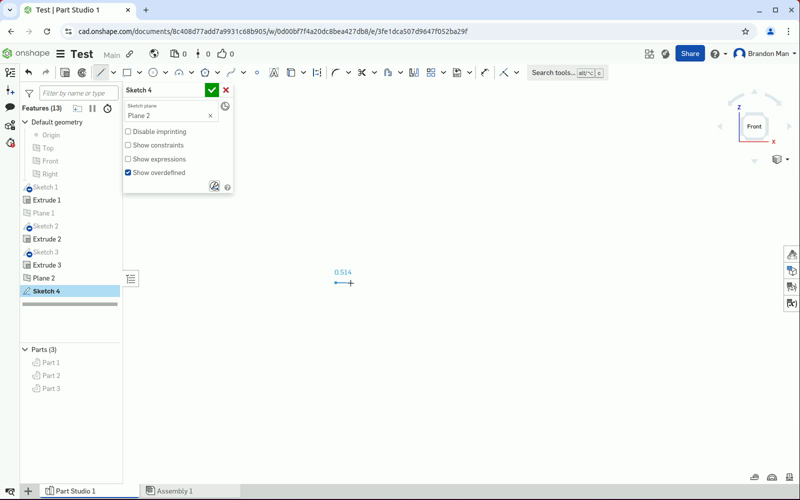
scroll(6)
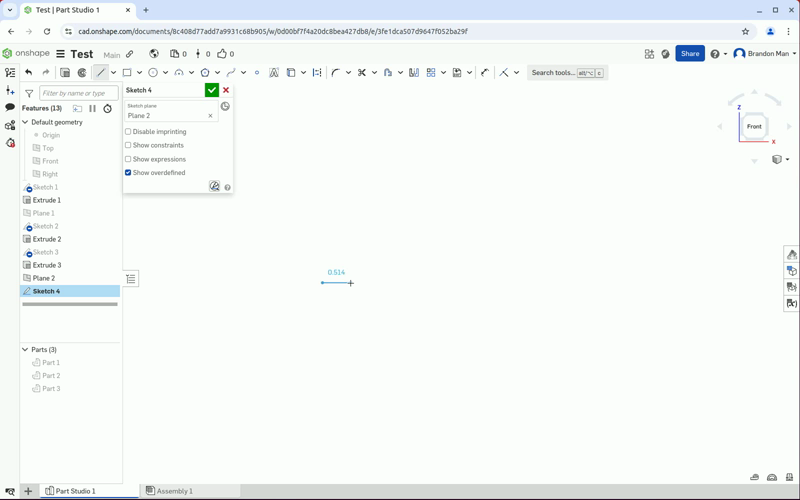
click(350, 282)
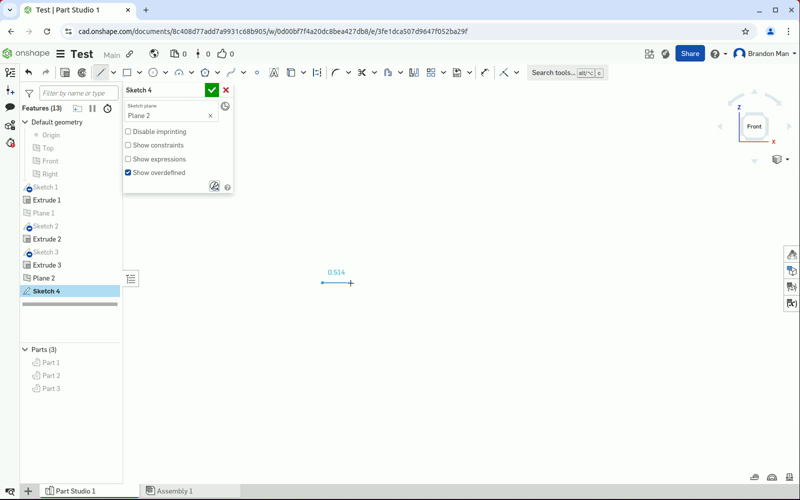
scroll(-6)
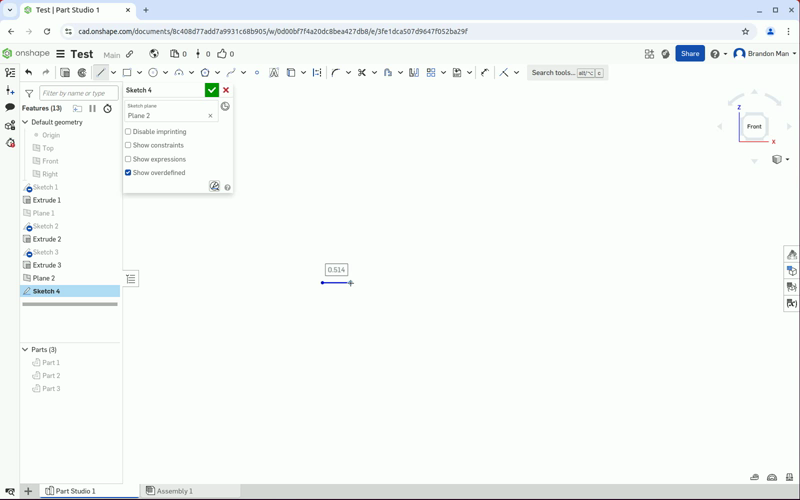
scroll(-6)
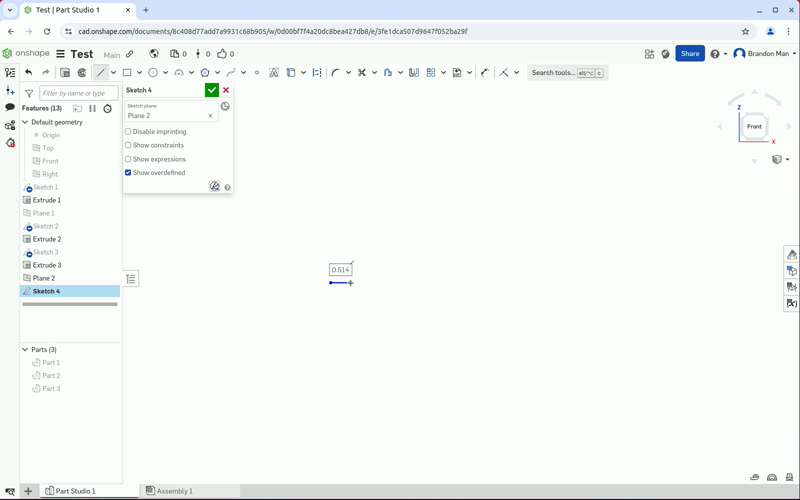
scroll(-6)
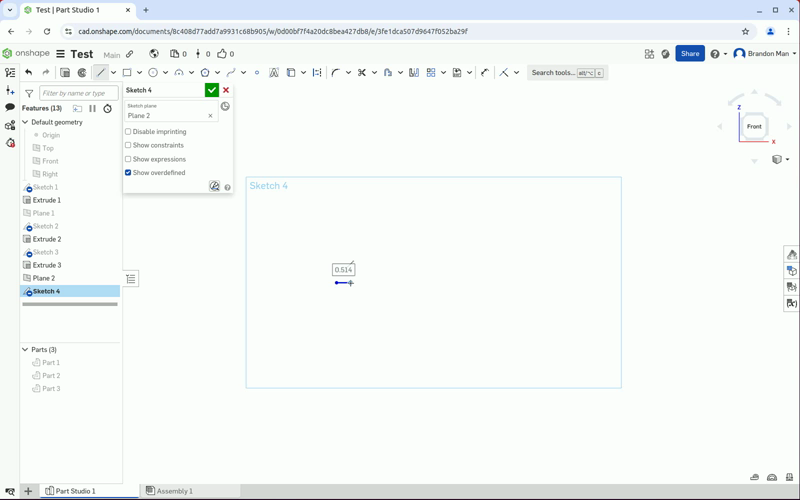
scroll(-6)
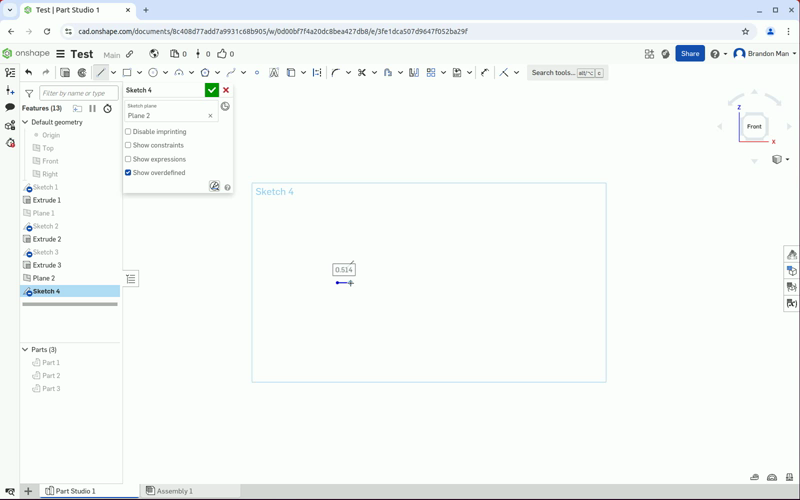
scroll(-6)
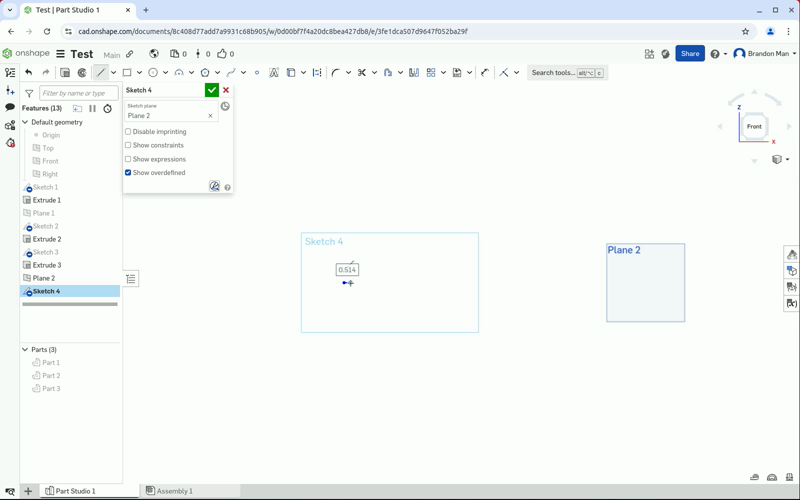
scroll(-6)
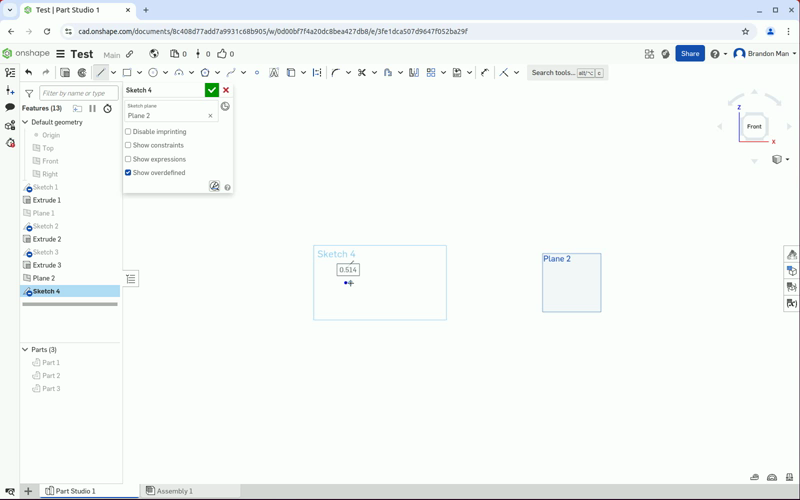
scroll(-6)
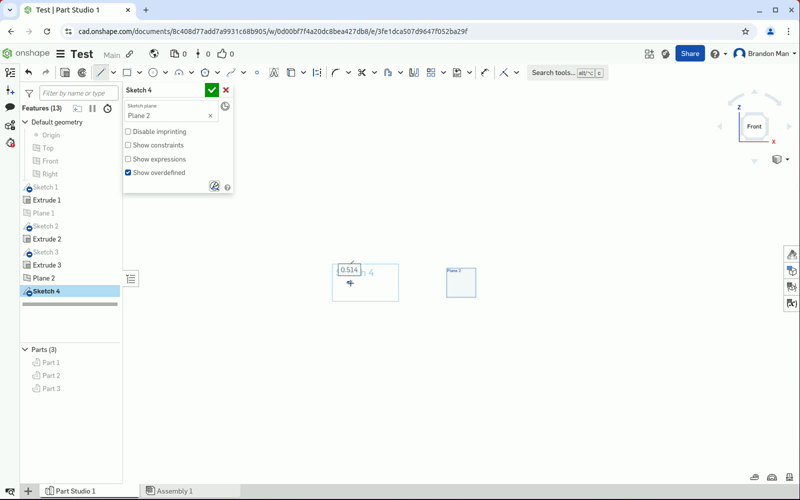
key_up(shift)
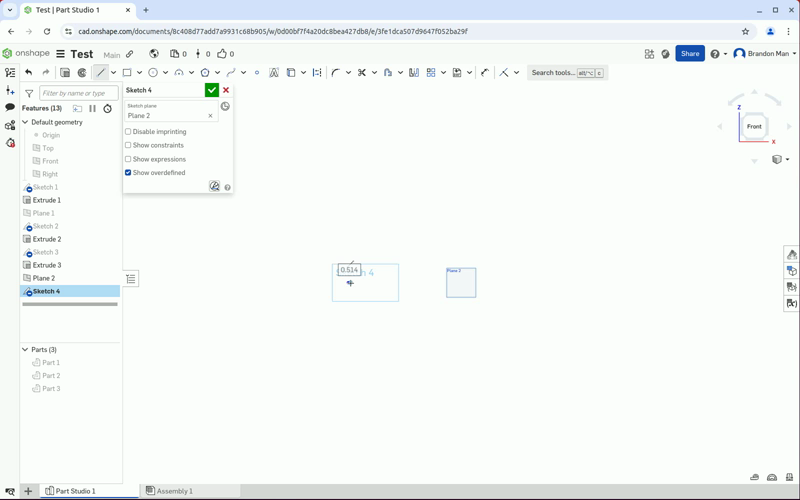
key_down(shift)
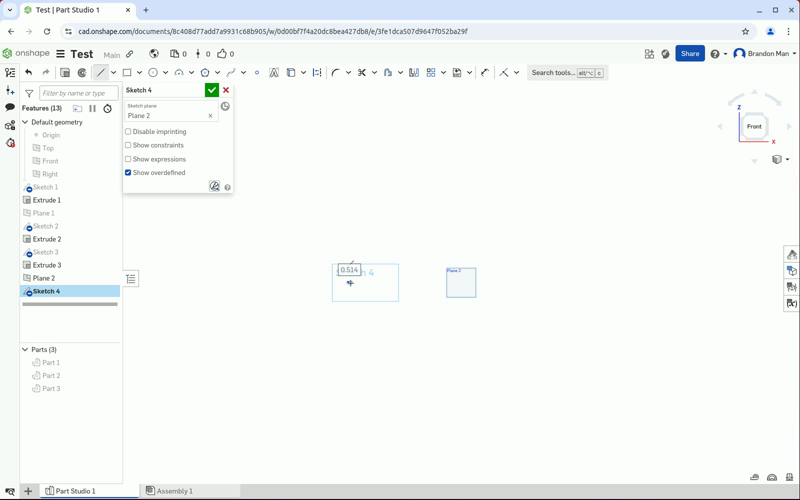
mouse_move(380, 282)
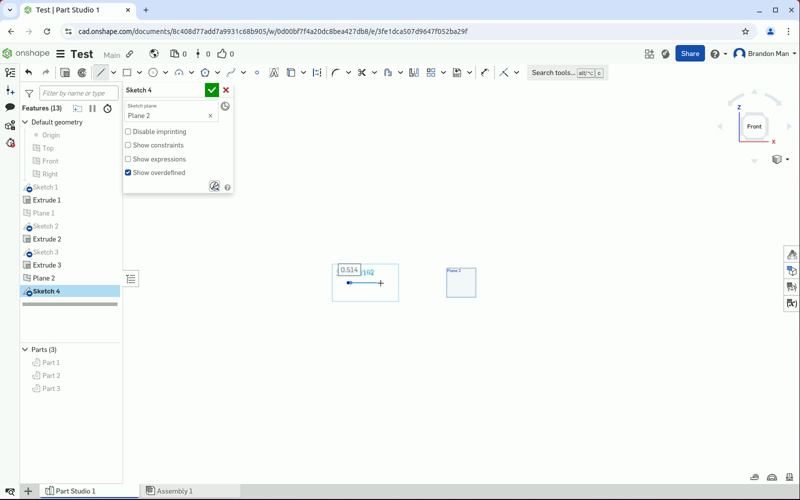
mouse_move(350, 259)
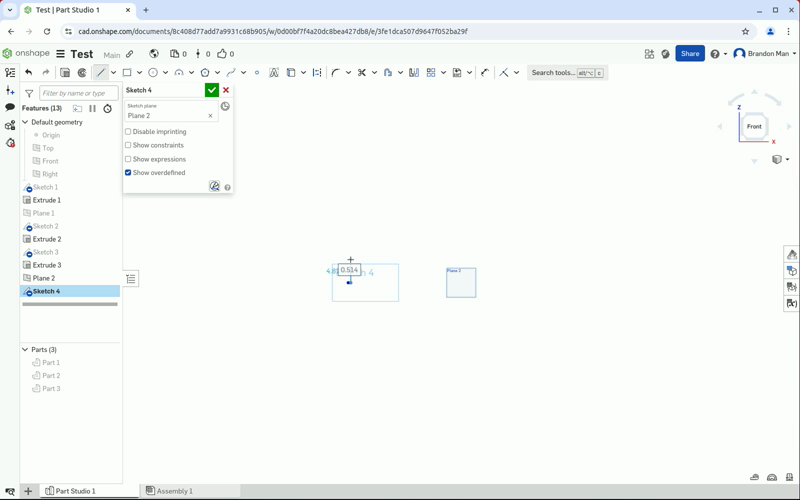
click(350, 259)
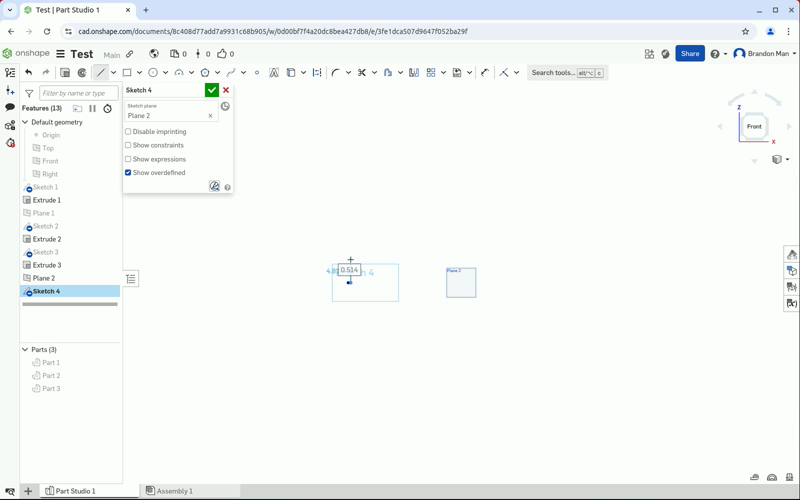
key_up(shift)
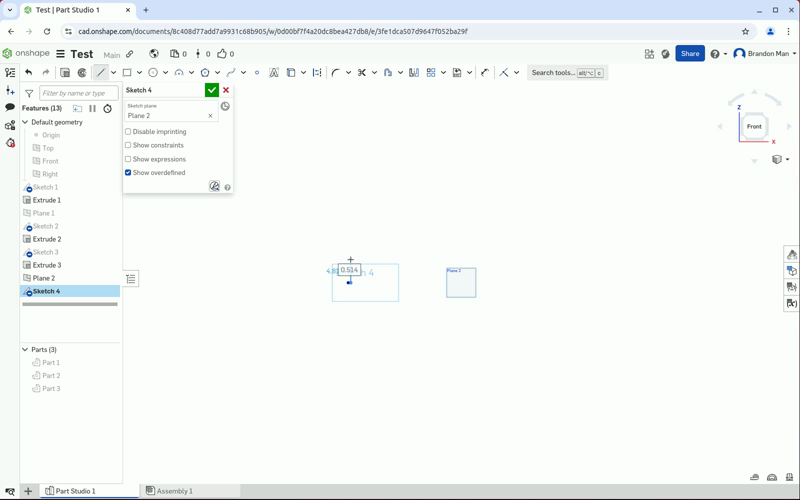
key_down(shift)
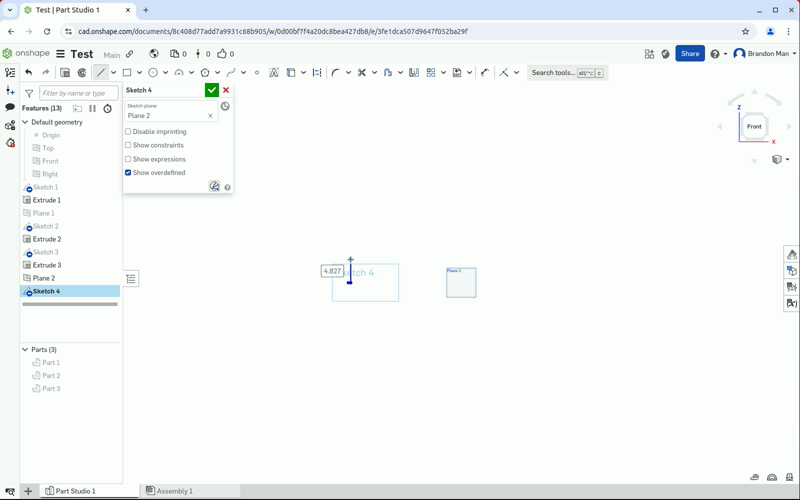
mouse_move(569, 259)
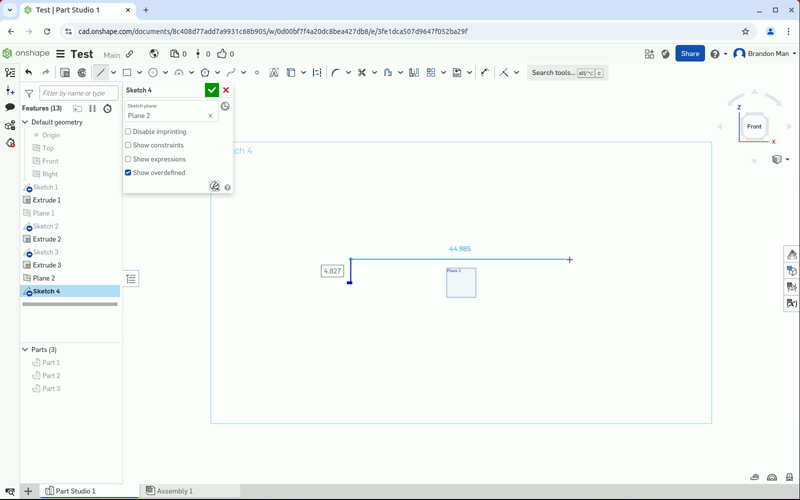
click(569, 259)
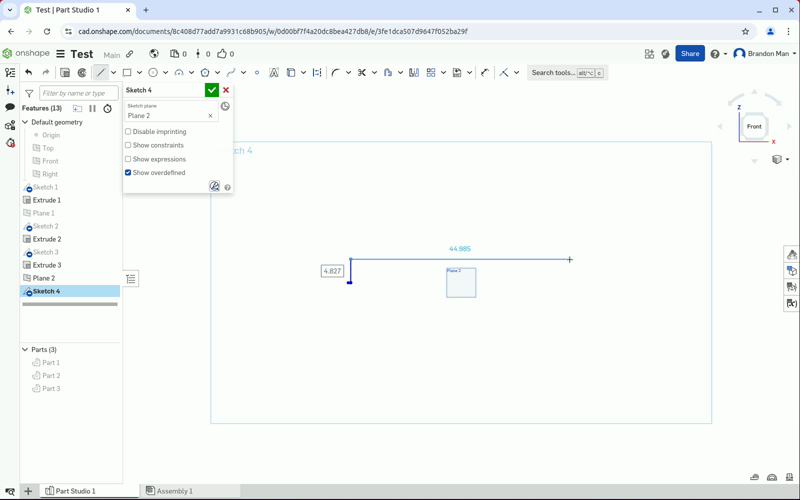
key_up(shift)
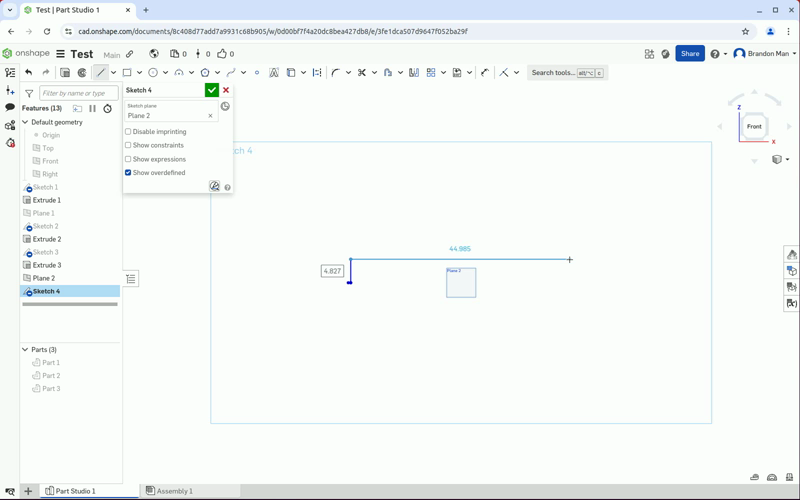
key_down(shift)
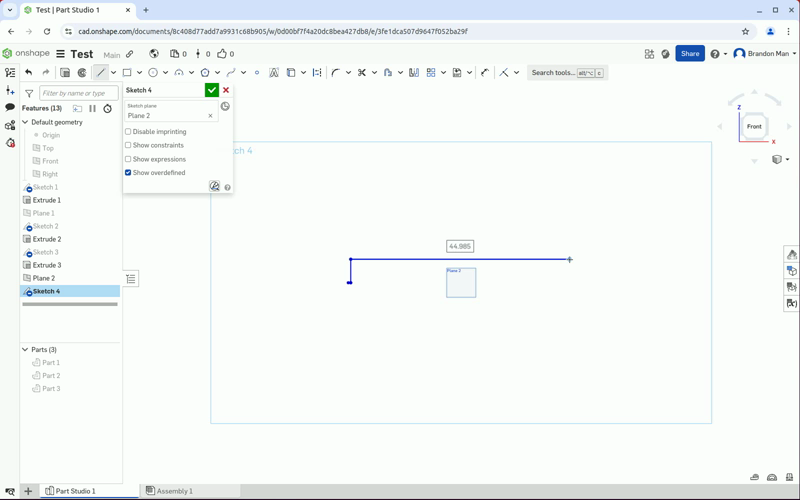
mouse_move(589, 259)
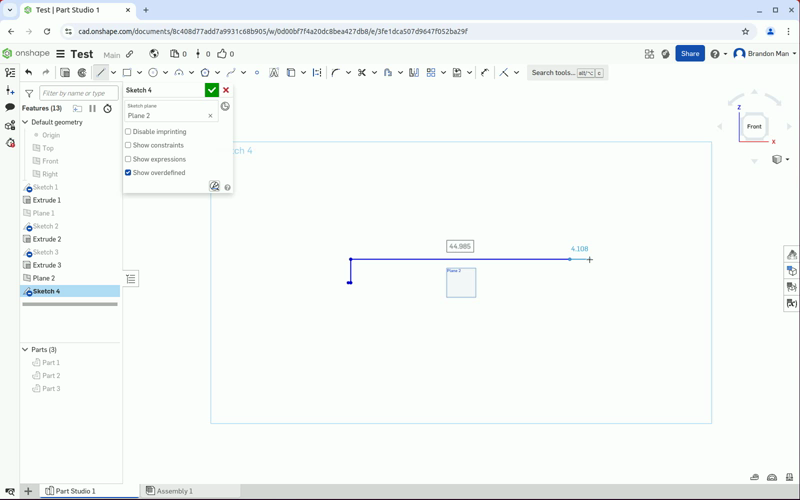
mouse_move(569, 282)
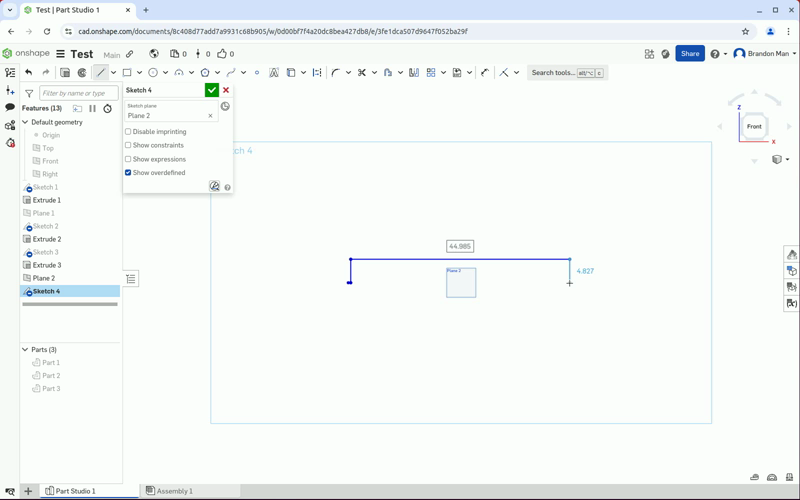
click(569, 282)
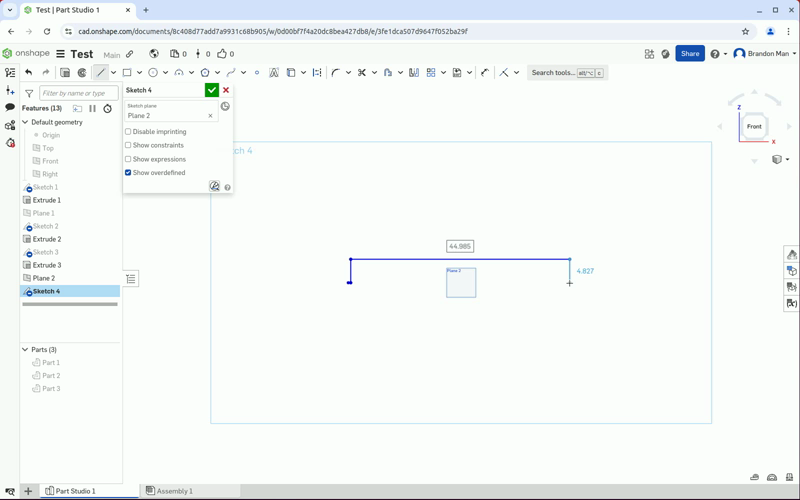
key_up(shift)
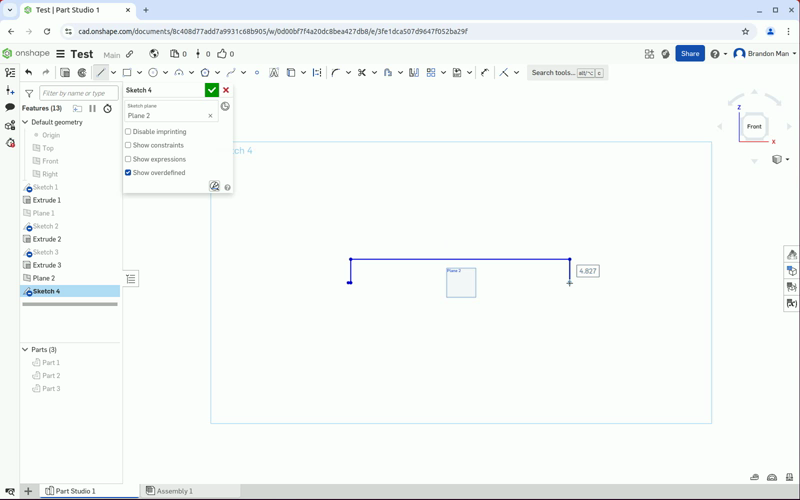
key_down(shift)
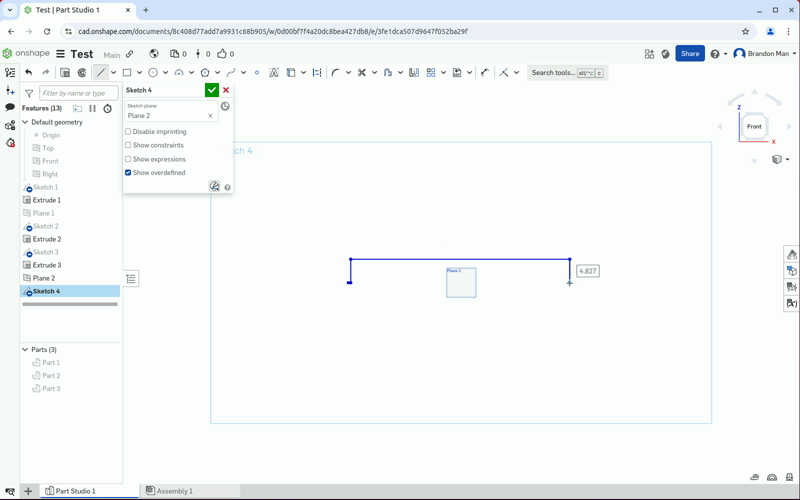
mouse_move(589, 282)
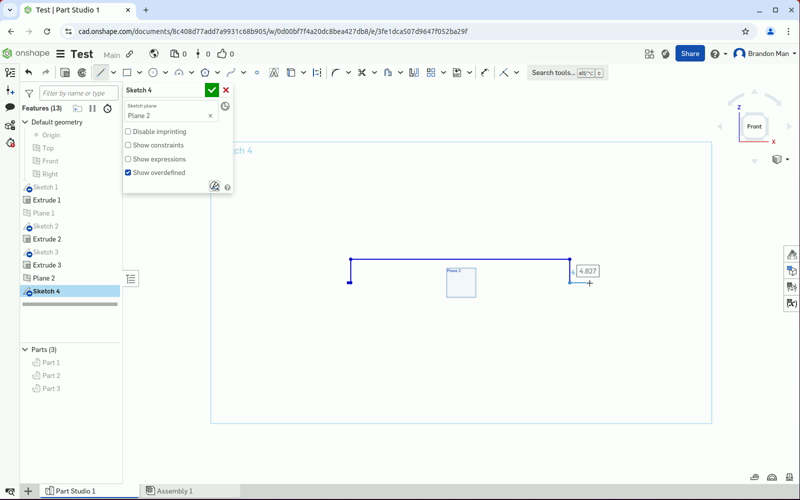
mouse_move(572, 282)
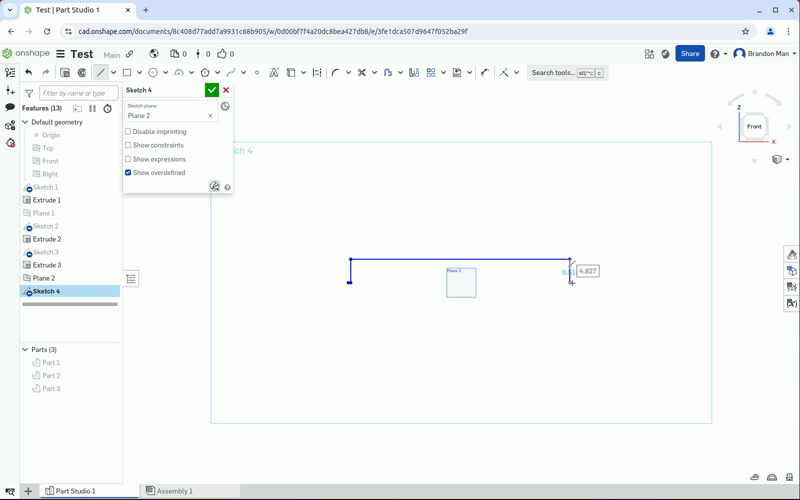
scroll(6)
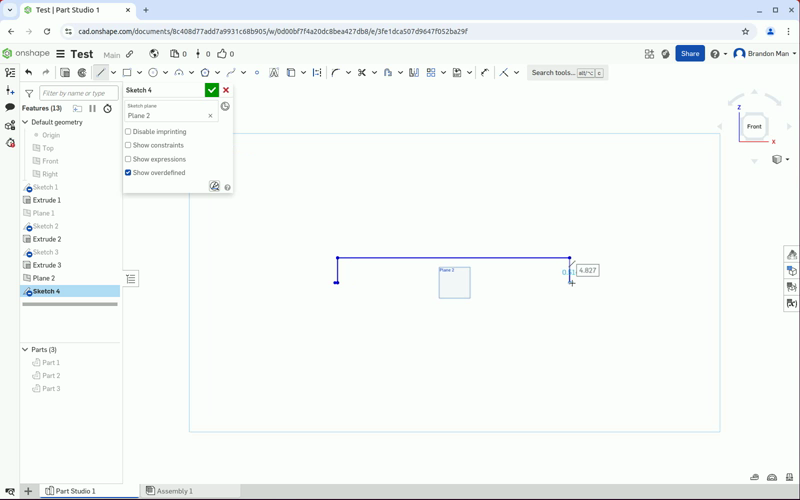
scroll(6)
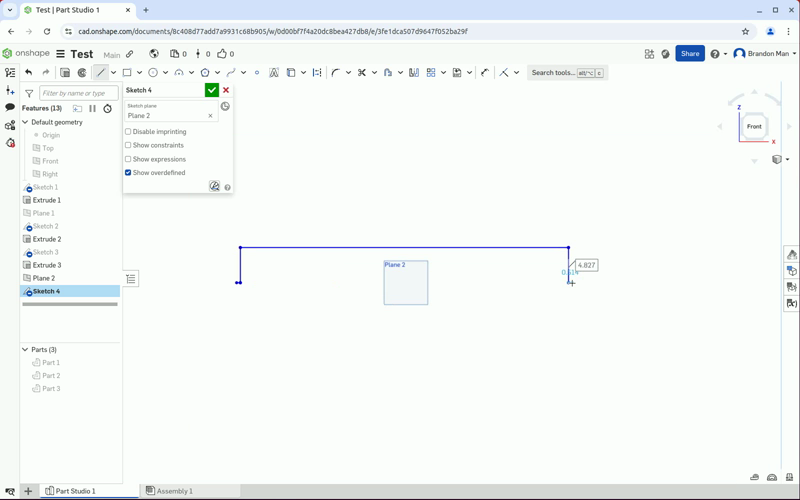
scroll(6)
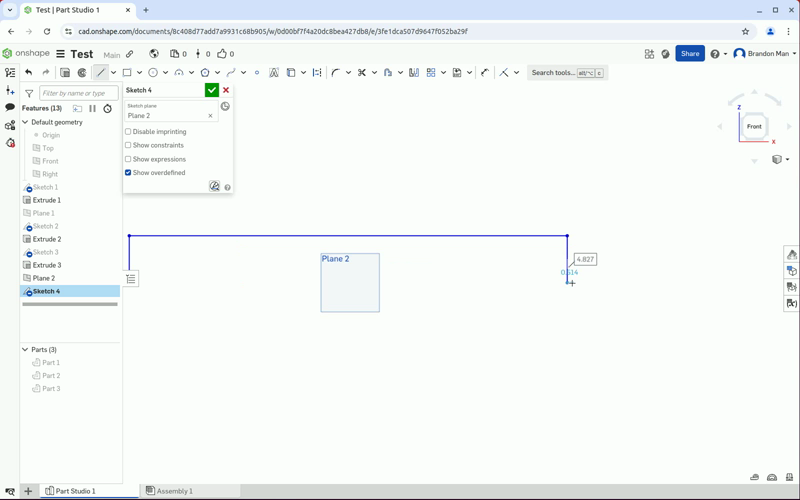
scroll(6)
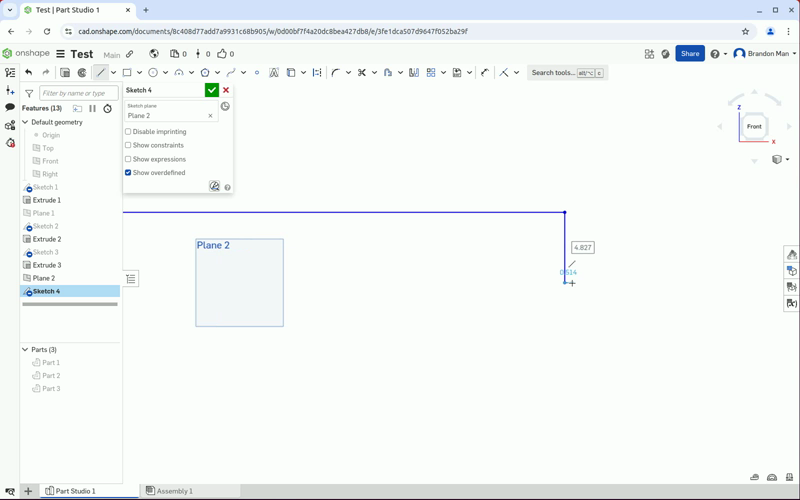
scroll(6)
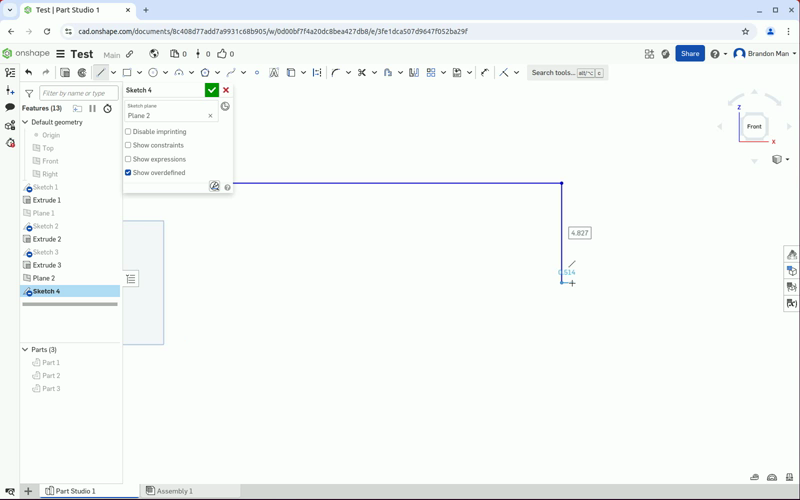
scroll(6)
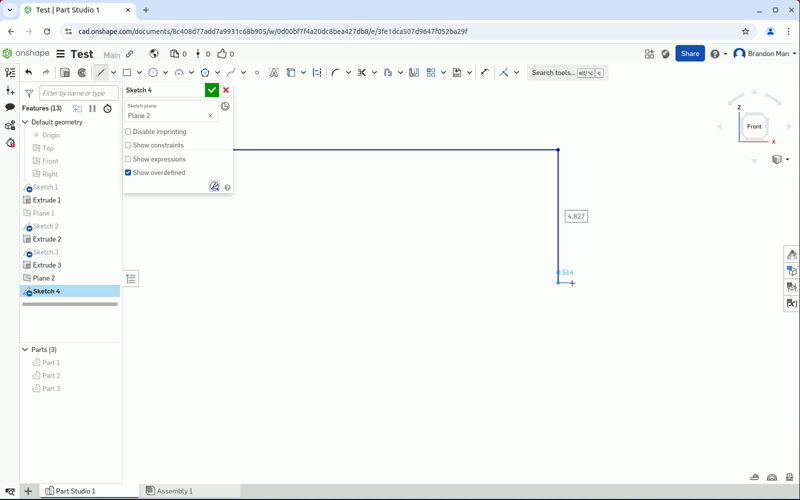
scroll(6)
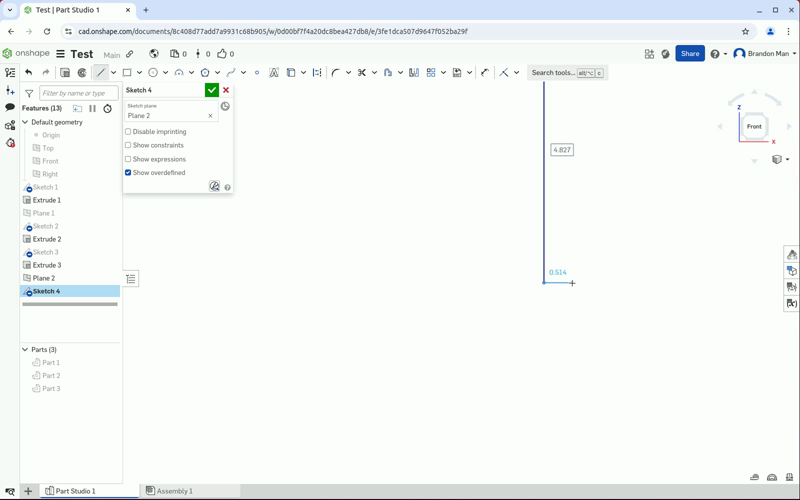
click(572, 282)
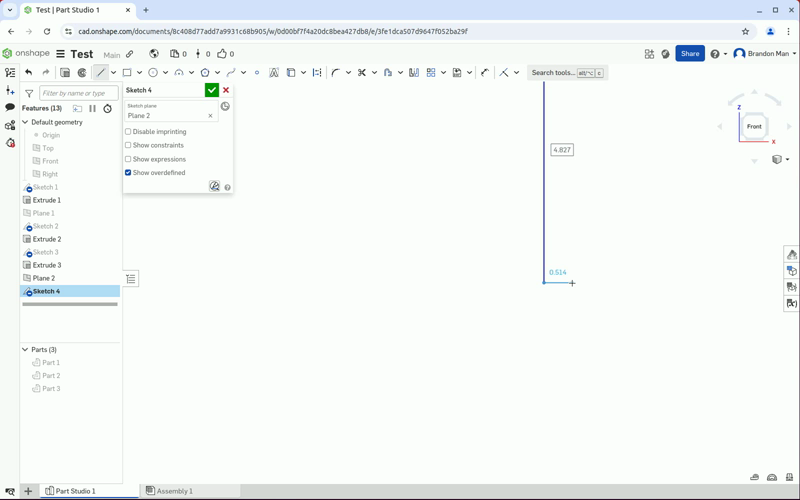
scroll(-6)
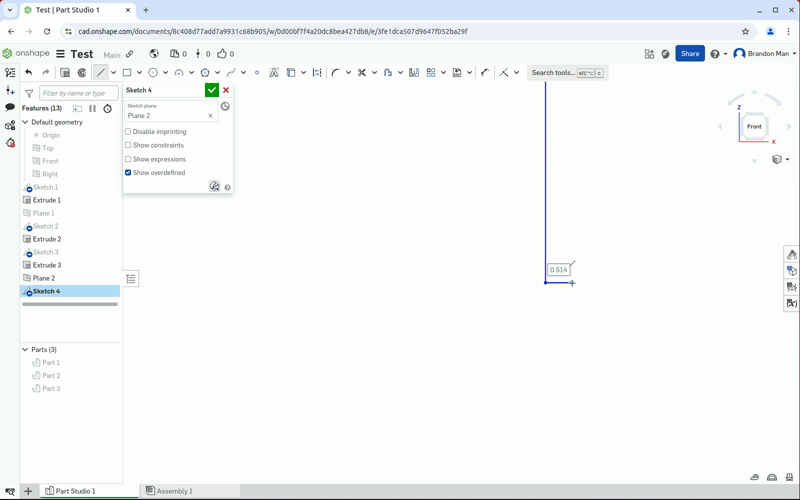
scroll(-6)
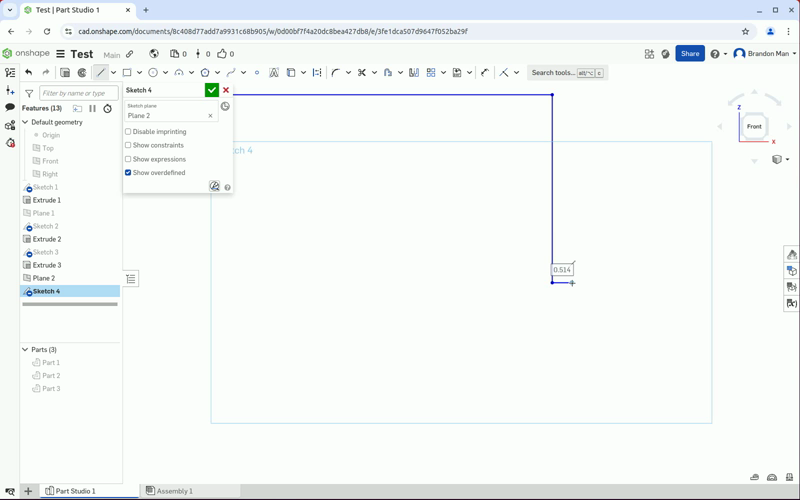
scroll(-6)
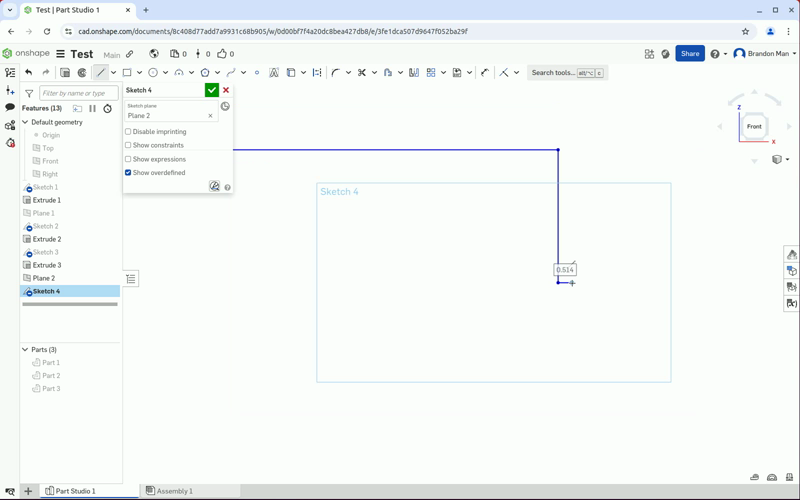
scroll(-6)
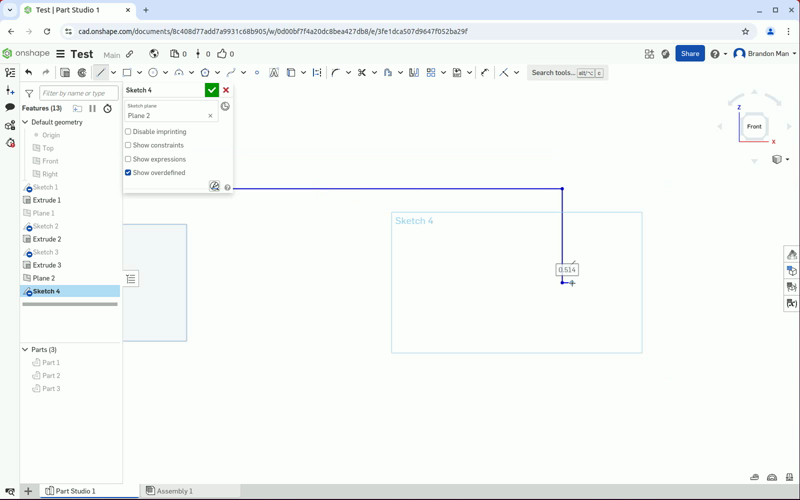
scroll(-6)
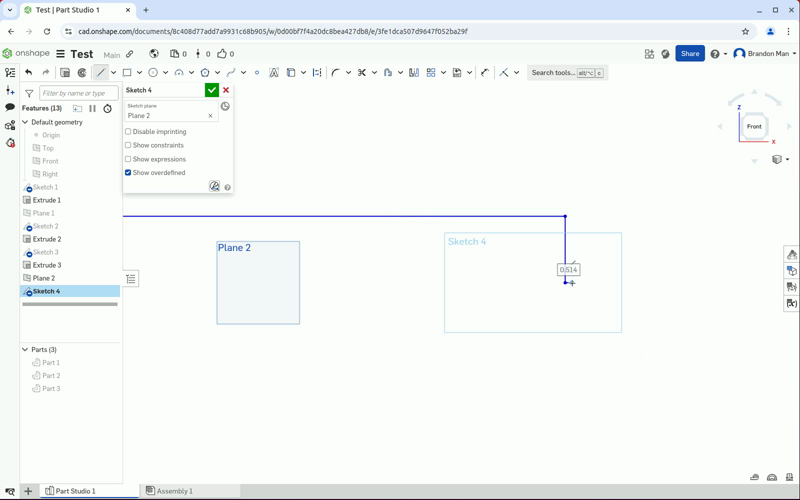
scroll(-6)
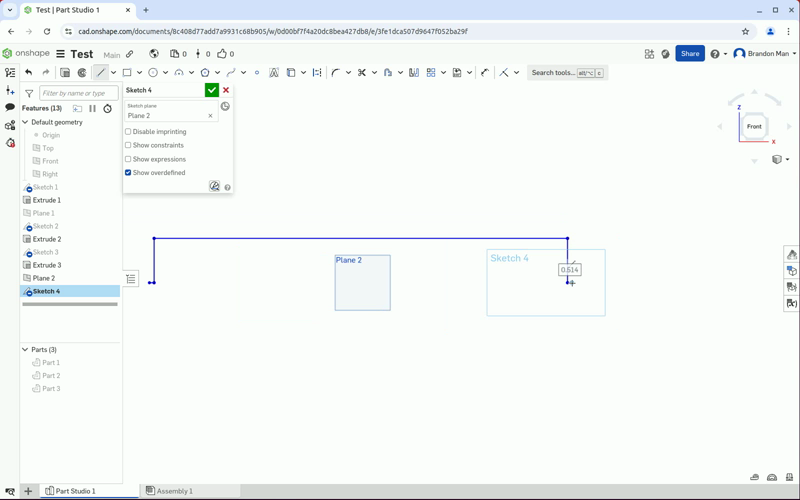
scroll(-6)
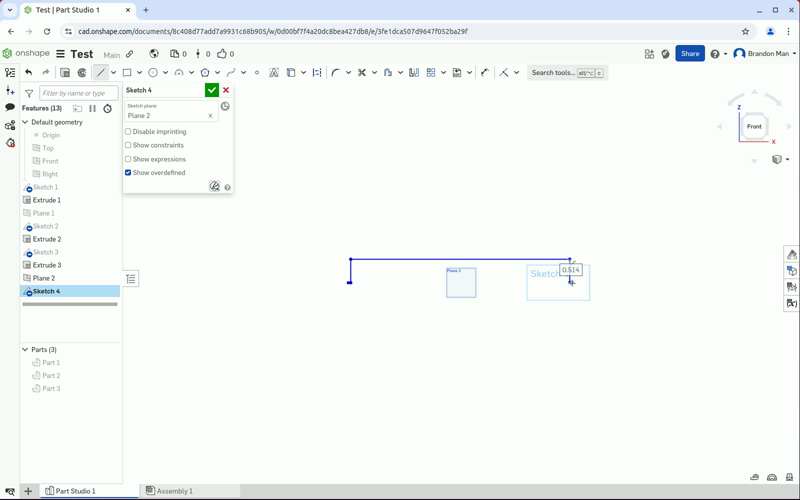
key_up(shift)
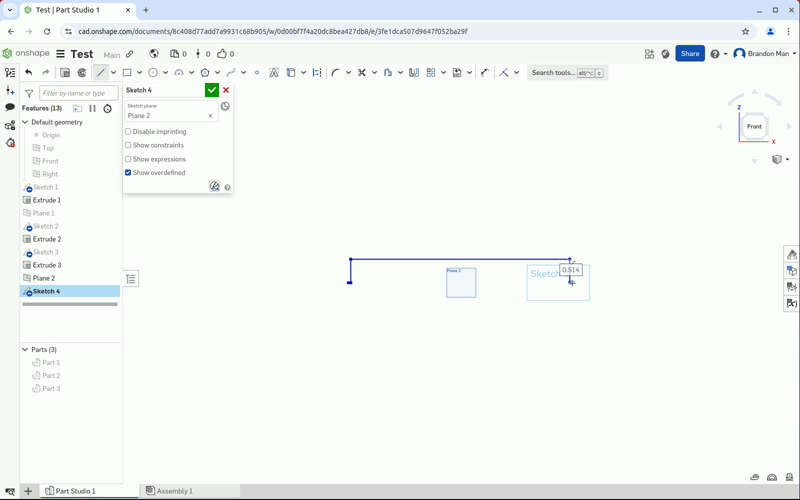
key_down(shift)
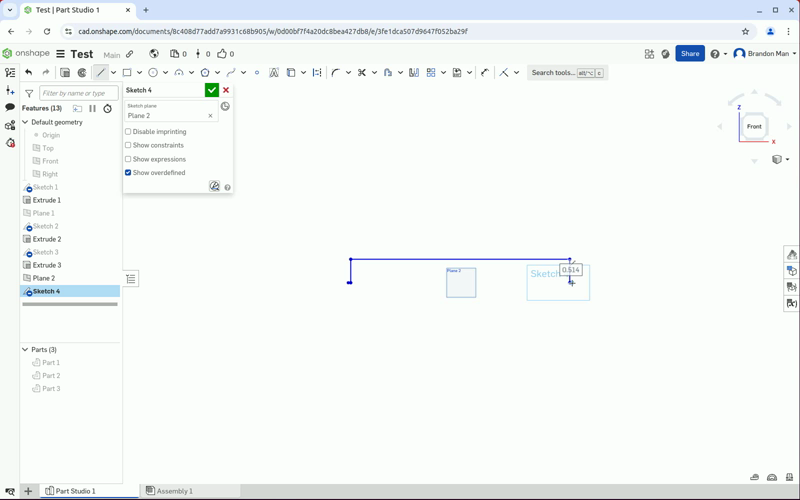
mouse_move(589, 282)
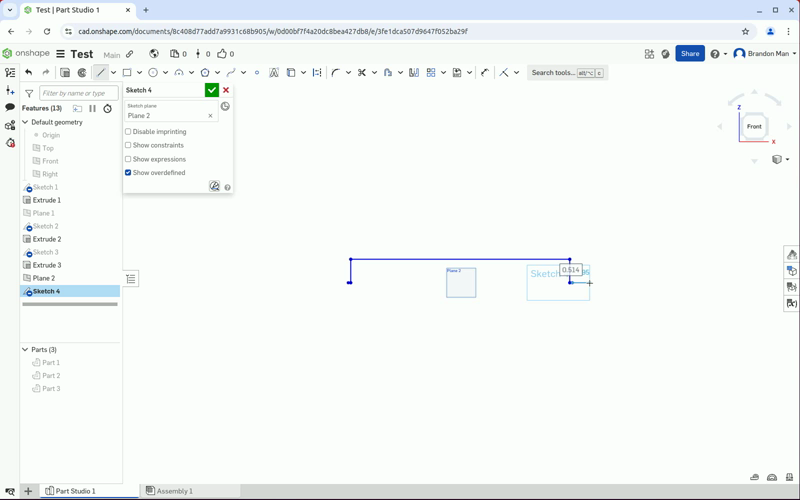
mouse_move(572, 257)
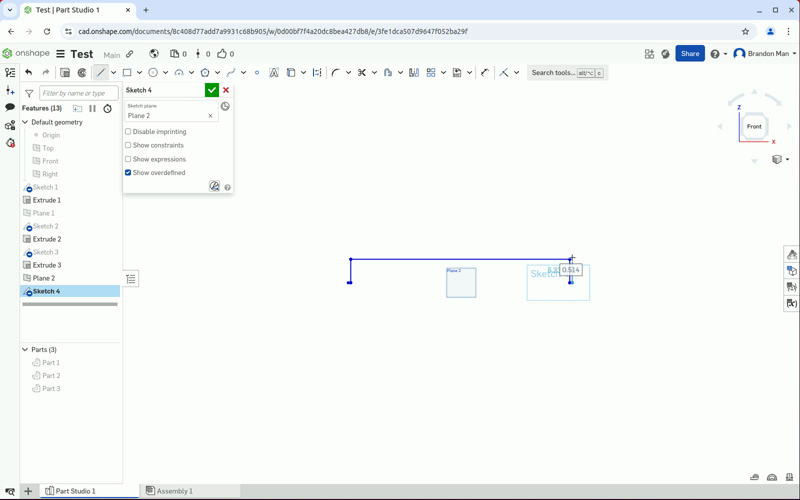
scroll(6)
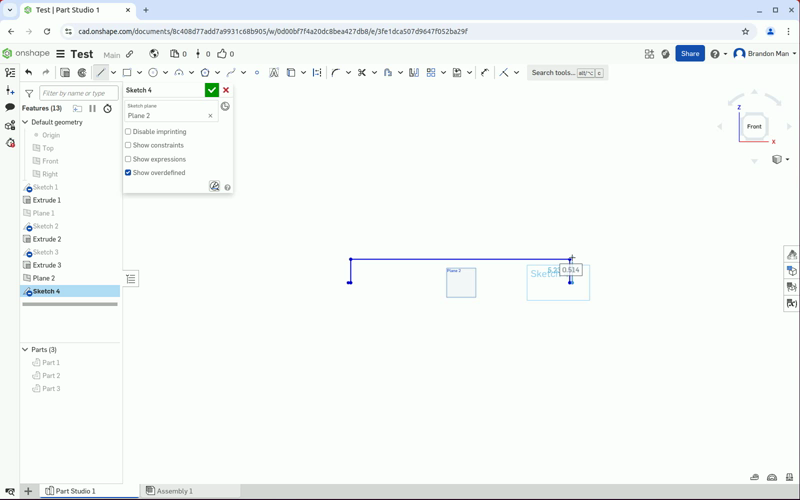
scroll(6)
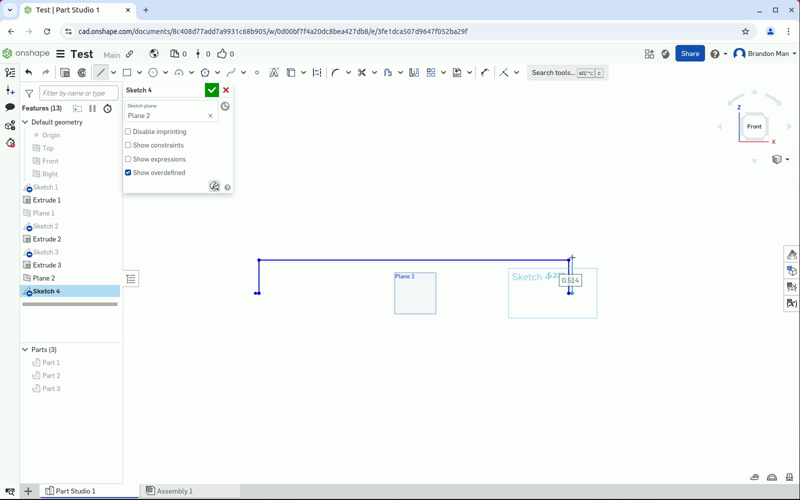
scroll(6)
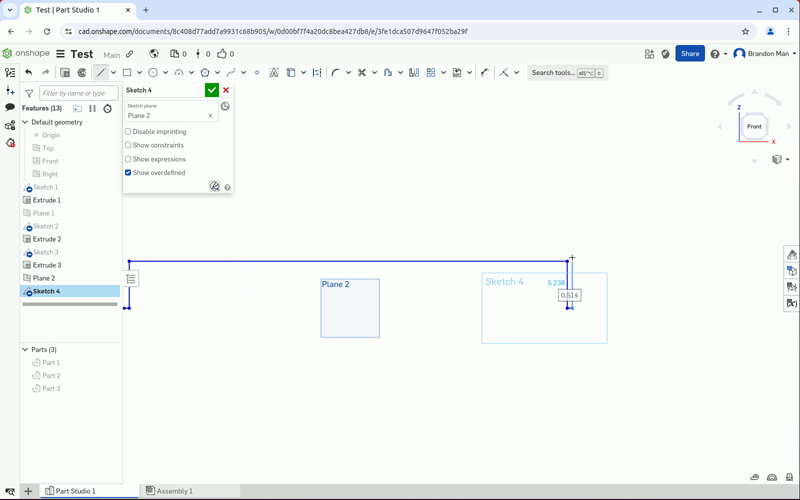
scroll(6)
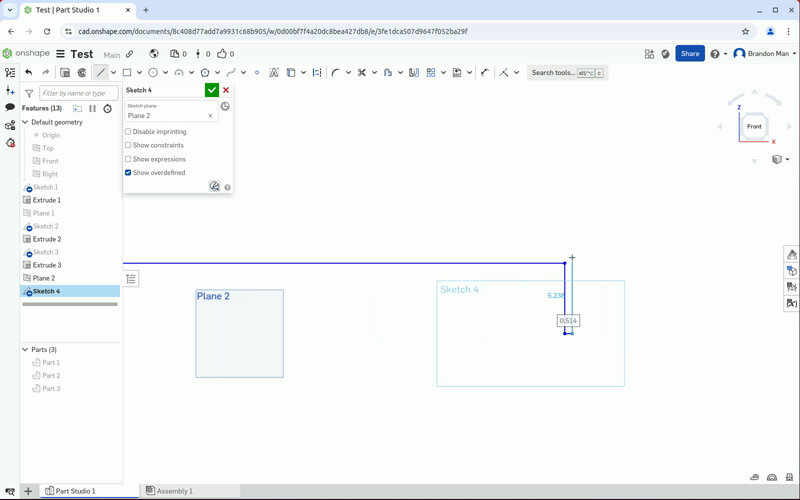
scroll(6)
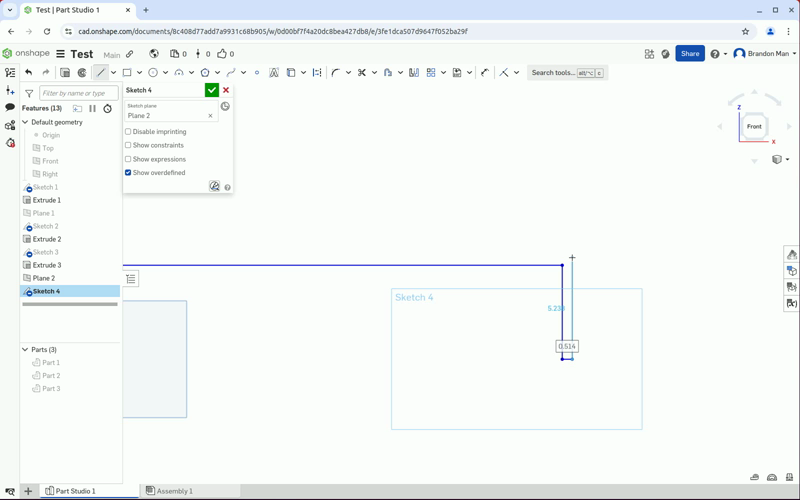
scroll(6)
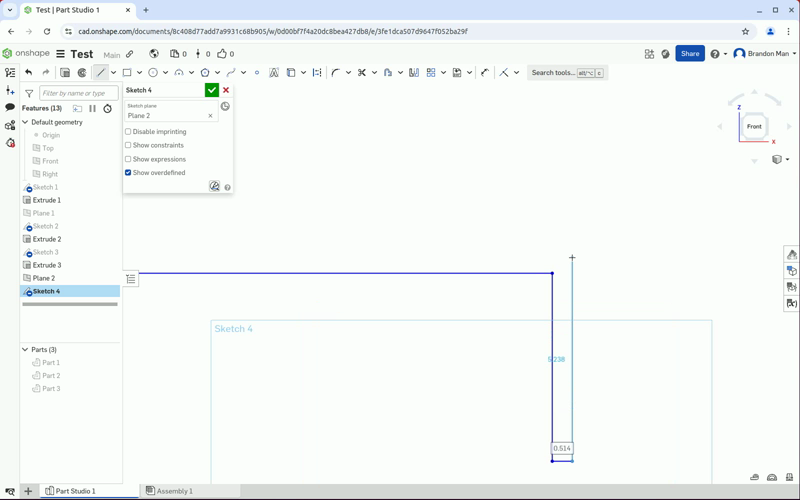
scroll(6)
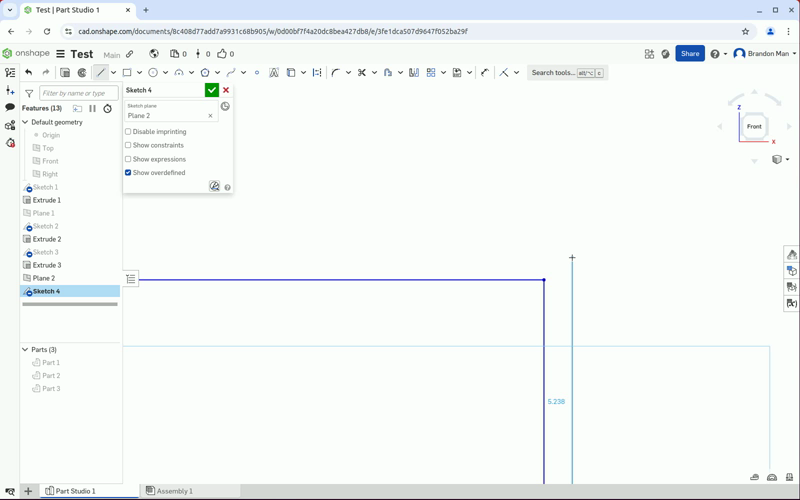
click(572, 257)
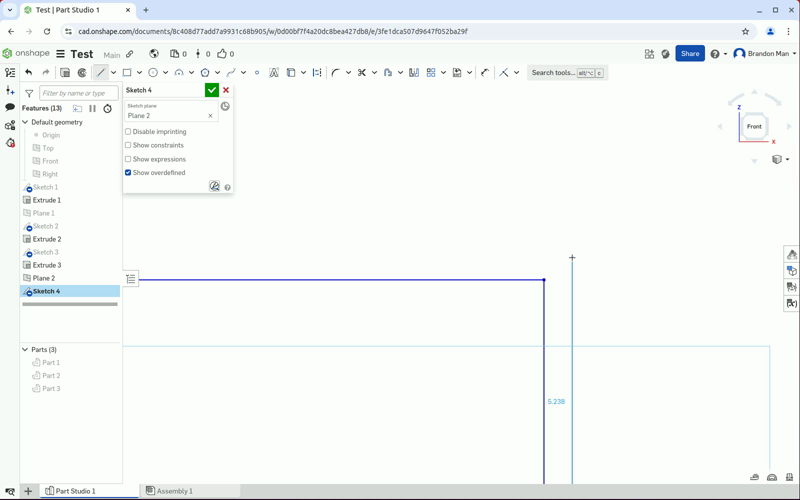
scroll(-6)
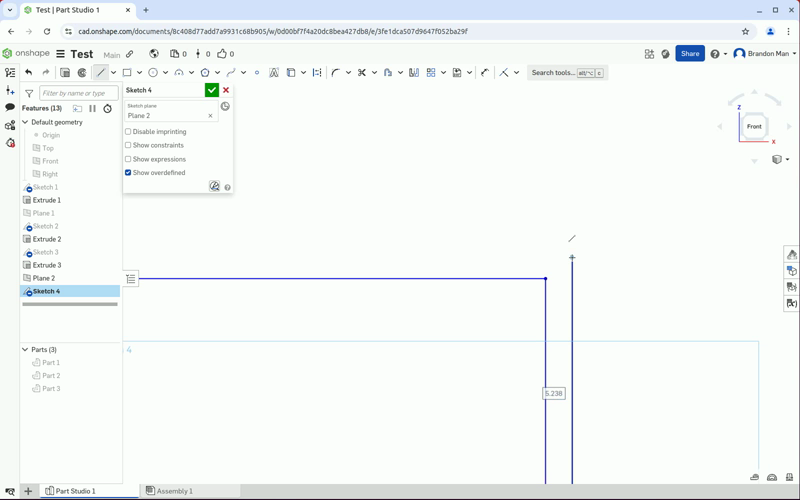
scroll(-6)
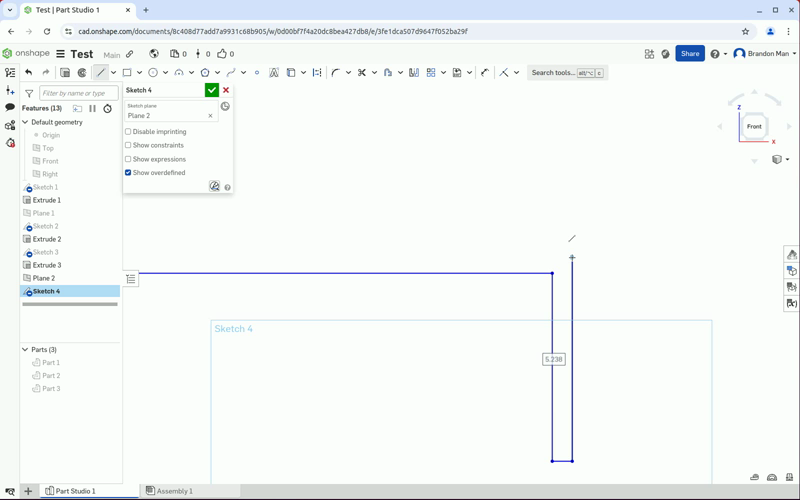
scroll(-6)
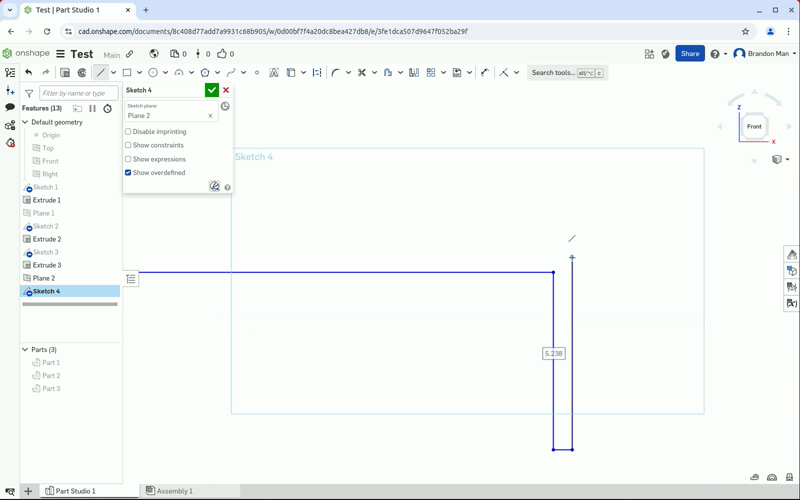
scroll(-6)
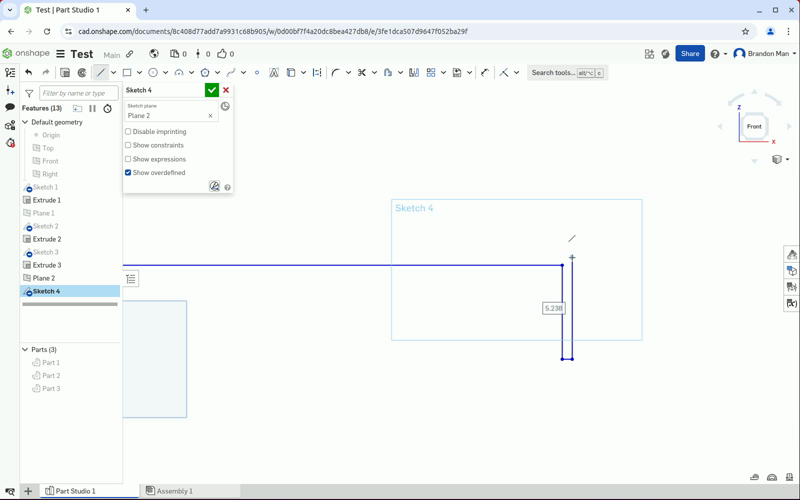
scroll(-6)
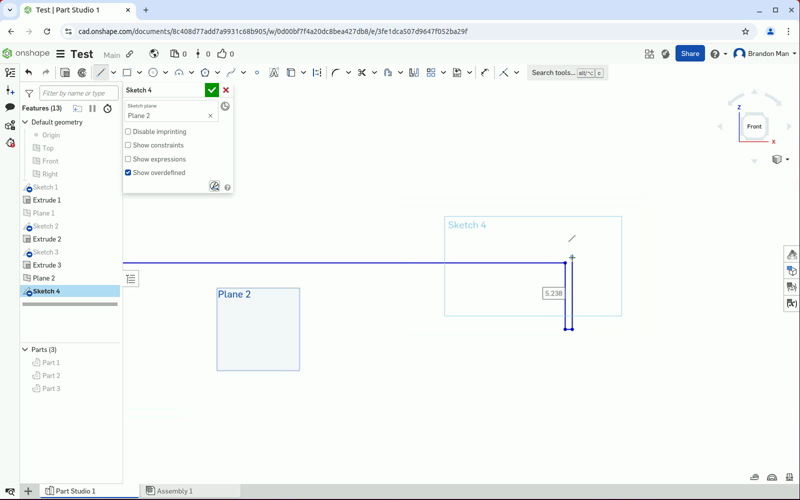
scroll(-6)
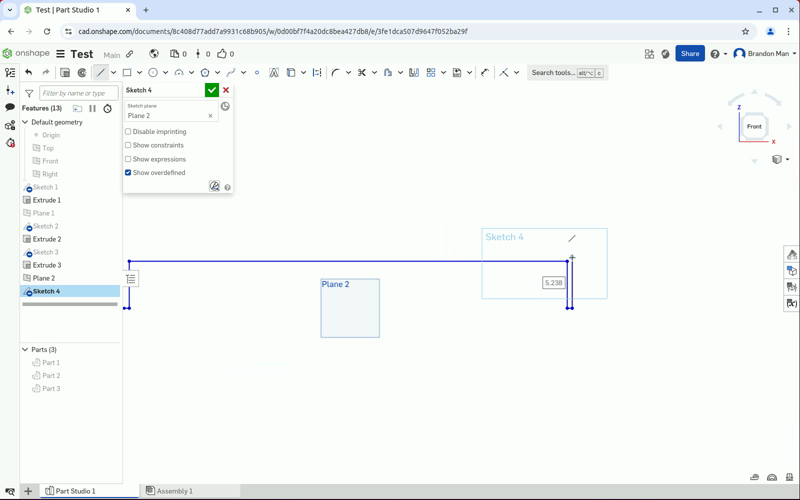
scroll(-6)
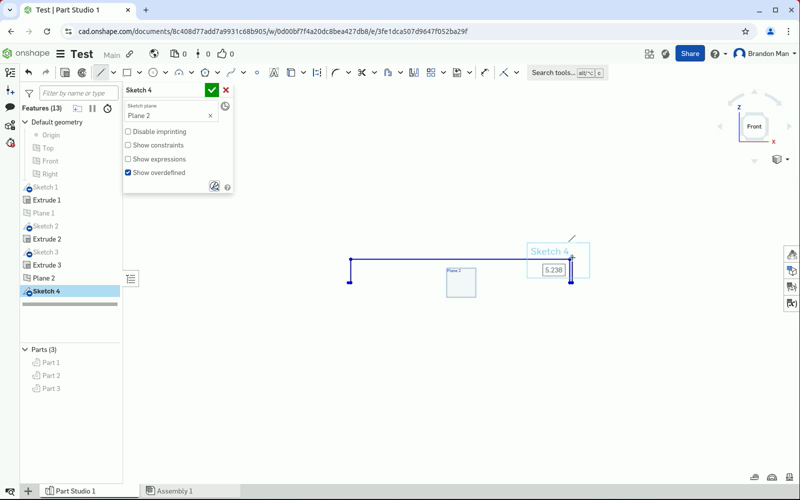
key_up(shift)
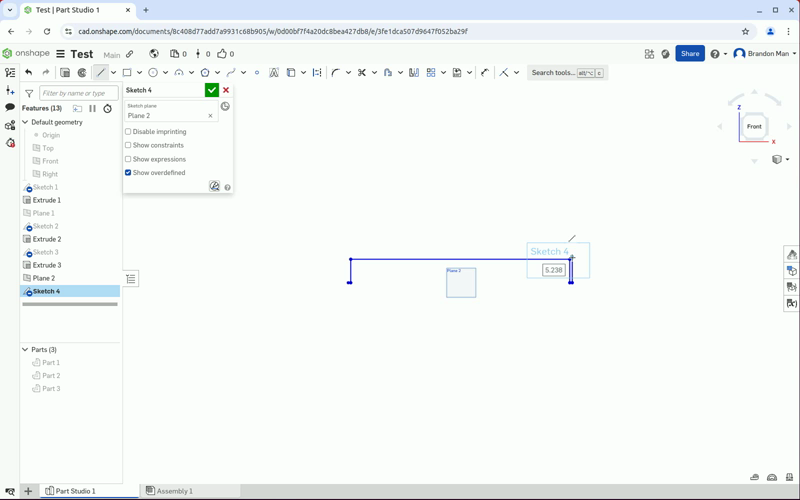
key_down(shift)
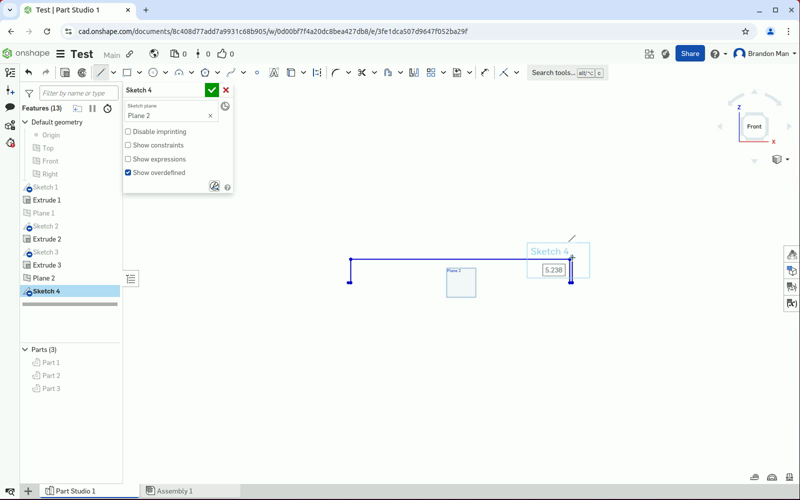
mouse_move(348, 257)
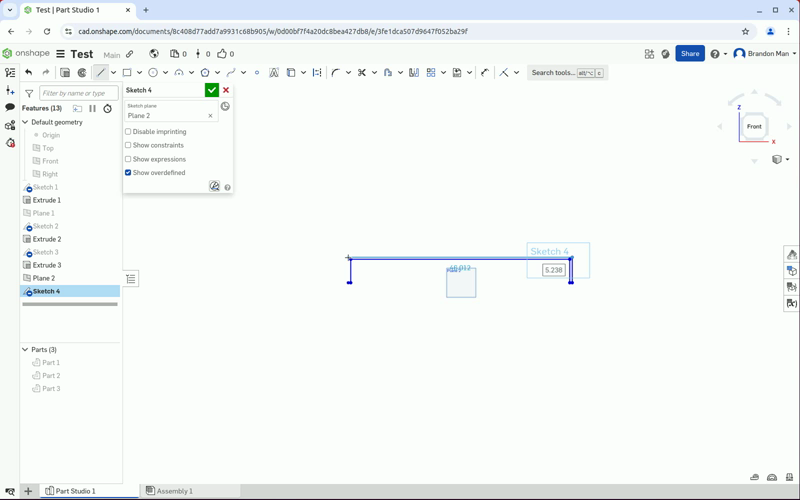
scroll(6)
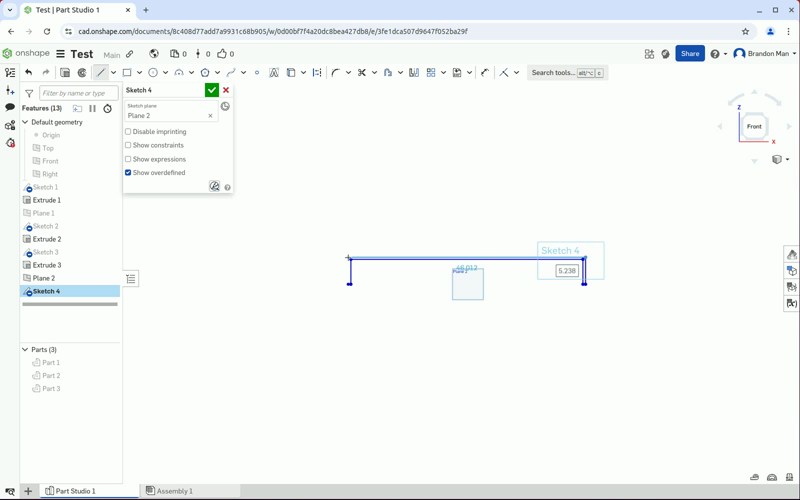
scroll(6)
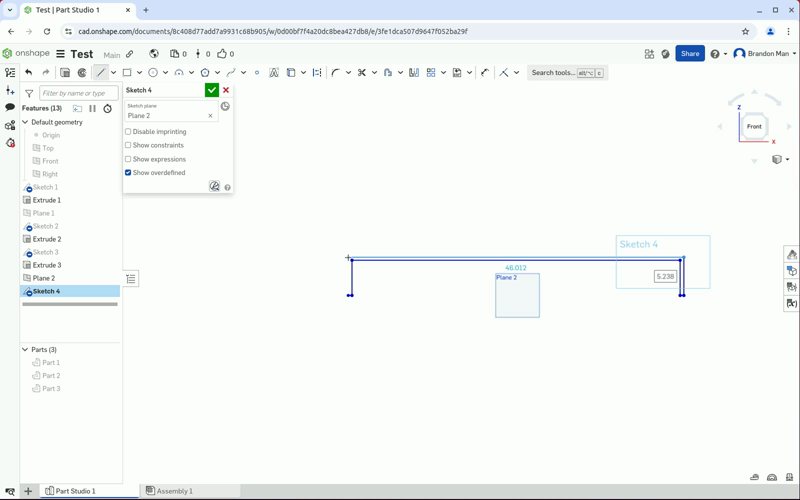
scroll(6)
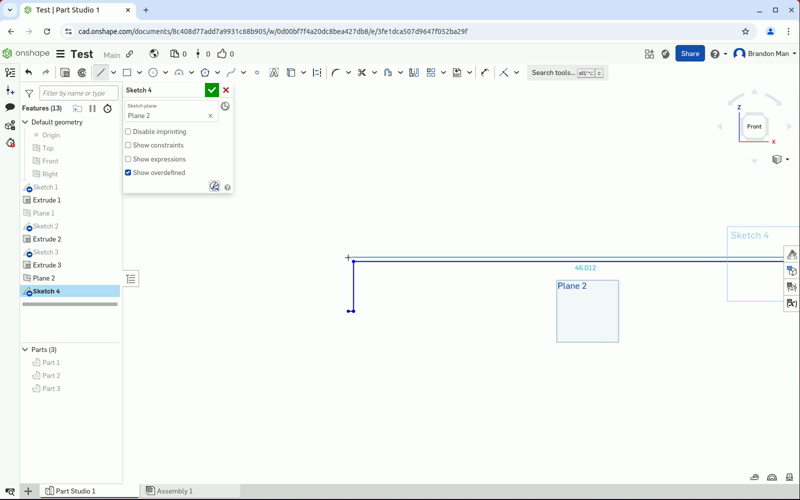
scroll(6)
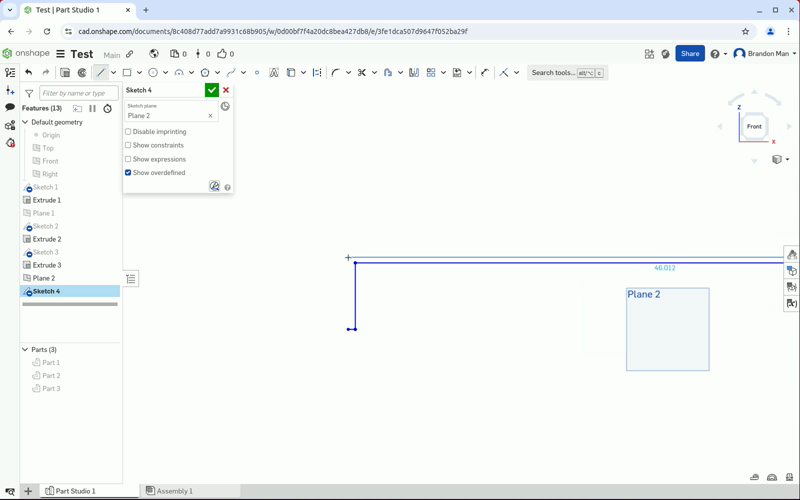
scroll(6)
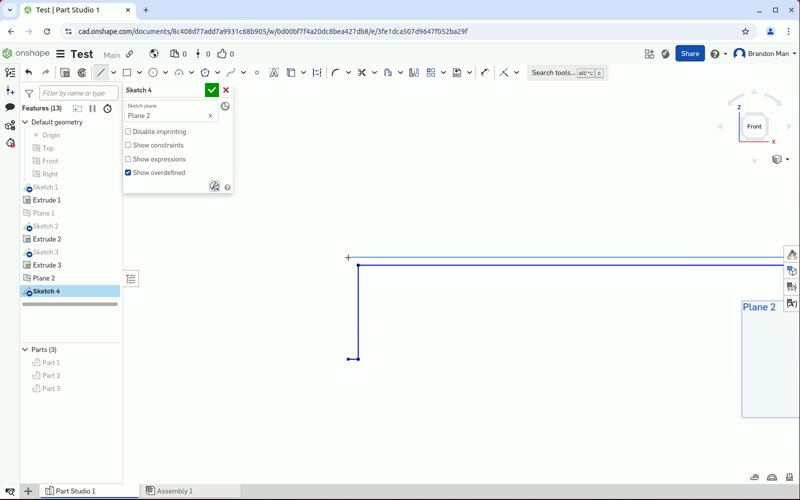
scroll(6)
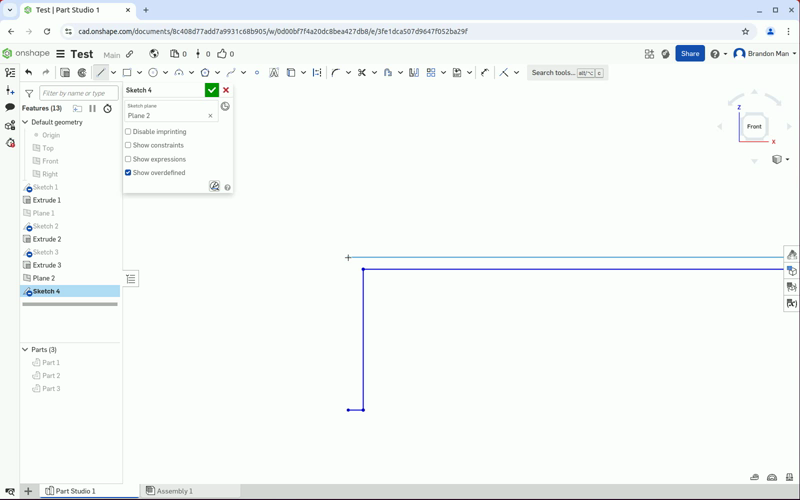
scroll(6)
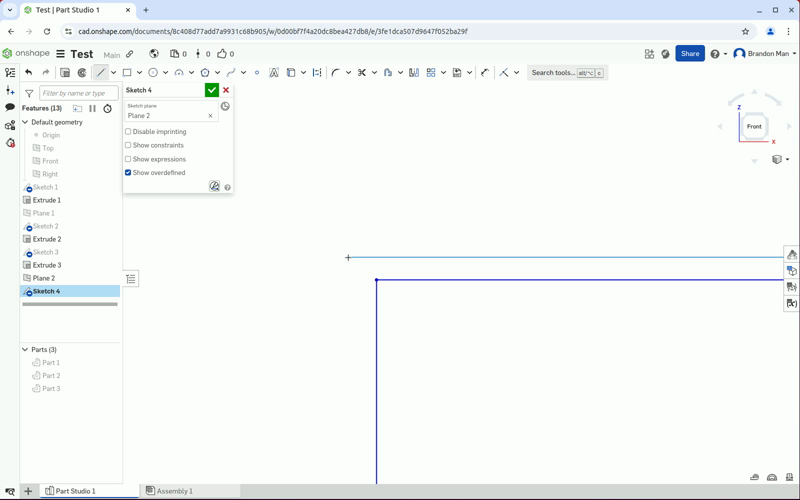
click(348, 257)
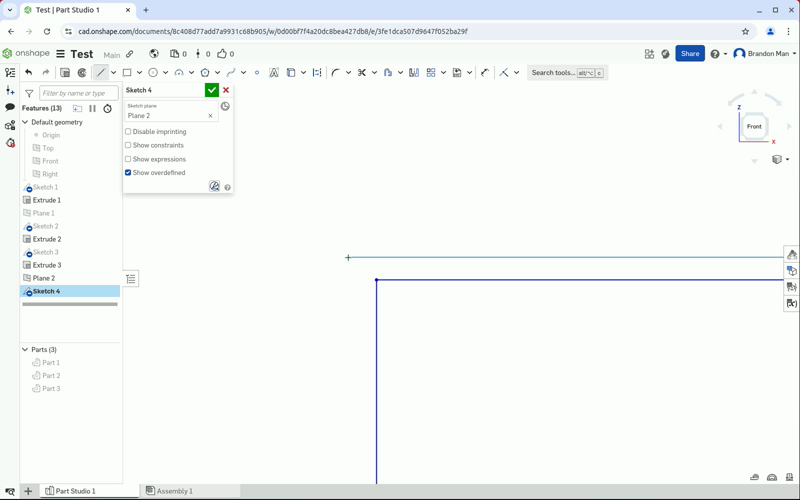
scroll(-6)
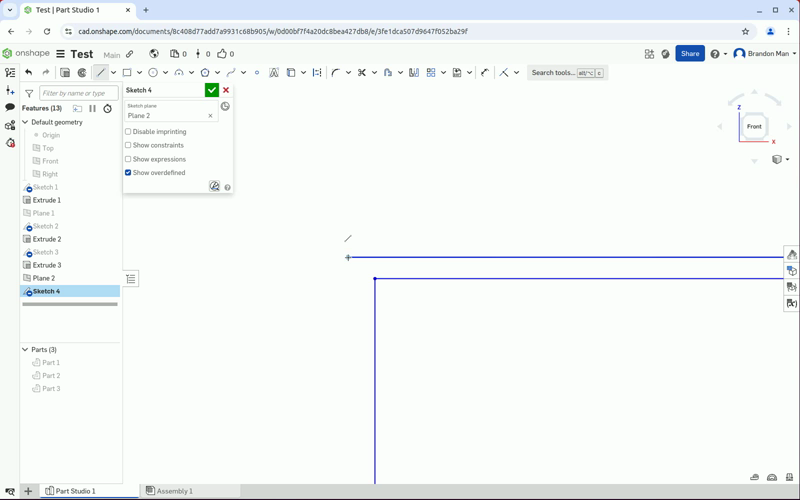
scroll(-6)
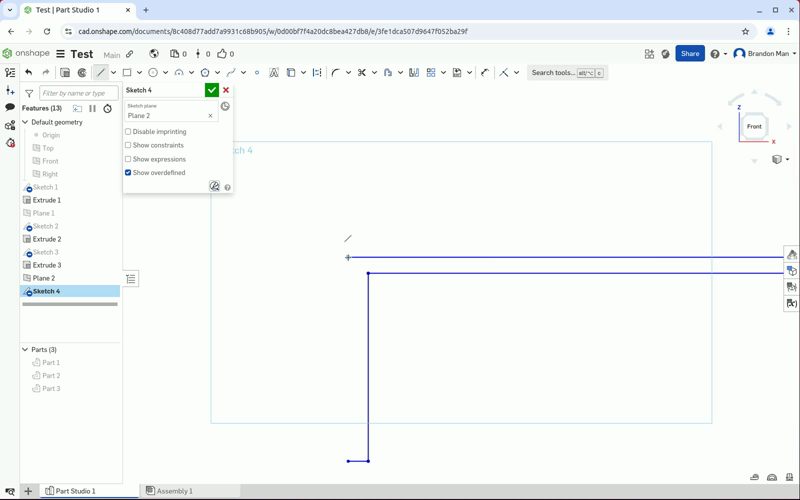
scroll(-6)
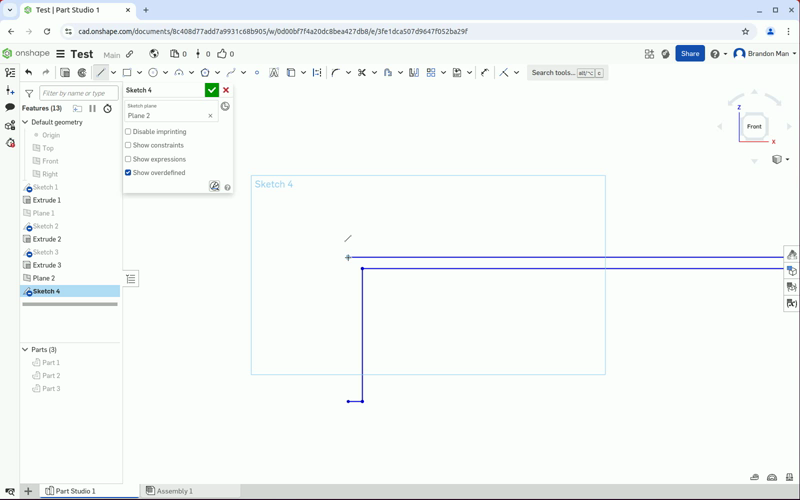
scroll(-6)
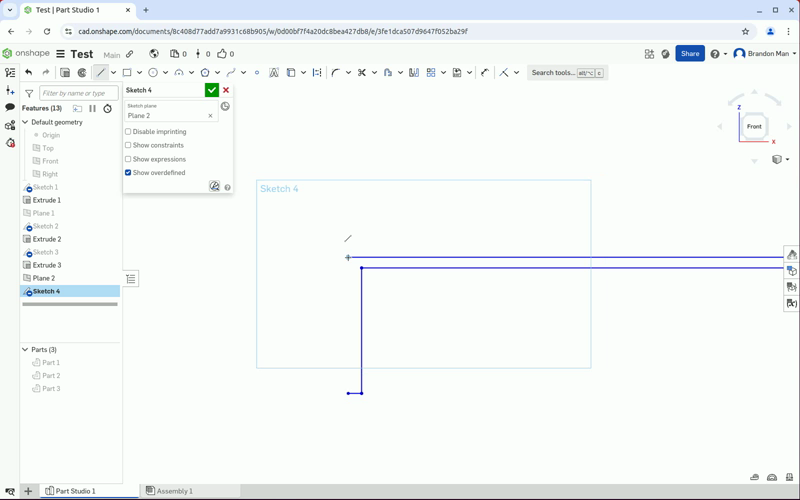
scroll(-6)
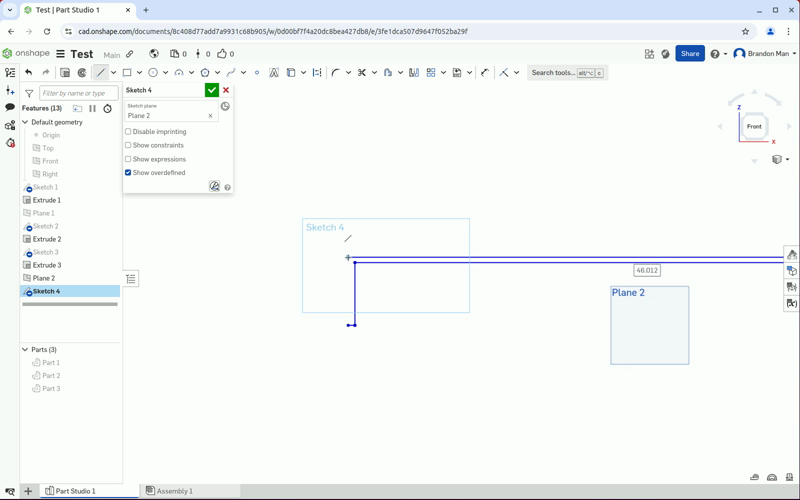
scroll(-6)
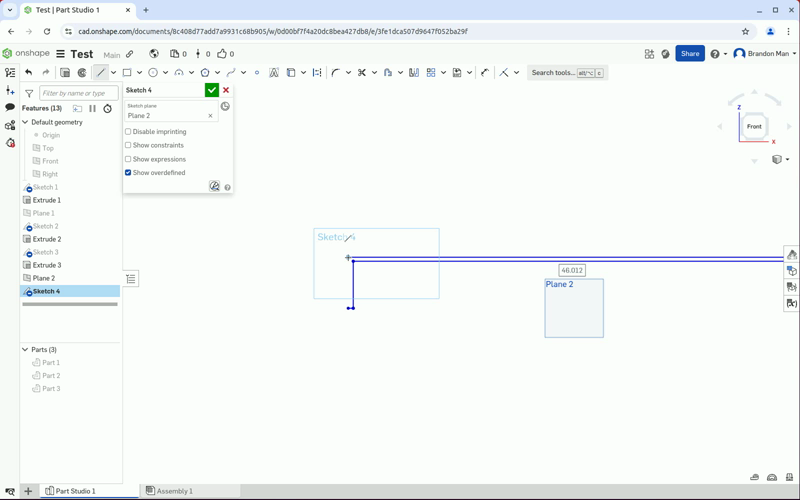
scroll(-6)
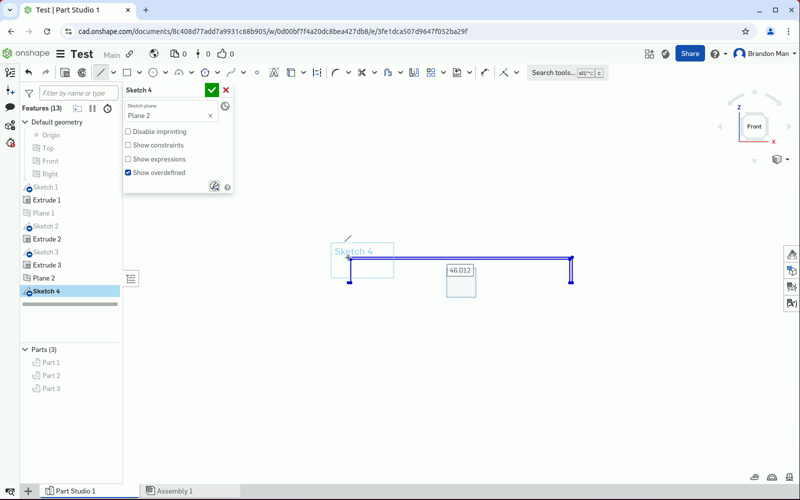
key_up(shift)
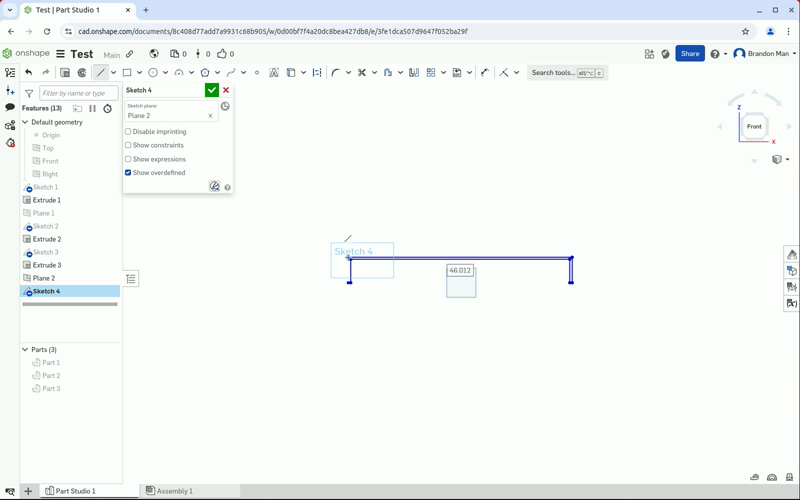
mouse_move(378, 257)
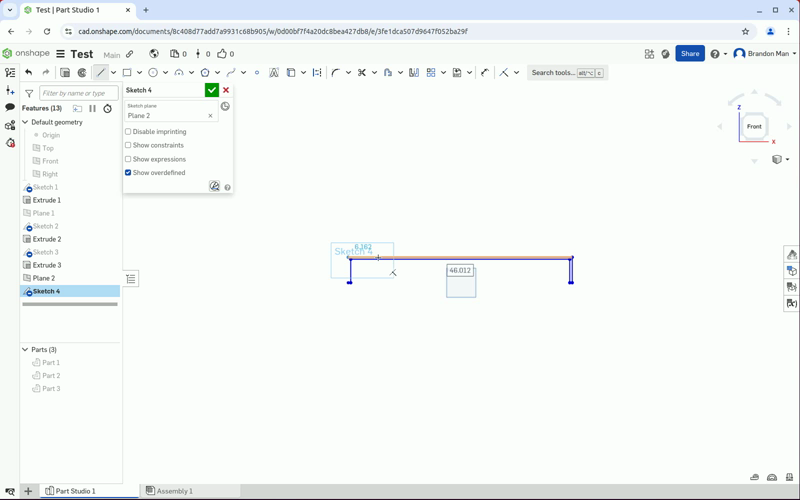
key_down(shift)
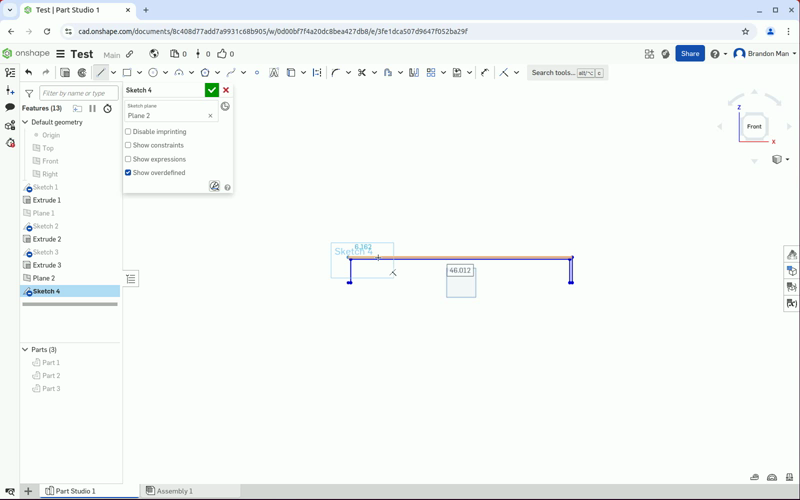
mouse_move(348, 282)
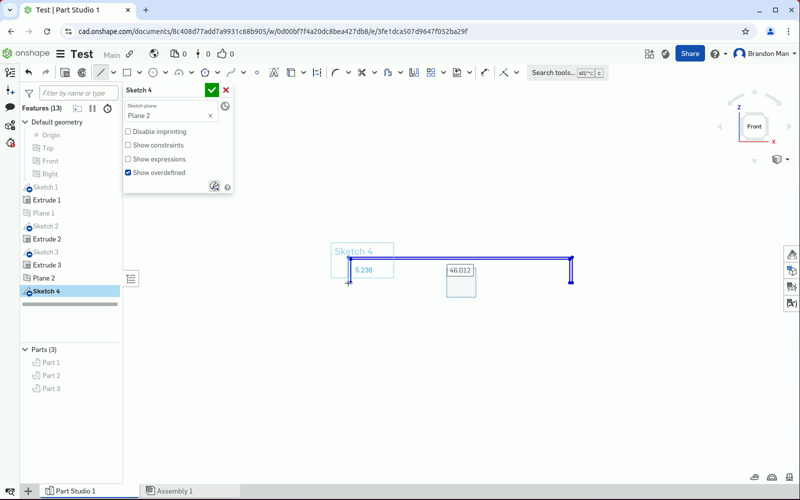
scroll(6)
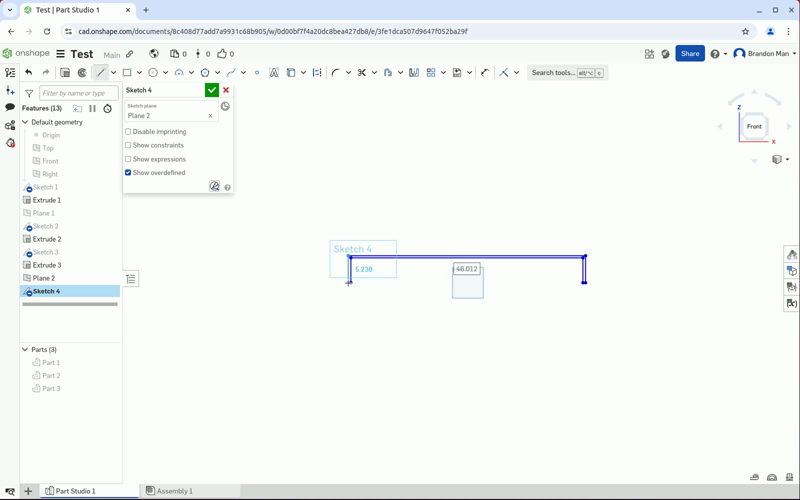
scroll(6)
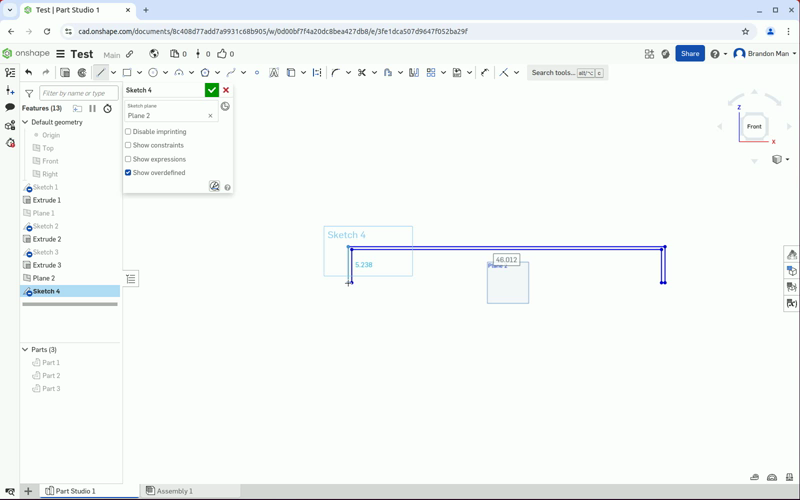
scroll(6)
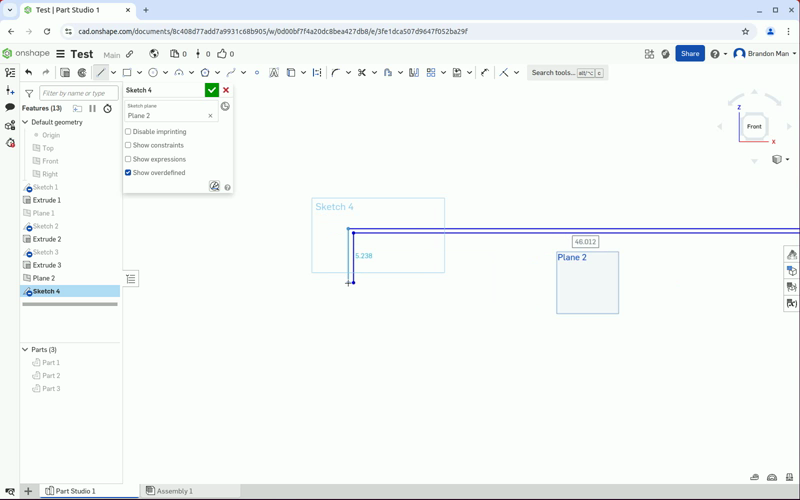
scroll(6)
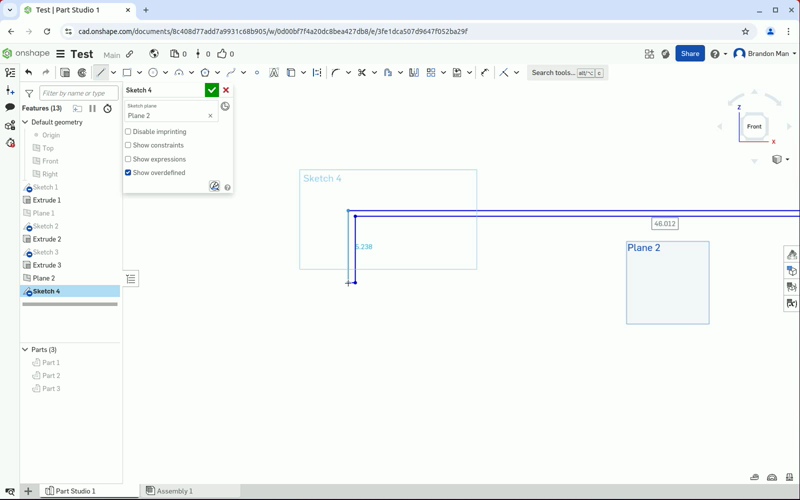
scroll(6)
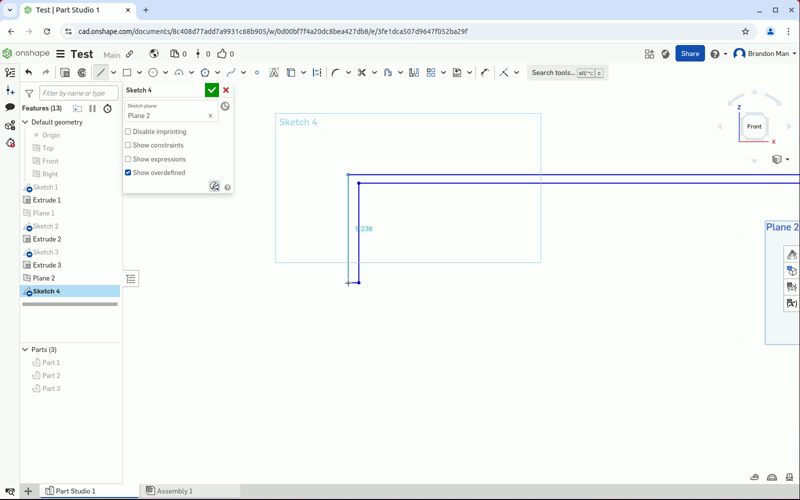
scroll(6)
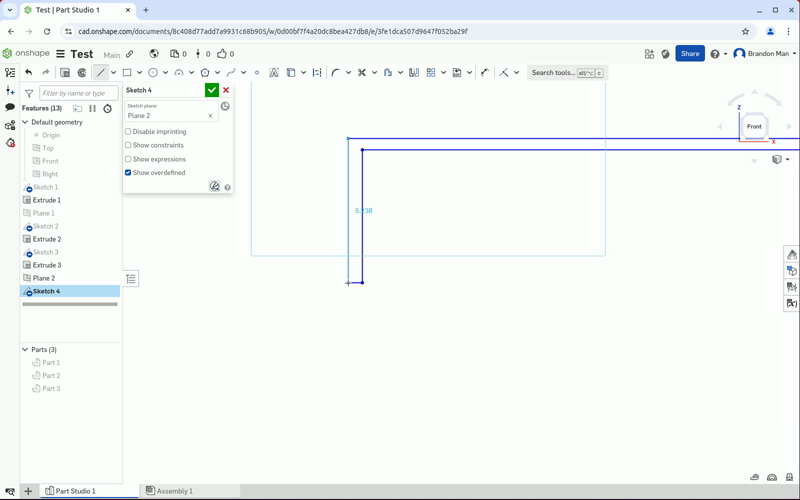
scroll(6)
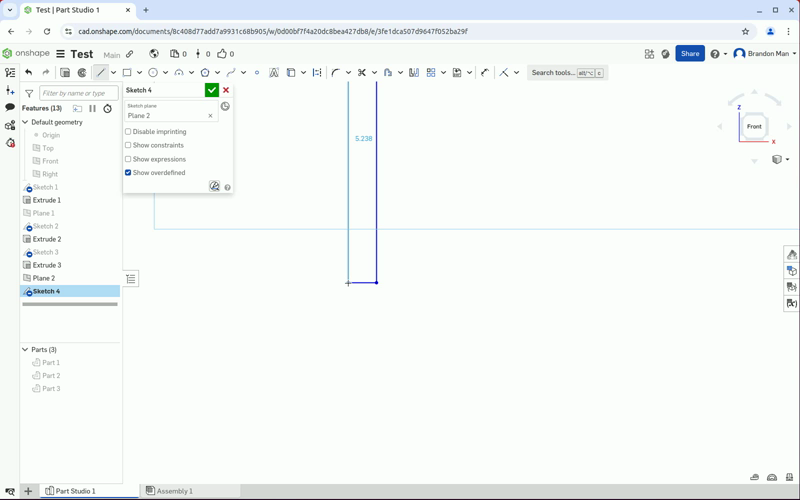
key_up(shift)
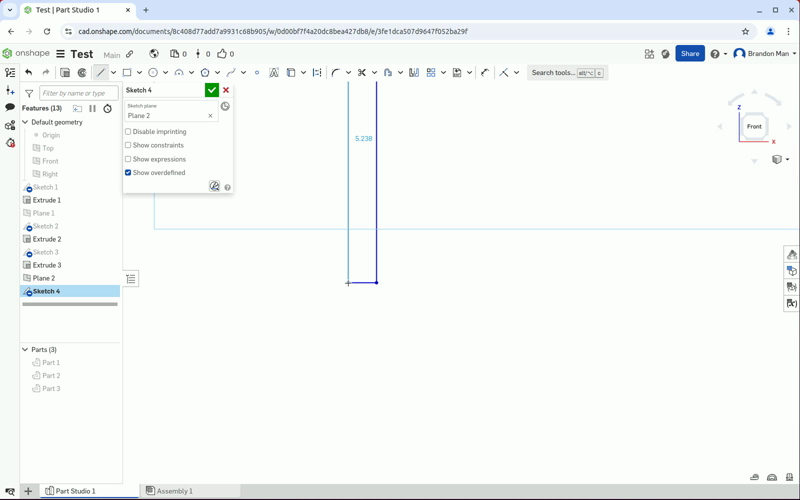
click(348, 282)
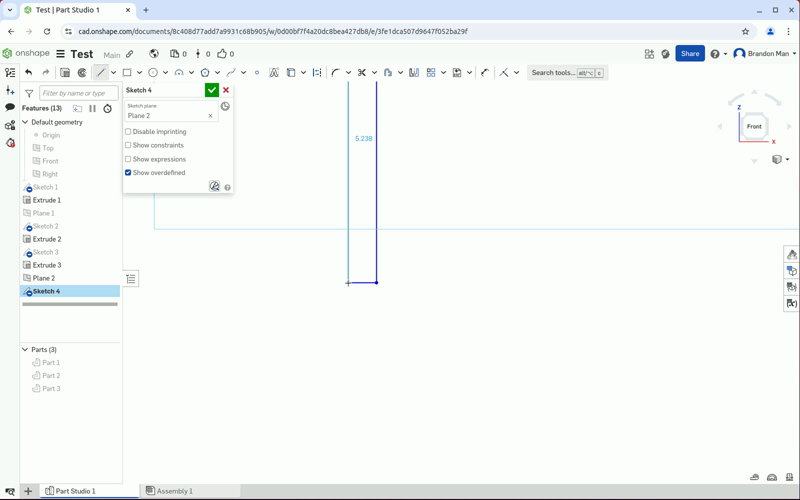
scroll(-6)
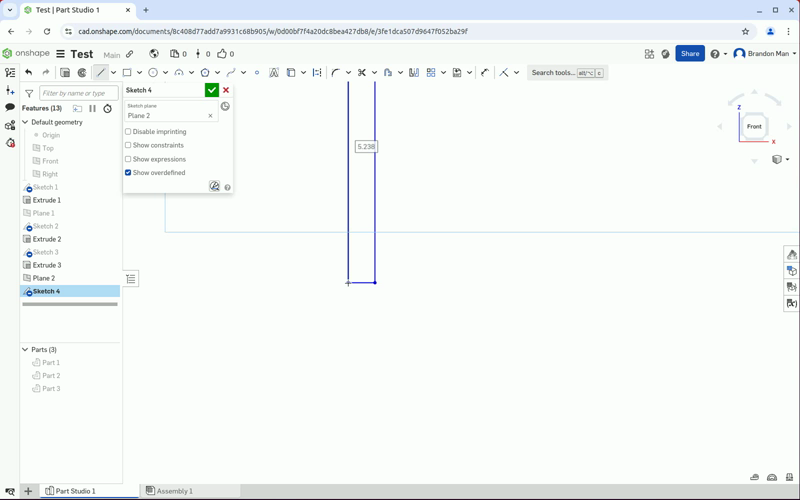
scroll(-6)
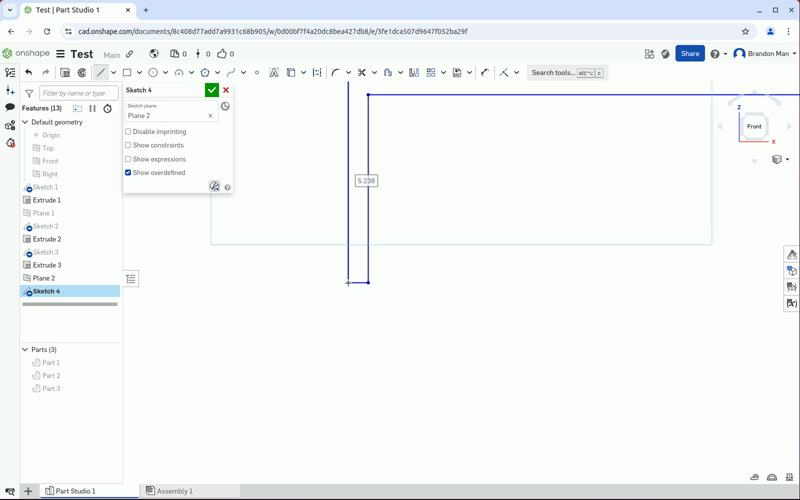
scroll(-6)
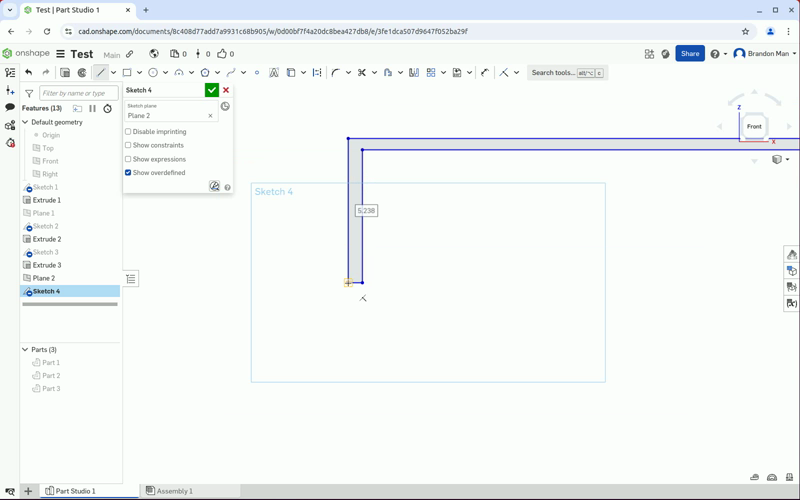
scroll(-6)
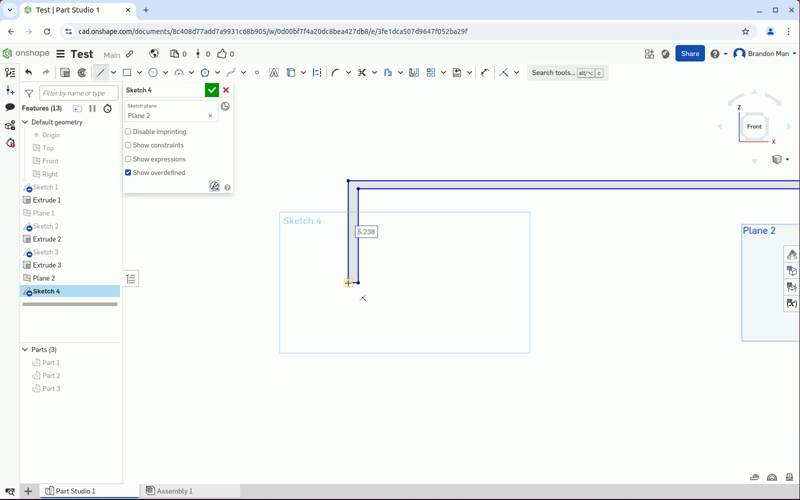
scroll(-6)
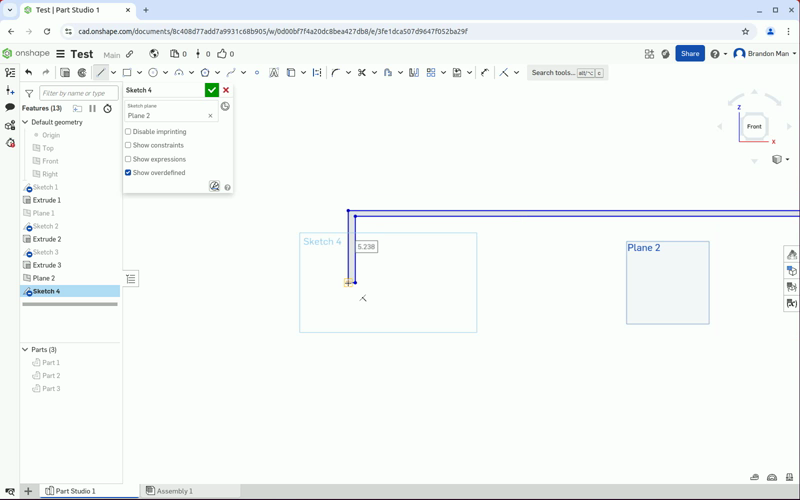
scroll(-6)
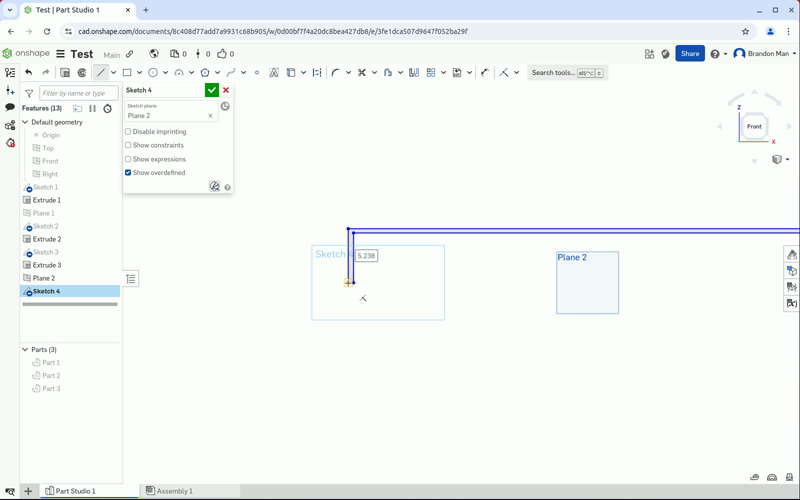
scroll(-6)
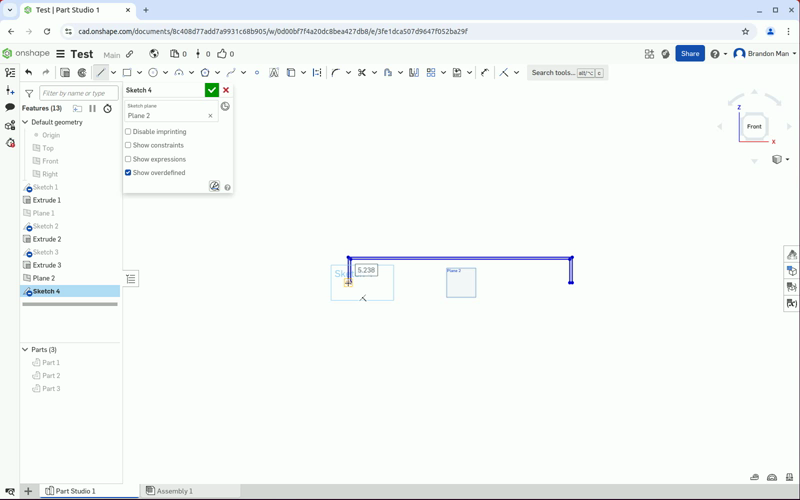
key(esc)
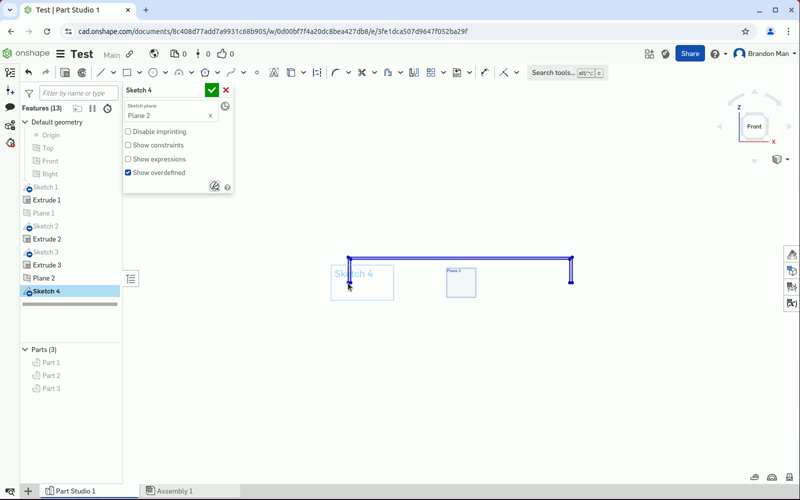
mouse_move(496, 257)
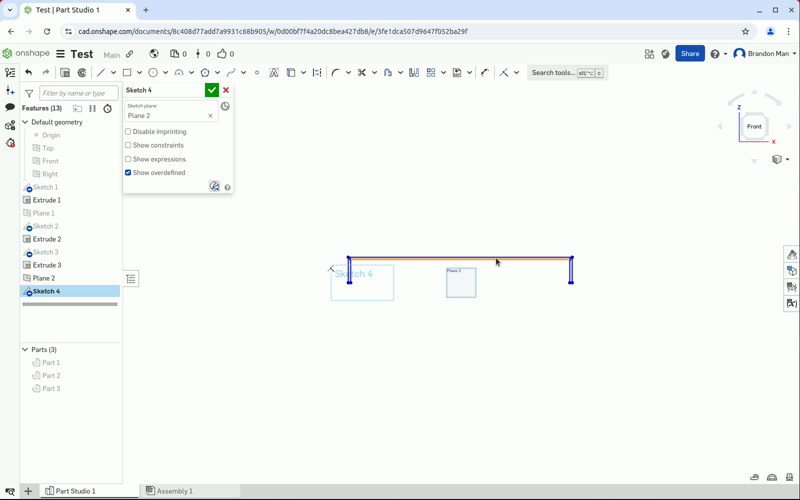
scroll(6)
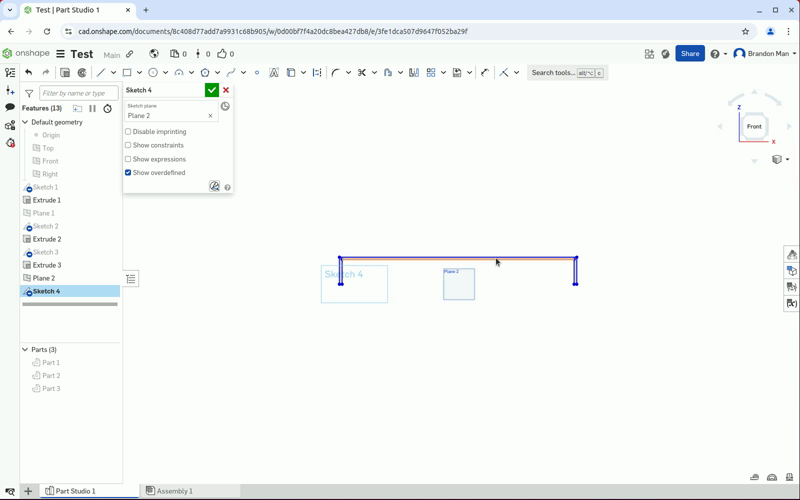
scroll(6)
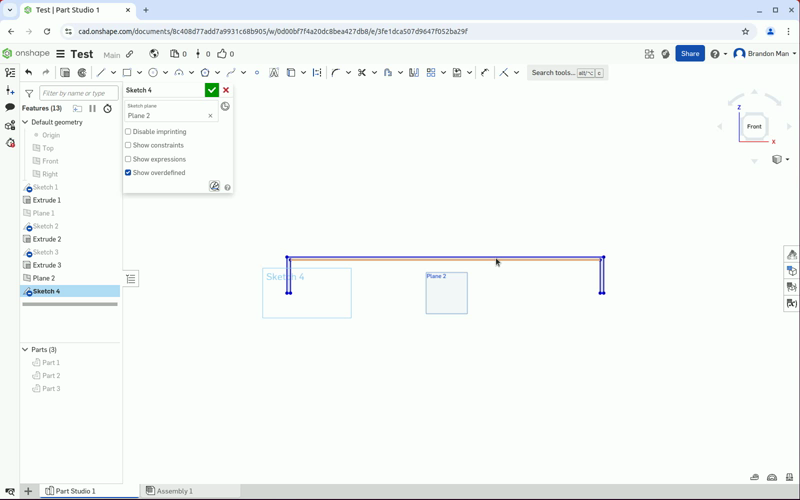
scroll(6)
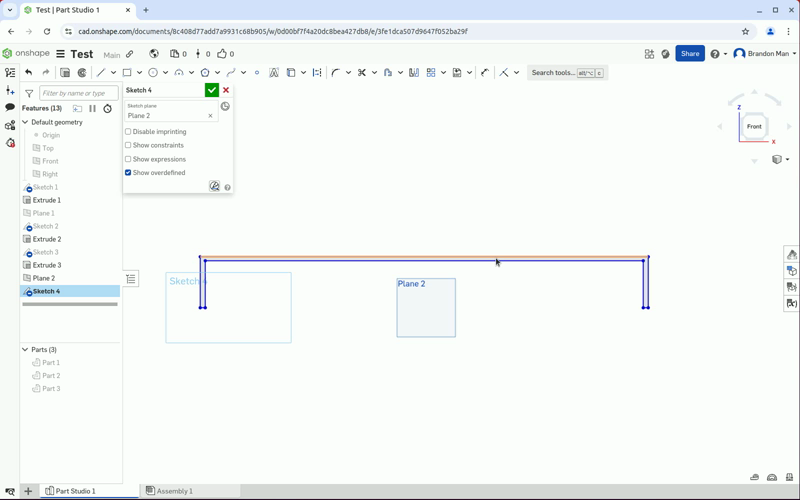
scroll(6)
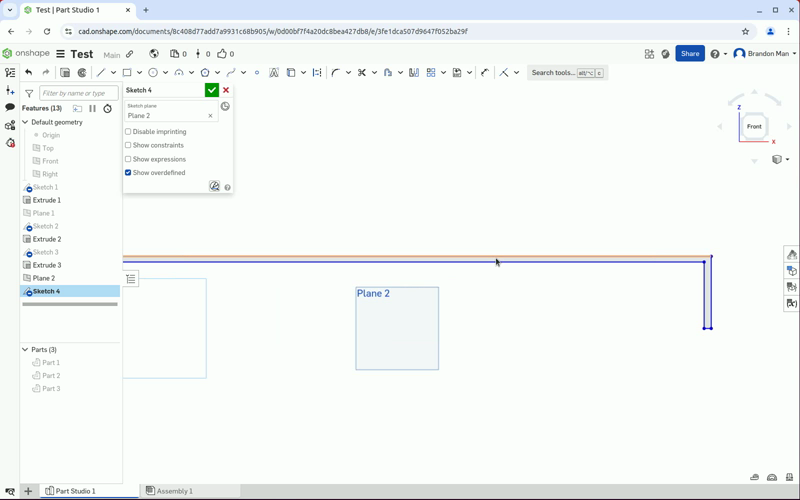
scroll(6)
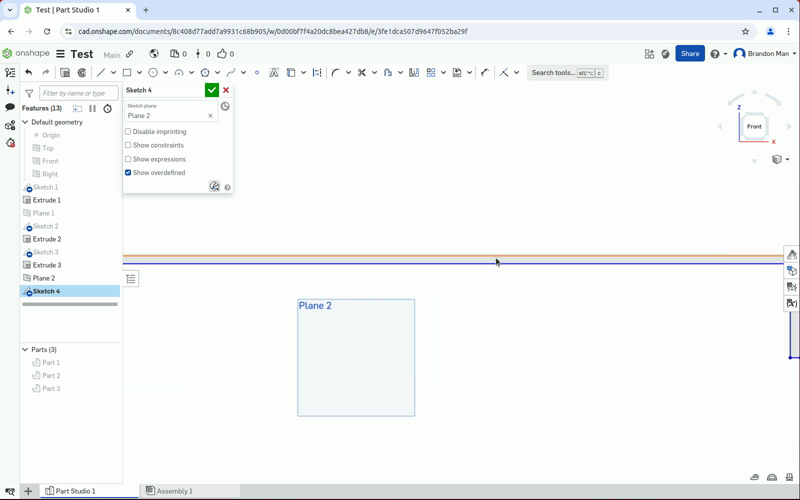
scroll(6)
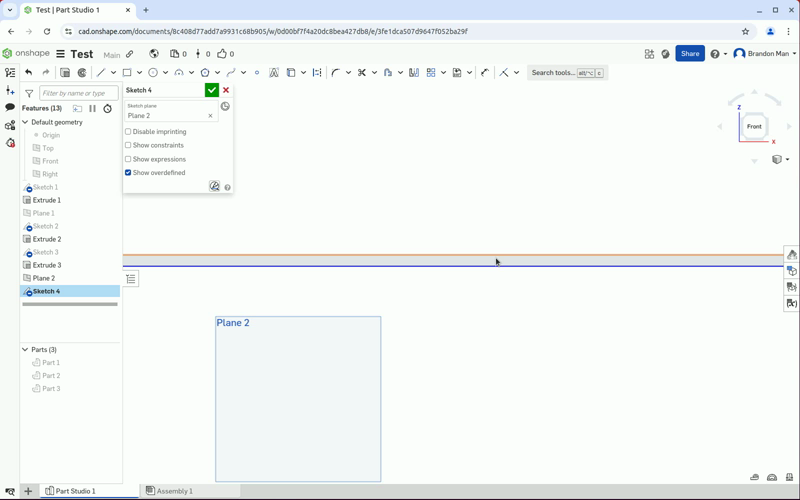
scroll(6)
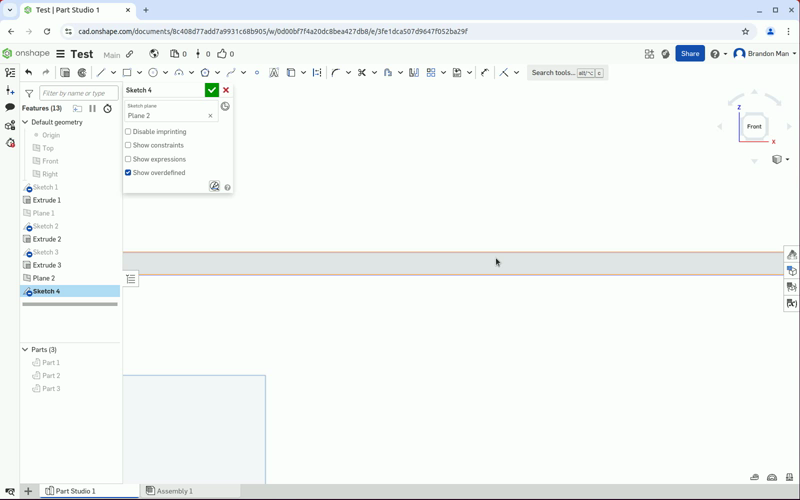
click(496, 257)
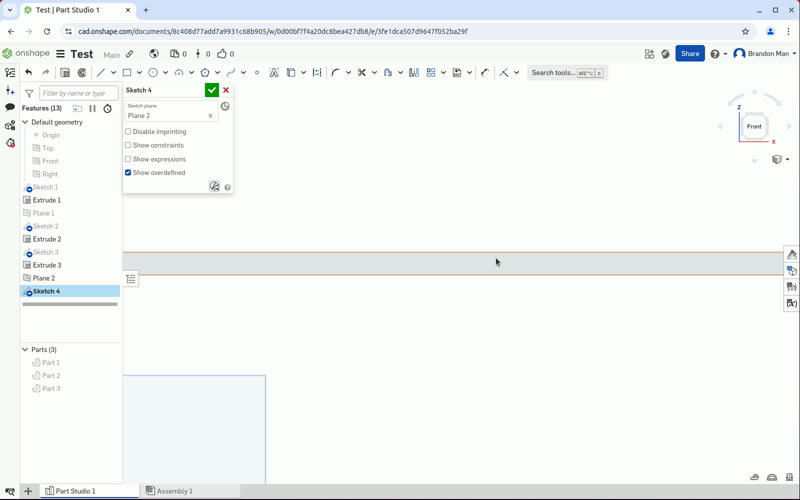
scroll(-6)
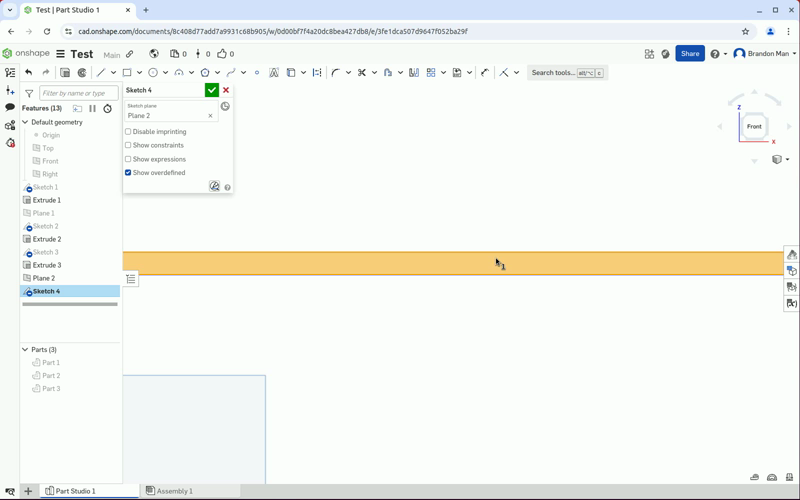
scroll(-6)
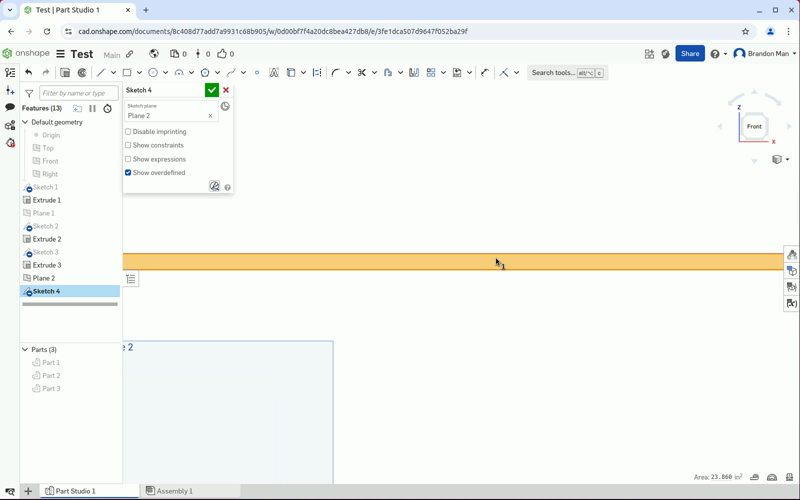
scroll(-6)
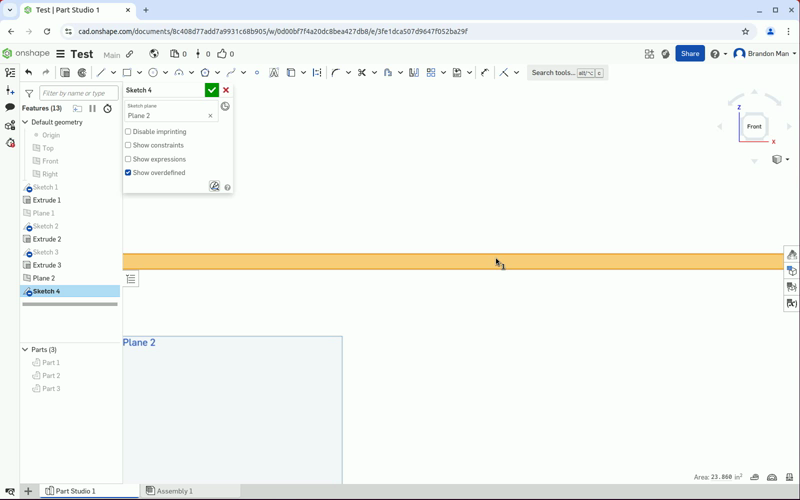
scroll(-6)
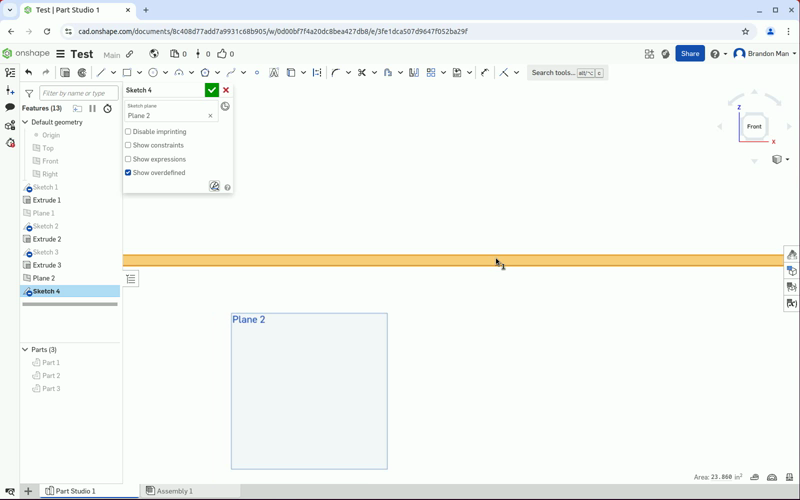
scroll(-6)
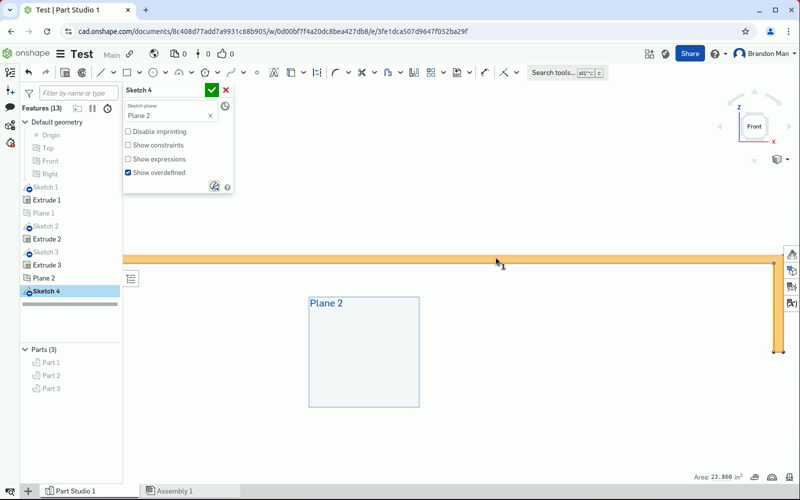
scroll(-6)
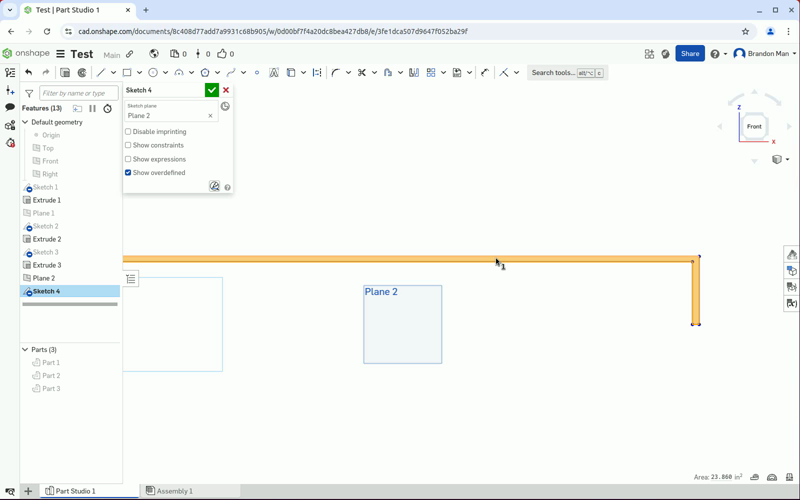
scroll(-6)
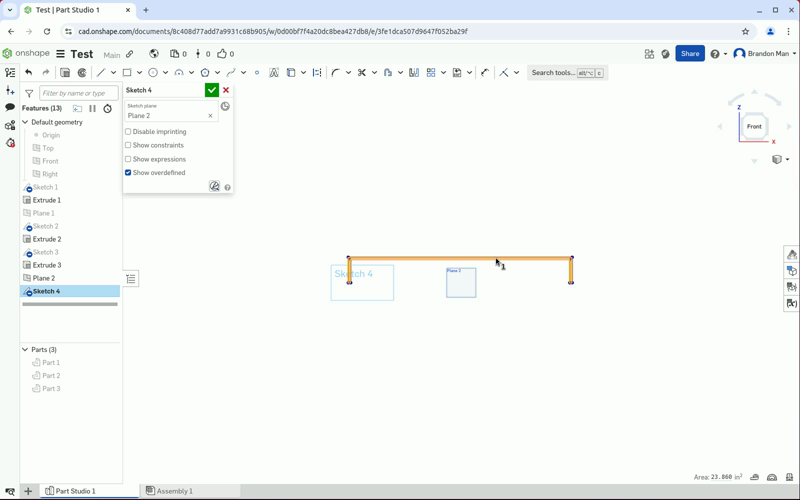
mouse_move(73, 352)
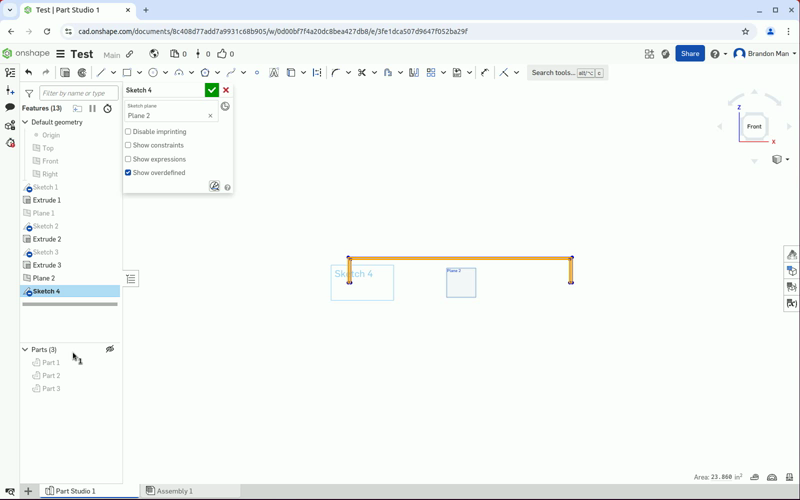
key(shift+y)
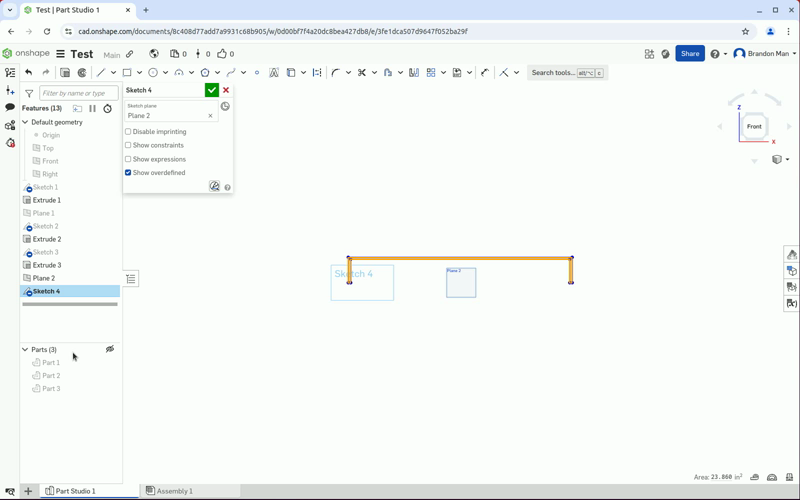
key(shift+e)
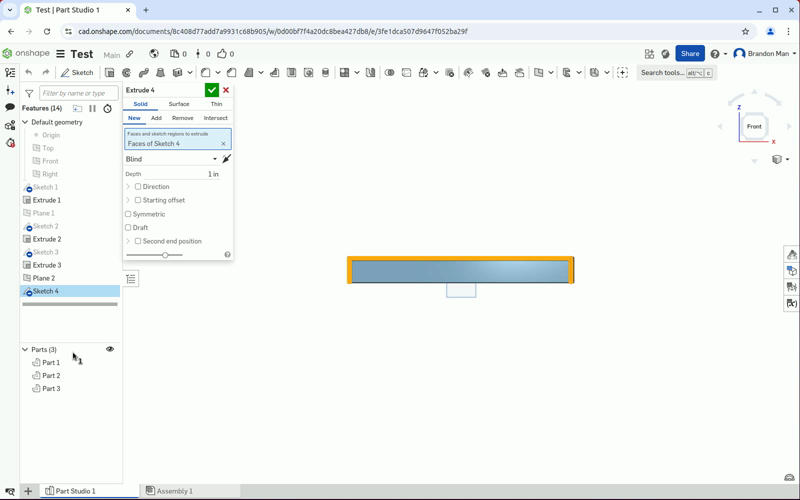
mouse_move(143, 106)
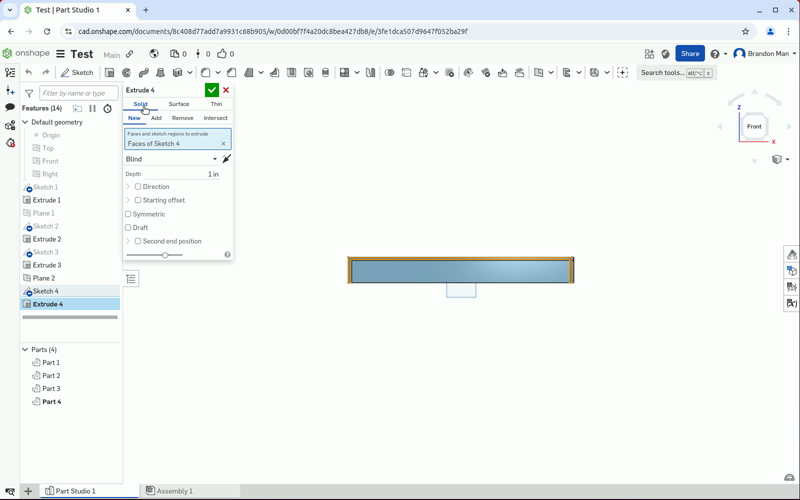
click(143, 106)
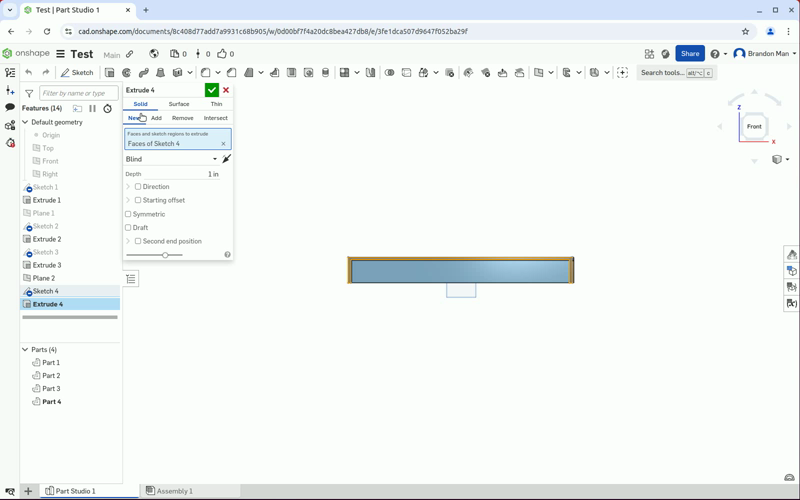
mouse_move(137, 120)
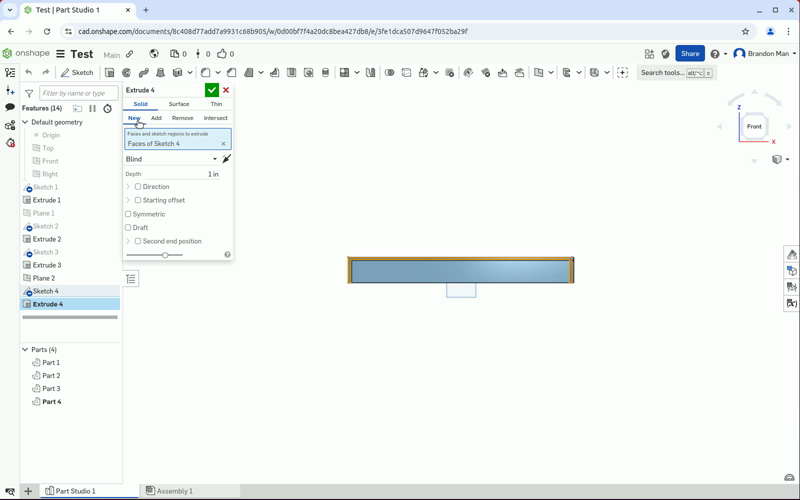
click(137, 120)
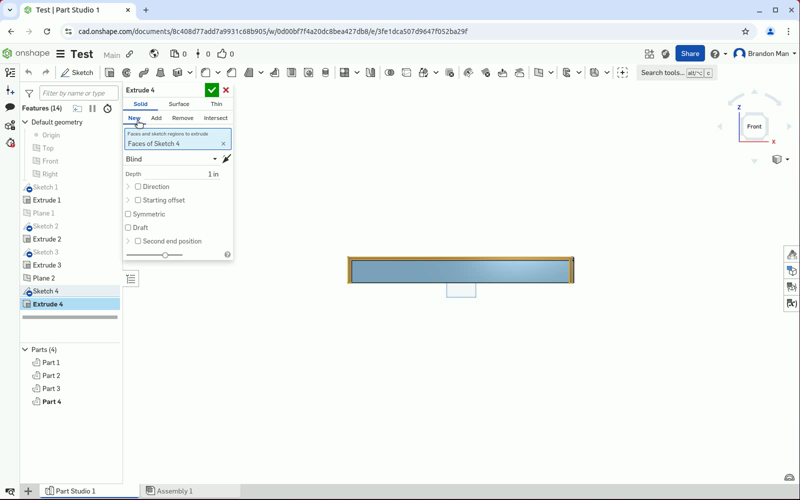
key(tab, 4)
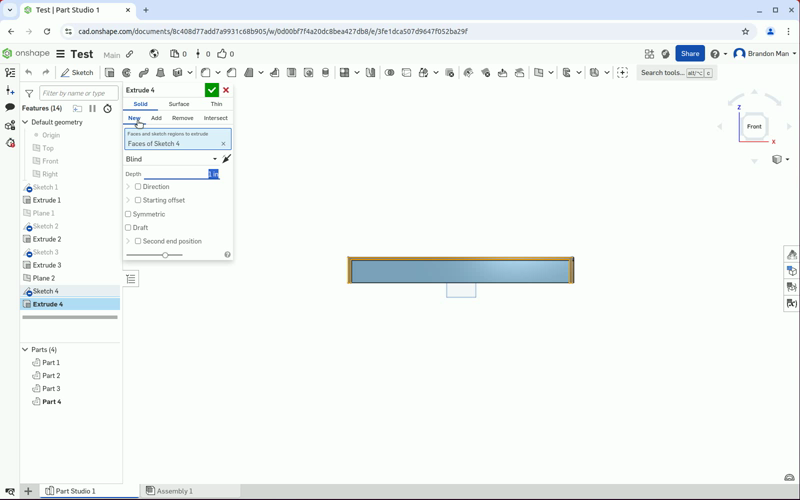
text(0.722)
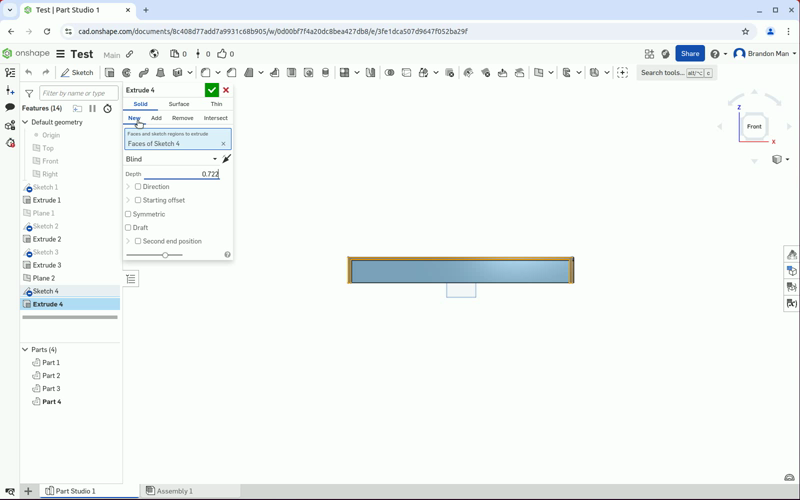
key(enter)
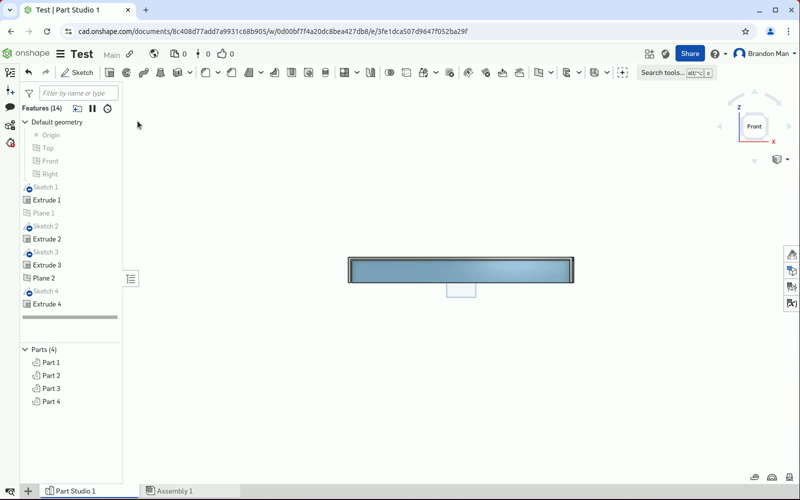
key(shift+h)
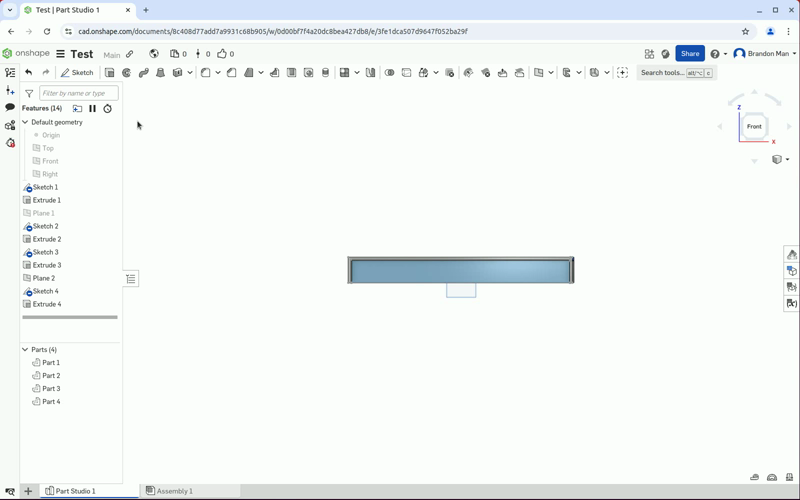
key(shift+h)
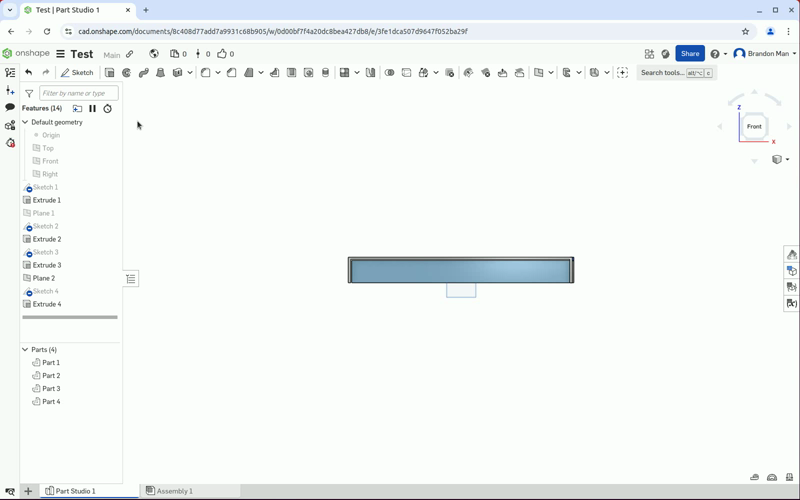
mouse_move(73, 189)
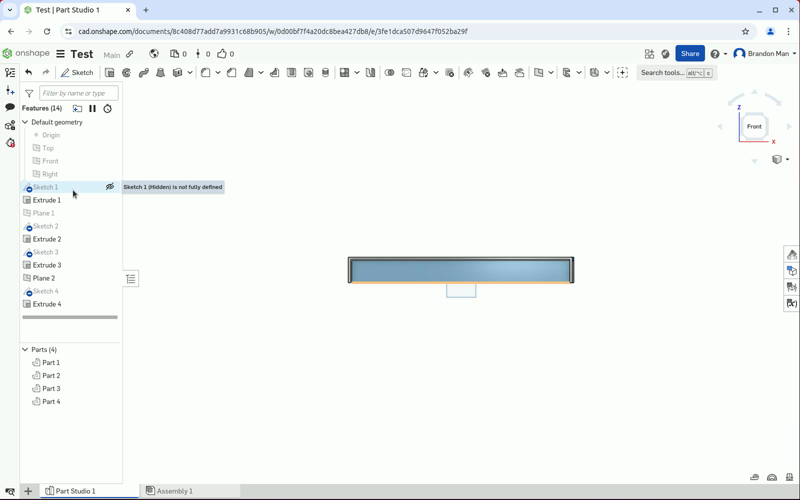
click(73, 189)
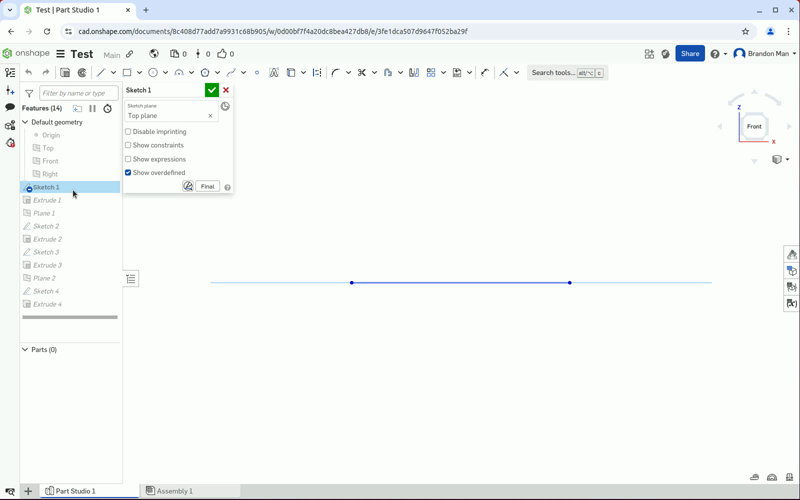
mouse_move(229, 92)
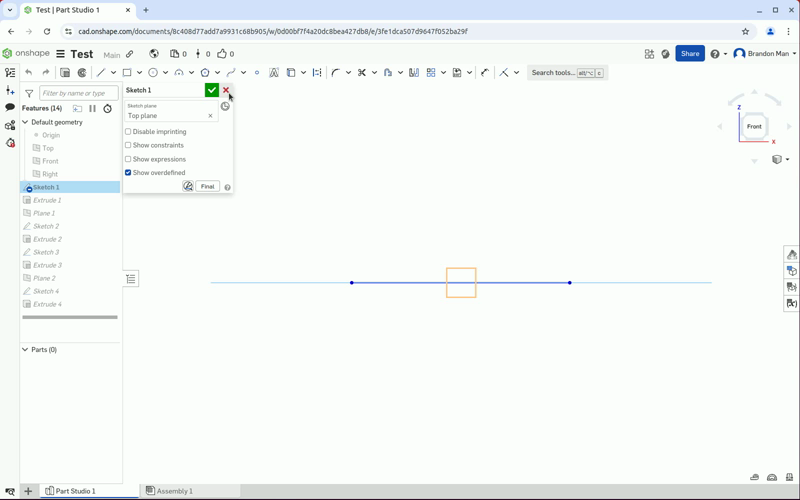
click(229, 92)
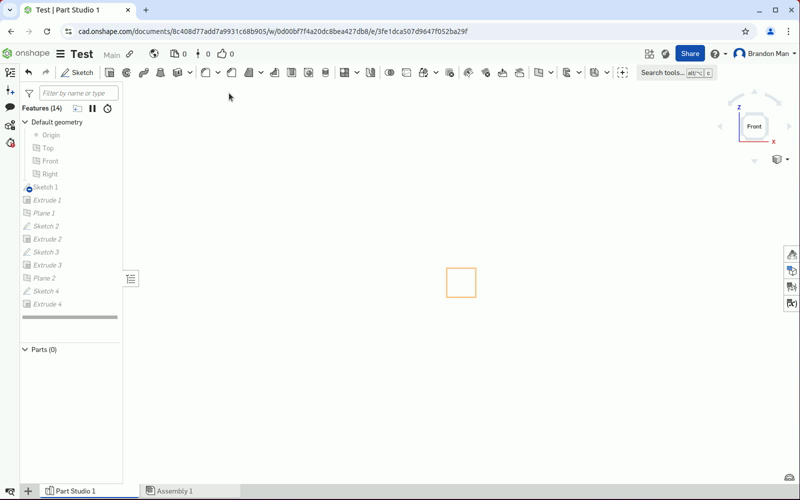
key(shift+s)
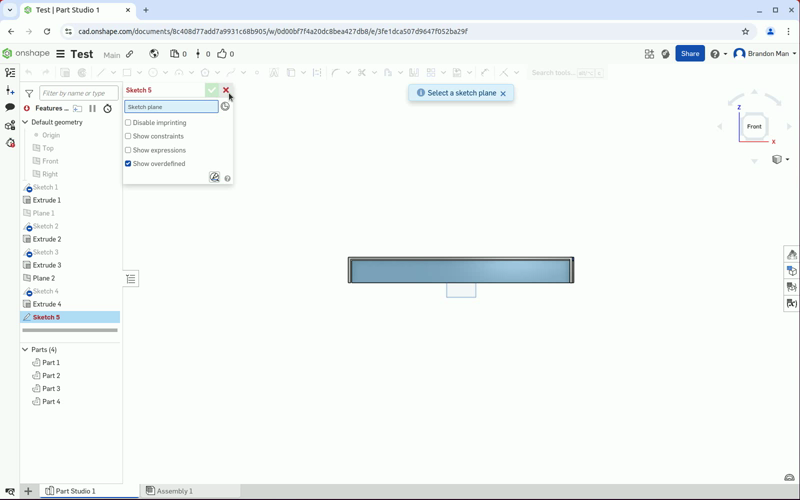
mouse_move(73, 280)
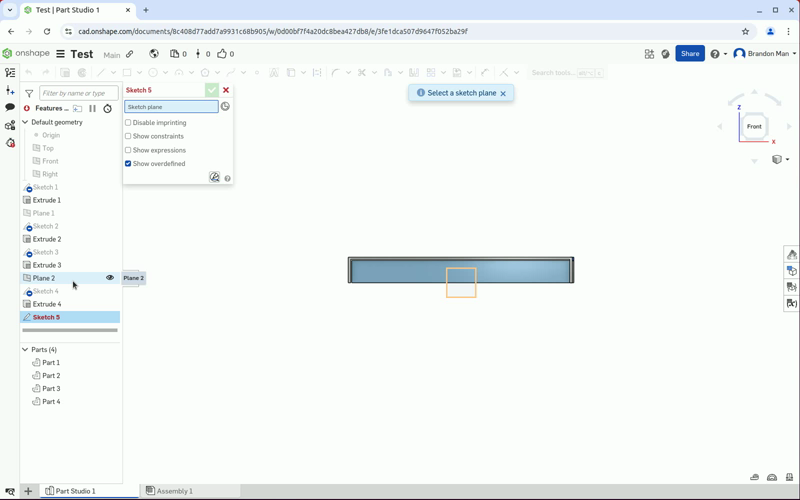
click(73, 280)
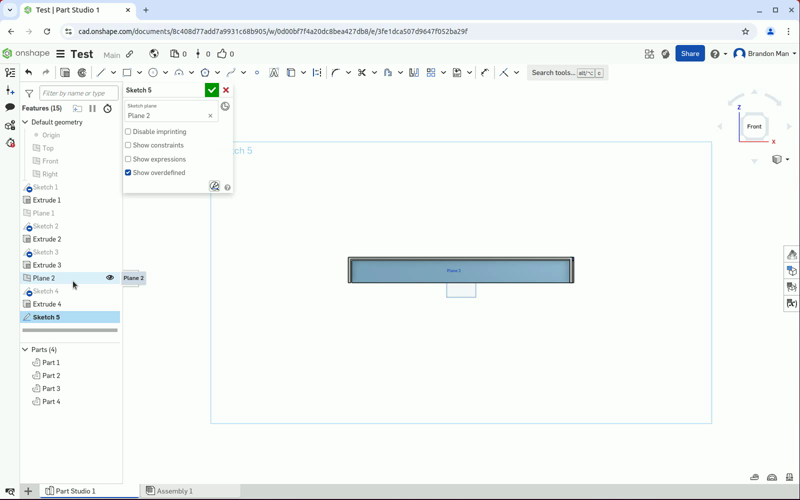
mouse_move(73, 352)
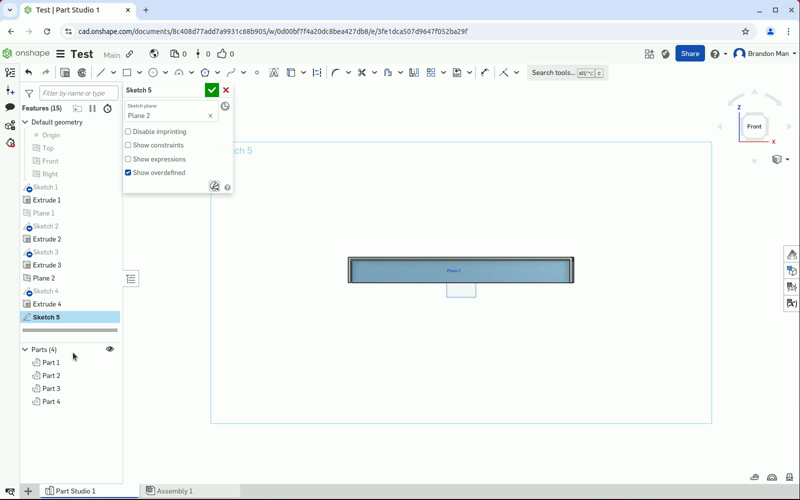
key(y)
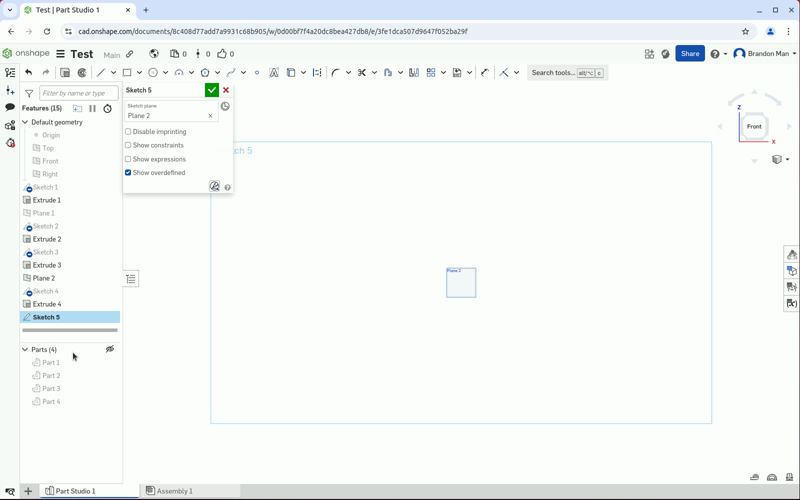
key(l)
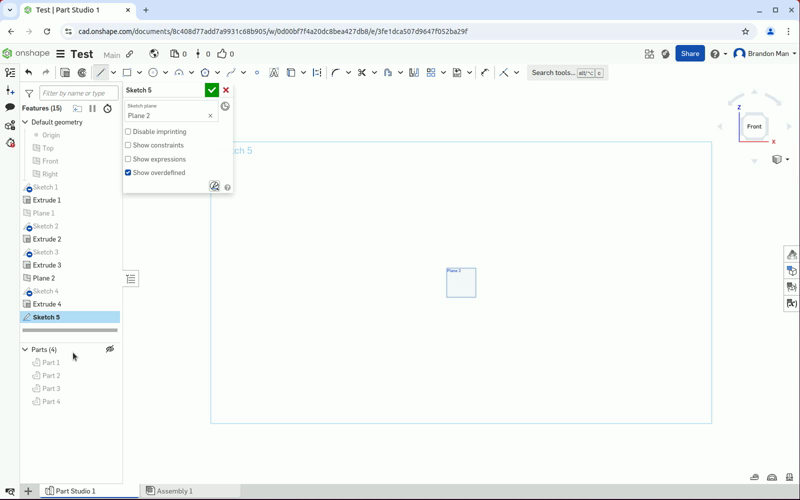
key_down(shift)
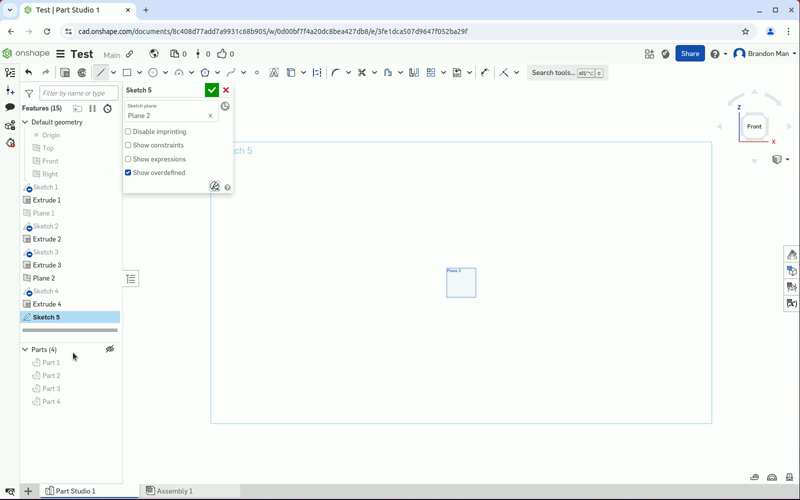
mouse_move(351, 282)
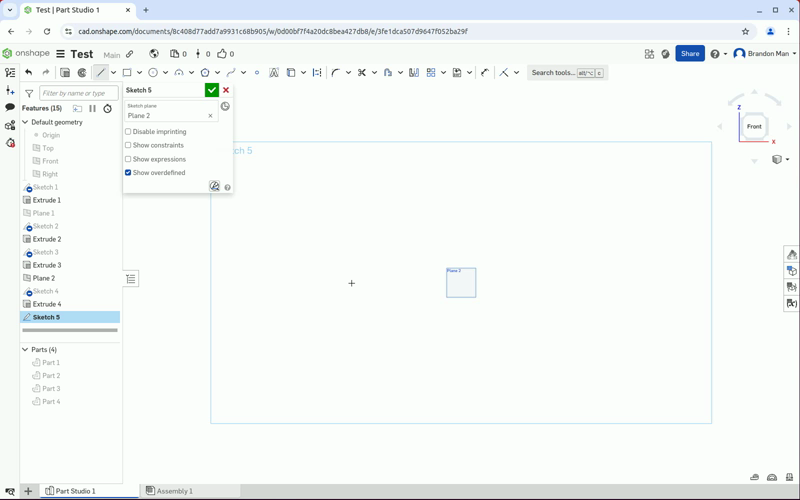
click(351, 282)
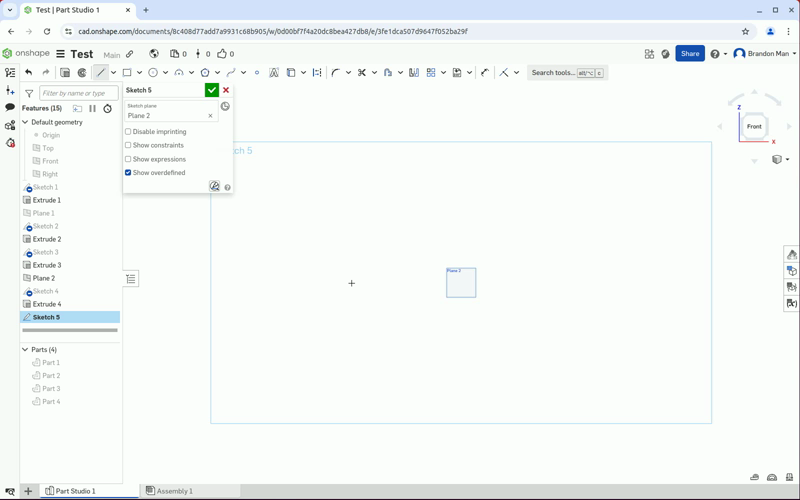
key_up(shift)
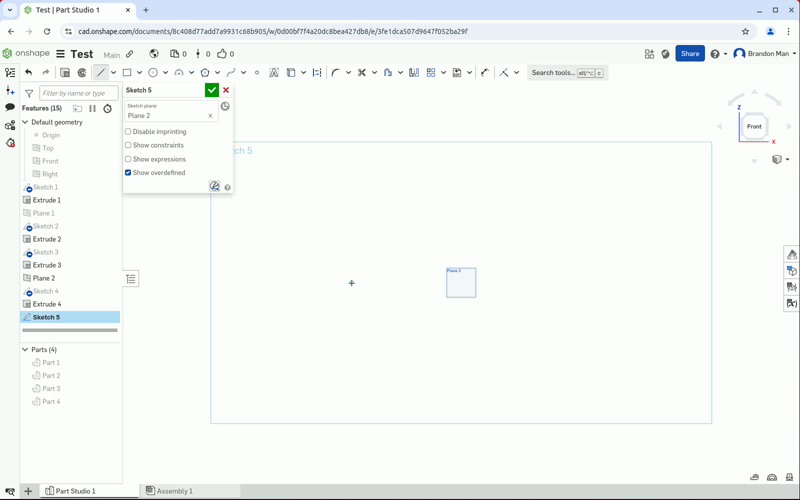
key_down(shift)
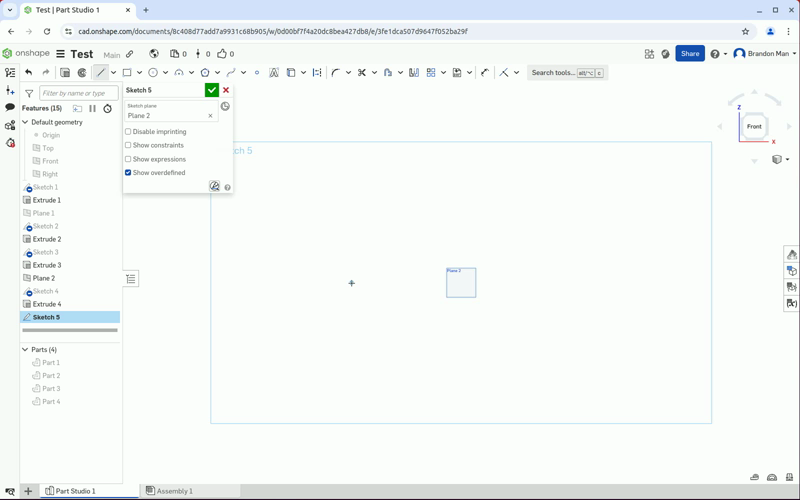
mouse_move(569, 282)
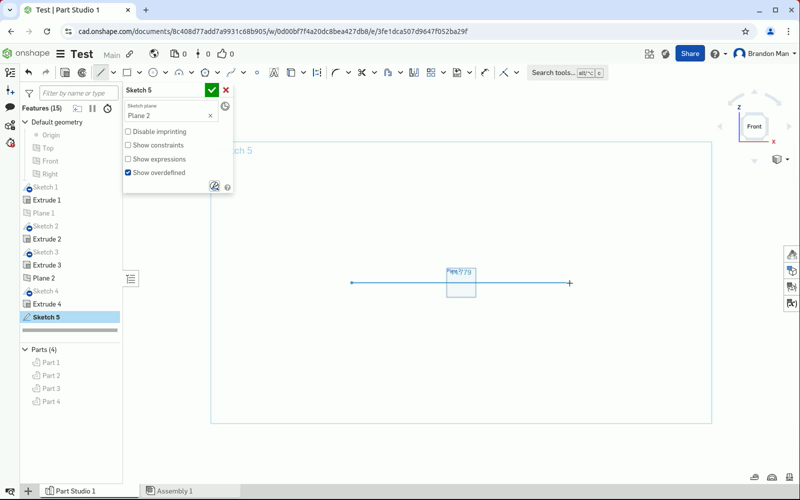
click(569, 282)
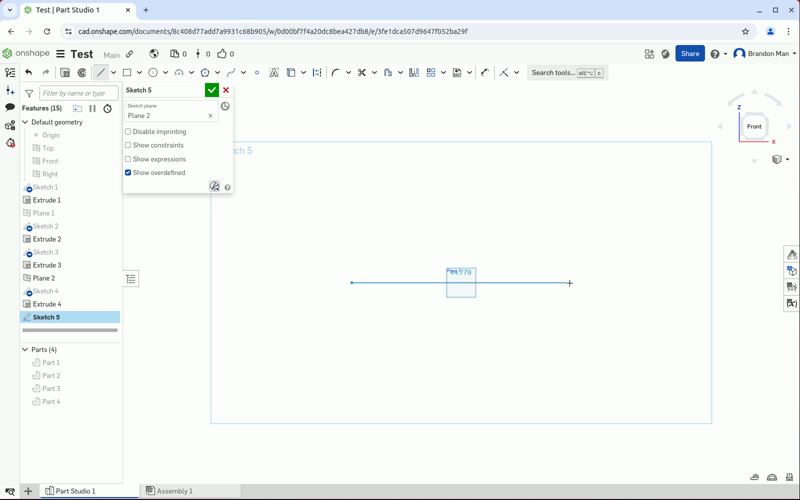
key_up(shift)
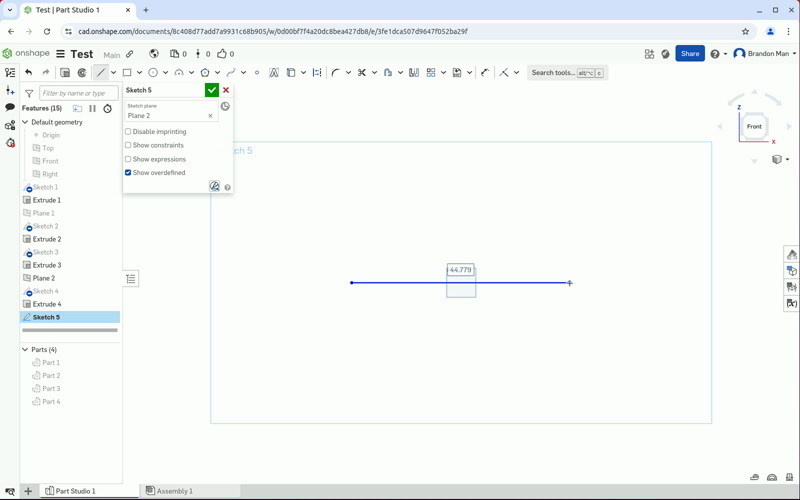
key_down(shift)
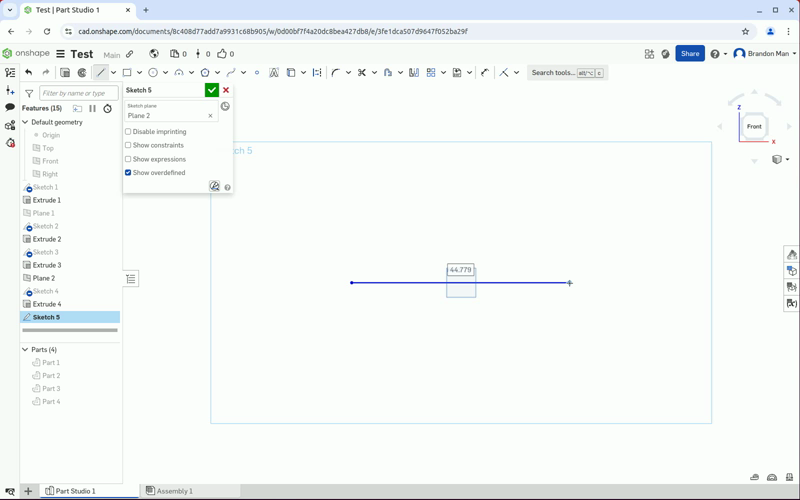
mouse_move(589, 282)
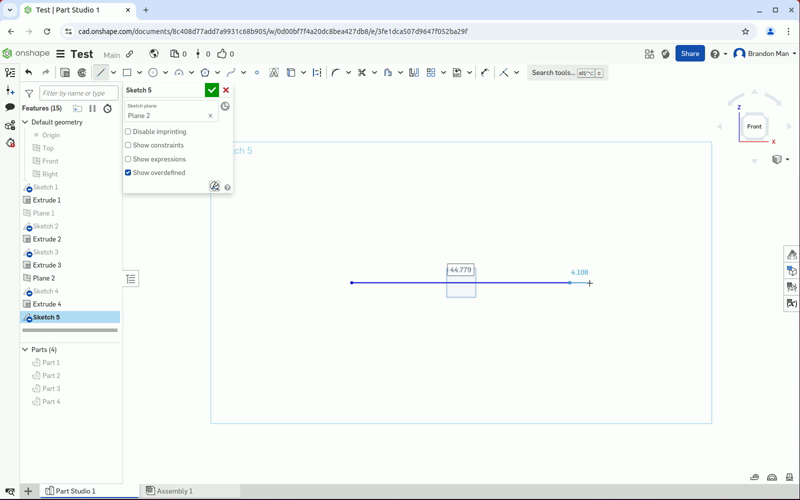
mouse_move(569, 260)
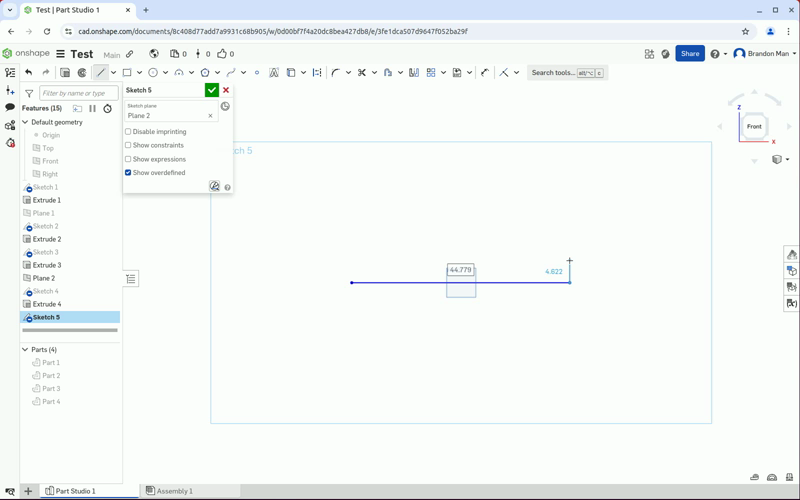
click(569, 260)
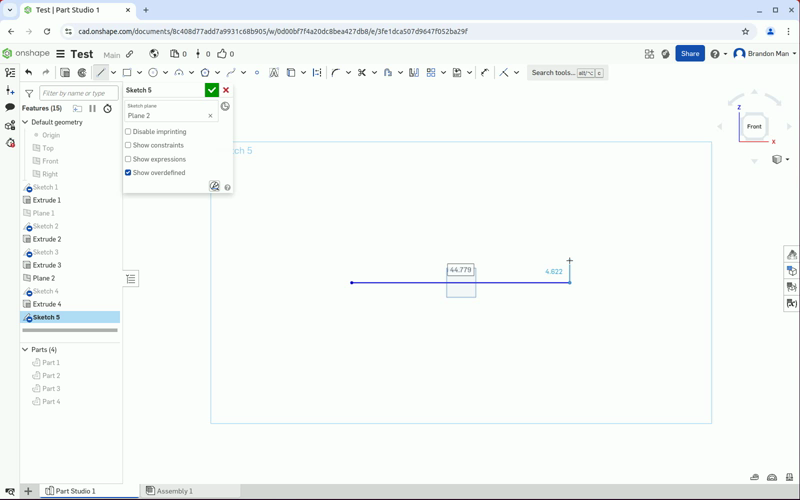
key_up(shift)
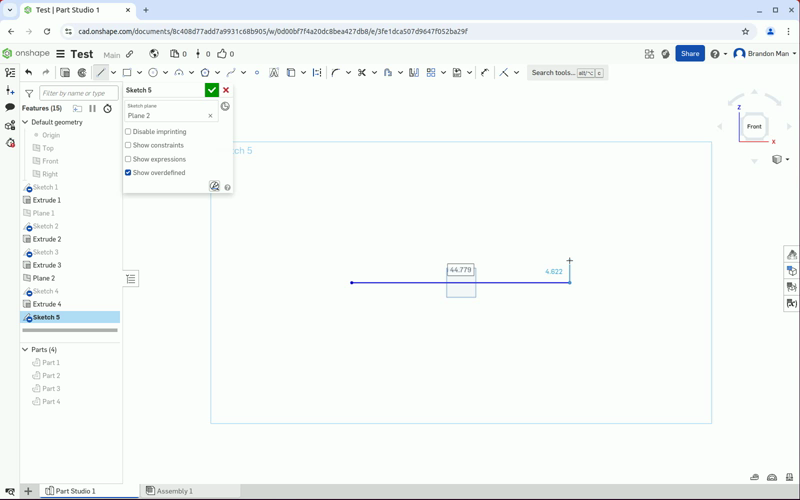
key_down(shift)
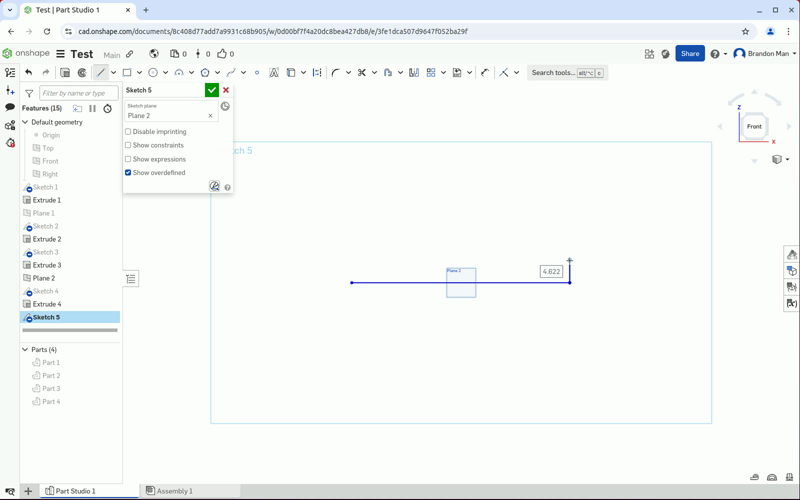
mouse_move(351, 260)
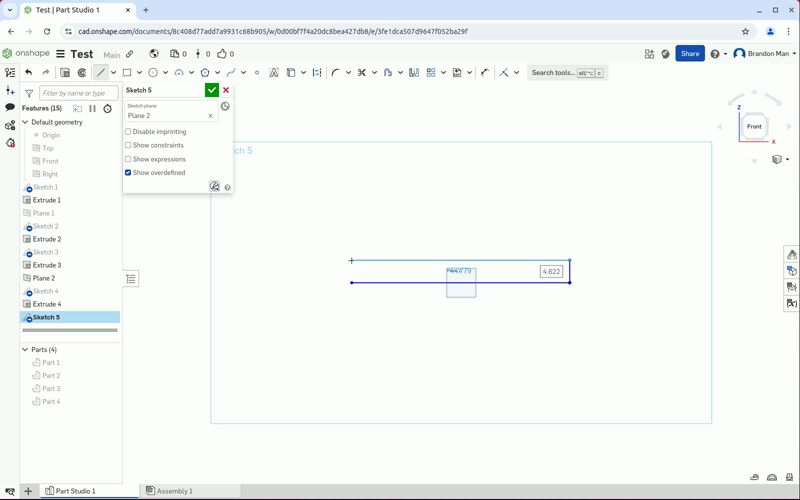
click(351, 260)
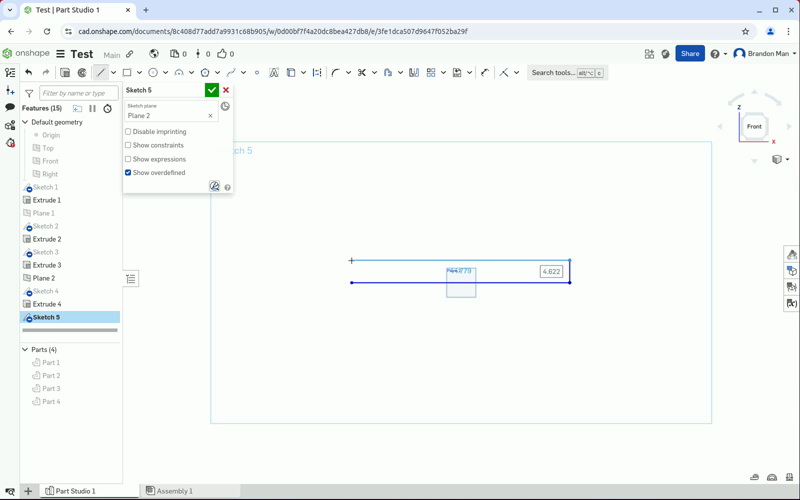
key_up(shift)
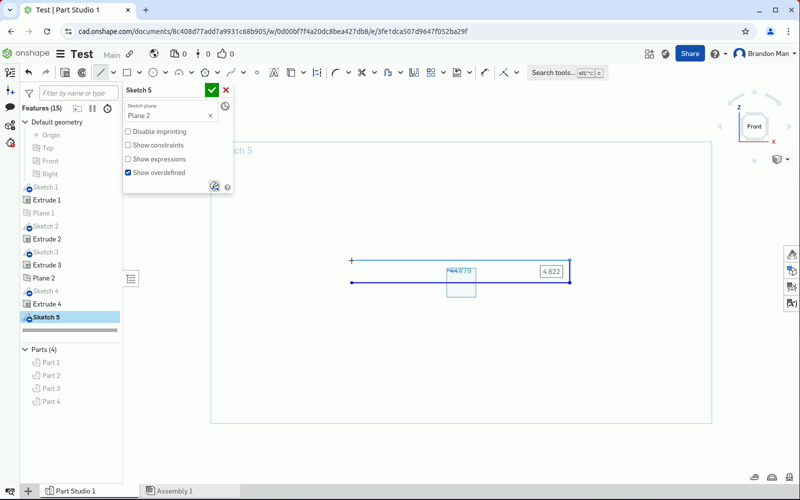
mouse_move(381, 260)
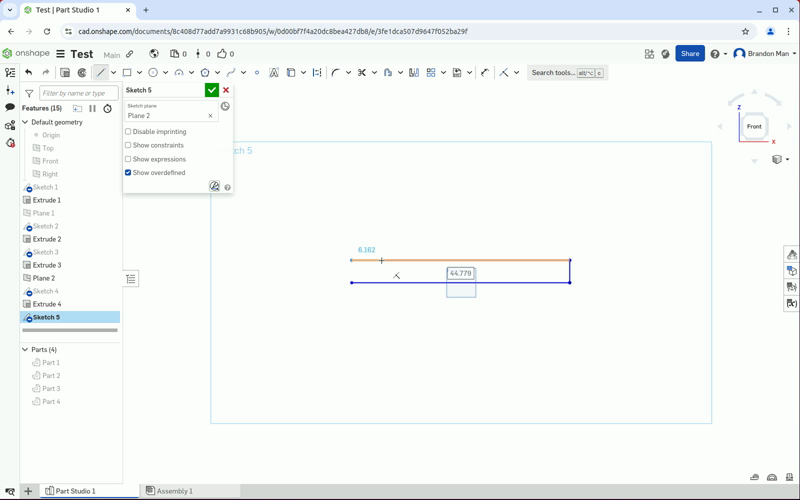
key_down(shift)
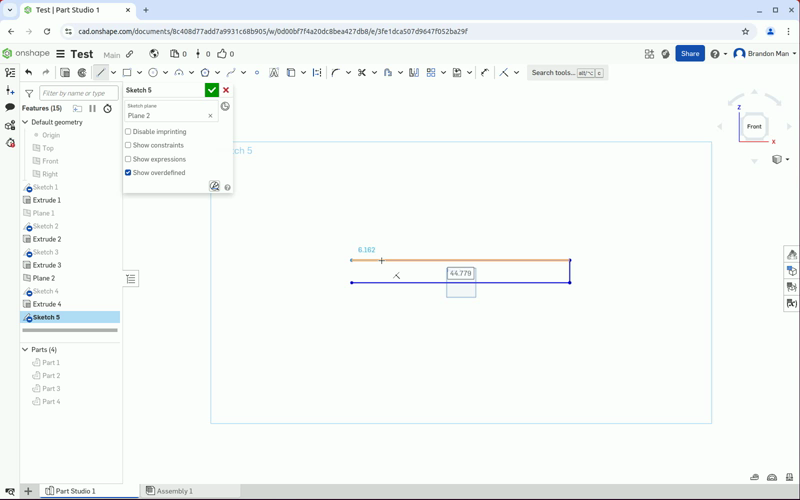
mouse_move(351, 282)
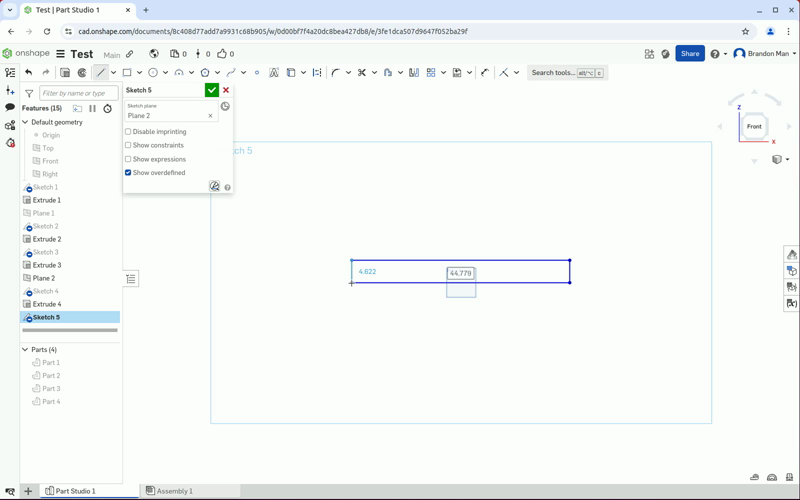
key_up(shift)
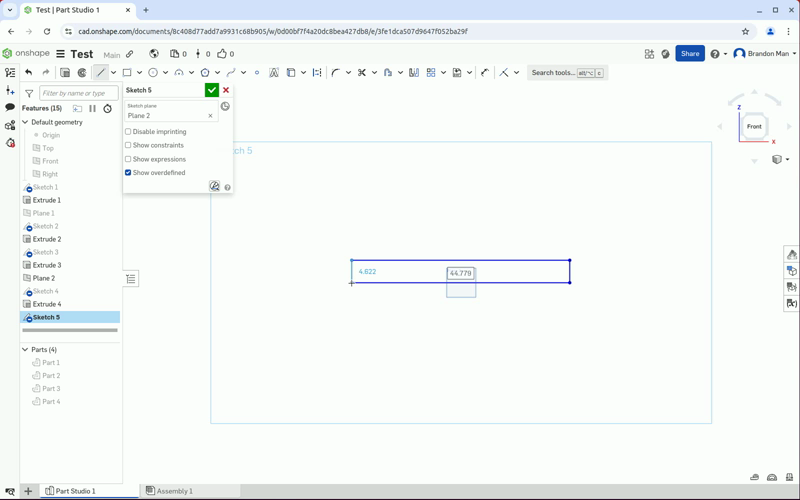
click(351, 282)
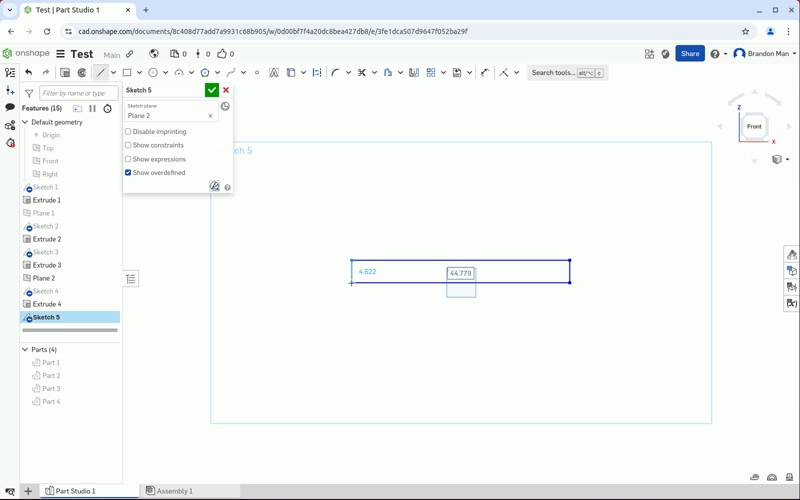
key(esc)
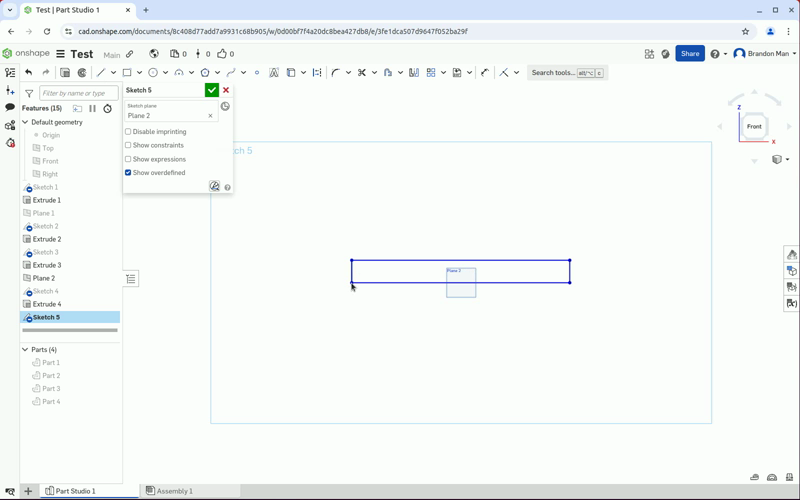
mouse_move(467, 268)
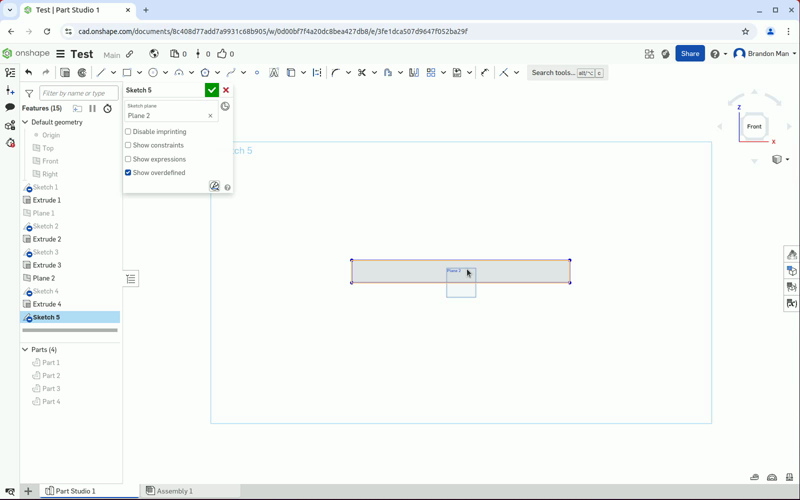
click(467, 268)
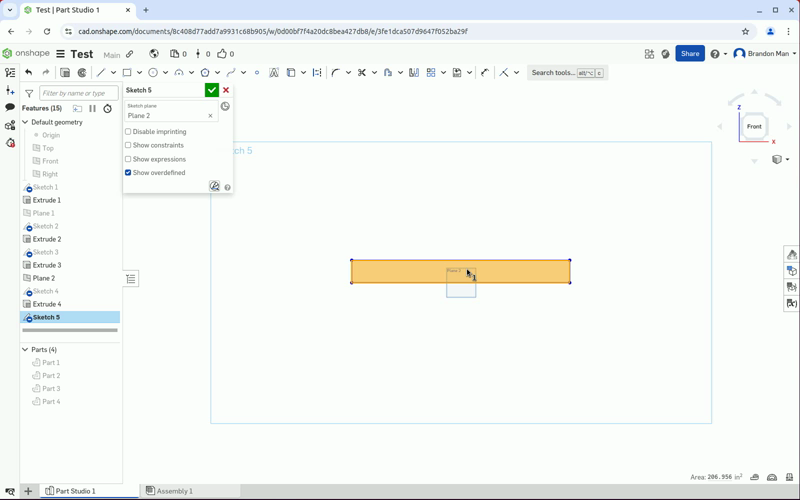
mouse_move(73, 352)
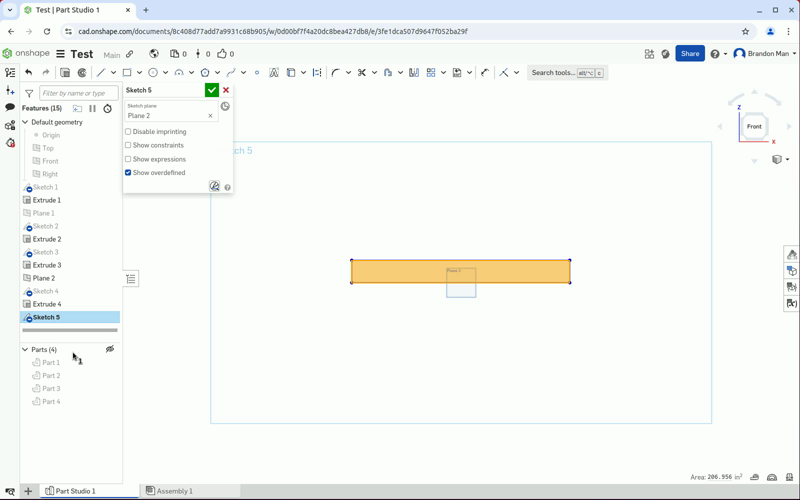
key(shift+y)
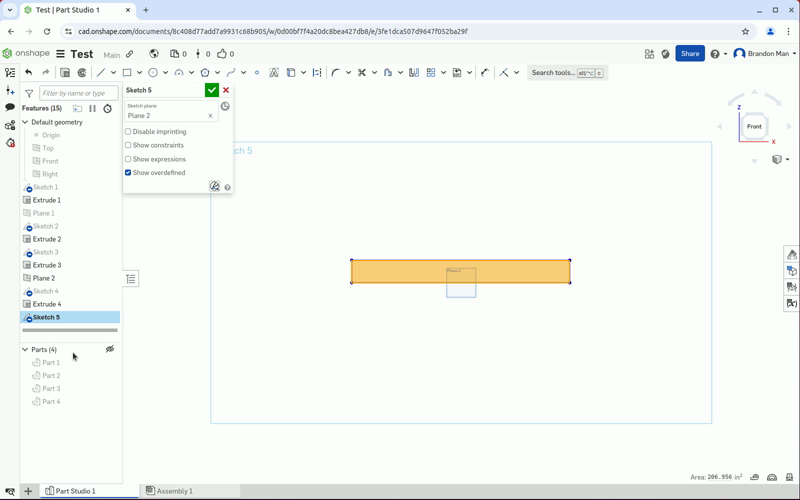
key(shift+e)
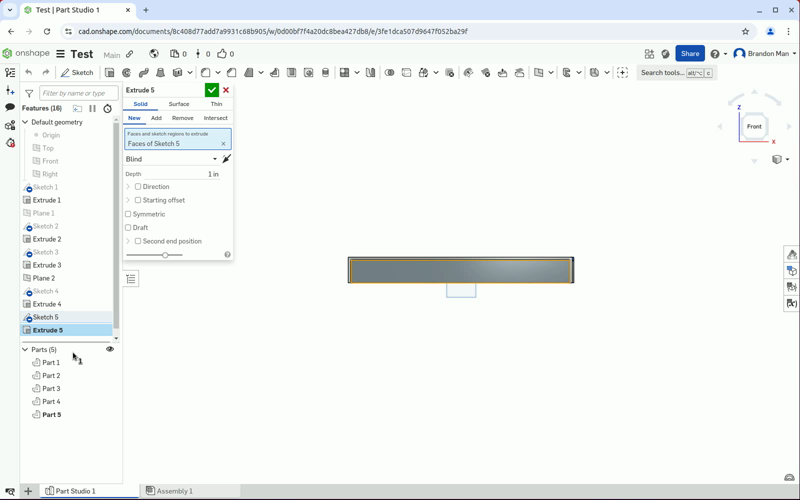
mouse_move(143, 106)
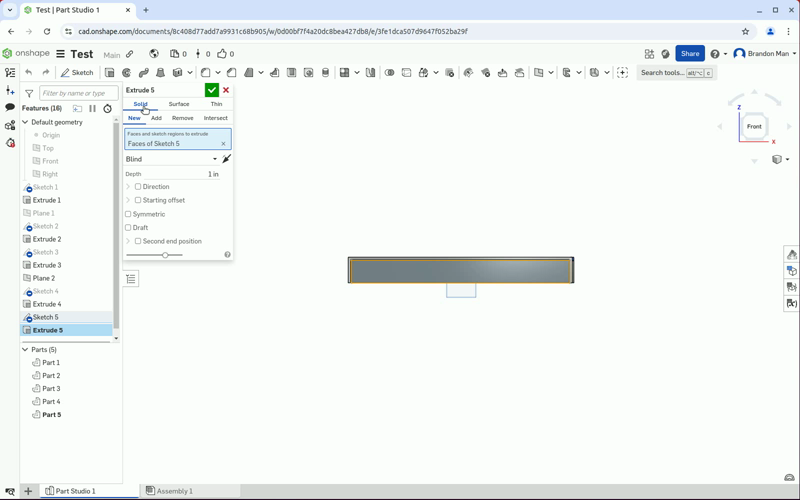
click(143, 106)
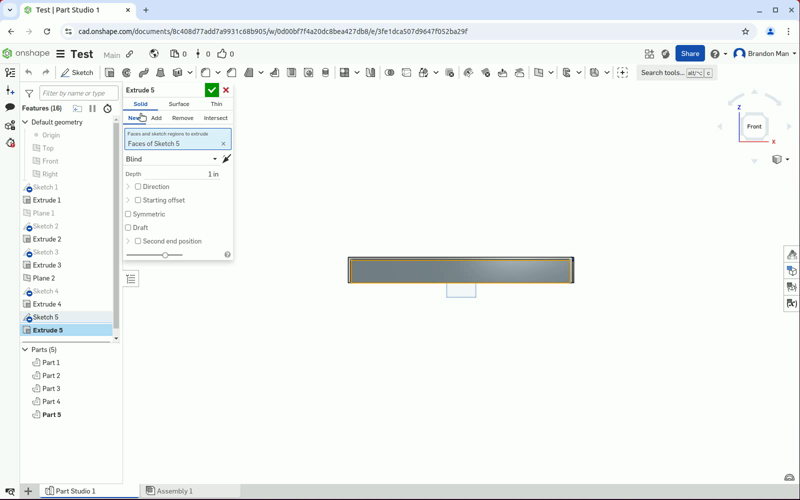
mouse_move(137, 120)
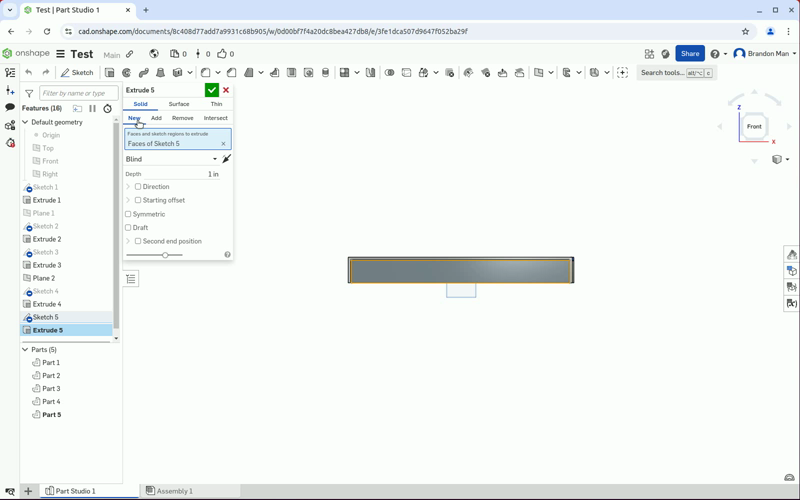
click(137, 120)
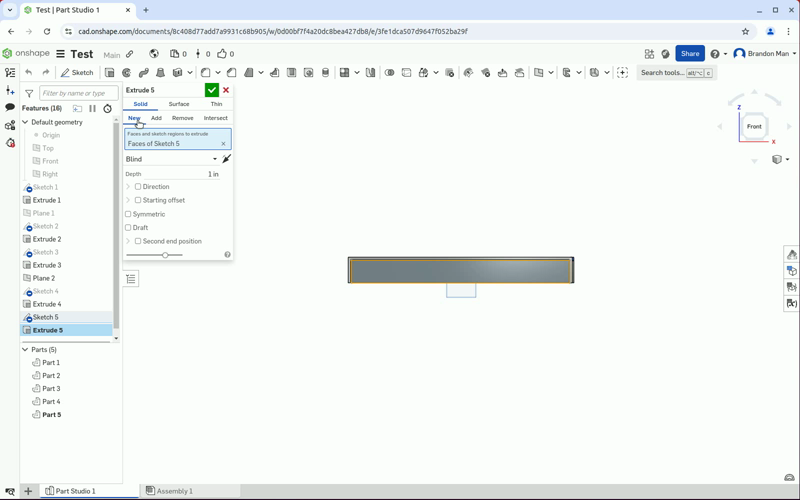
key(tab, 4)
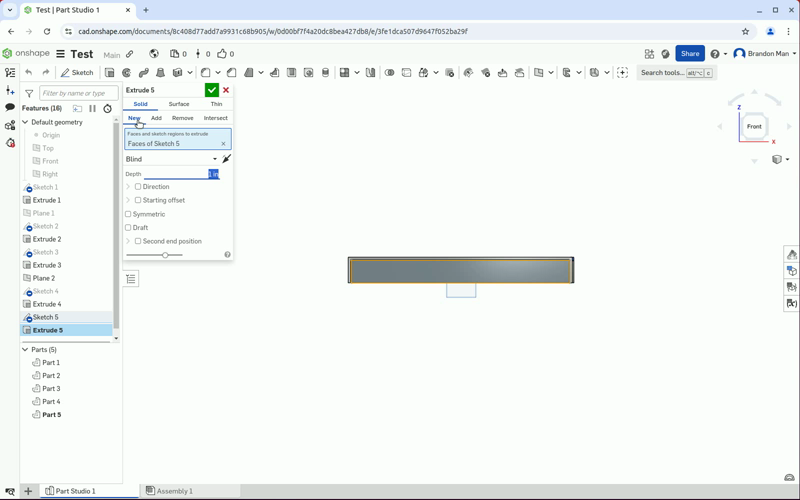
text(0.722)
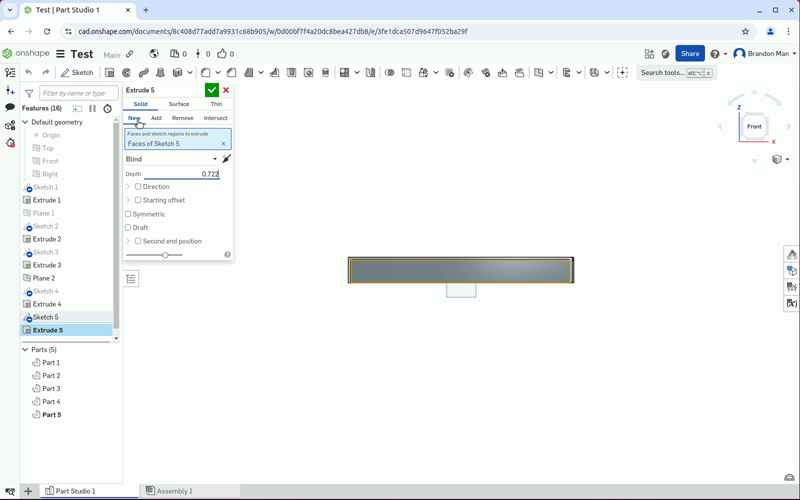
key(enter)
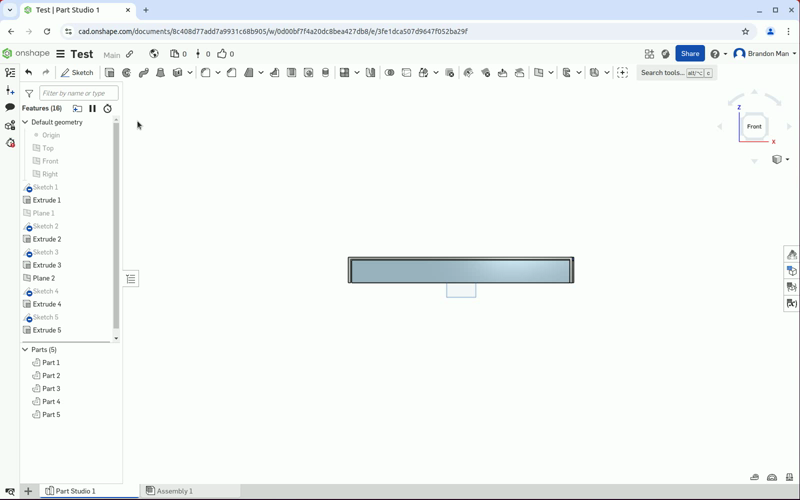
key(shift+h)
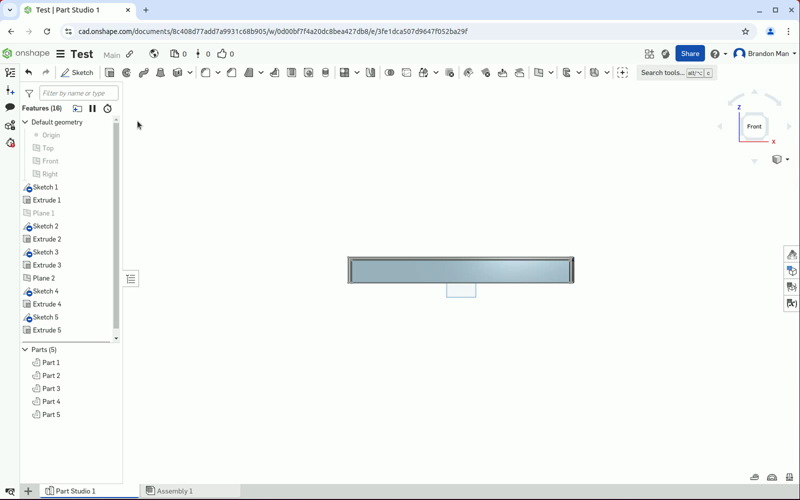
key(shift+h)
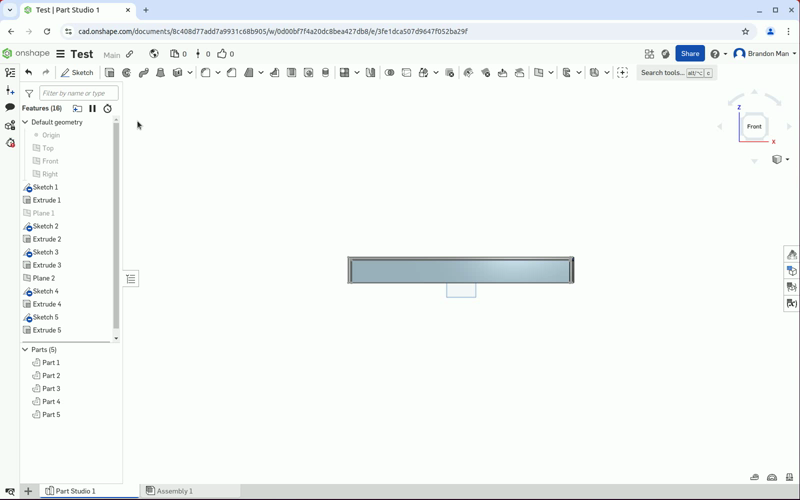
key(shift+7)
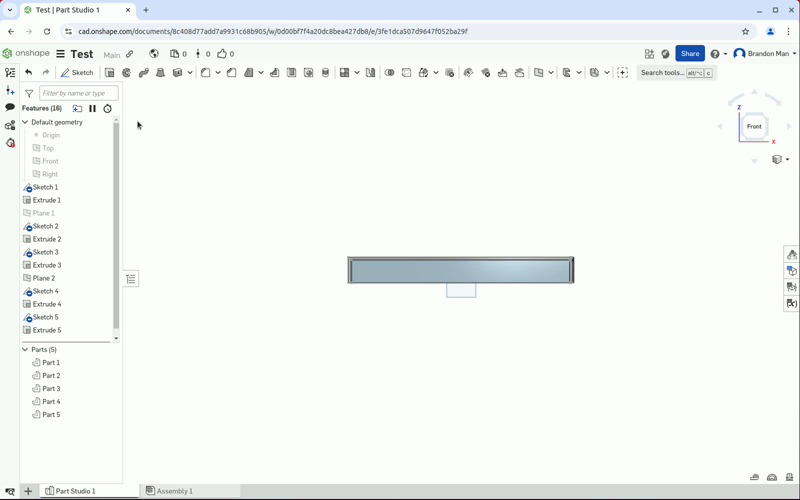
key(left, 2)
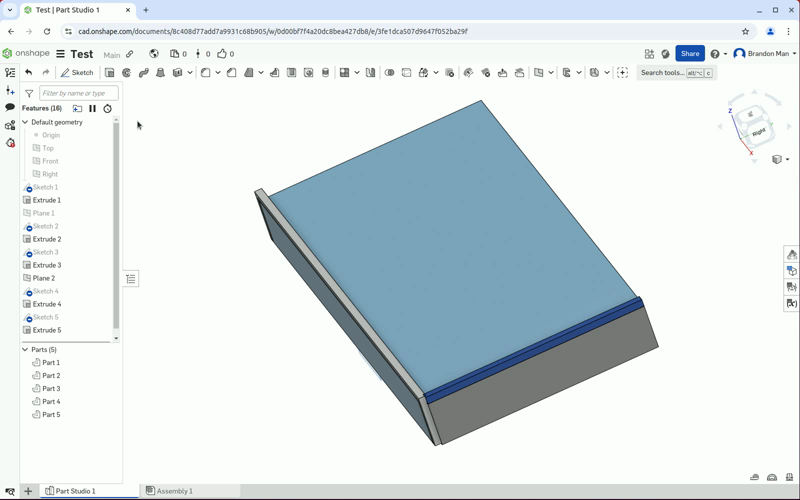
key(down, 2)
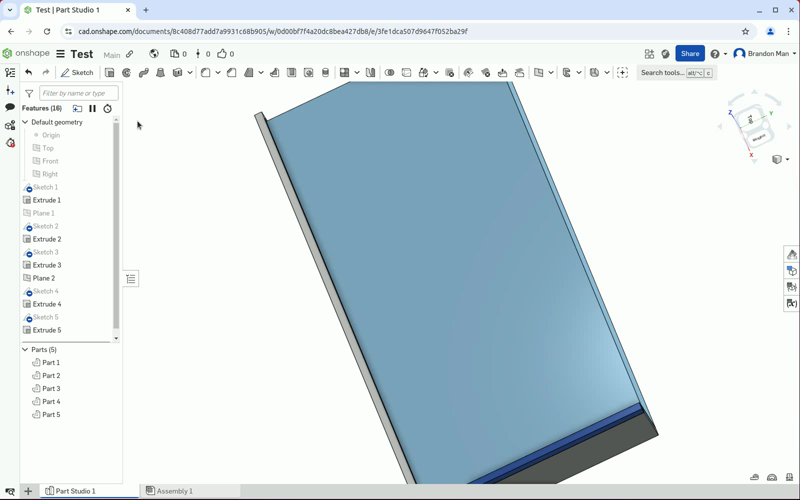
key(up, 2)
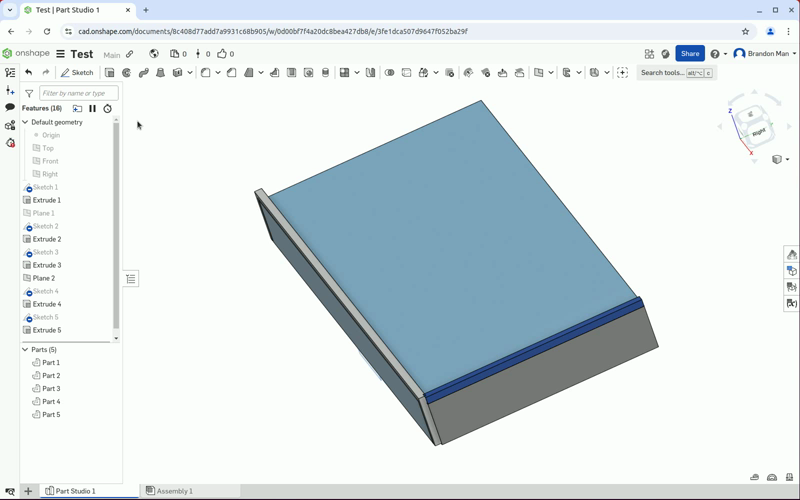
key(right, 2)
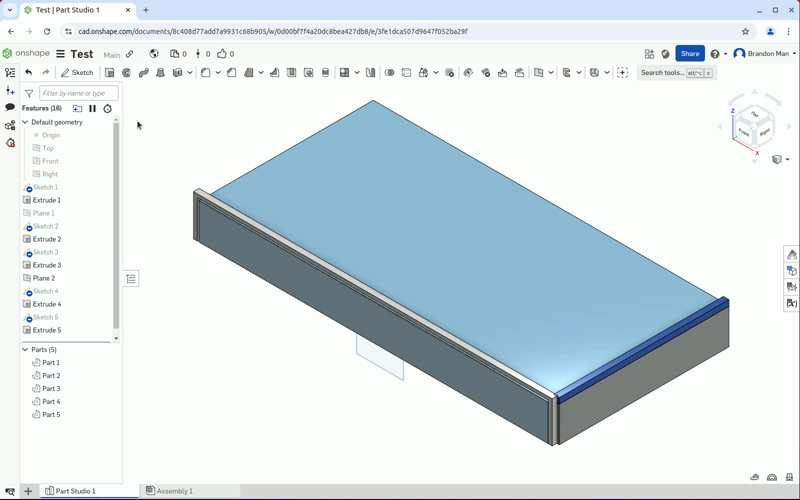
mouse_move(69, 189)
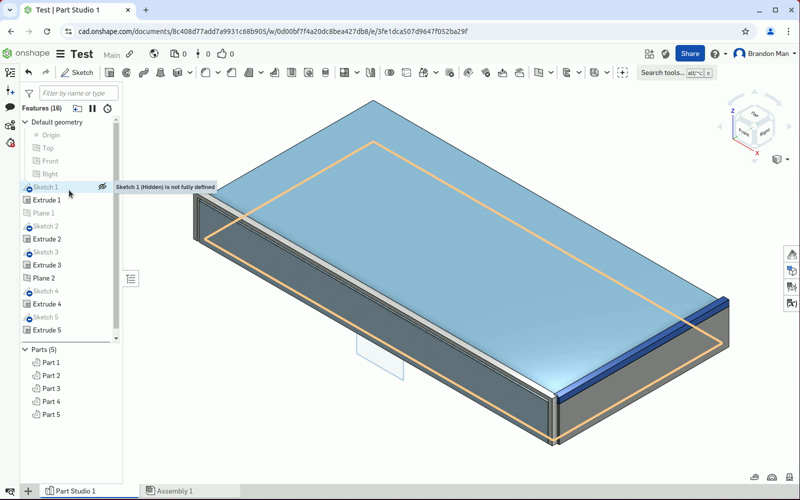
click(69, 189)